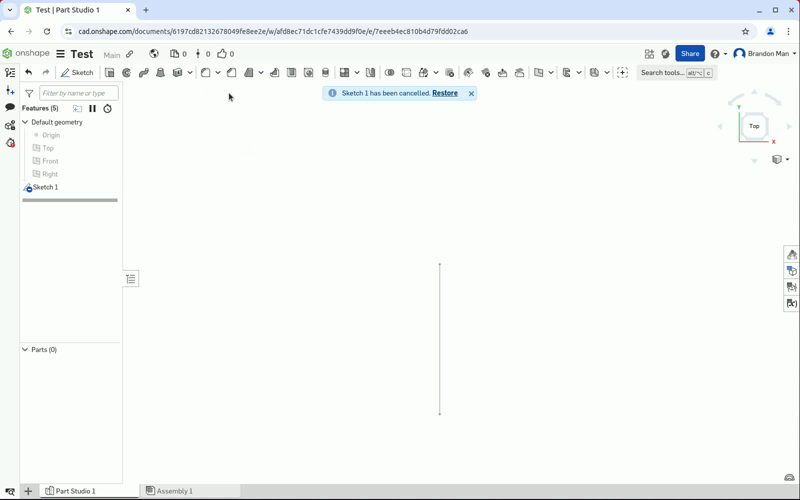
key(shift+h)
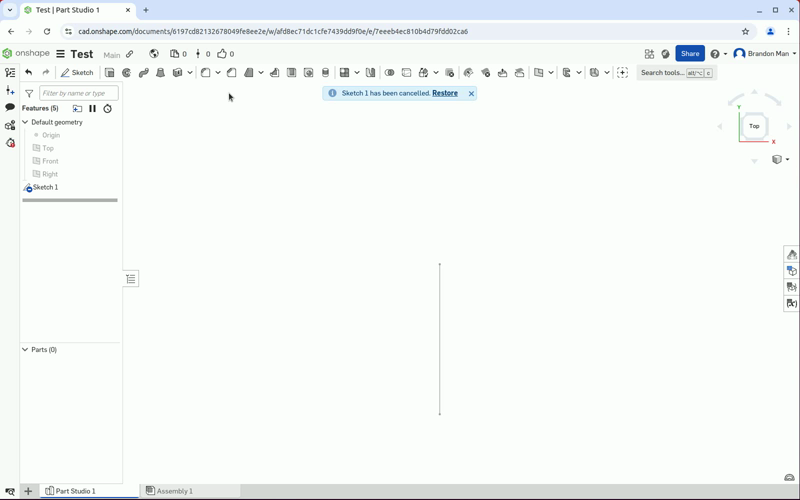
key(shift+s)
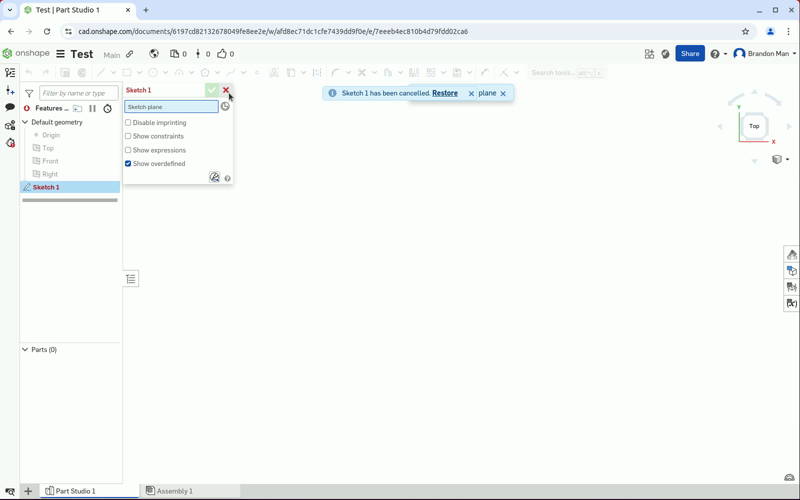
mouse_move(73, 150)
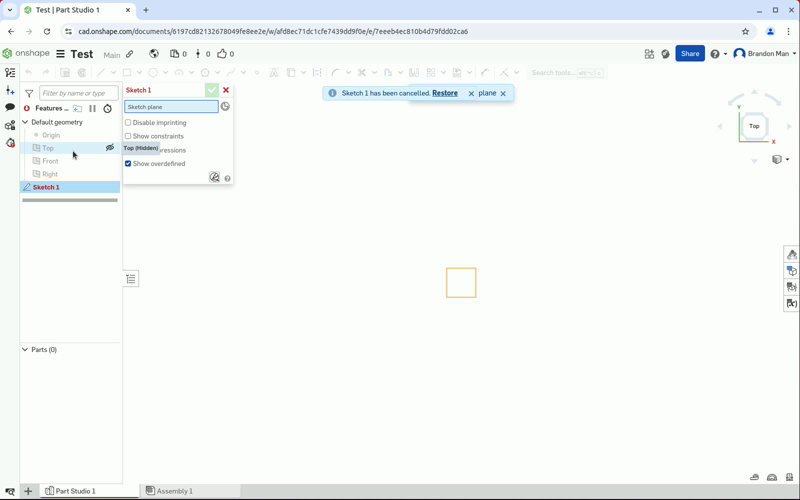
click(73, 150)
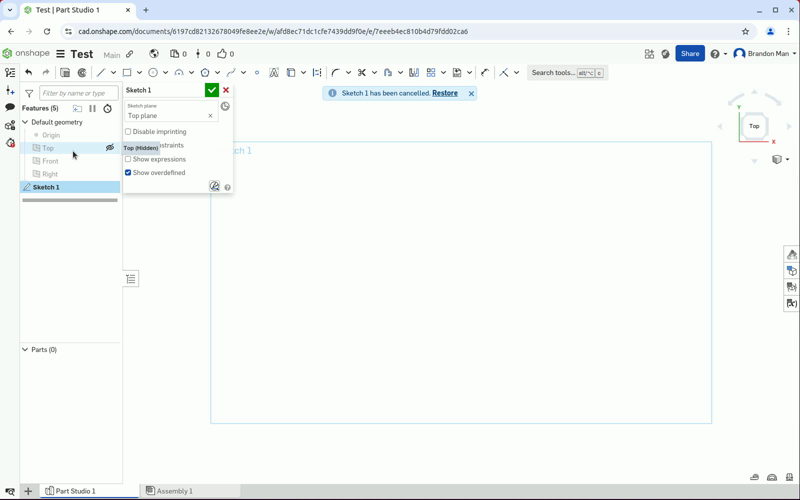
mouse_move(73, 352)
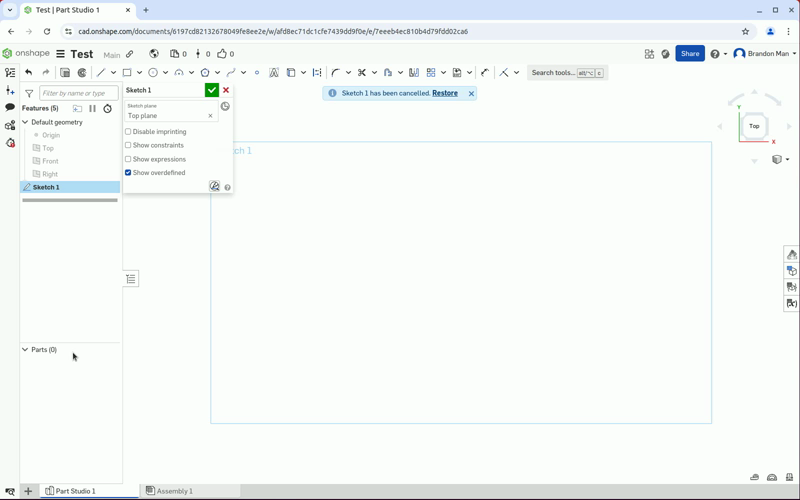
key(y)
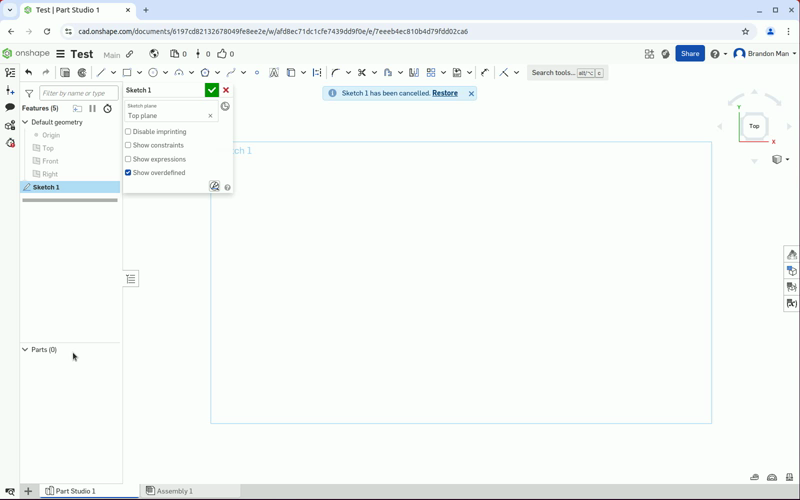
key(l)
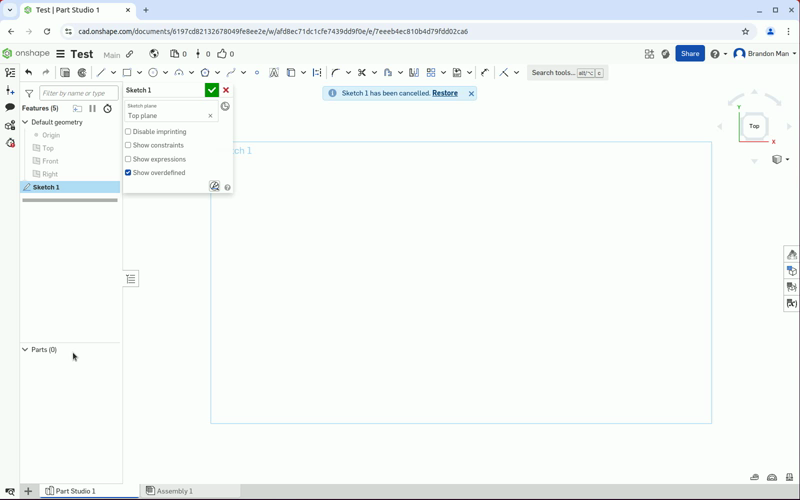
key_down(shift)
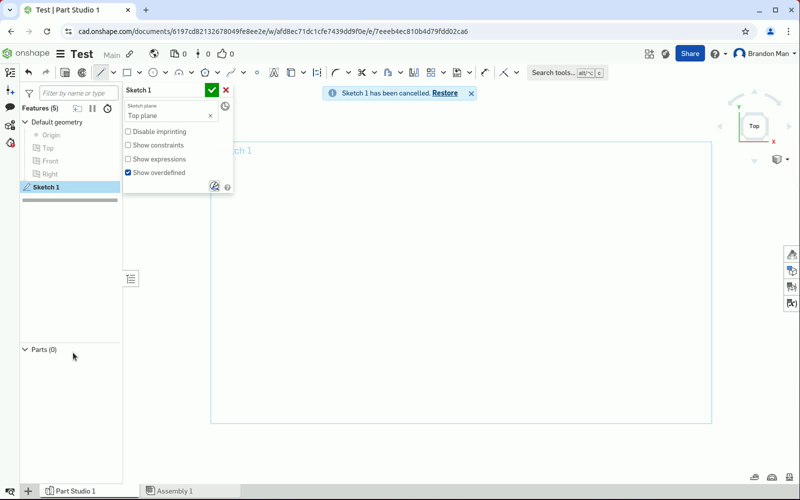
mouse_move(348, 228)
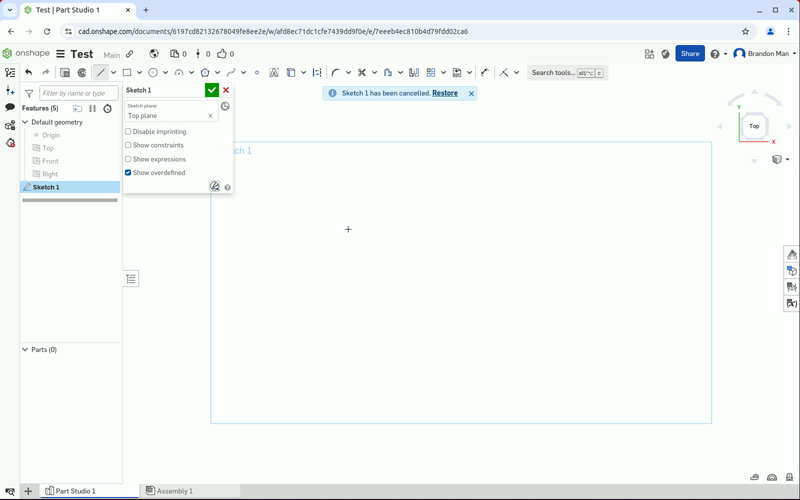
click(348, 228)
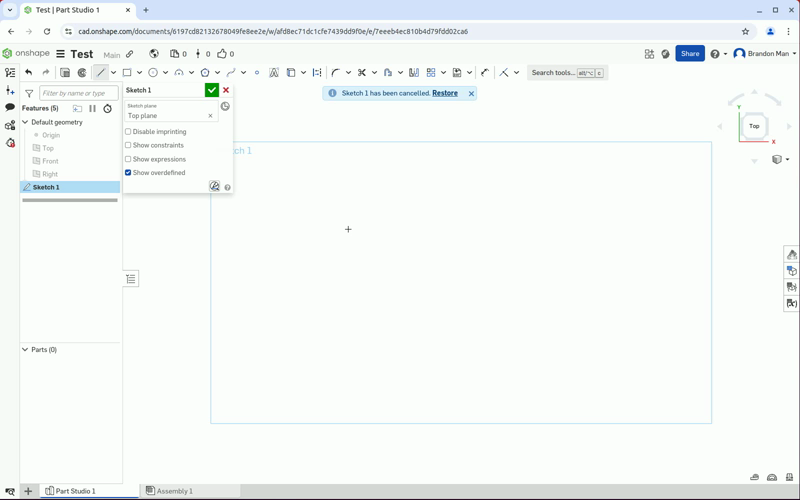
key_up(shift)
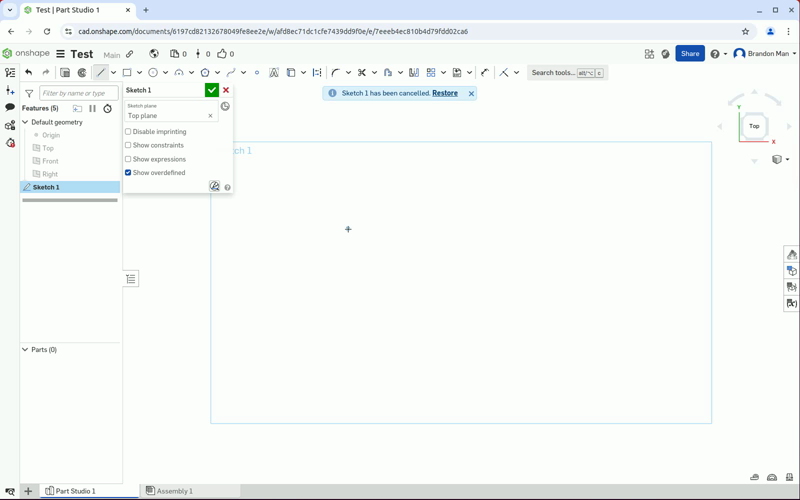
key_down(shift)
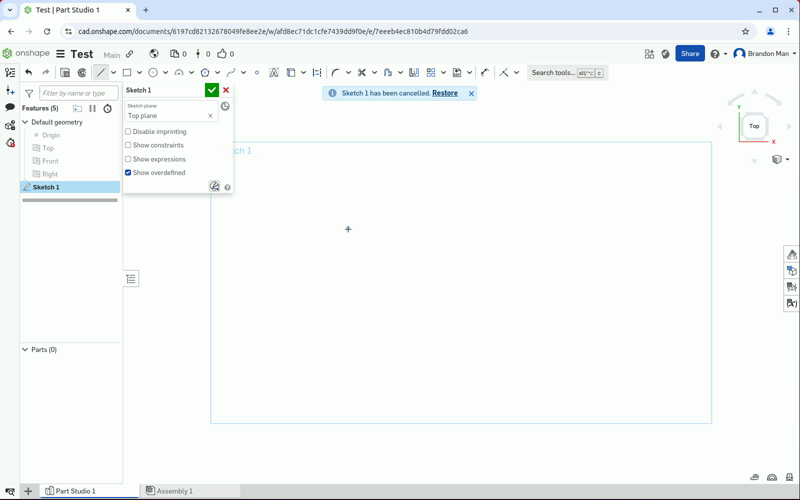
mouse_move(368, 308)
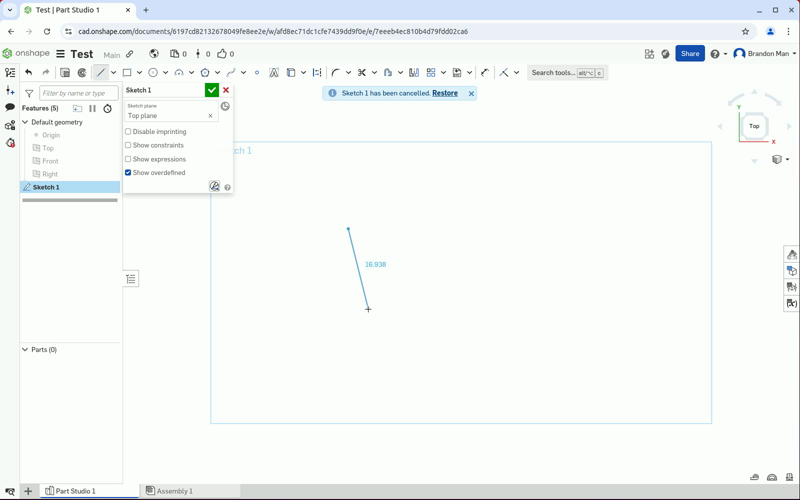
click(368, 308)
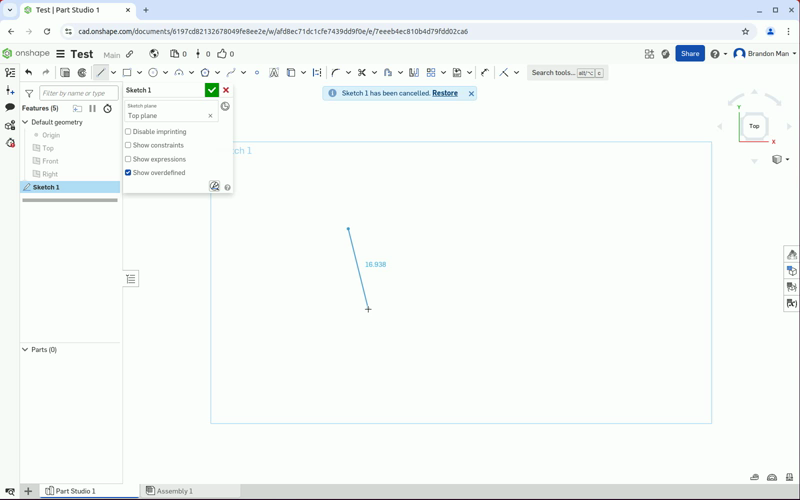
key_up(shift)
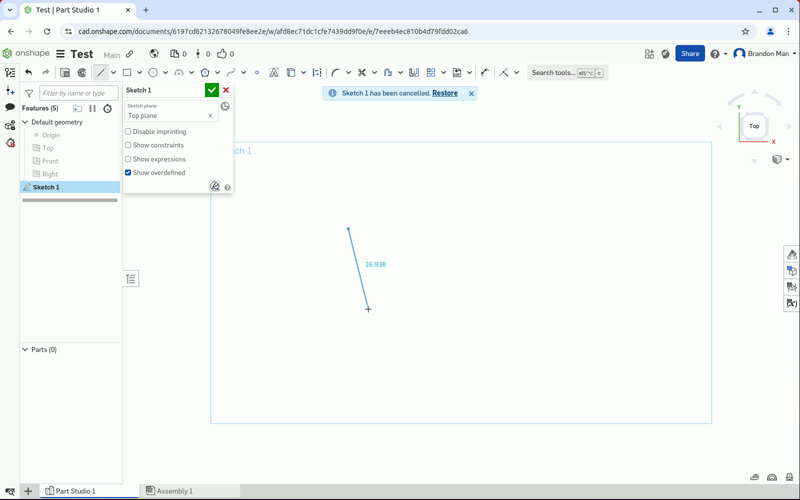
key_down(shift)
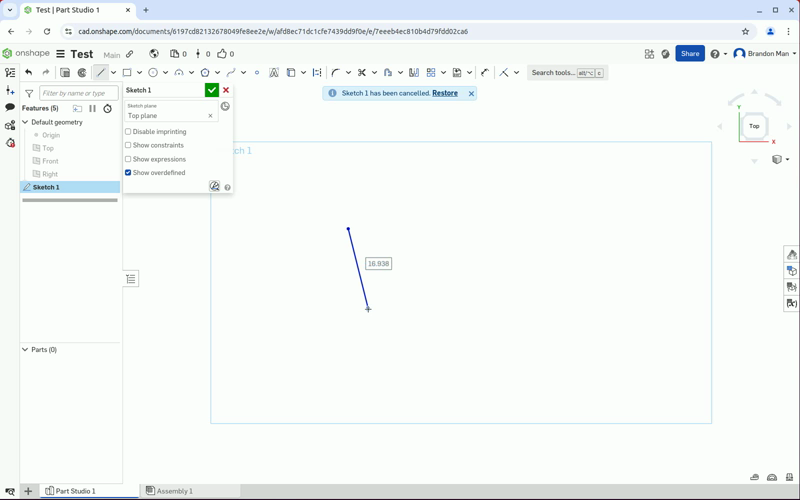
mouse_move(398, 308)
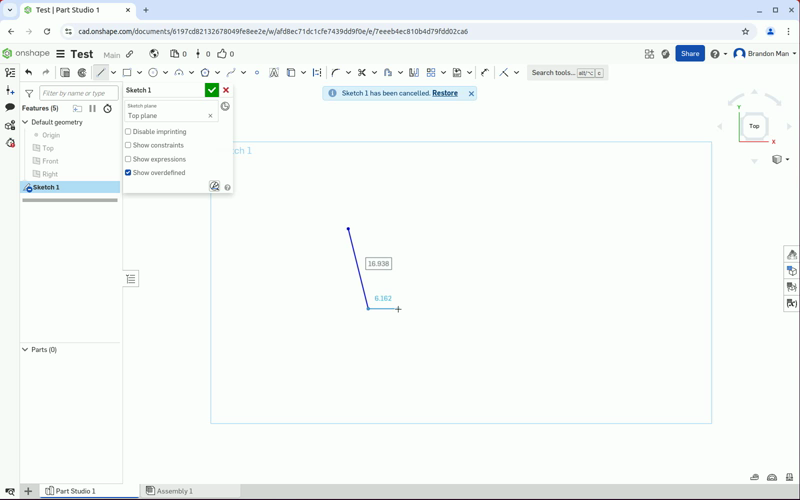
mouse_move(388, 308)
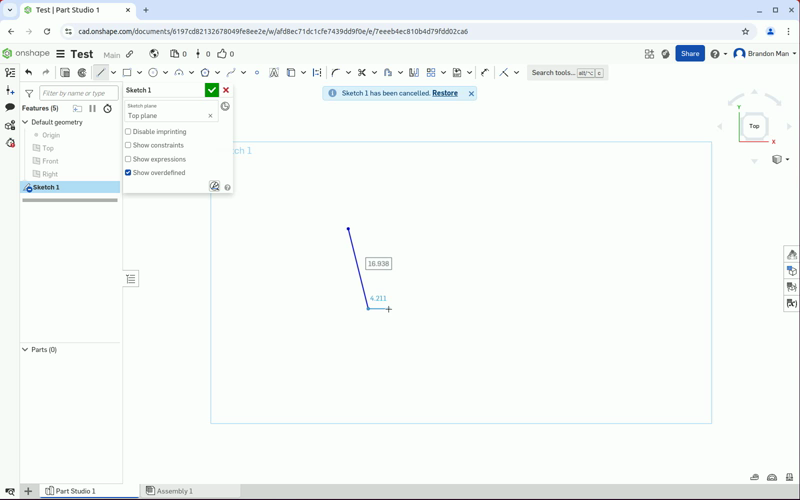
click(388, 308)
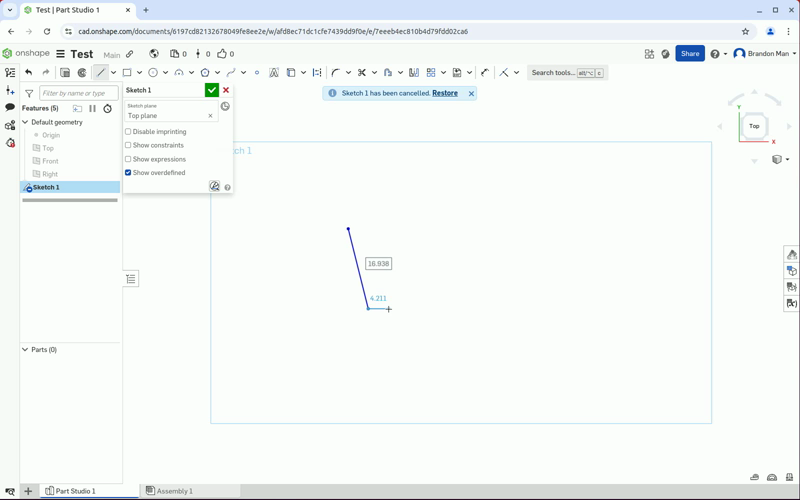
key_up(shift)
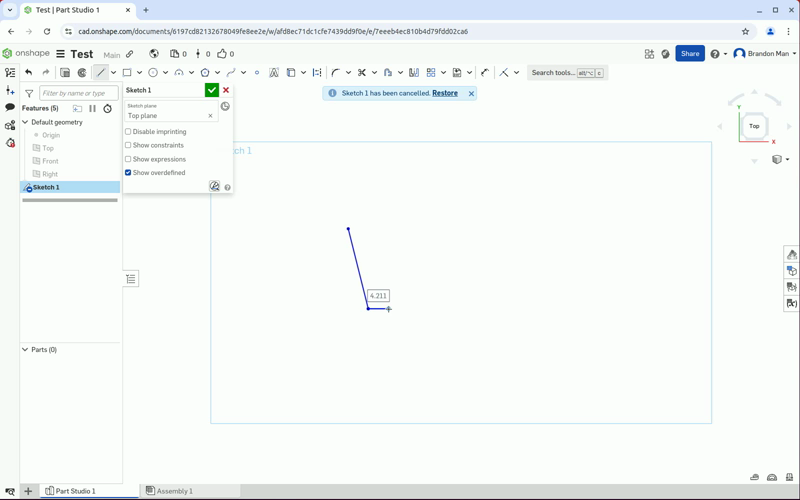
key_down(shift)
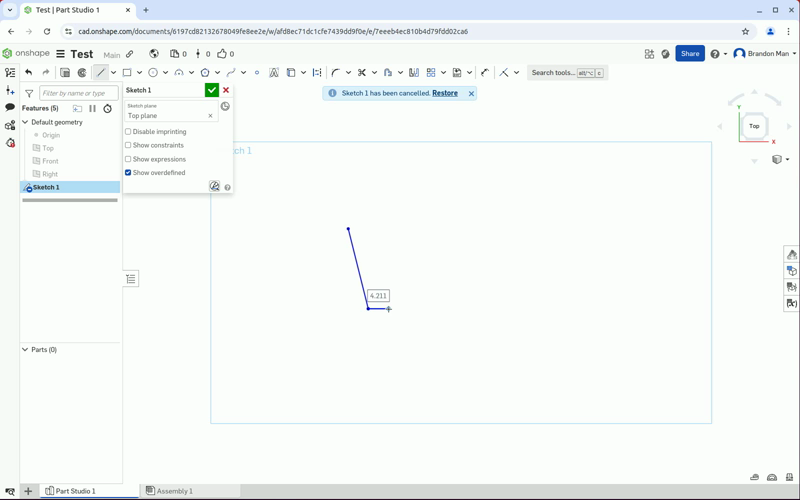
mouse_move(418, 308)
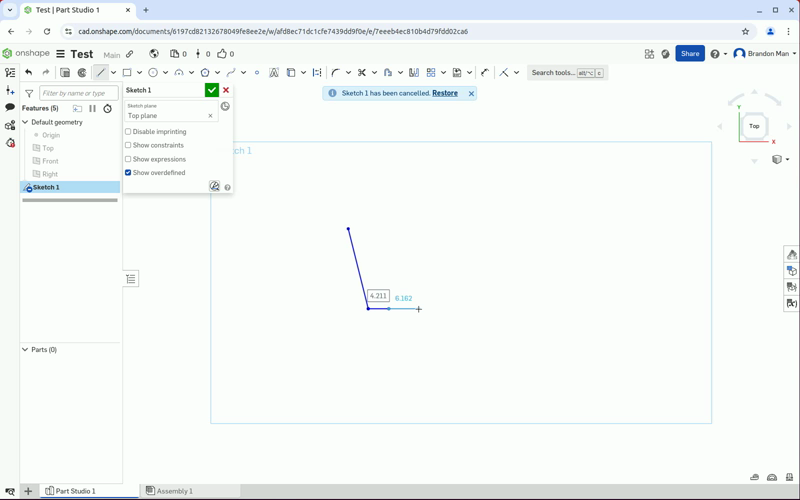
mouse_move(398, 268)
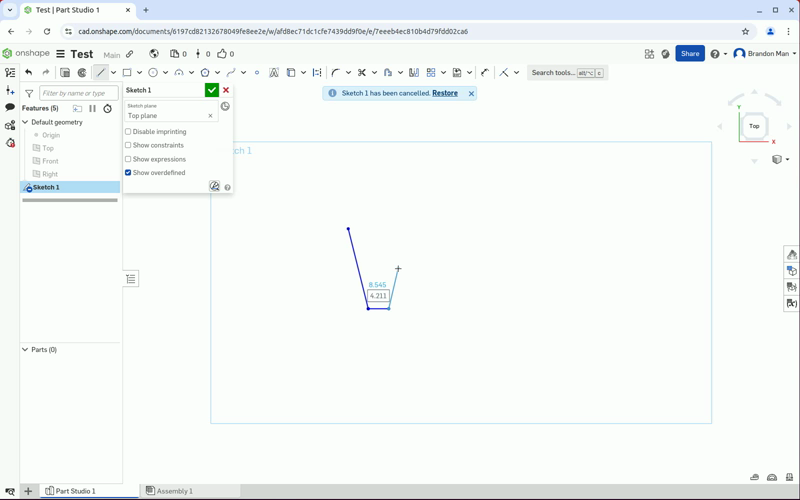
click(398, 268)
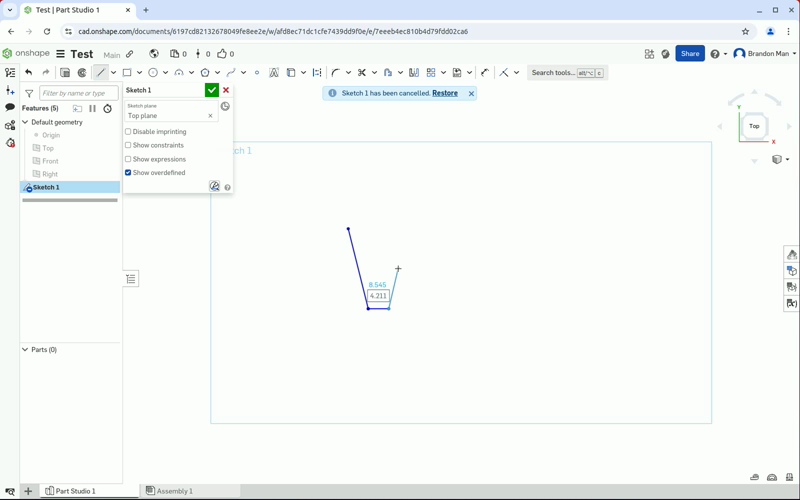
key_up(shift)
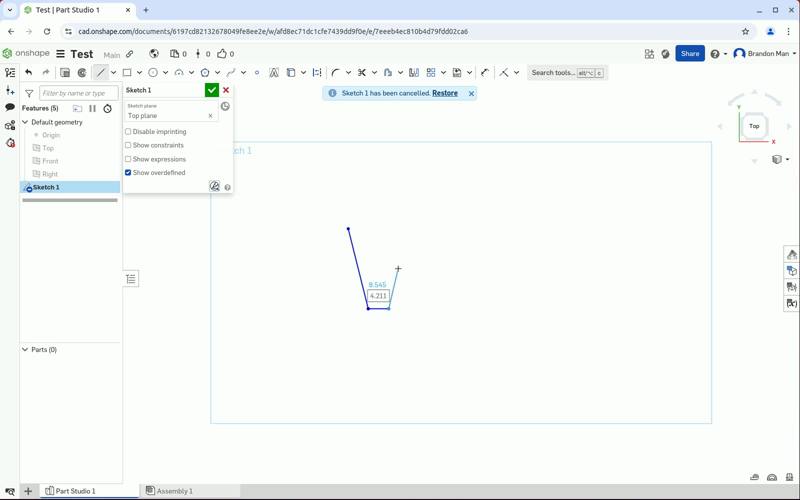
key_down(shift)
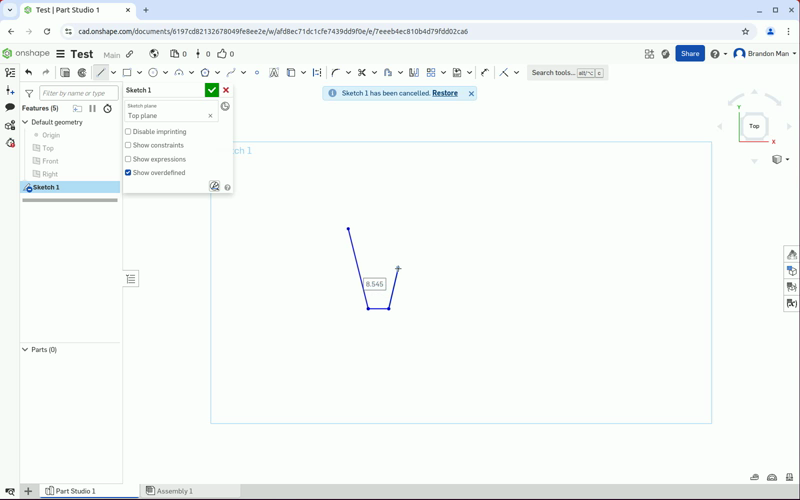
mouse_move(428, 268)
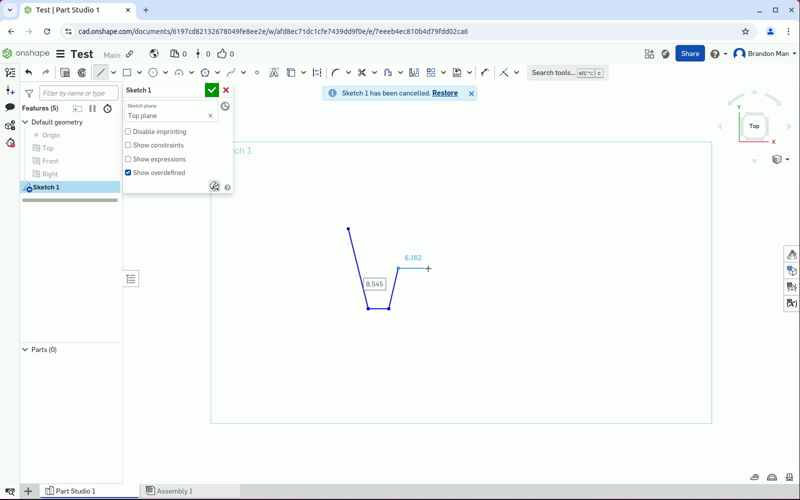
mouse_move(408, 308)
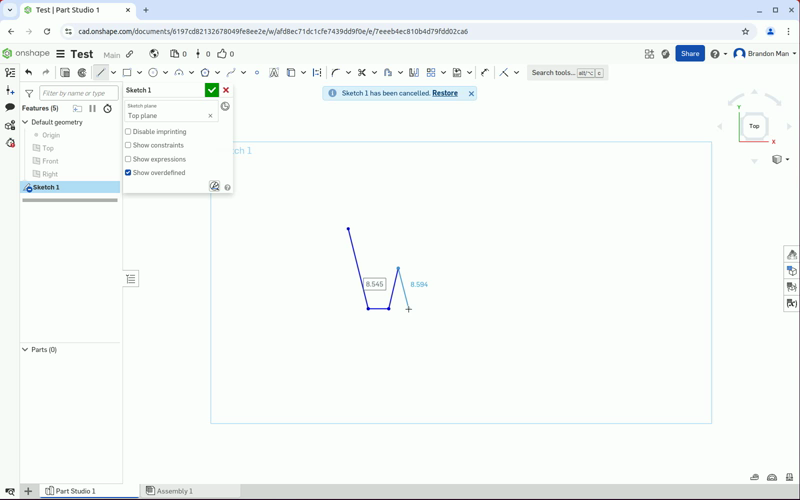
click(408, 308)
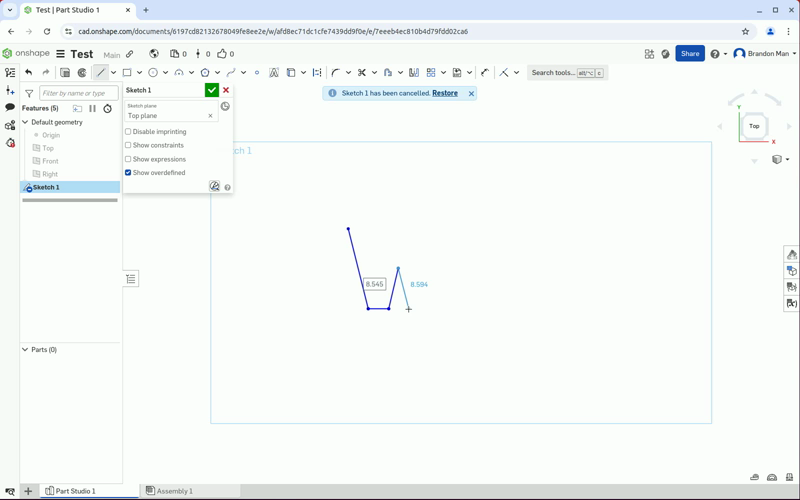
key_up(shift)
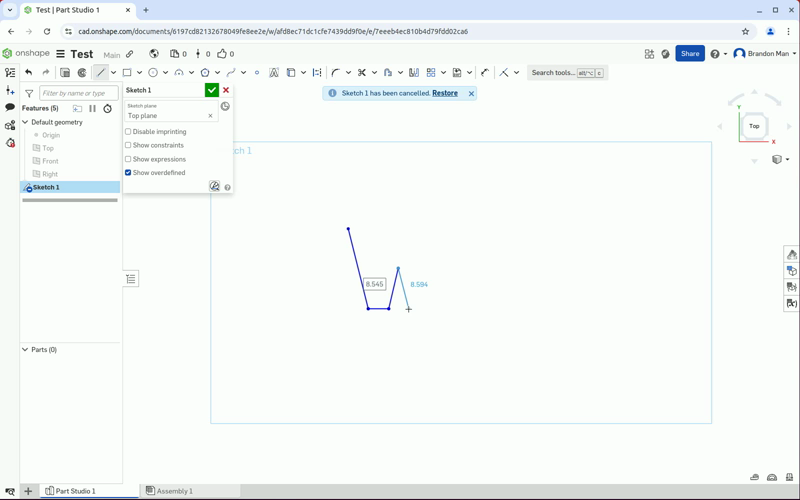
key_down(shift)
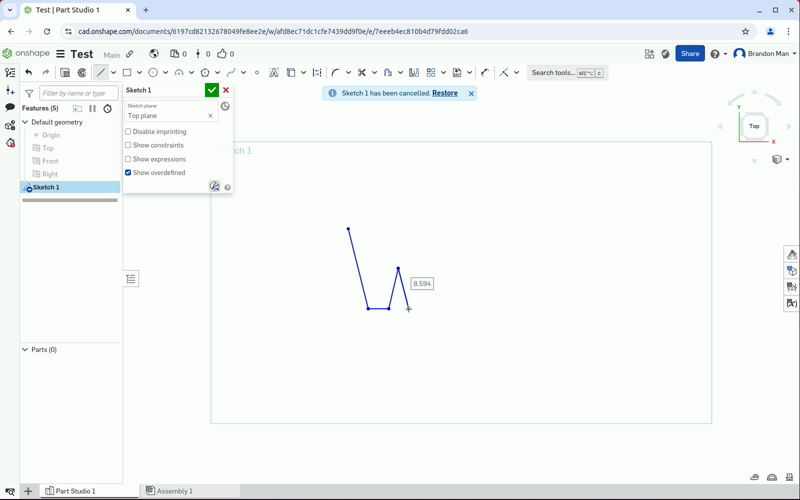
mouse_move(438, 308)
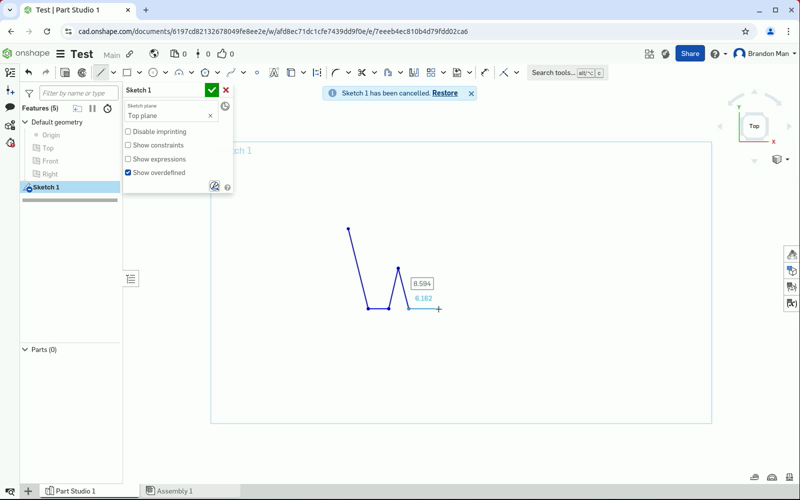
mouse_move(429, 308)
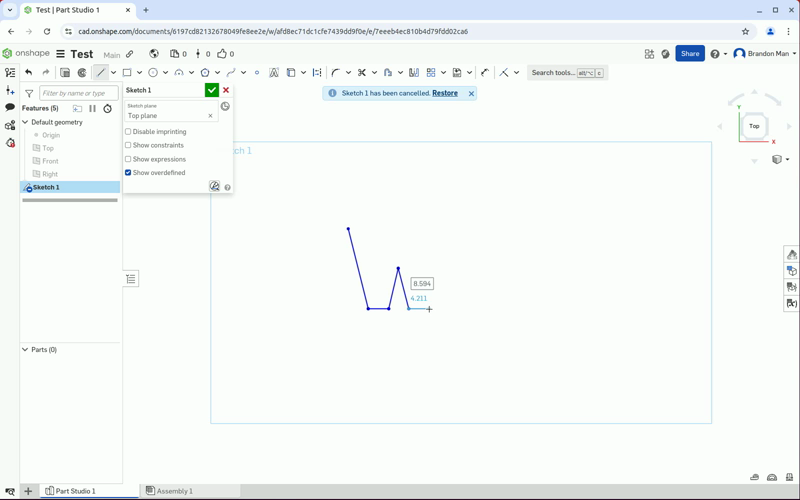
click(429, 308)
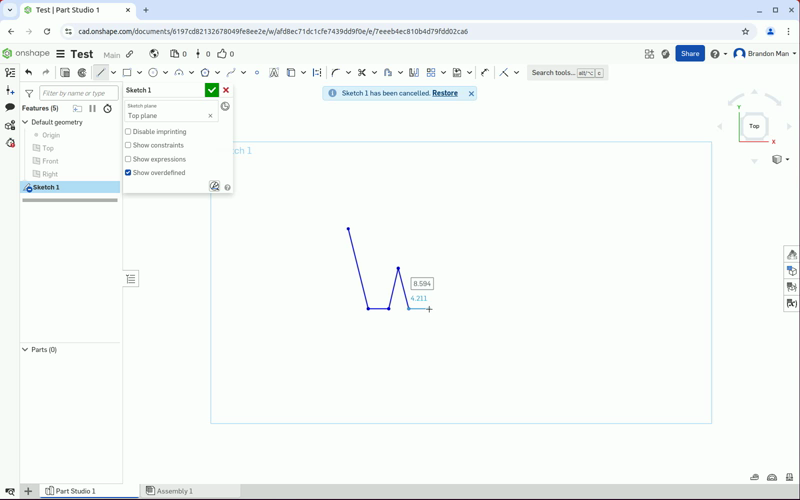
key_up(shift)
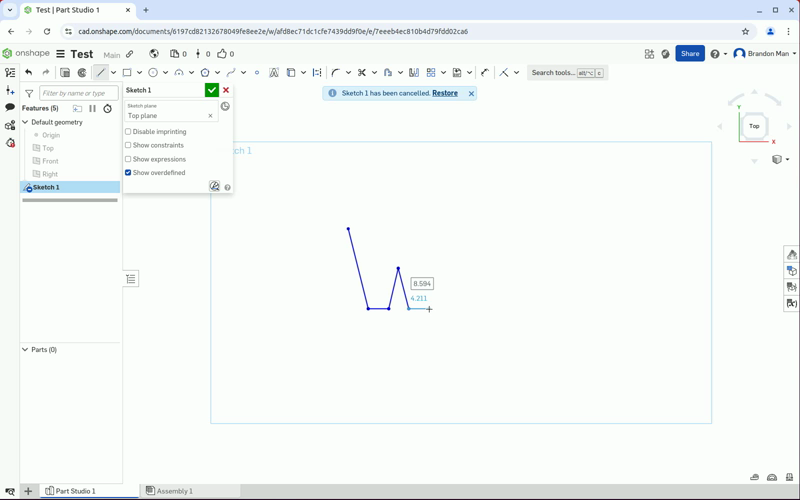
key_down(shift)
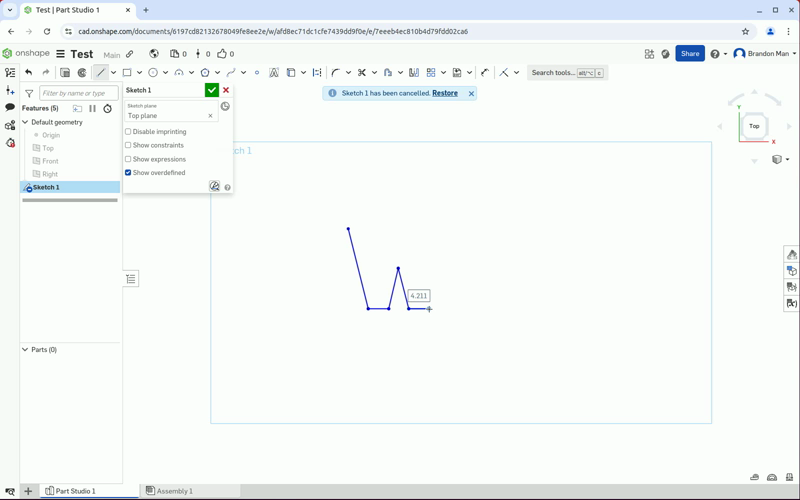
mouse_move(449, 228)
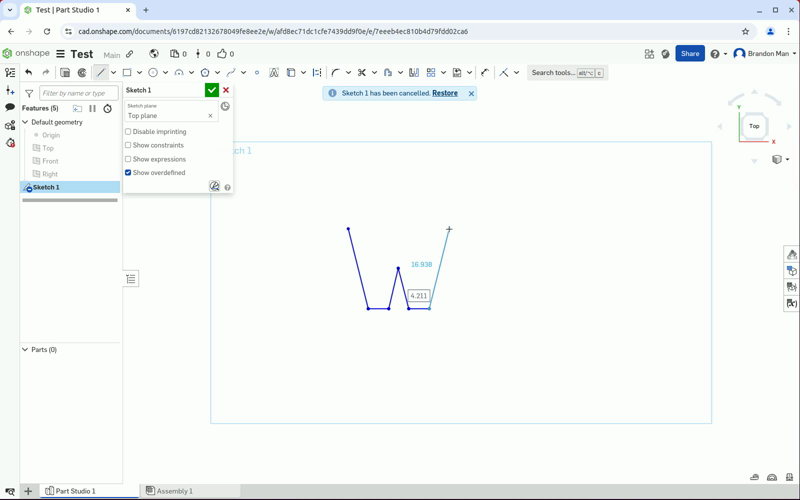
click(449, 228)
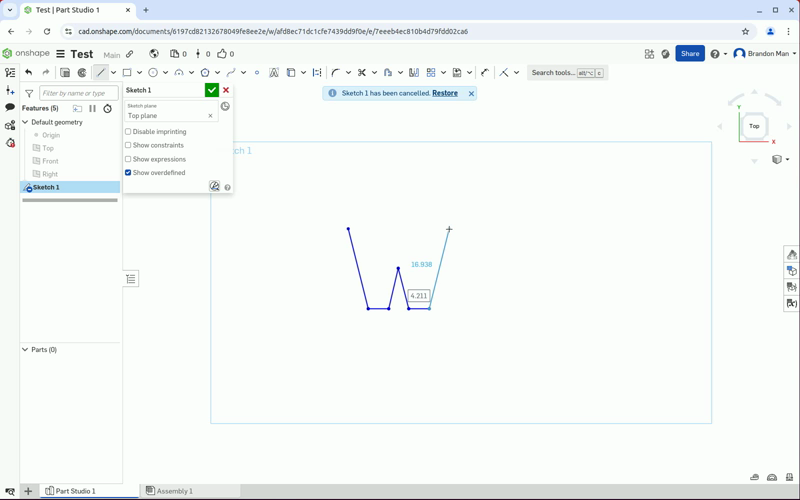
key_up(shift)
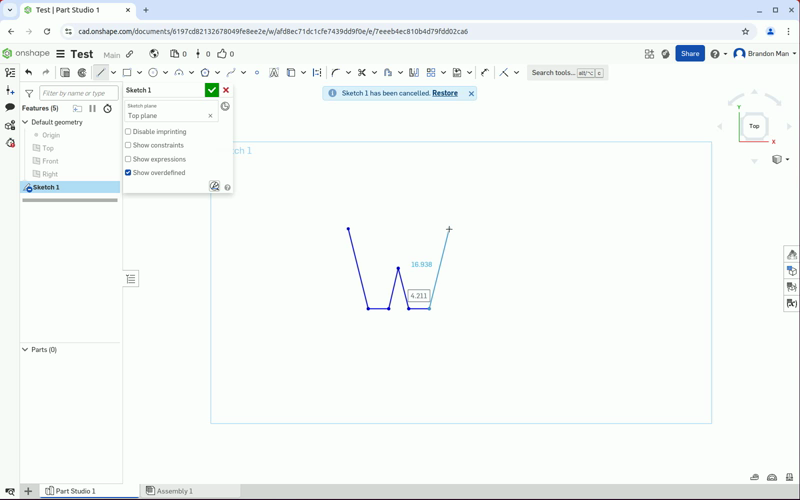
key_down(shift)
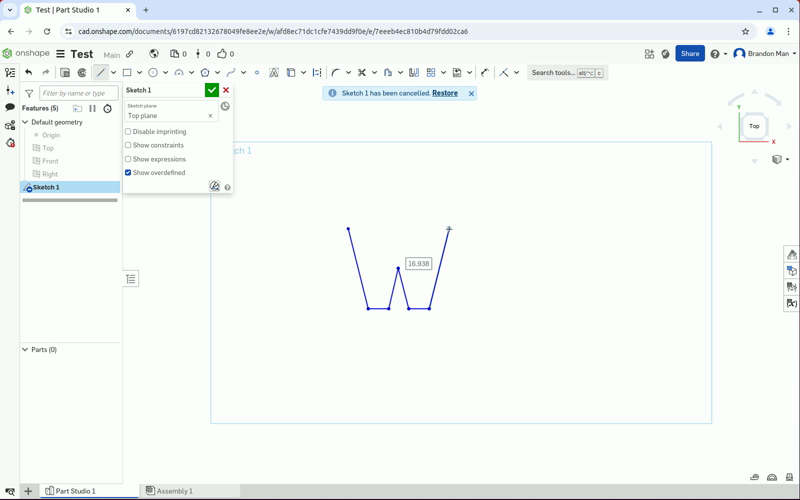
mouse_move(479, 228)
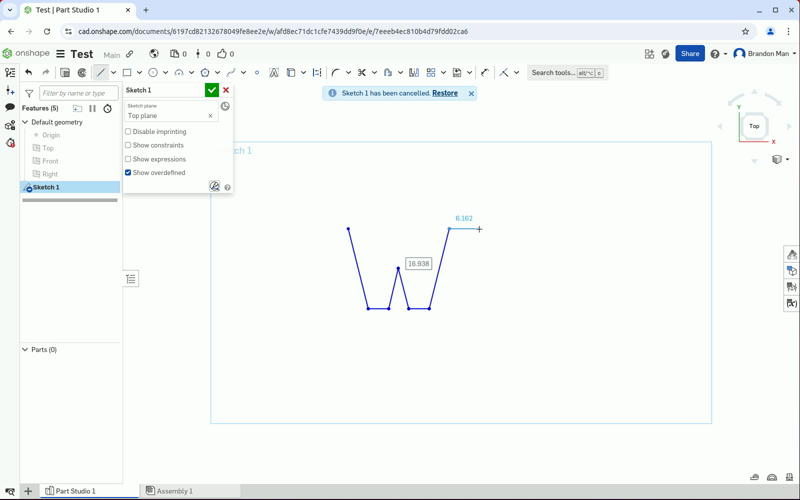
mouse_move(429, 228)
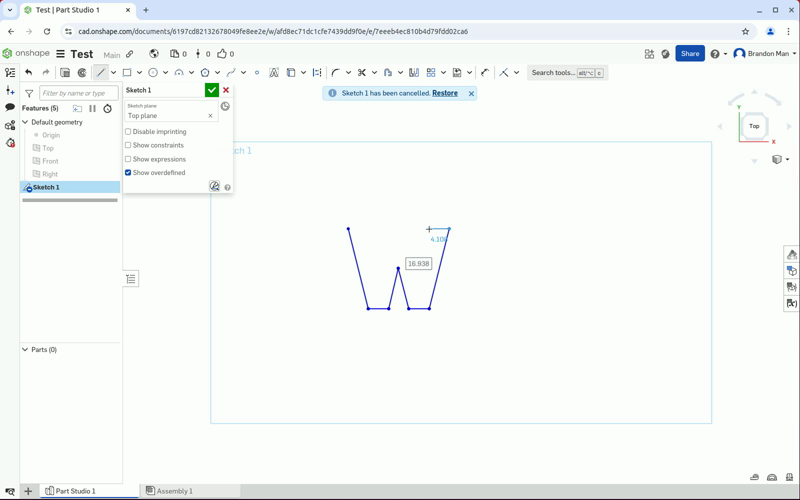
click(429, 228)
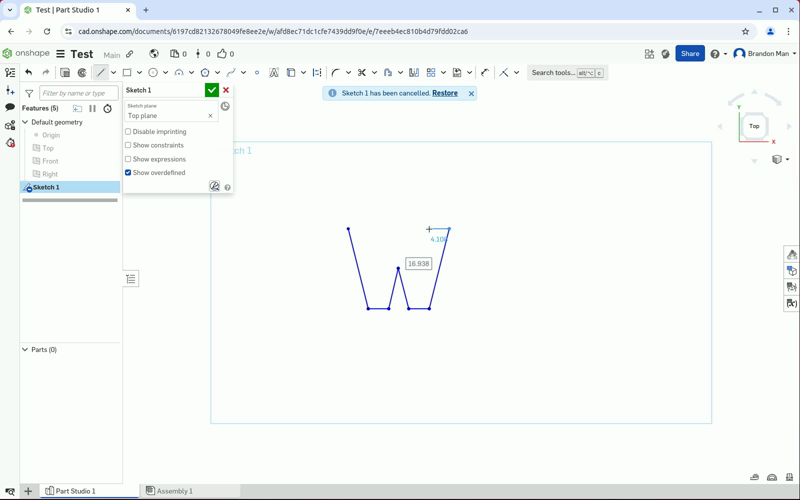
key_up(shift)
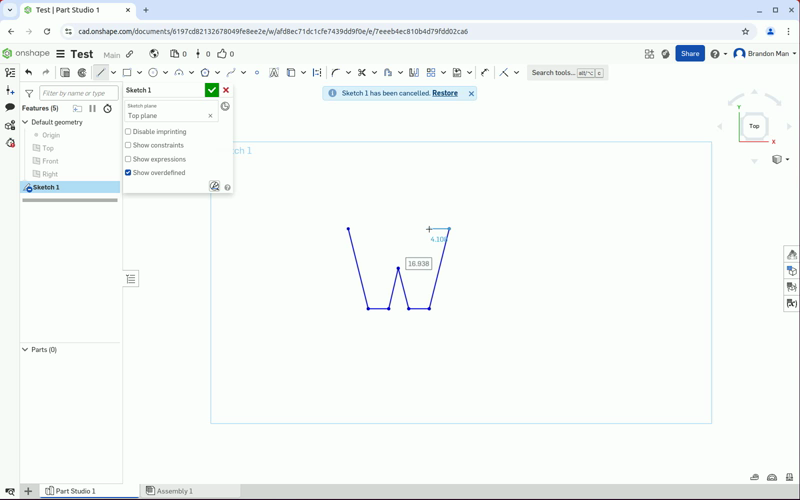
key_down(shift)
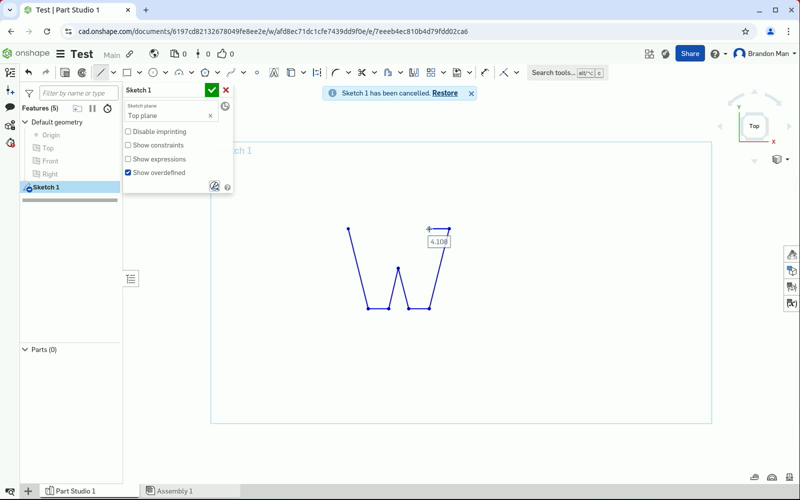
mouse_move(459, 228)
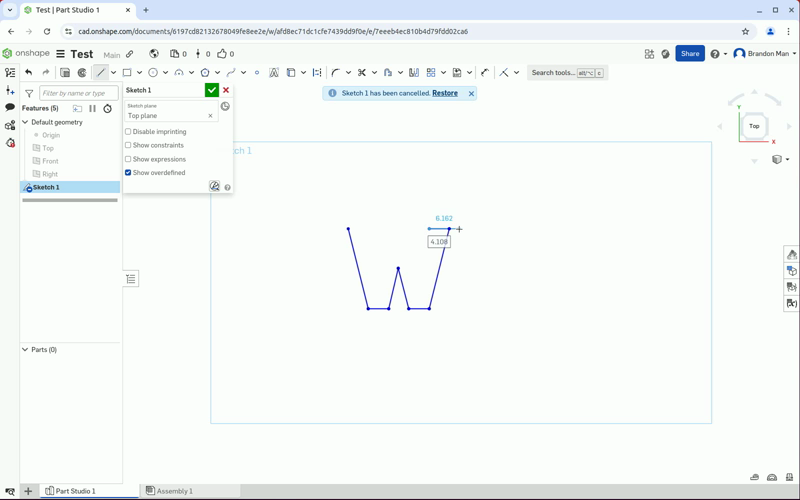
mouse_move(418, 268)
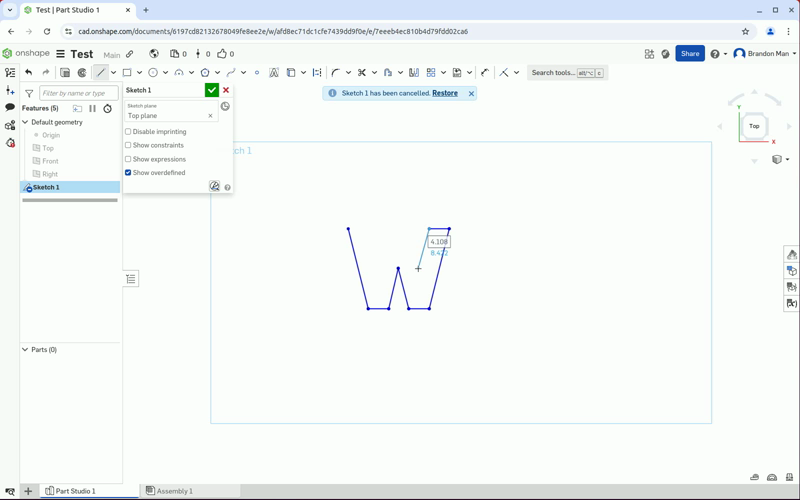
click(418, 268)
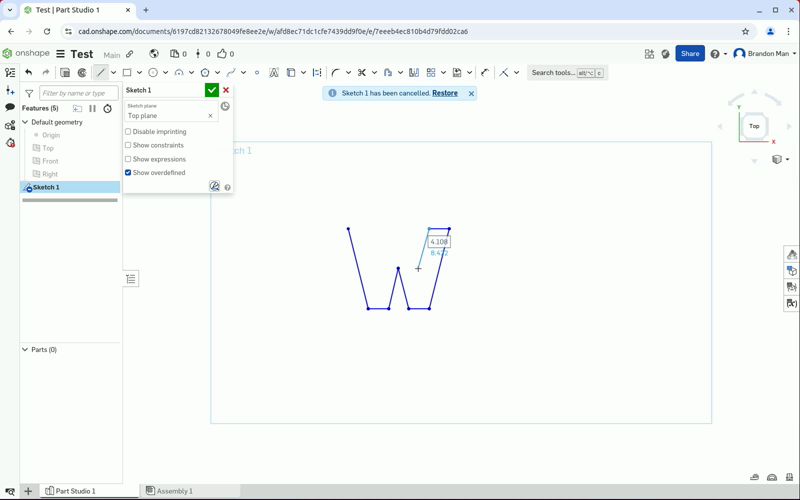
key_up(shift)
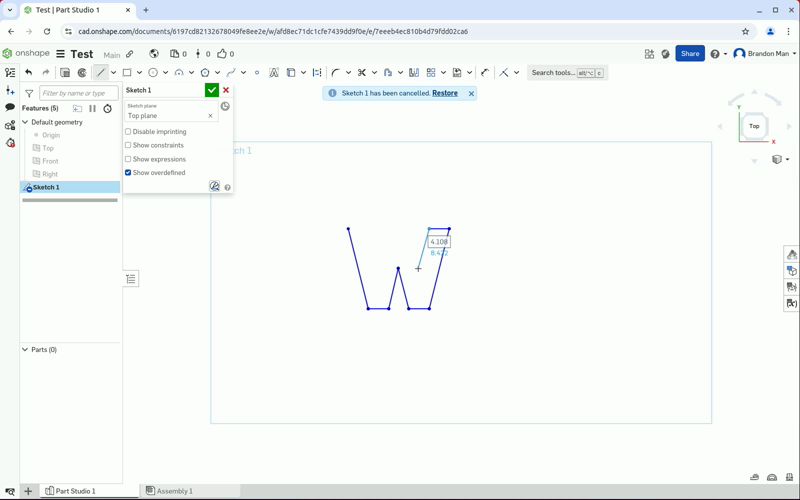
key_down(shift)
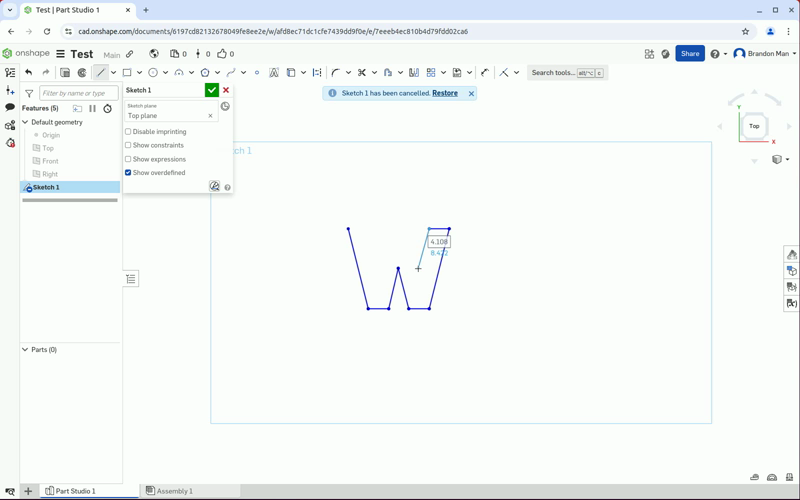
mouse_move(448, 268)
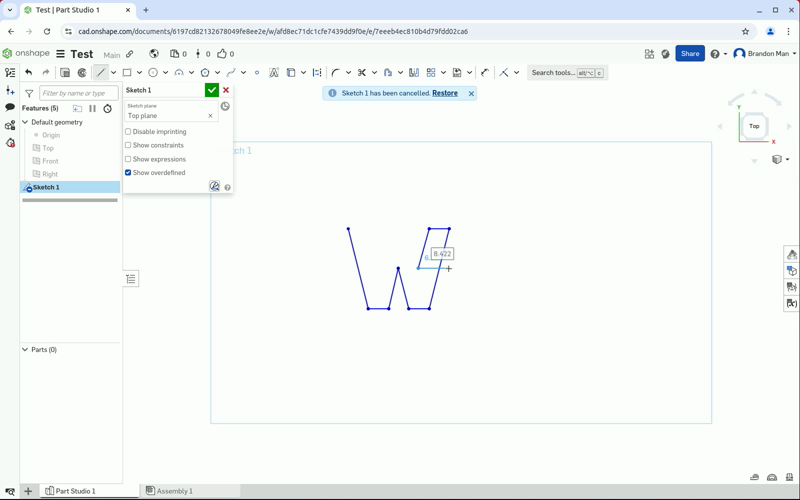
mouse_move(408, 228)
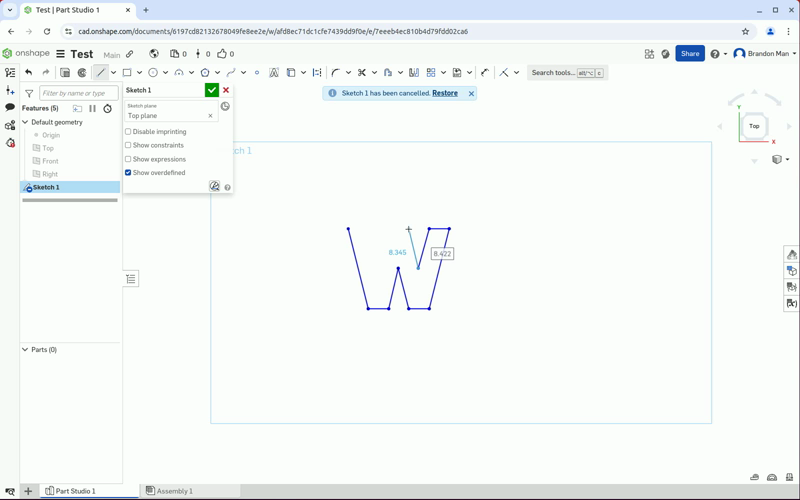
click(408, 228)
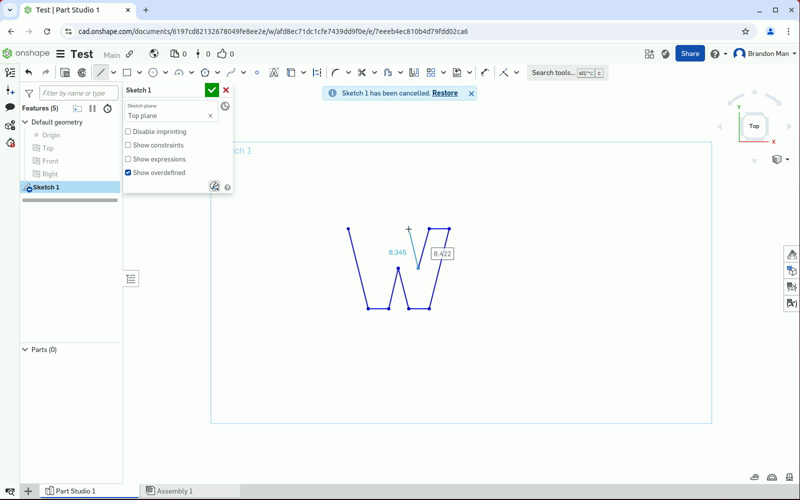
key_up(shift)
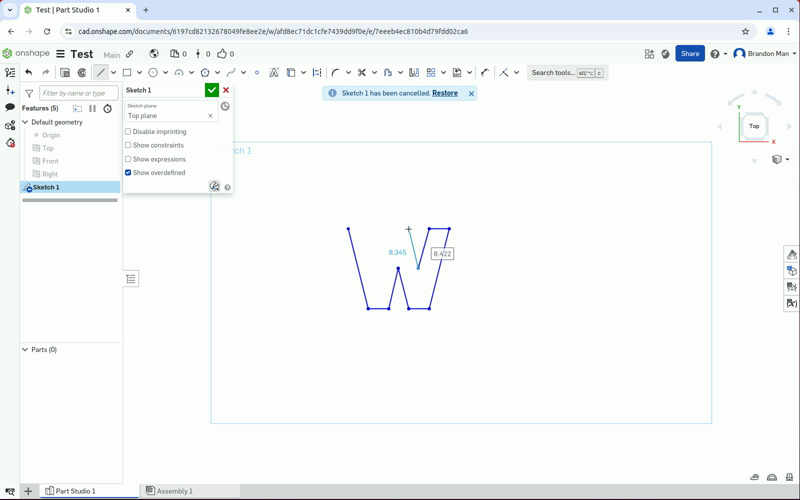
key_down(shift)
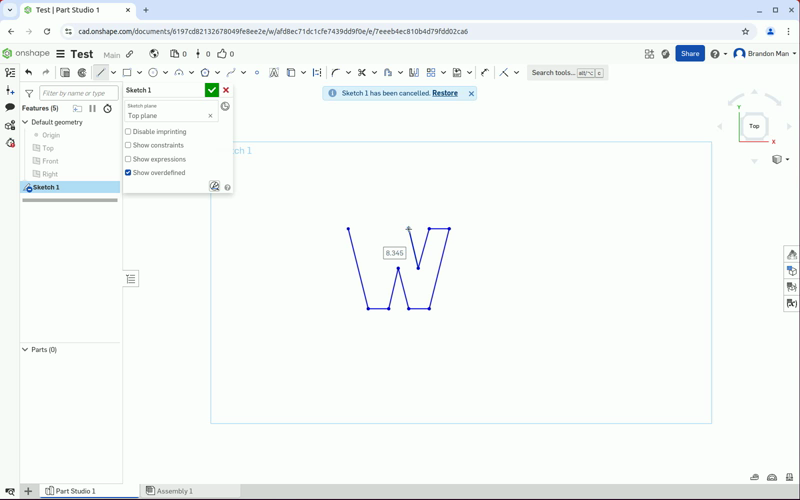
mouse_move(438, 228)
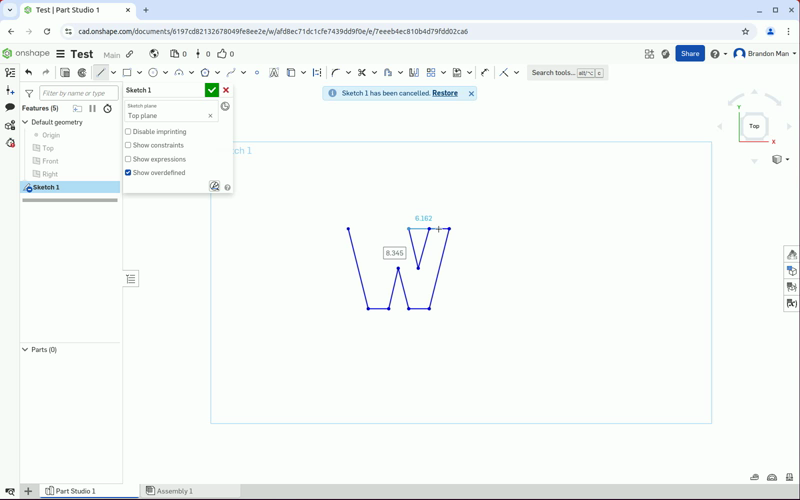
mouse_move(388, 228)
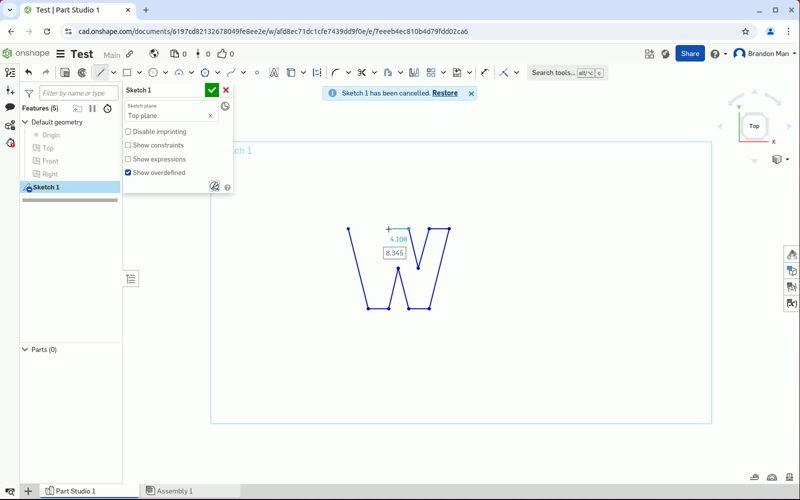
click(388, 228)
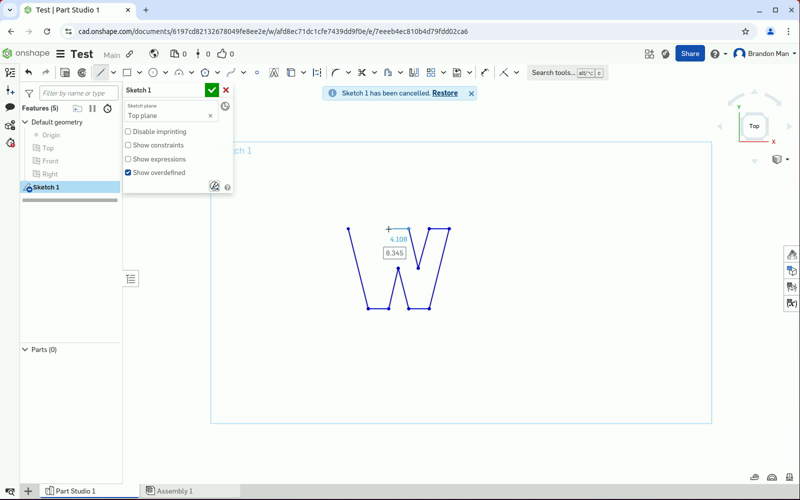
key_up(shift)
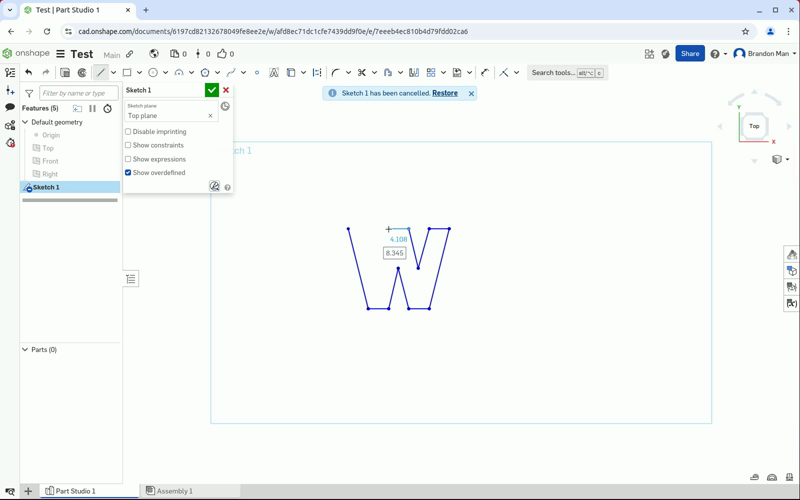
key_down(shift)
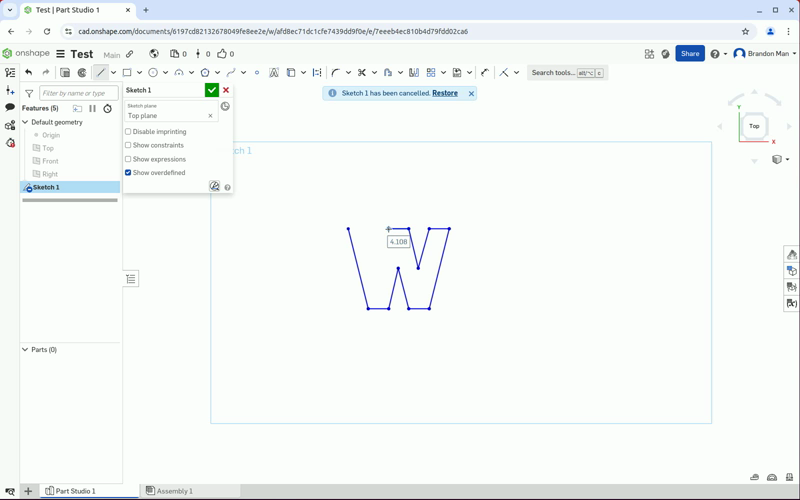
mouse_move(418, 228)
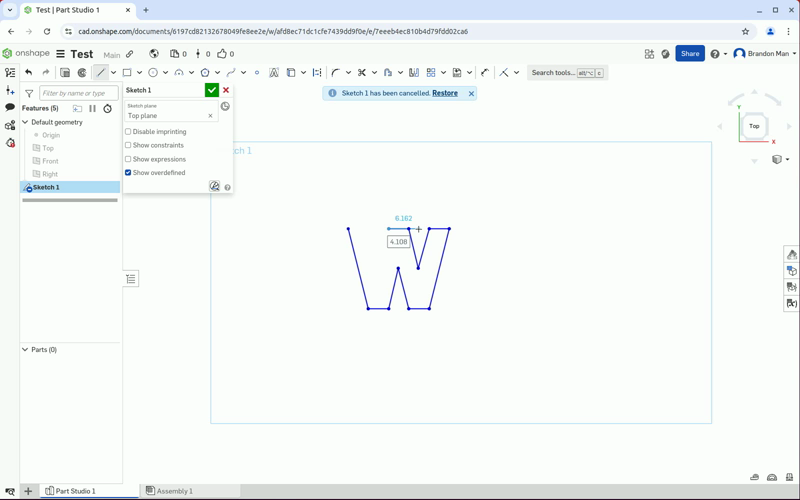
mouse_move(379, 268)
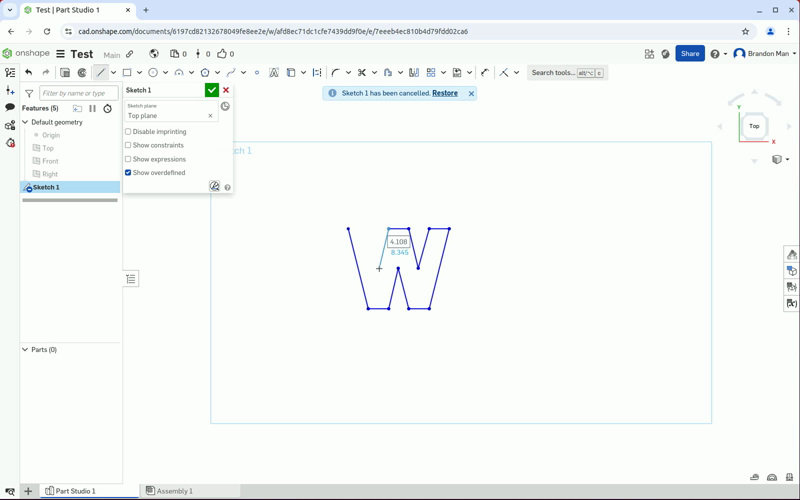
click(379, 268)
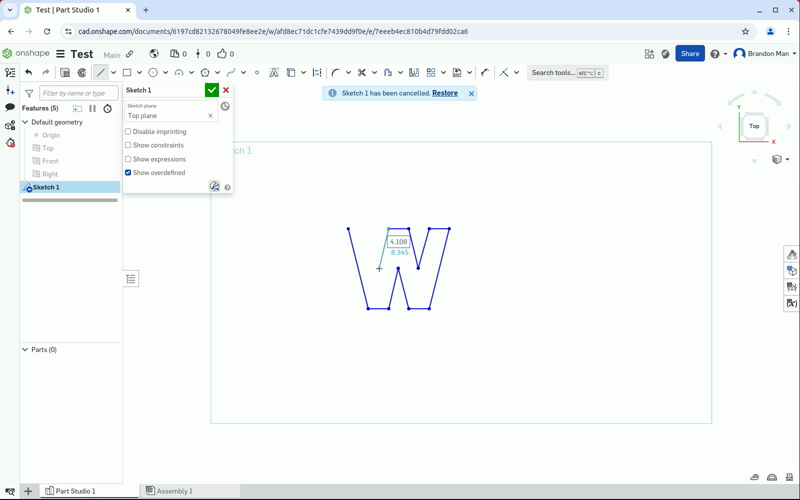
key_up(shift)
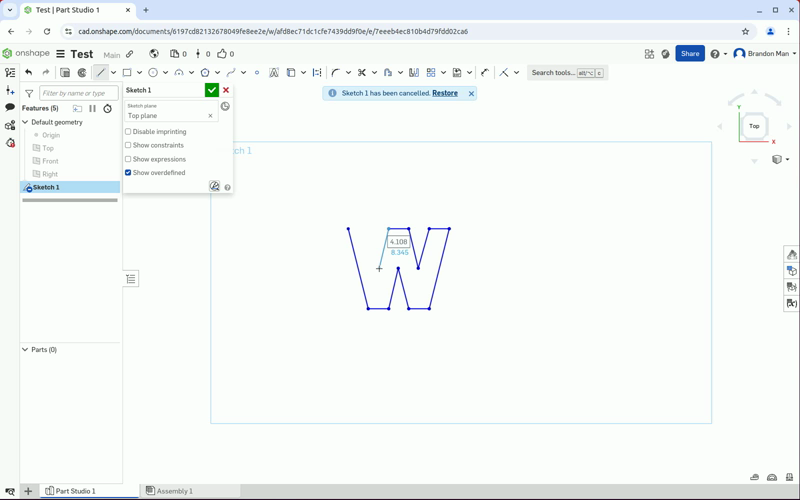
key_down(shift)
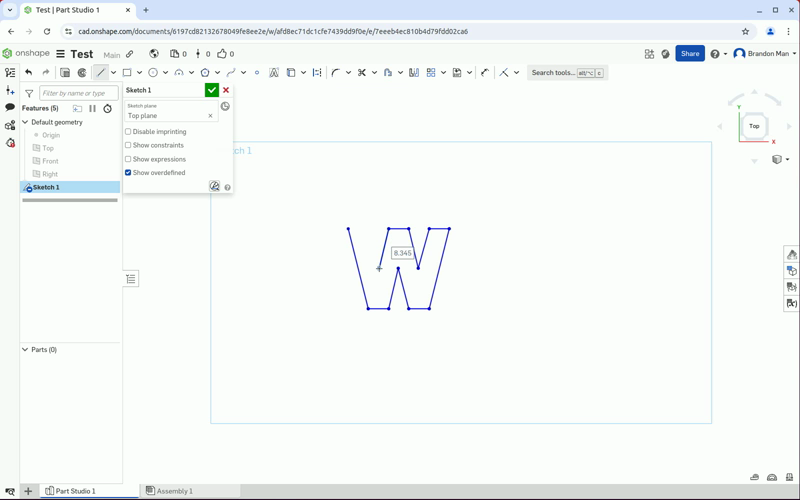
mouse_move(409, 268)
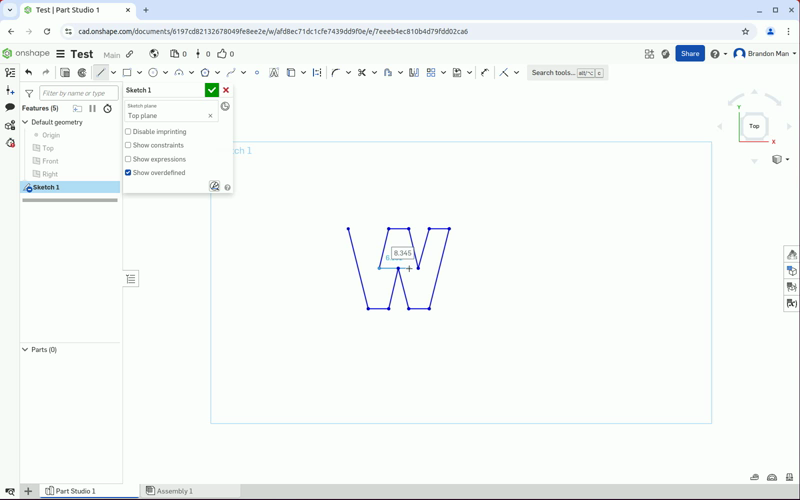
mouse_move(368, 228)
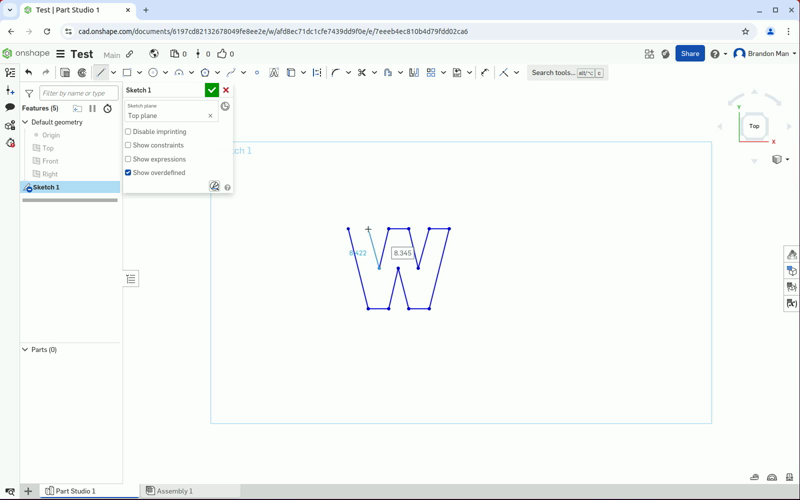
click(368, 228)
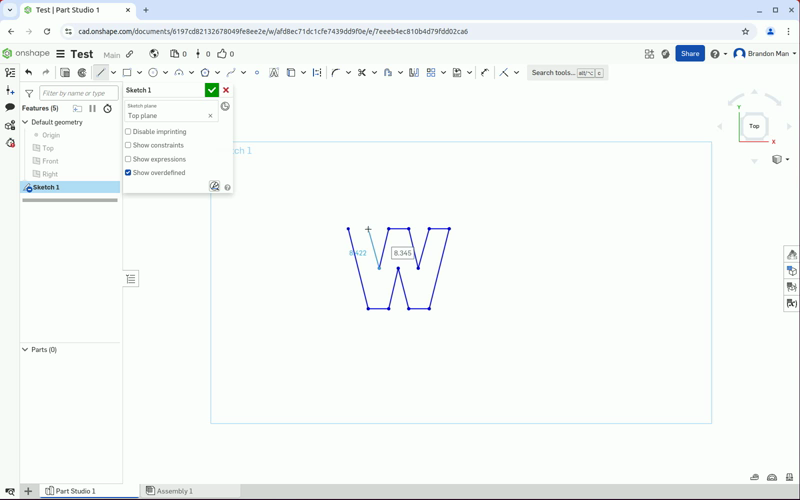
key_up(shift)
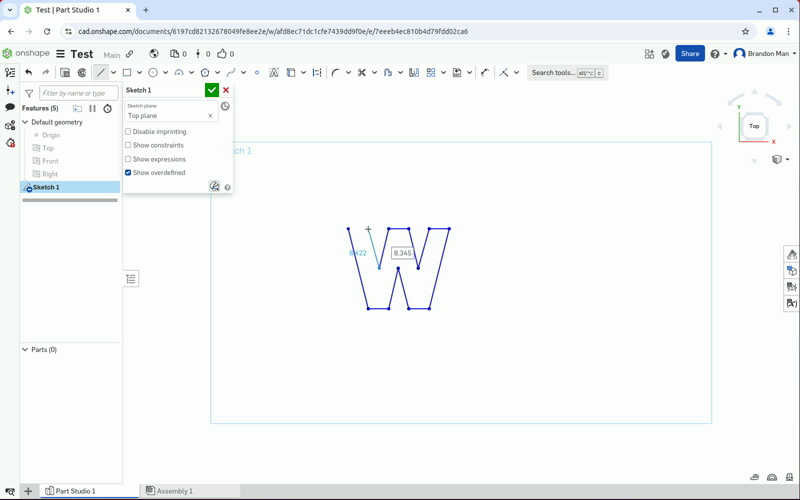
mouse_move(398, 228)
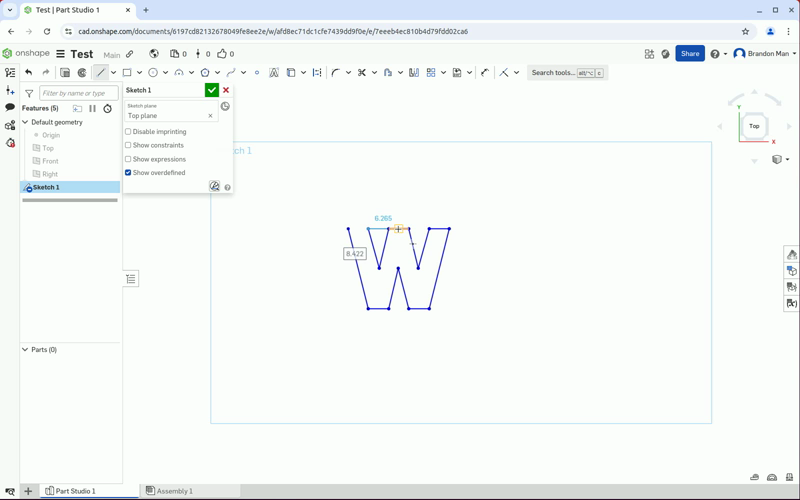
key_down(shift)
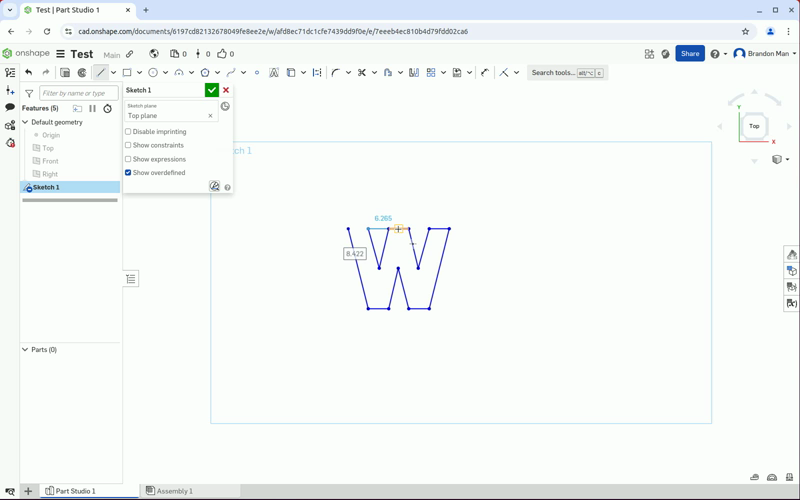
mouse_move(348, 228)
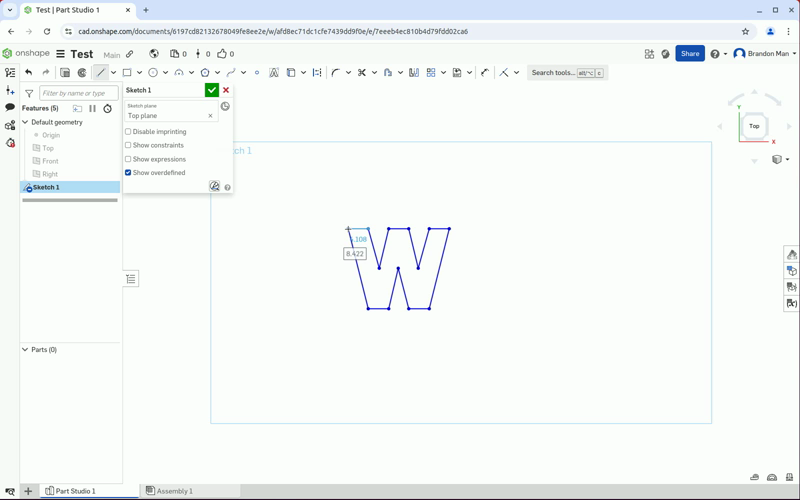
key_up(shift)
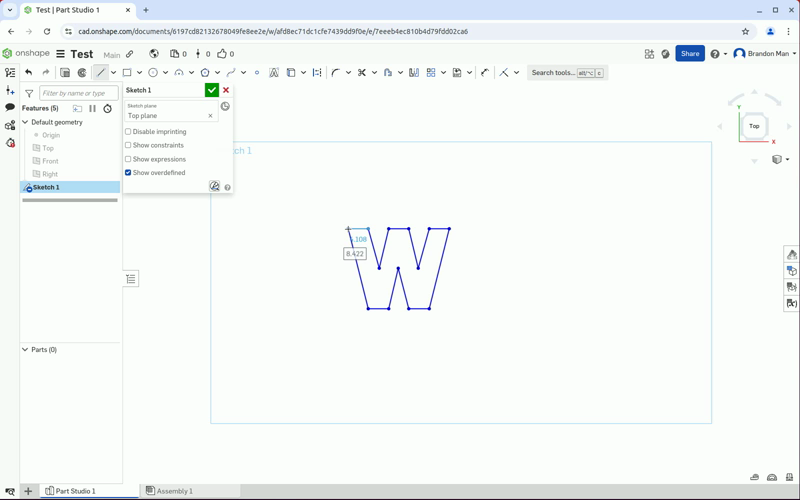
click(348, 228)
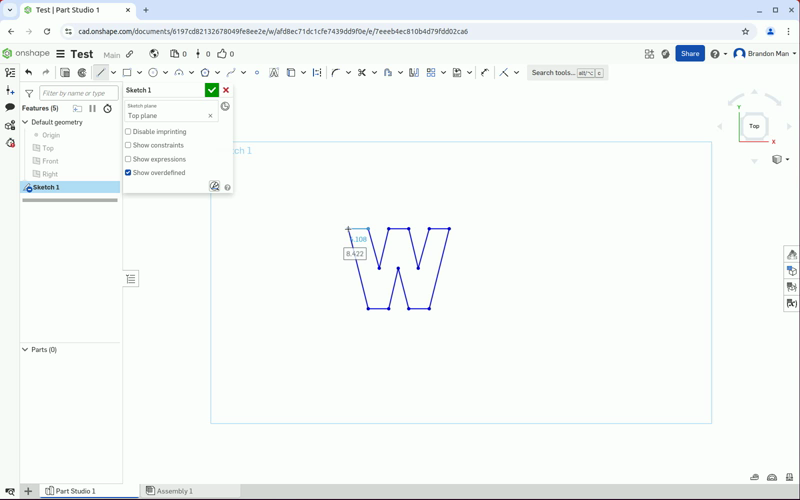
key(esc)
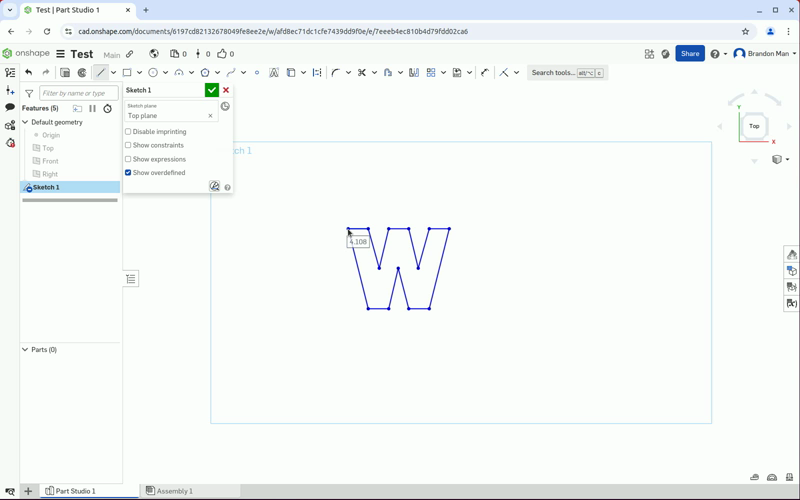
mouse_move(413, 286)
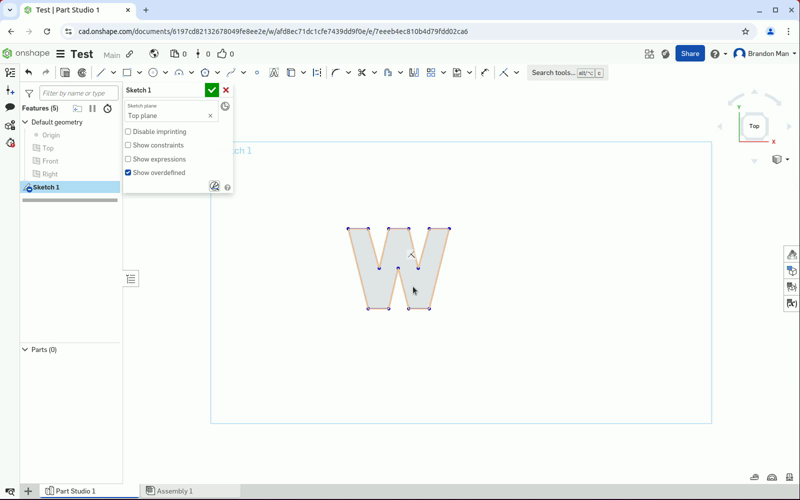
click(413, 286)
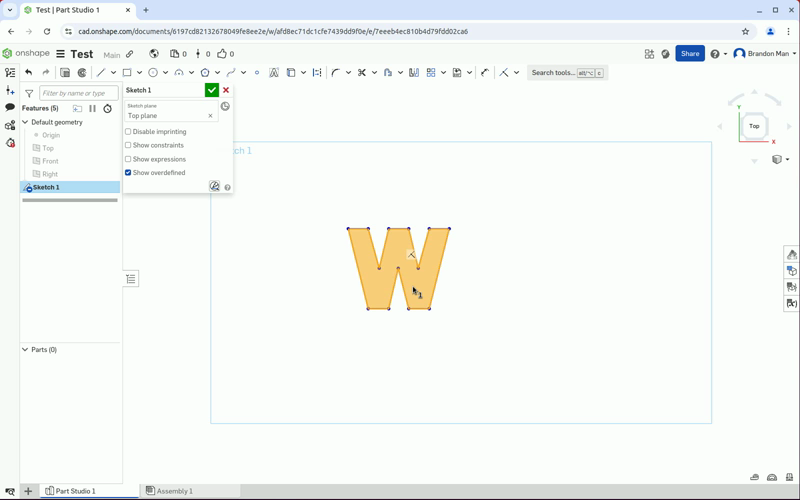
mouse_move(73, 352)
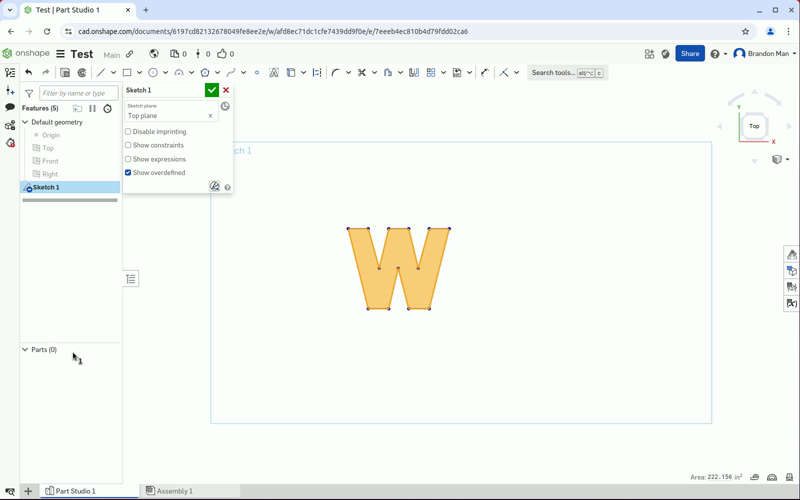
key(shift+y)
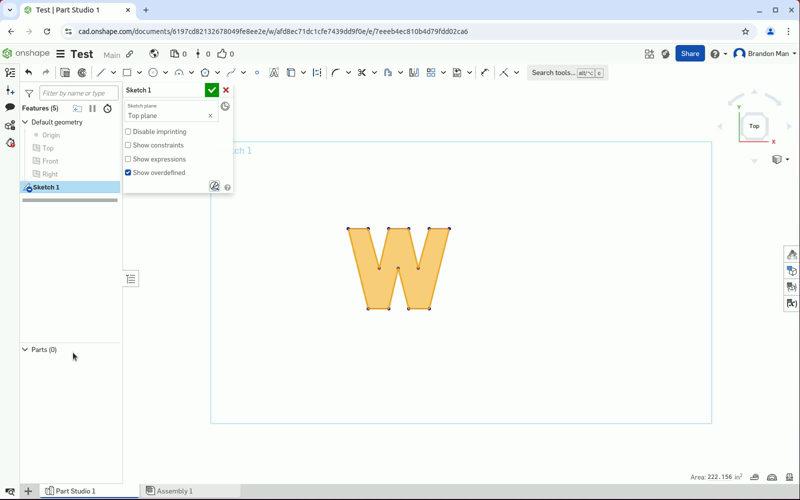
key(shift+e)
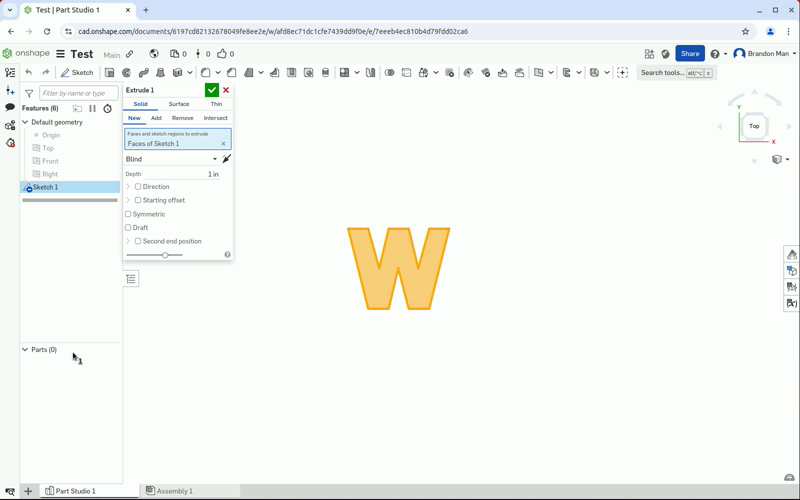
mouse_move(143, 106)
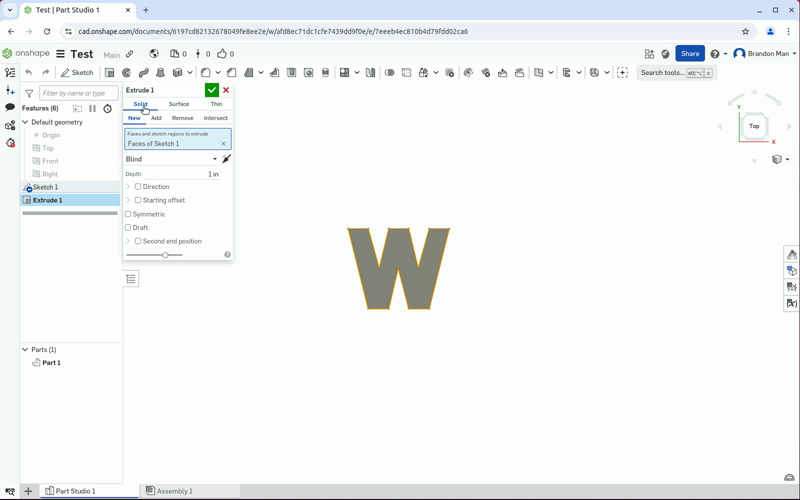
click(143, 106)
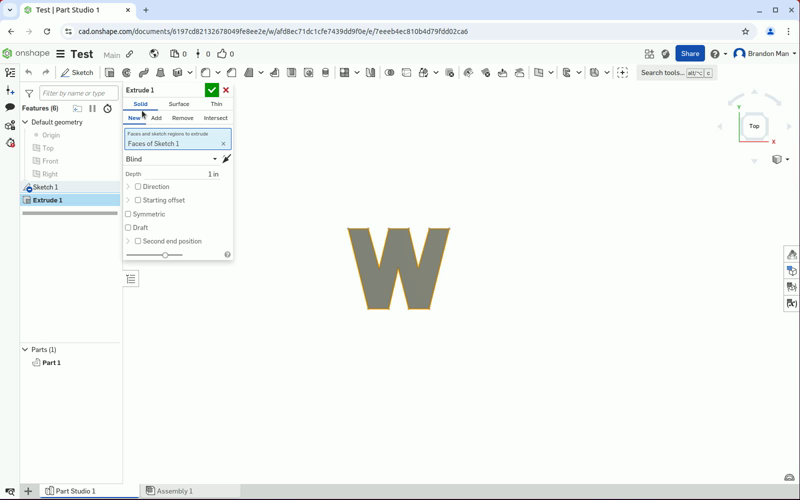
mouse_move(137, 120)
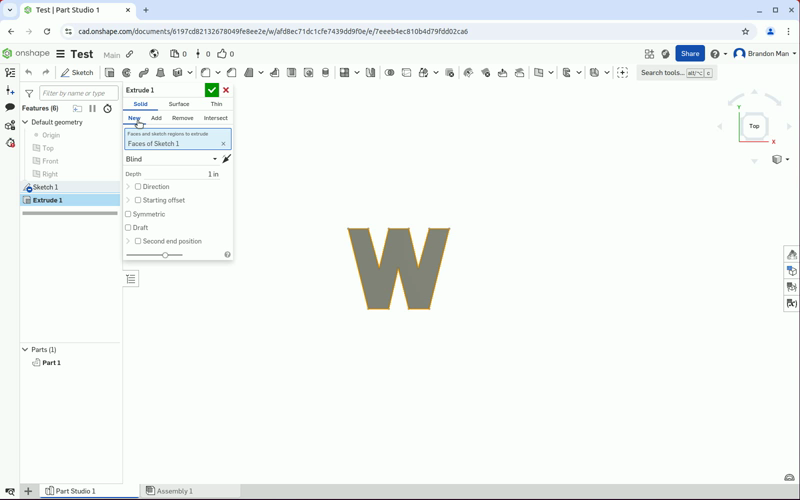
click(137, 120)
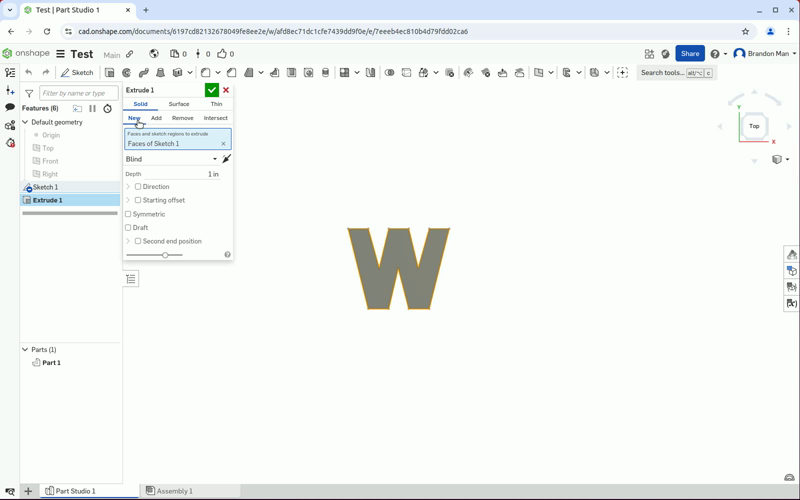
key(tab, 4)
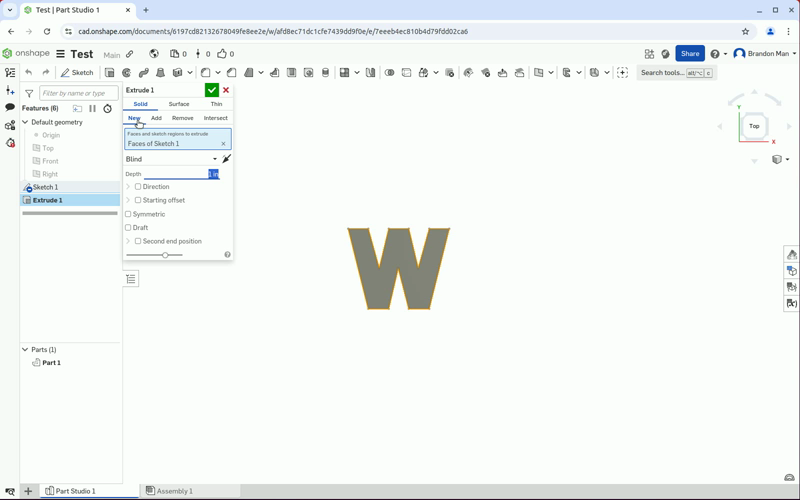
text(7.462)
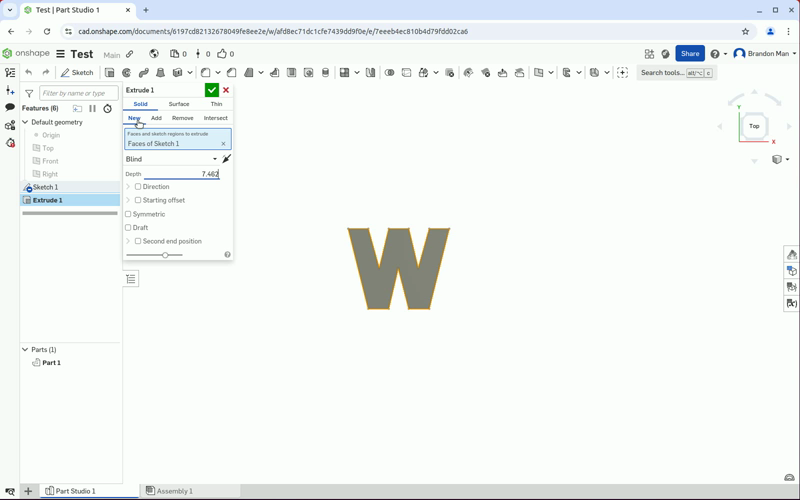
key(enter)
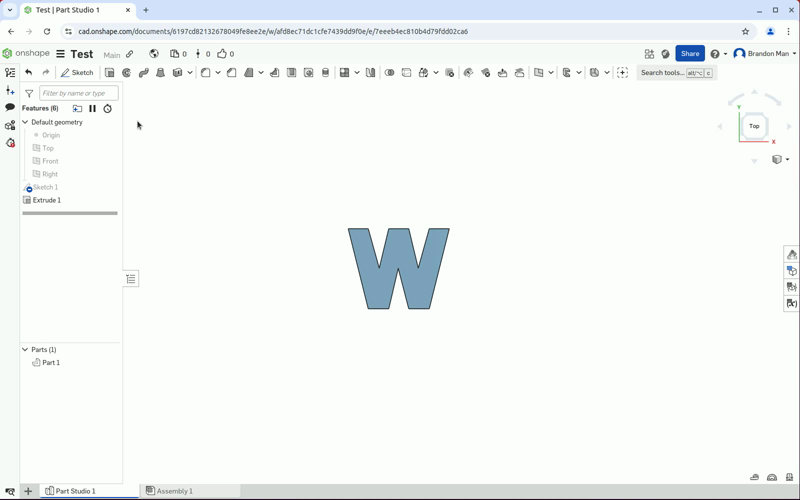
key(shift+h)
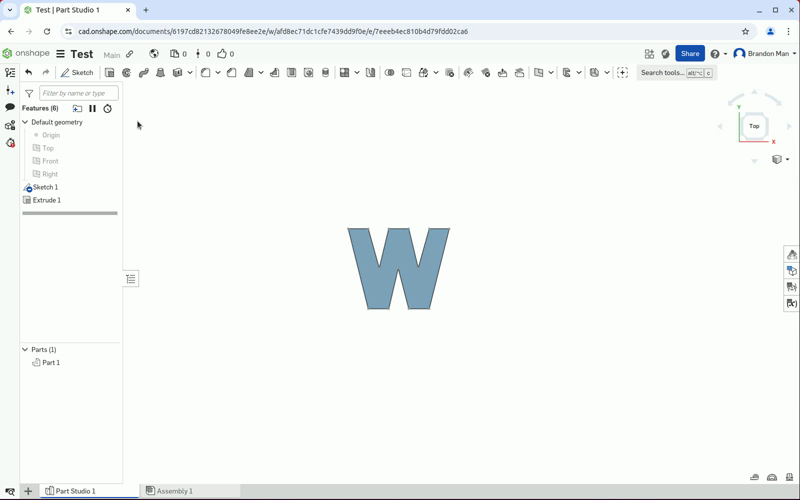
key(shift+h)
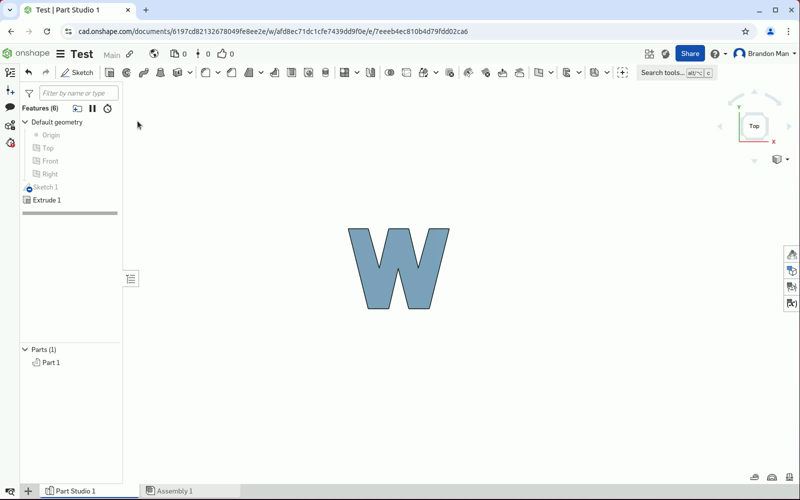
mouse_move(73, 189)
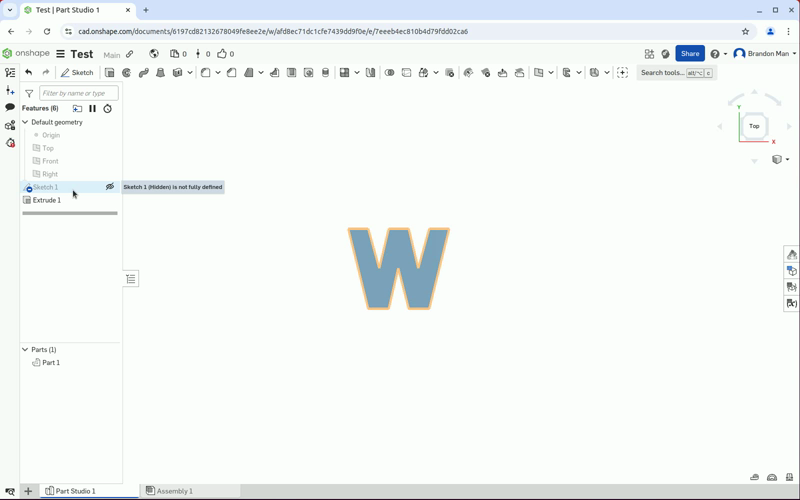
click(73, 189)
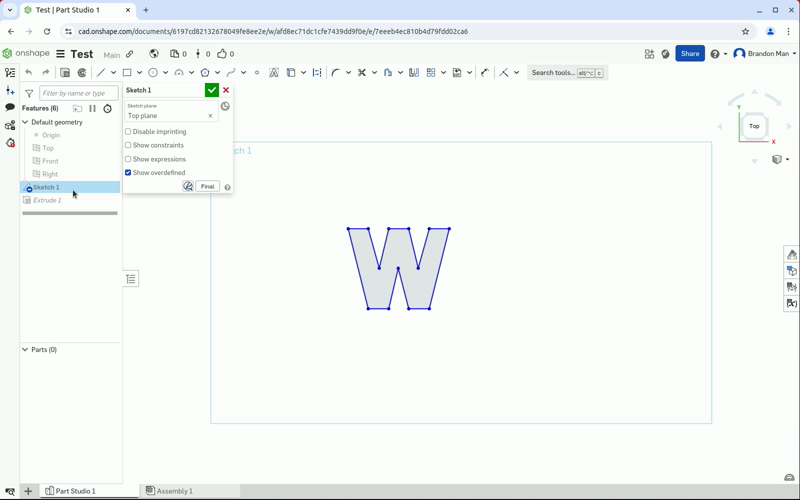
mouse_move(229, 92)
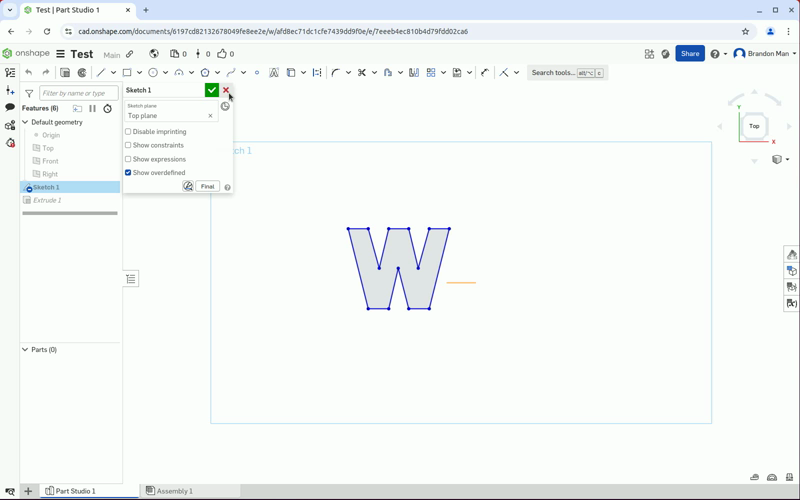
click(229, 92)
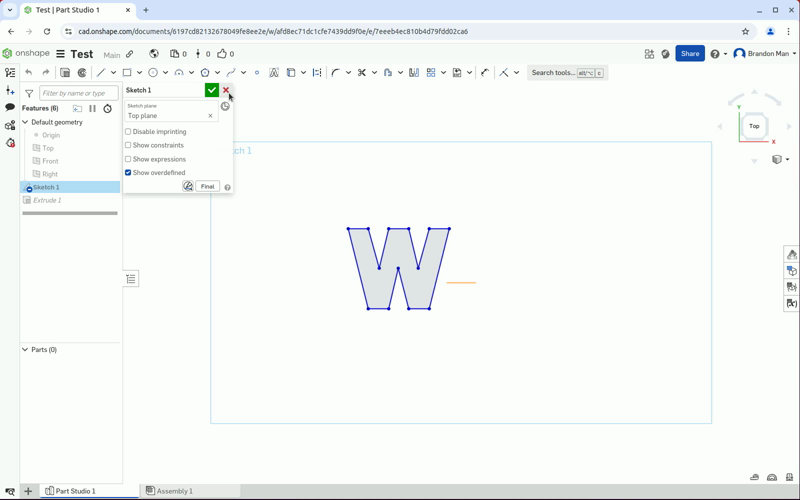
key(shift+s)
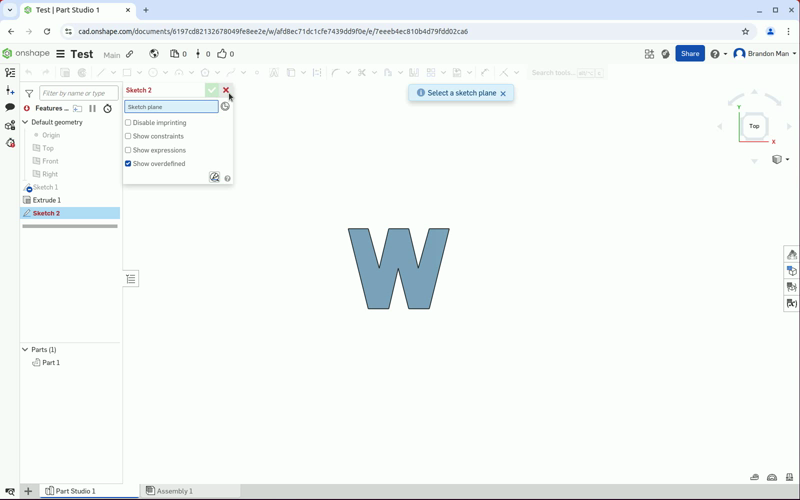
mouse_move(73, 150)
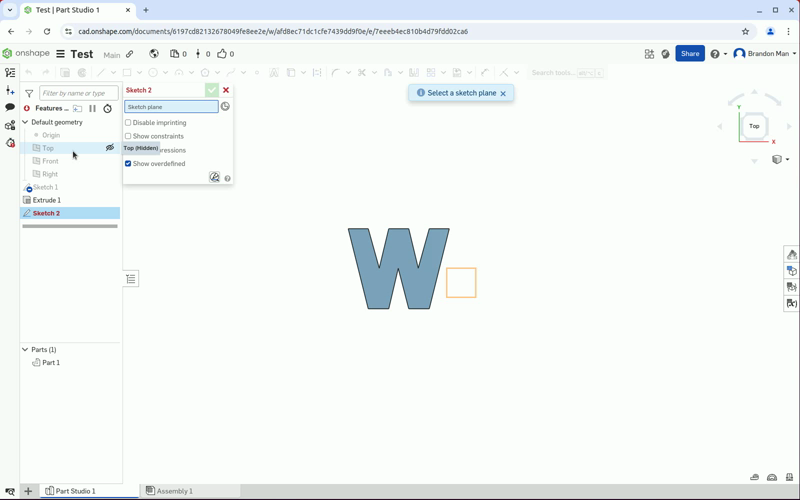
click(73, 150)
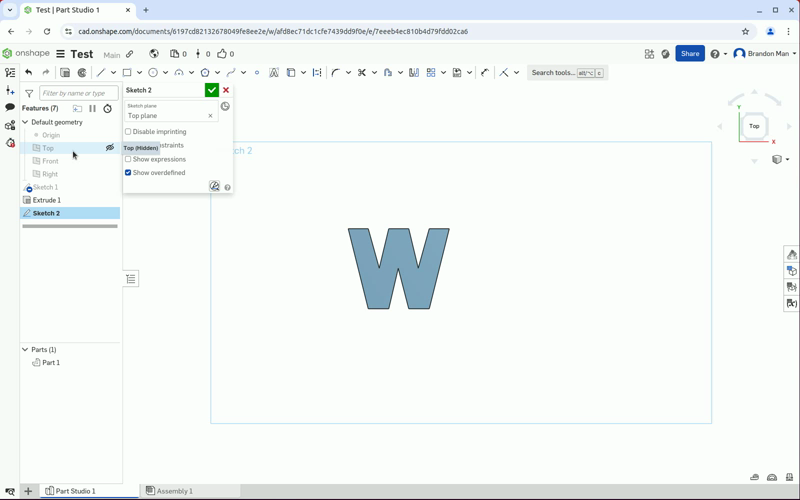
mouse_move(73, 352)
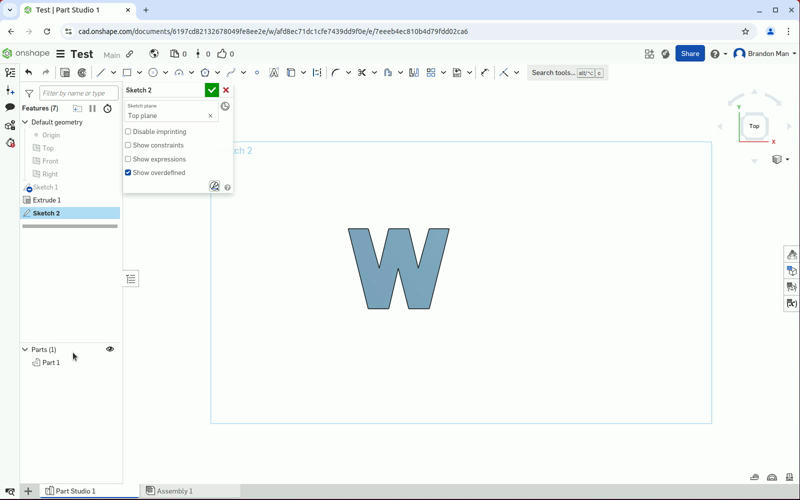
key(y)
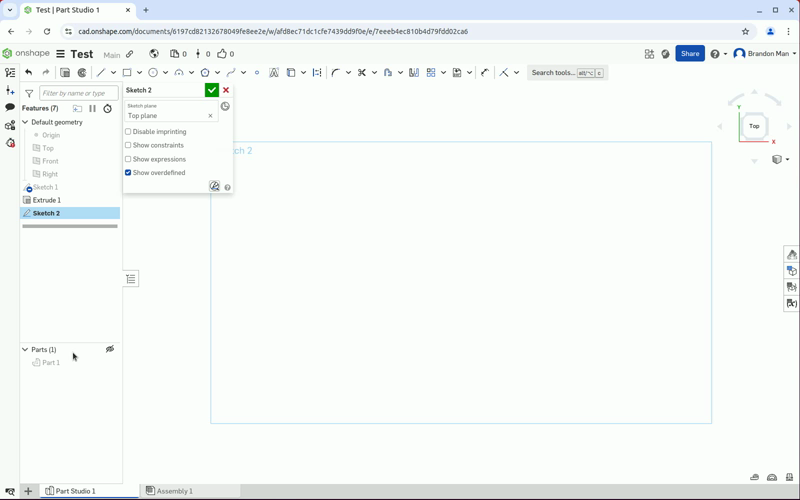
key(l)
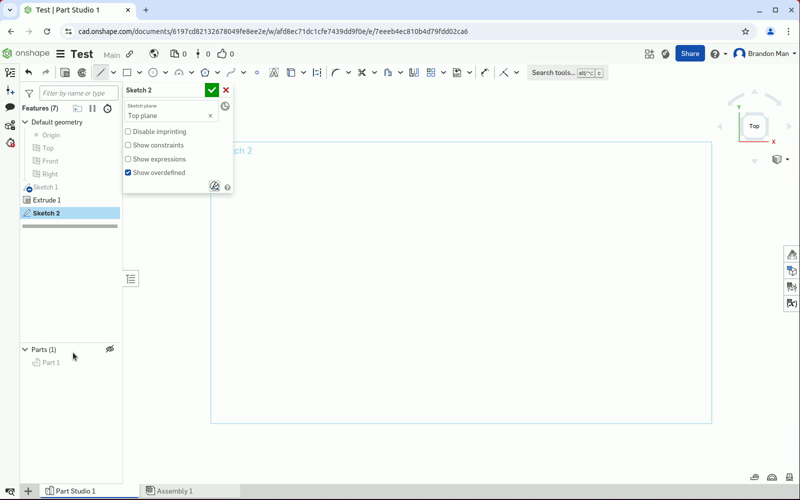
key_down(shift)
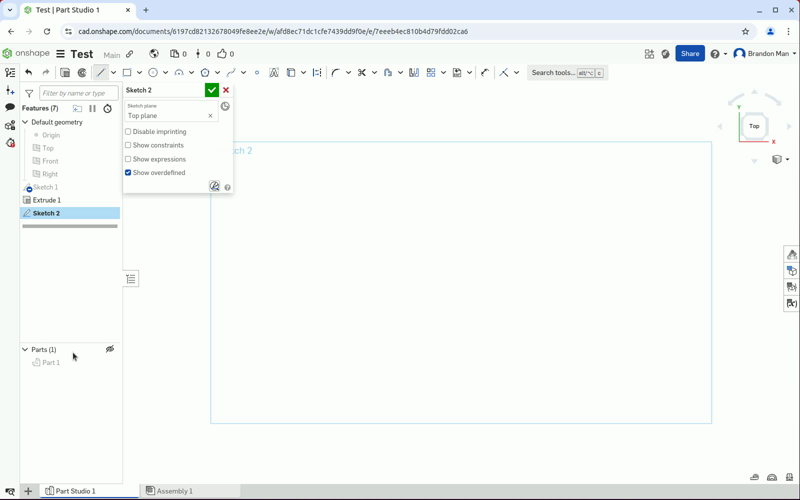
mouse_move(429, 308)
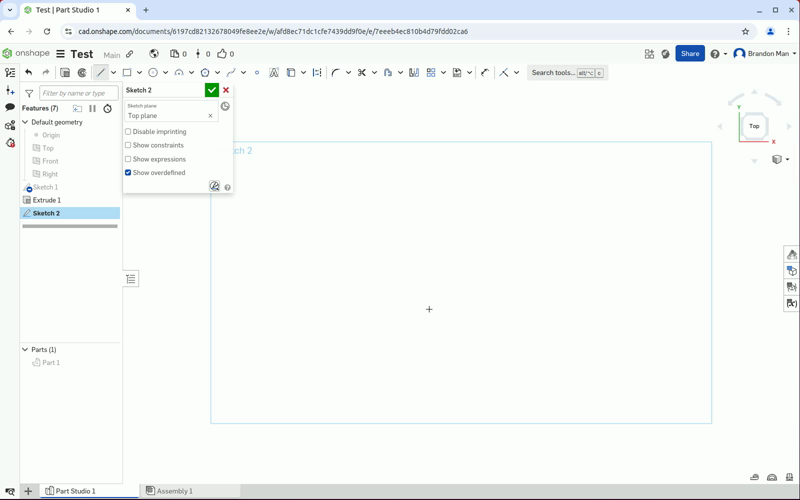
click(429, 308)
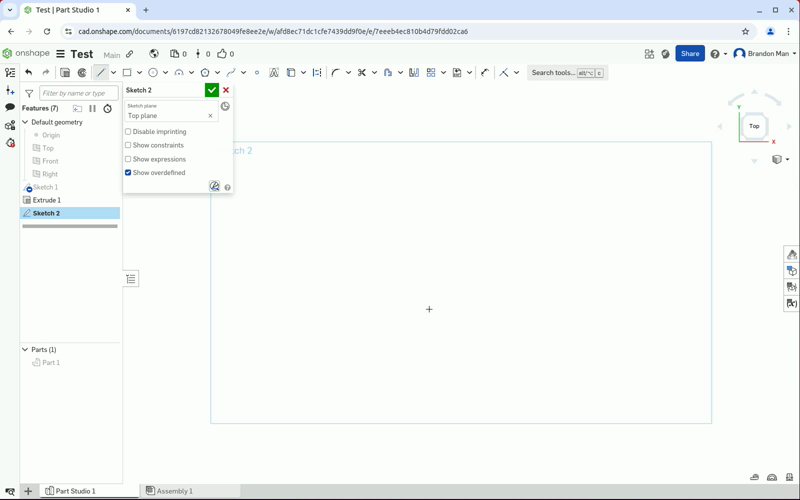
key_up(shift)
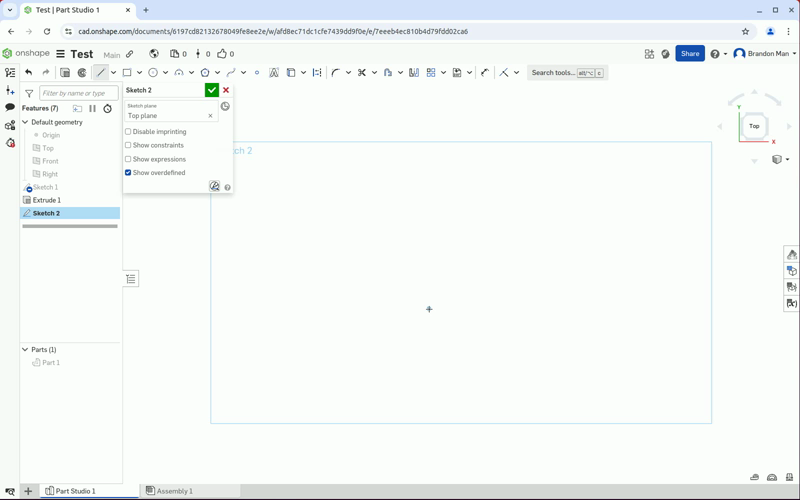
key_down(shift)
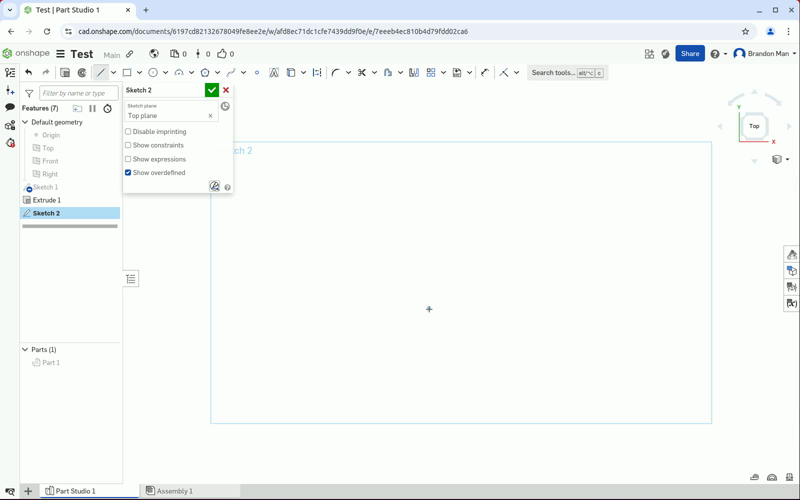
mouse_move(459, 308)
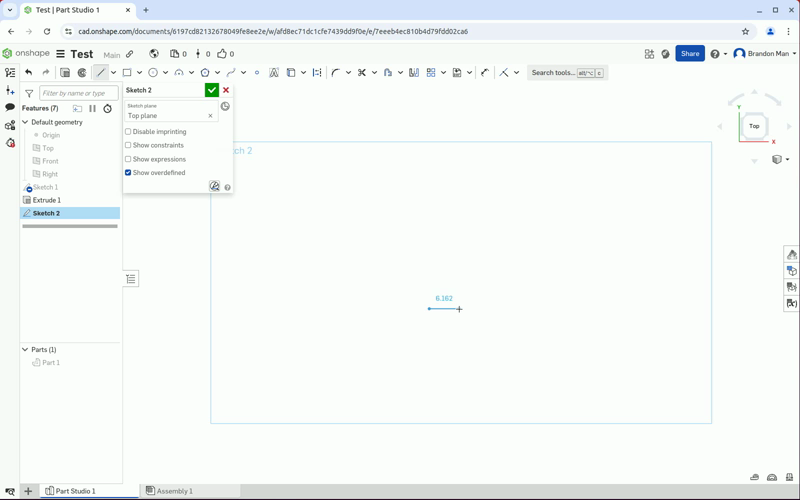
mouse_move(449, 308)
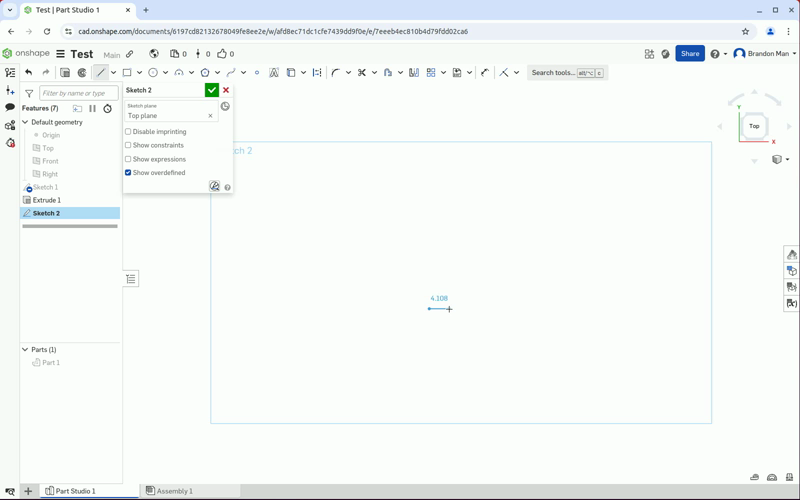
click(449, 308)
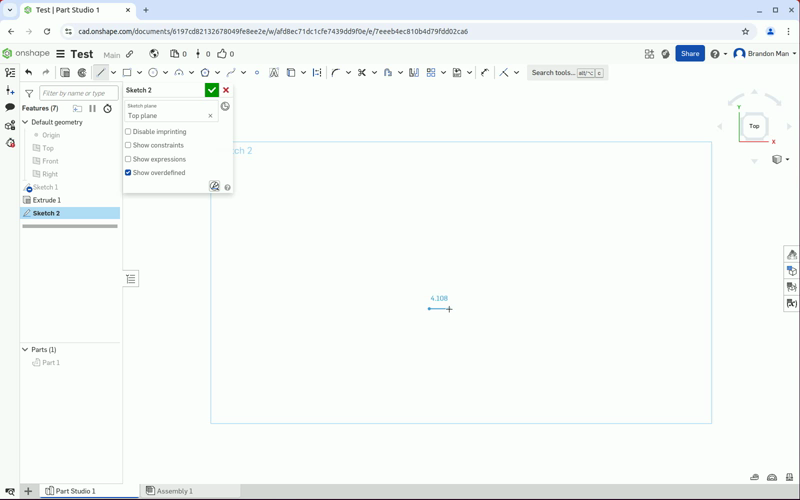
key_up(shift)
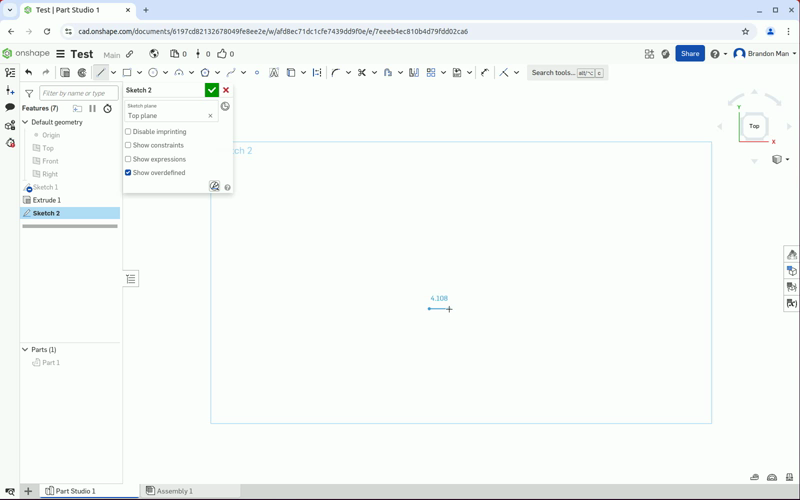
key_down(shift)
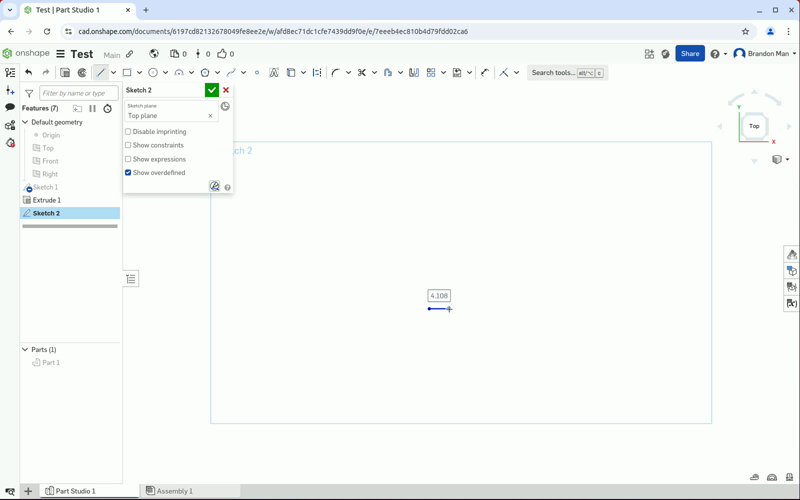
mouse_move(479, 308)
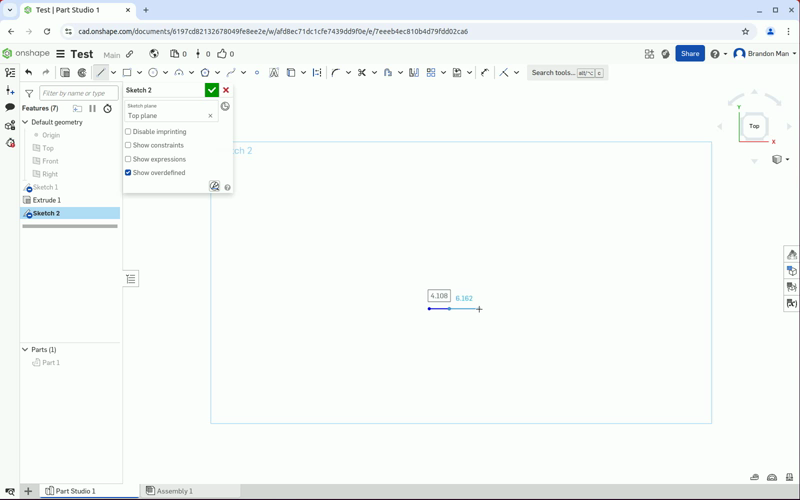
mouse_move(451, 300)
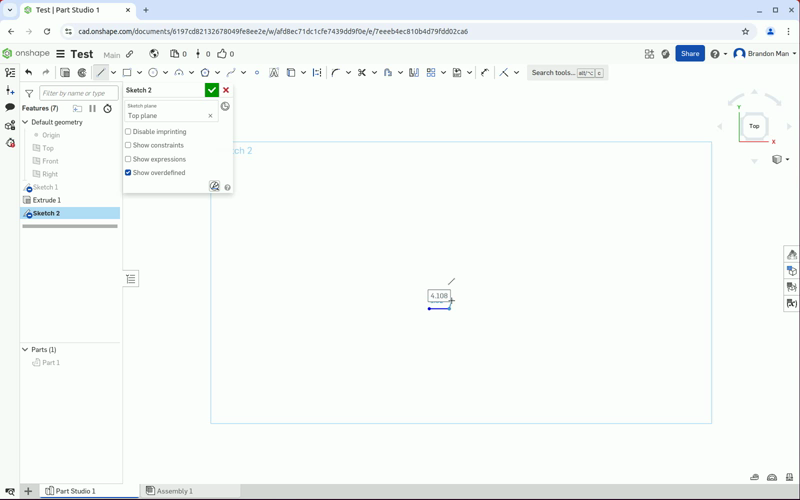
click(451, 300)
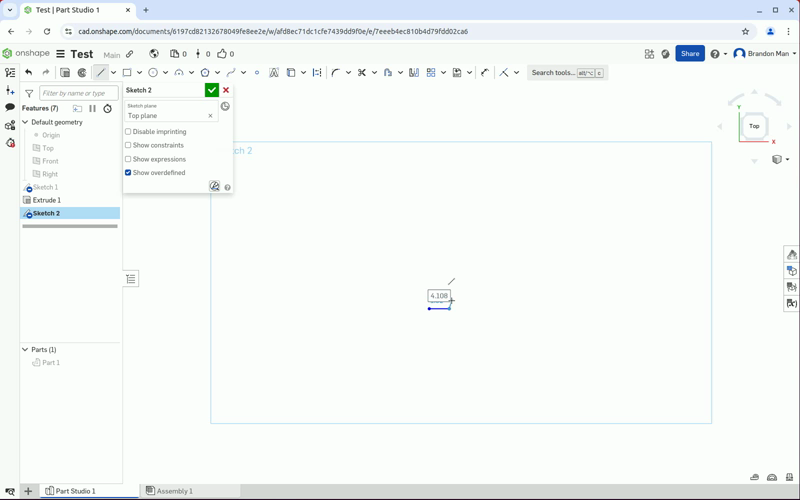
key_up(shift)
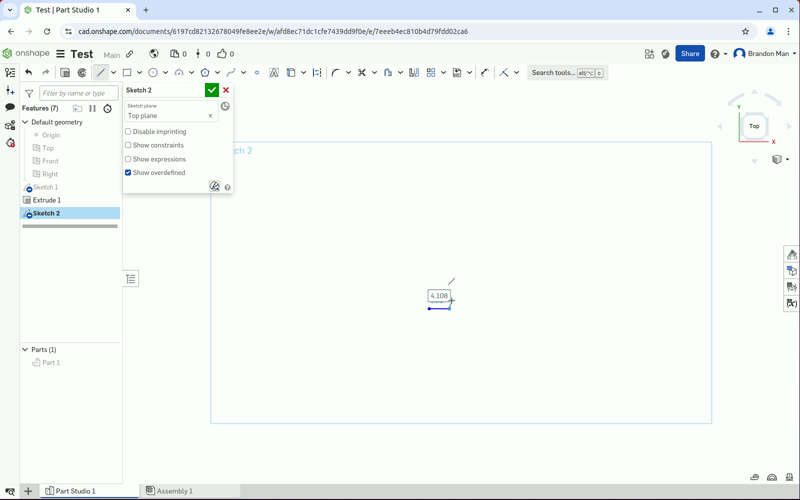
key_down(shift)
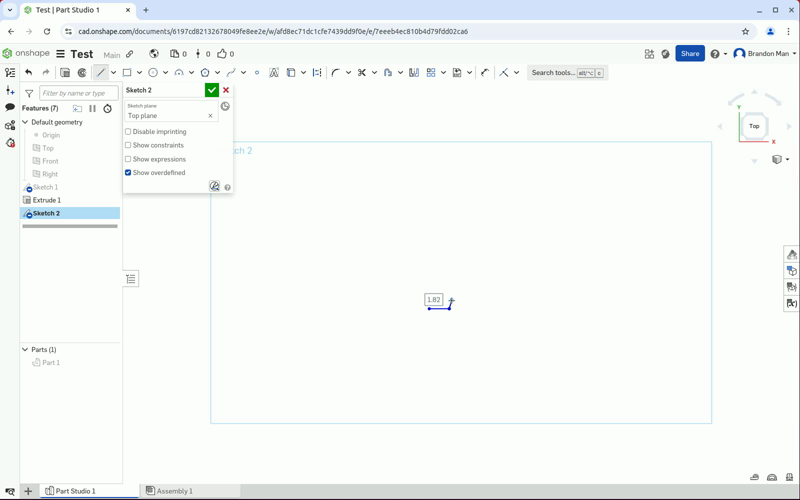
mouse_move(481, 300)
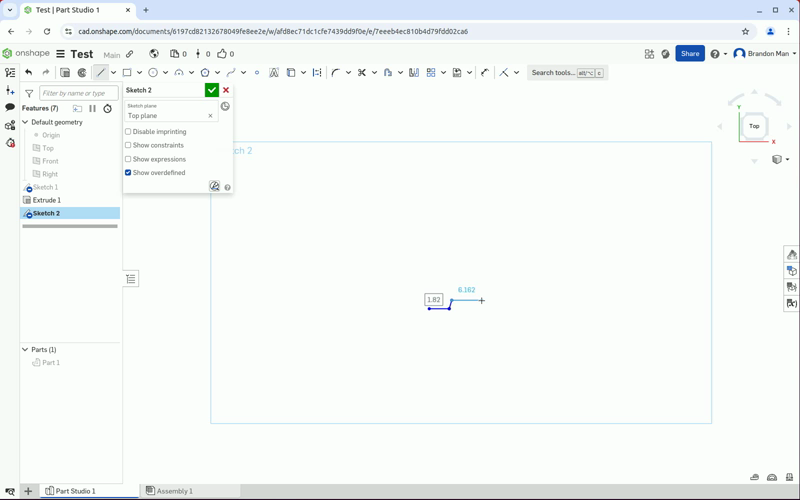
mouse_move(452, 297)
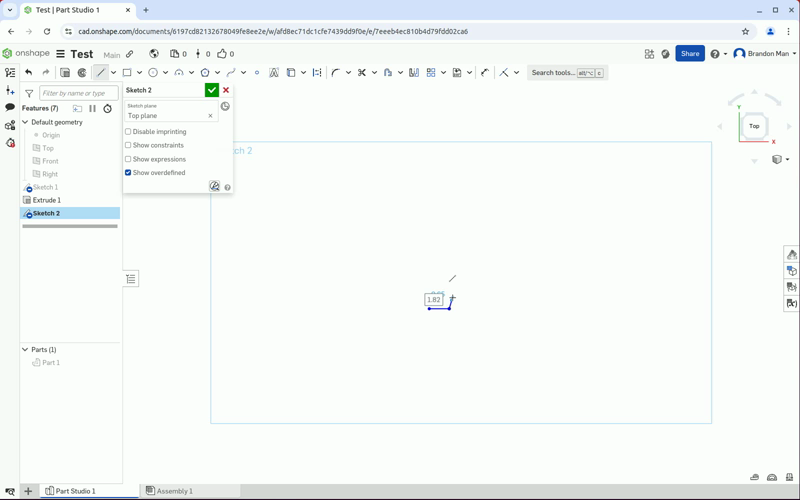
scroll(6)
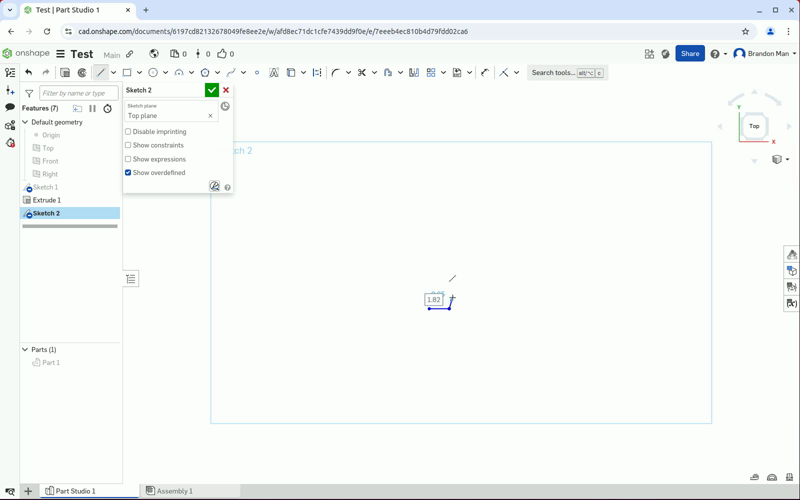
scroll(6)
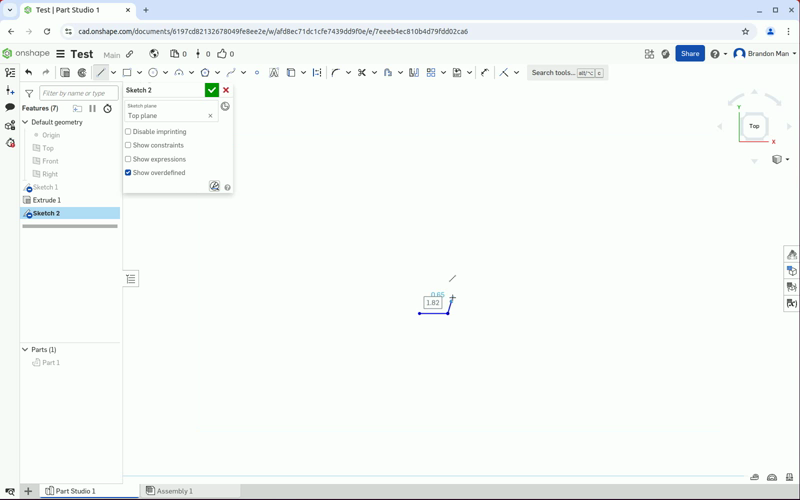
scroll(6)
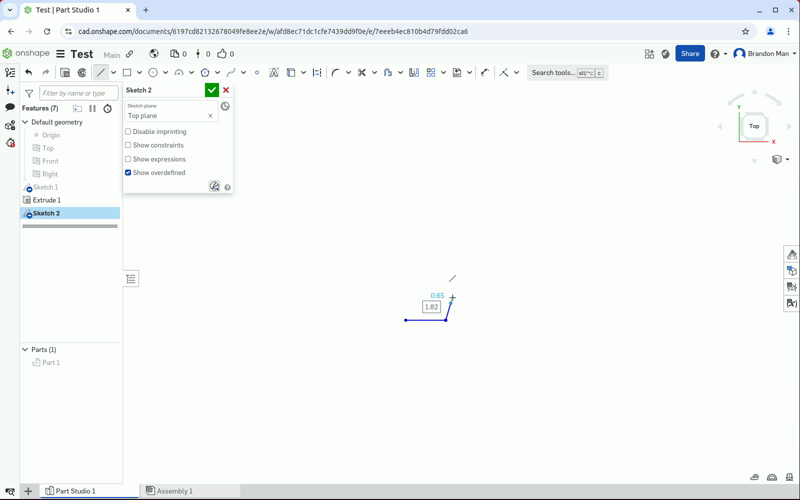
scroll(6)
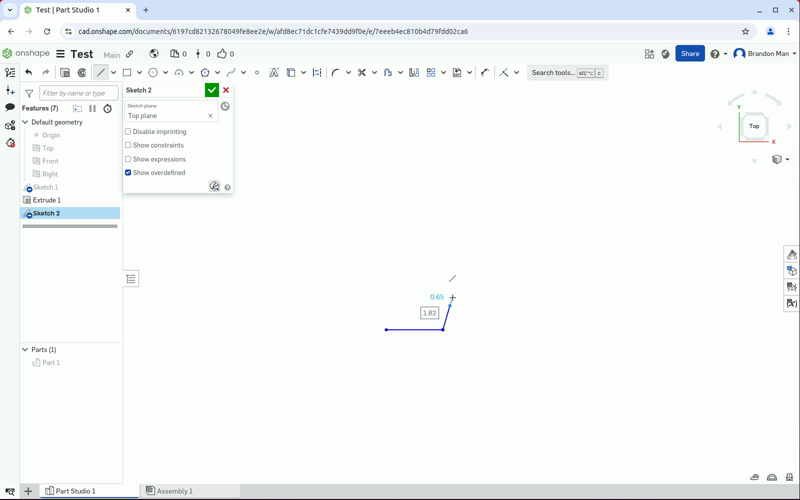
scroll(6)
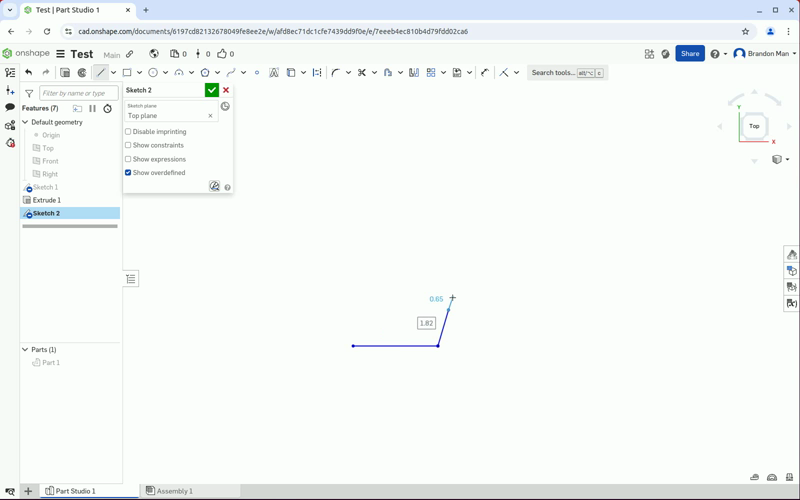
scroll(6)
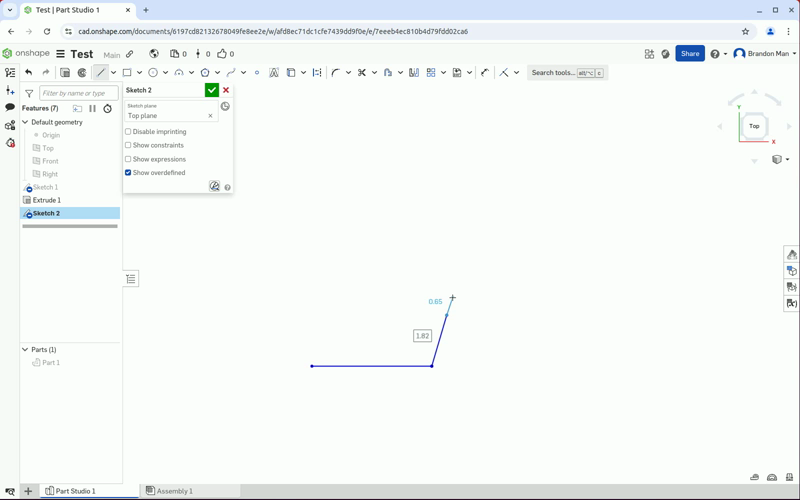
scroll(6)
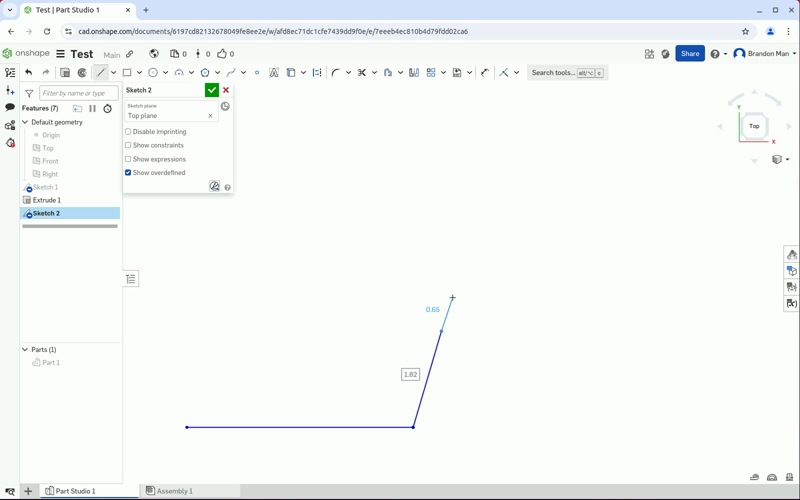
click(452, 297)
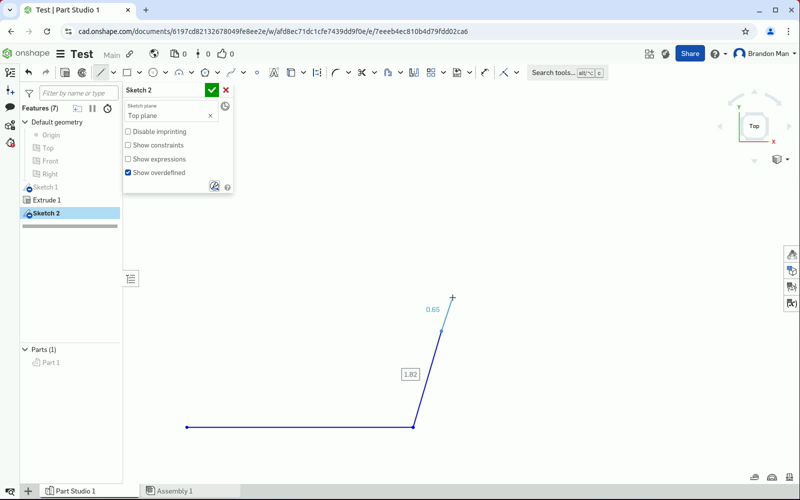
scroll(-6)
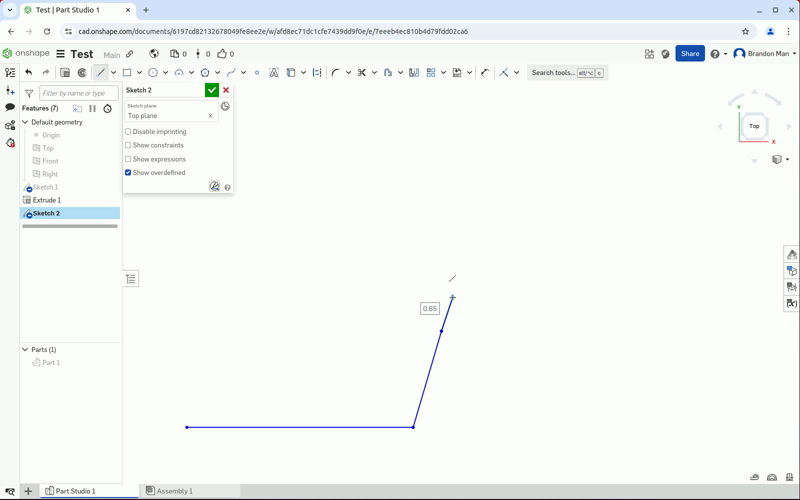
scroll(-6)
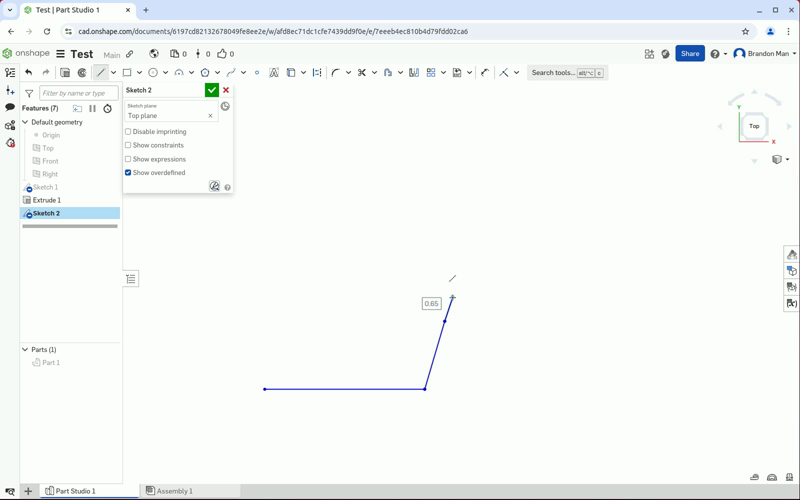
scroll(-6)
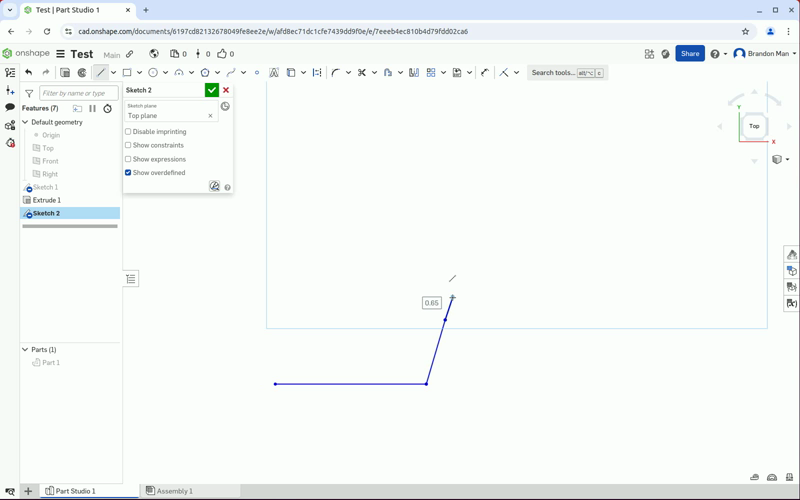
scroll(-6)
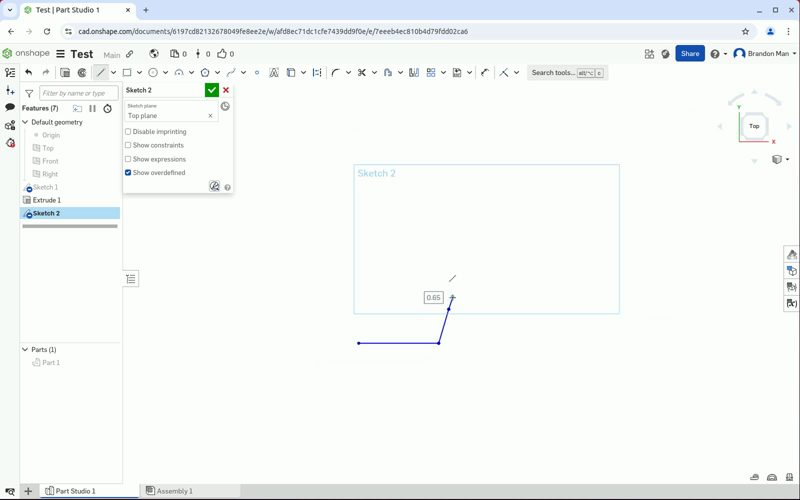
scroll(-6)
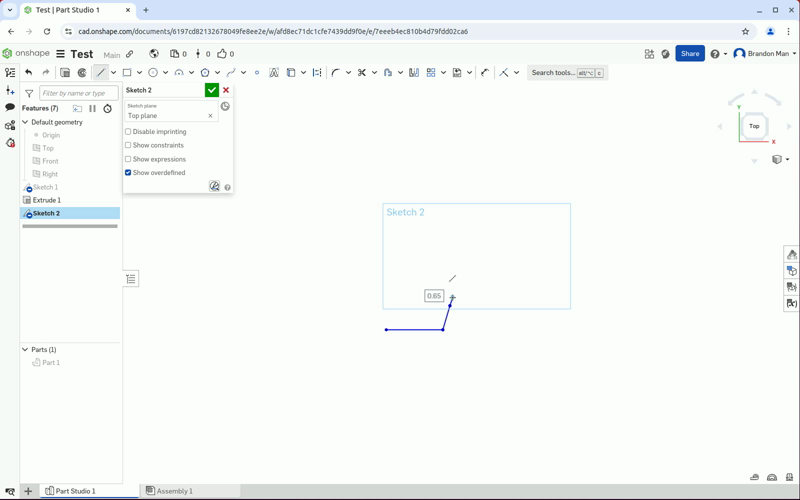
scroll(-6)
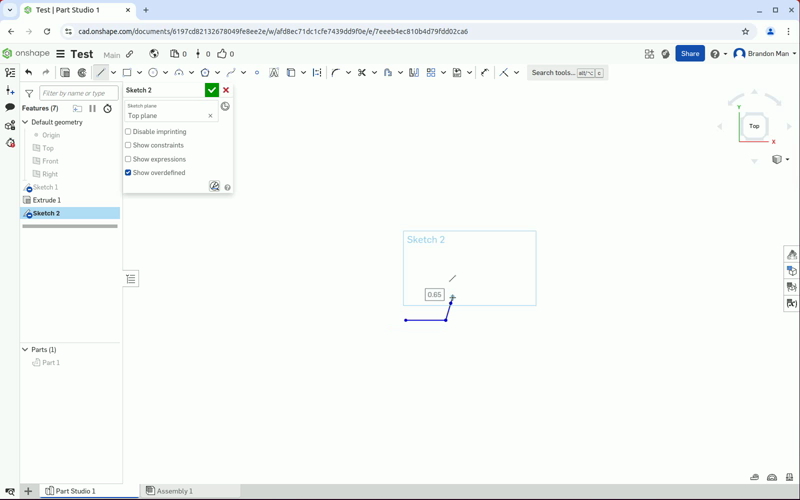
scroll(-6)
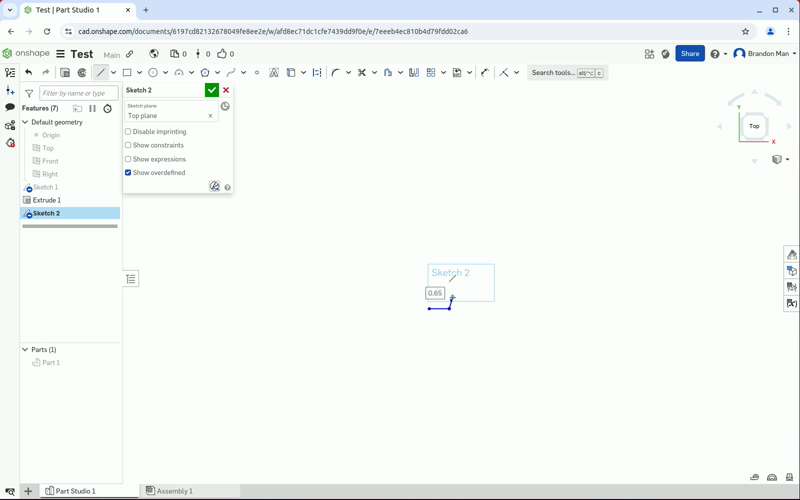
key_up(shift)
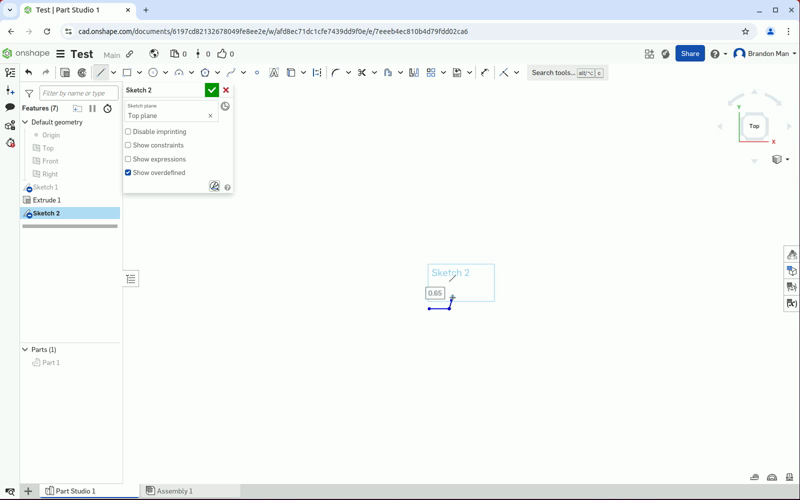
key_down(shift)
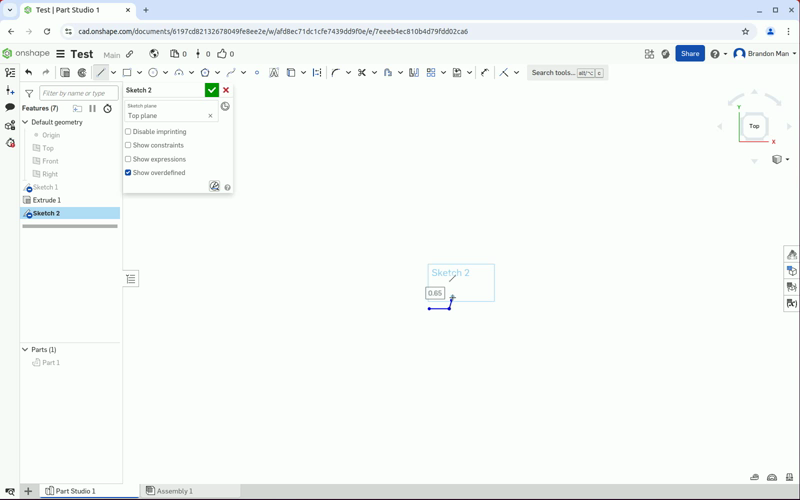
mouse_move(482, 297)
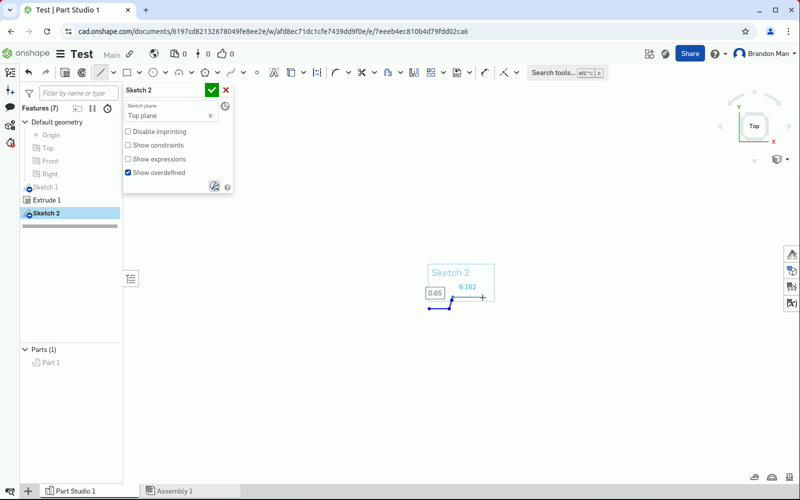
mouse_move(456, 278)
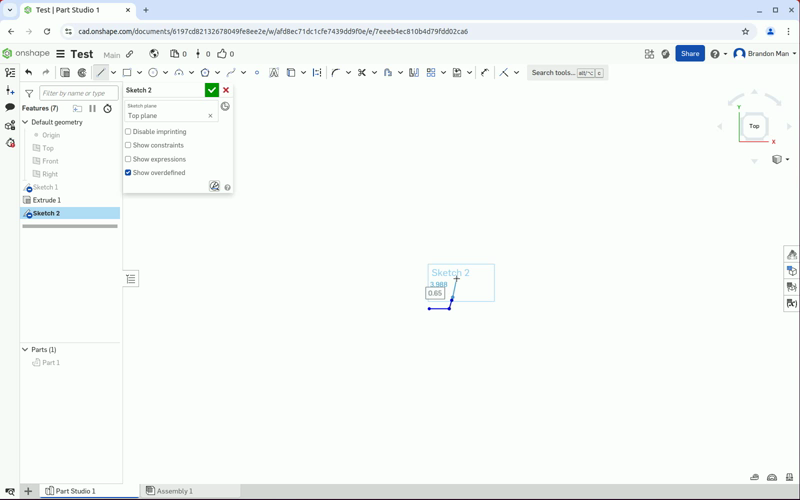
click(456, 278)
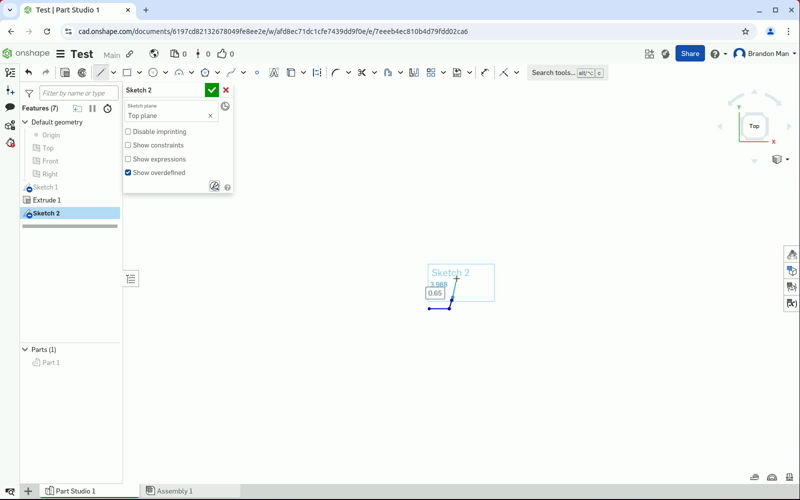
key_up(shift)
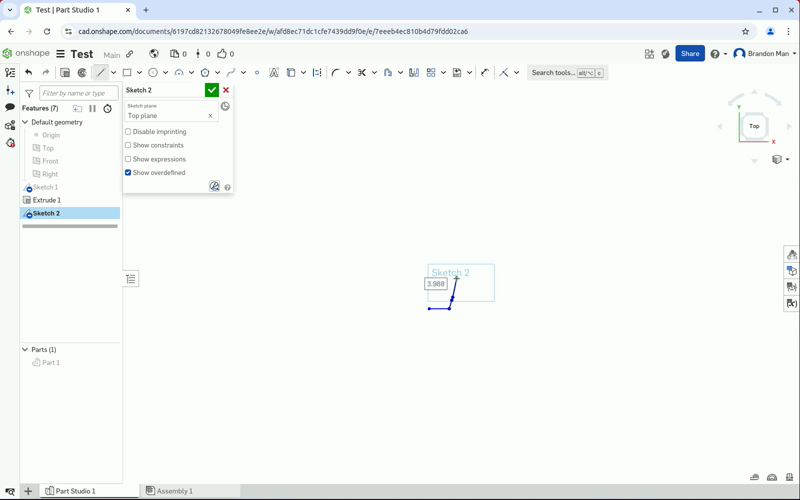
key(esc)
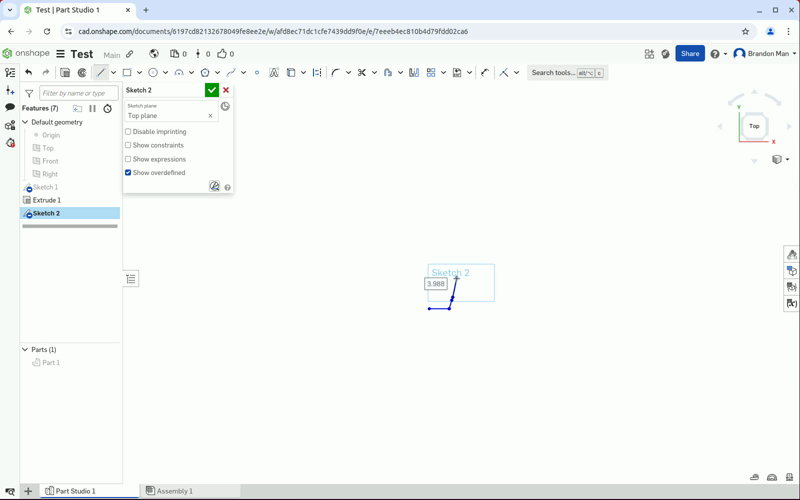
key(a)
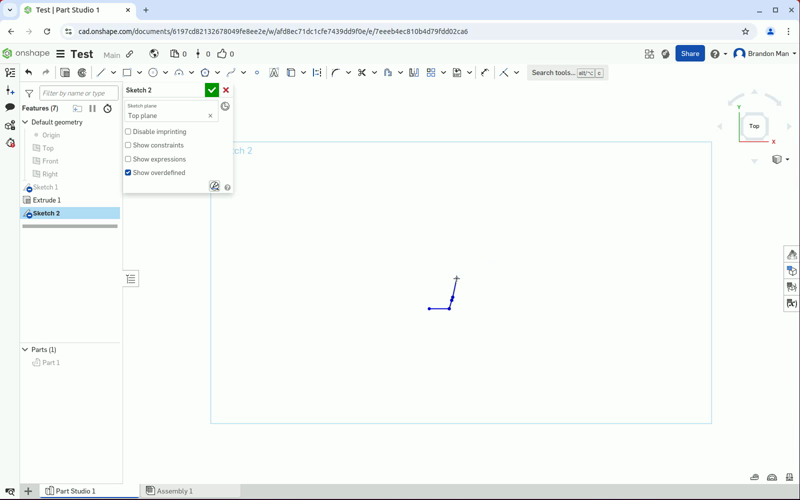
mouse_move(456, 278)
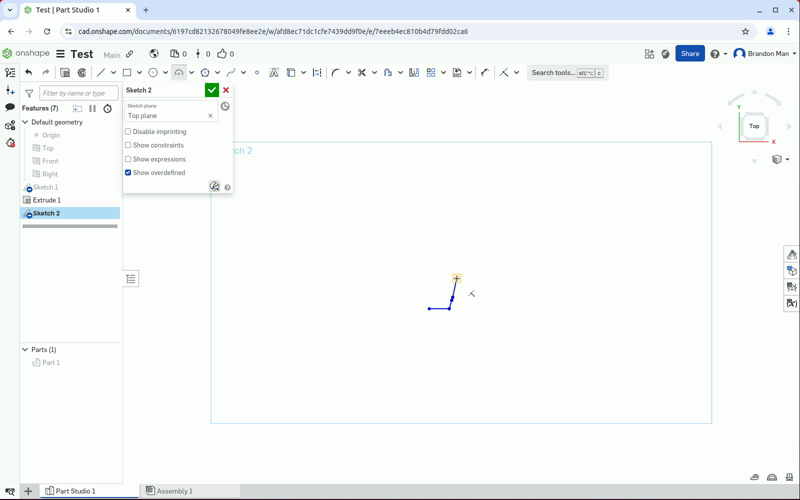
click(456, 278)
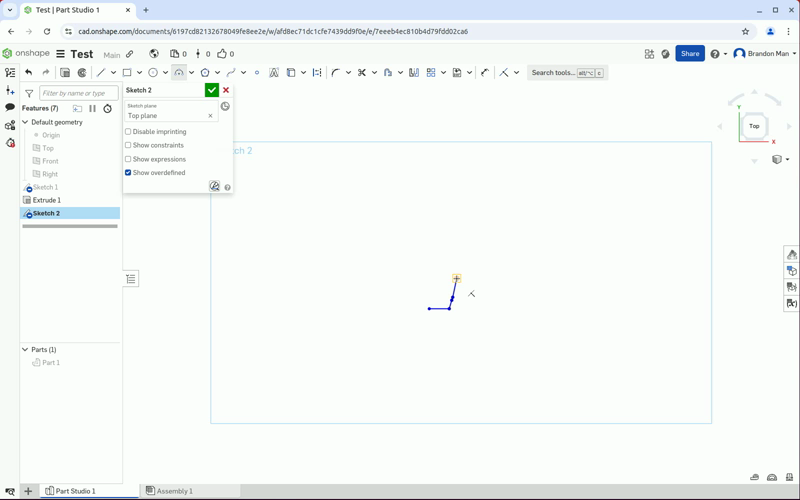
key_down(shift)
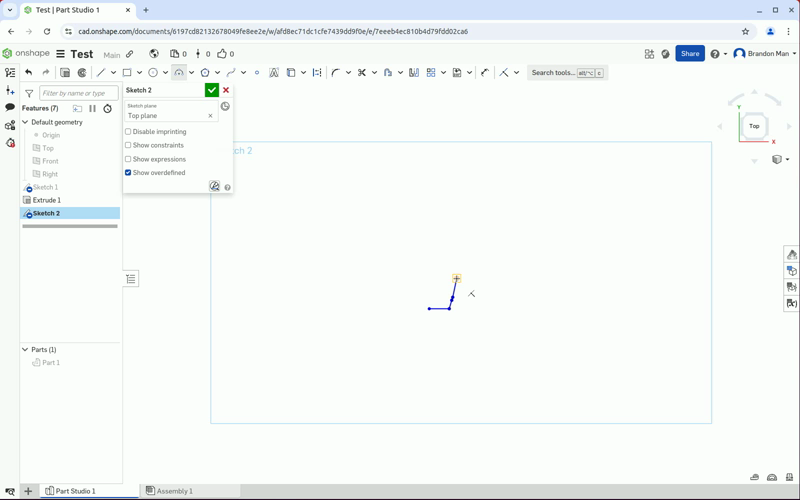
mouse_move(469, 228)
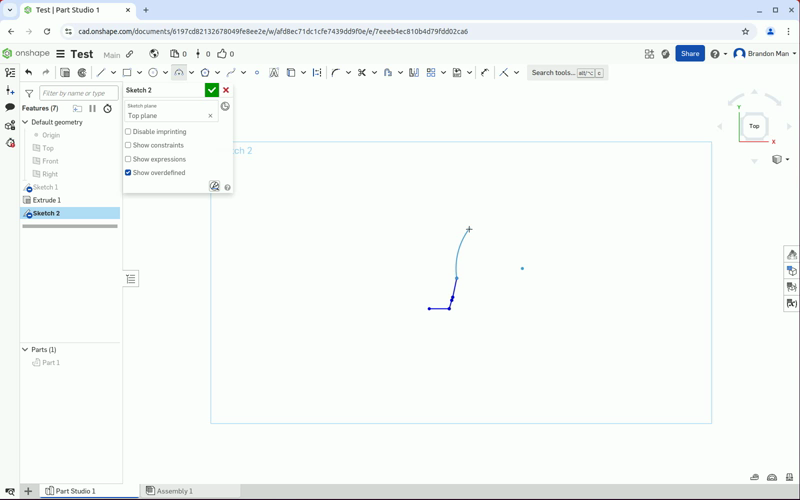
click(469, 228)
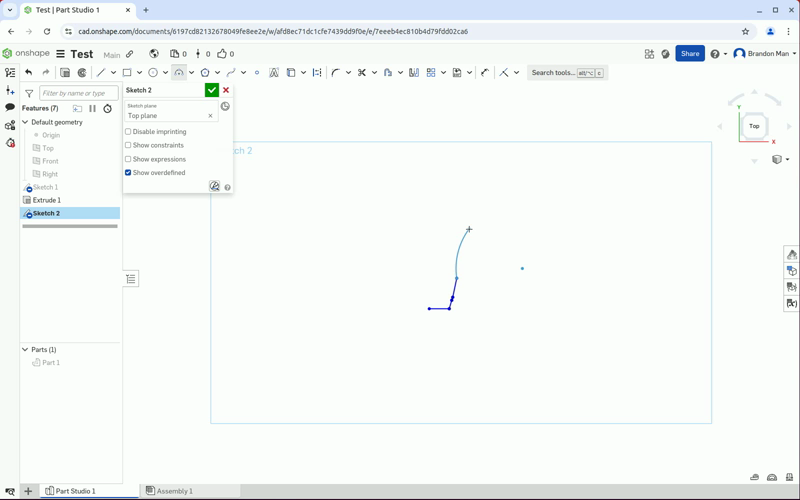
mouse_move(488, 259)
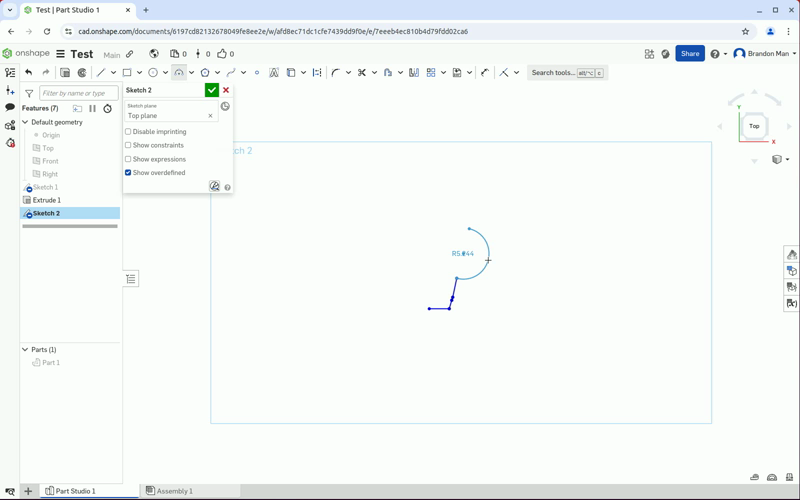
click(488, 259)
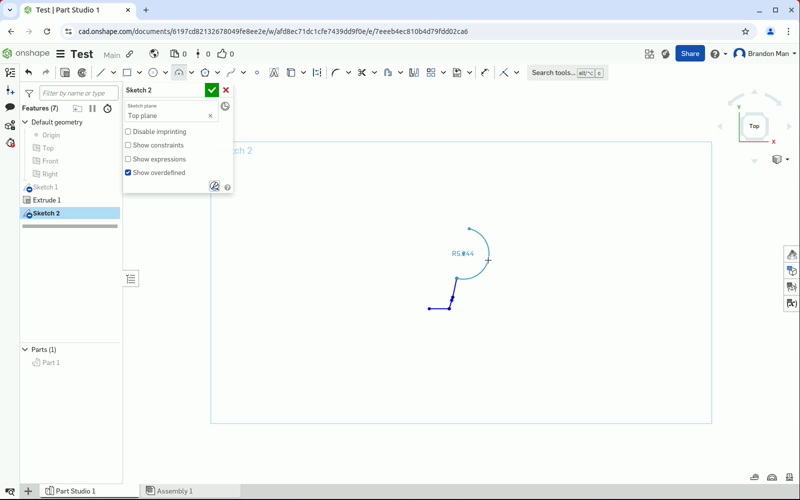
key_up(shift)
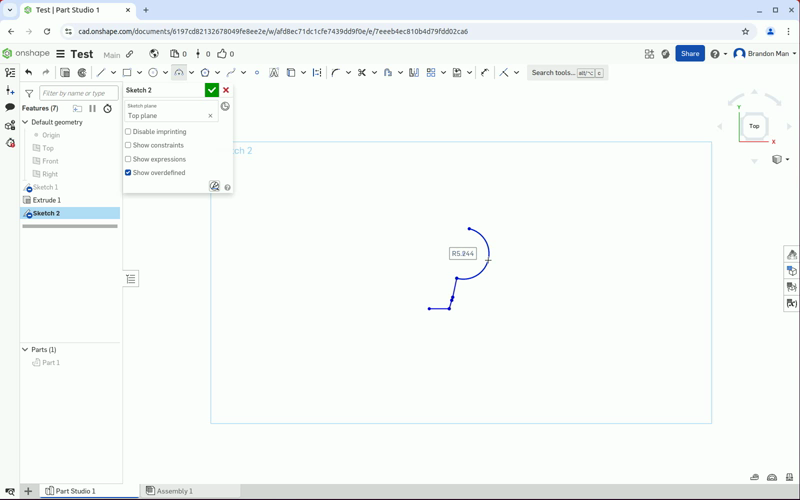
key(esc)
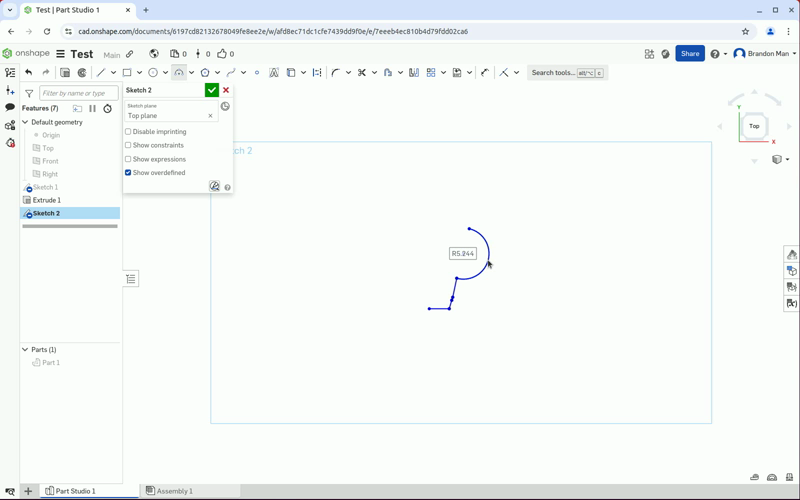
key(l)
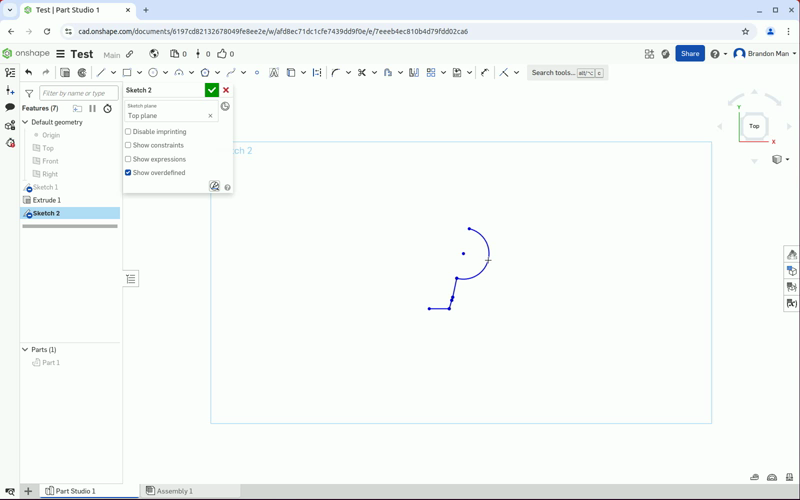
mouse_move(469, 228)
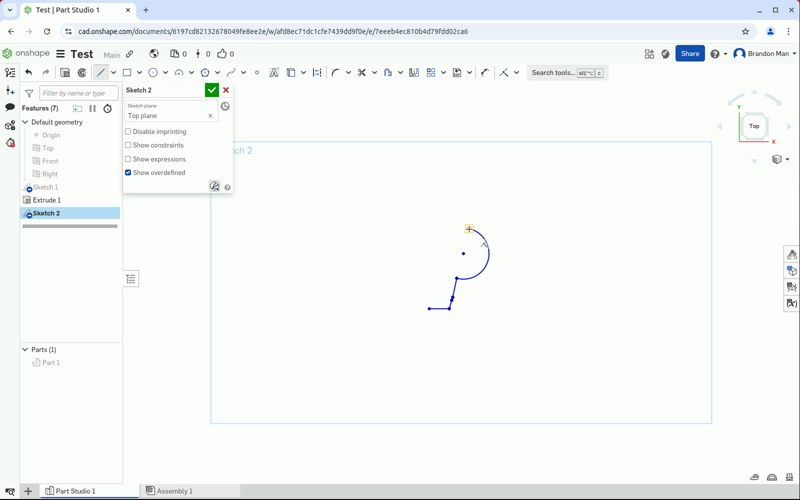
click(469, 228)
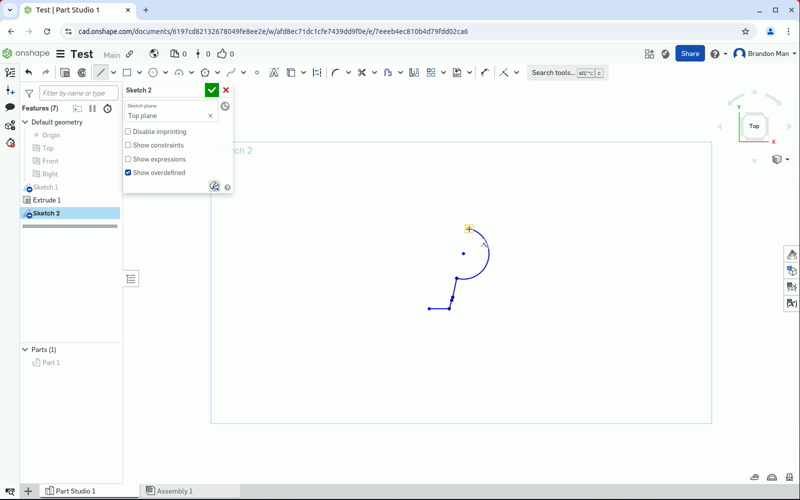
key_down(shift)
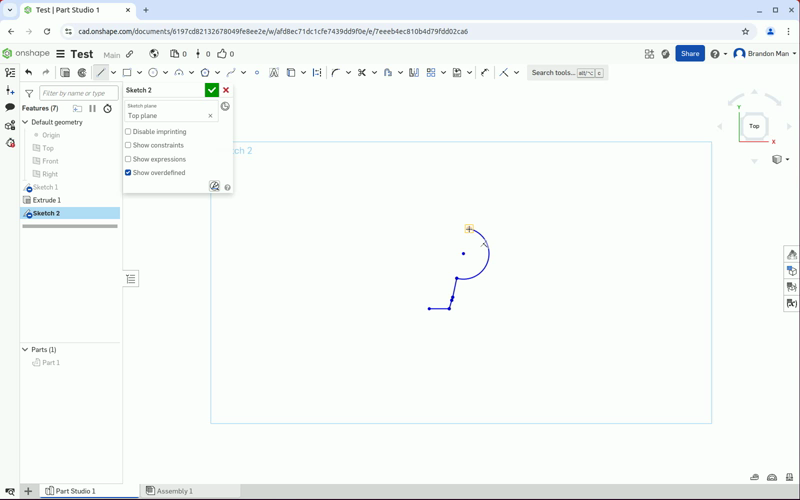
mouse_move(499, 228)
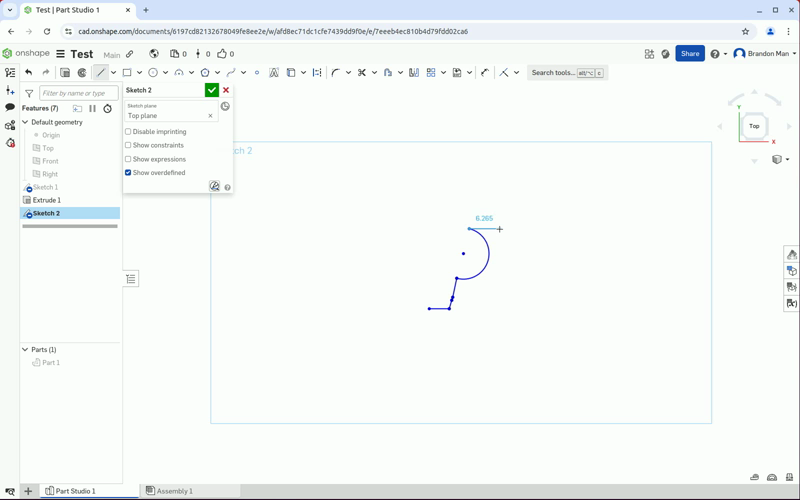
mouse_move(449, 228)
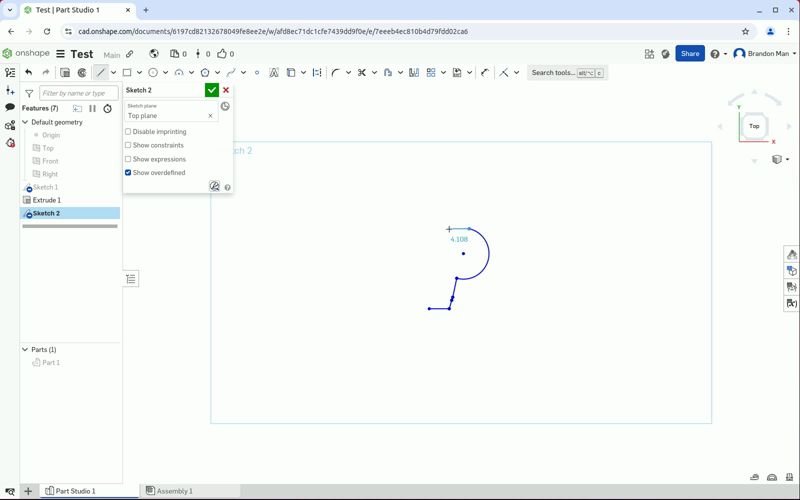
click(449, 228)
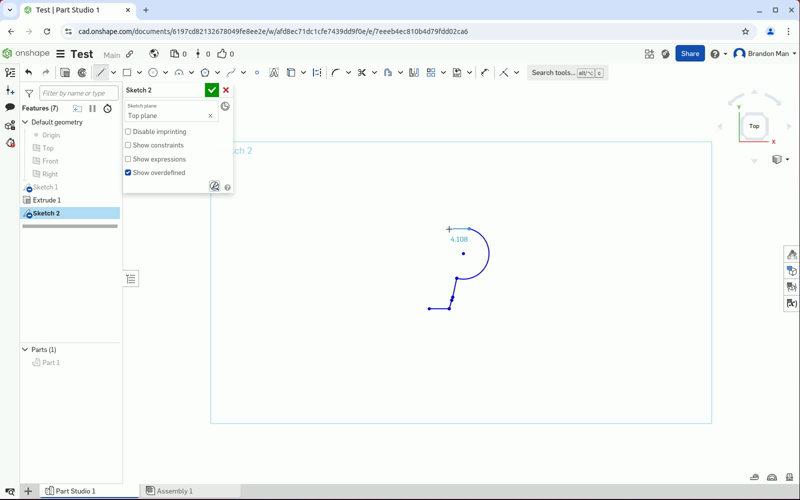
key_up(shift)
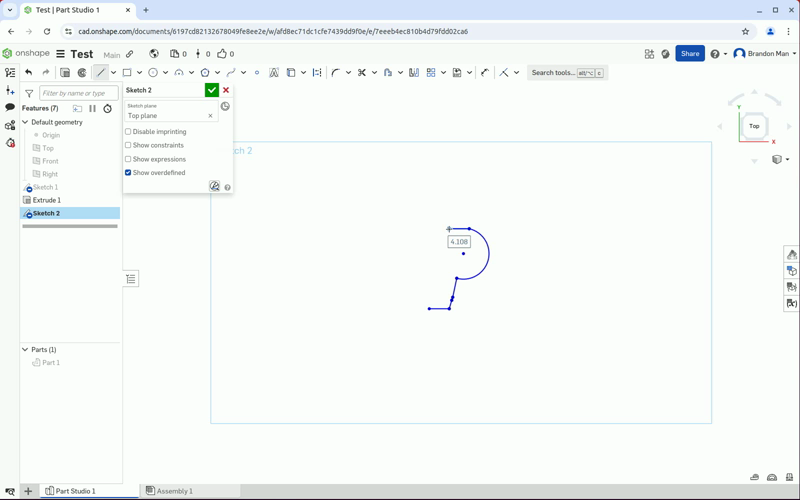
key_down(shift)
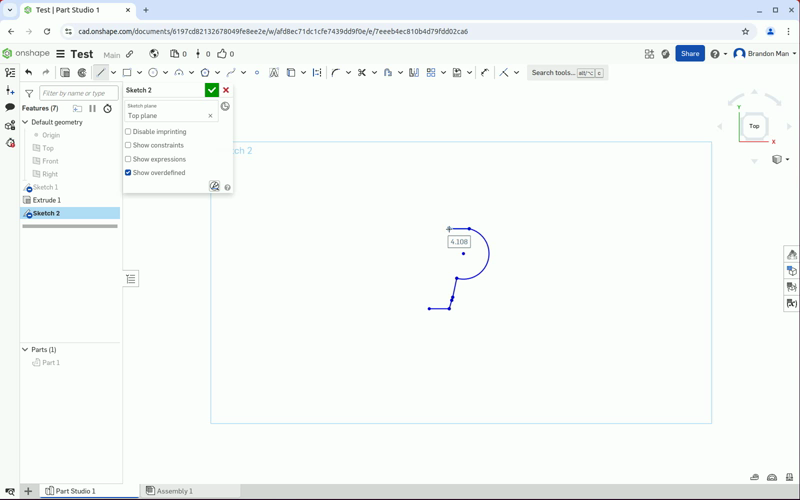
mouse_move(429, 308)
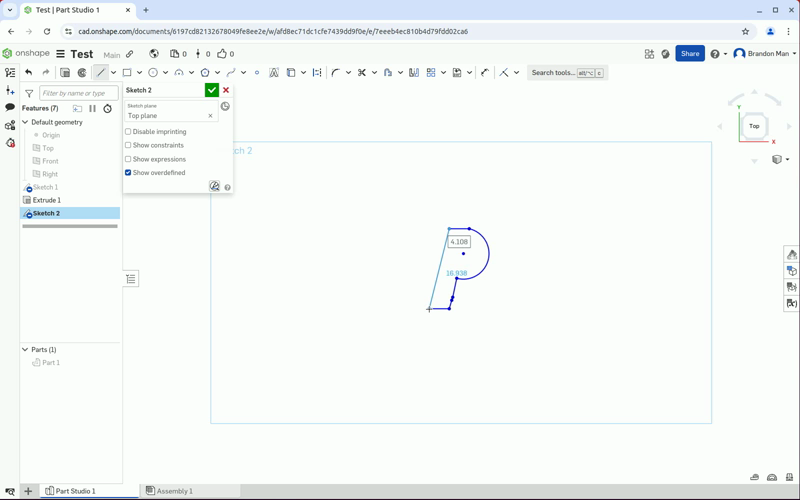
key_up(shift)
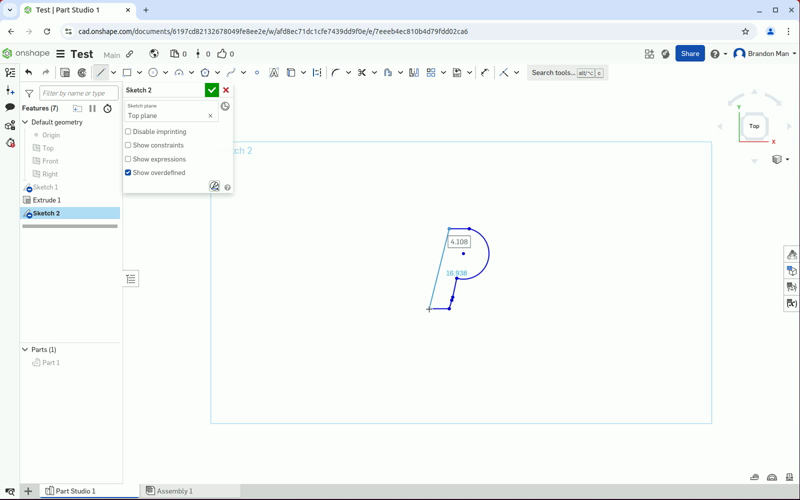
click(429, 308)
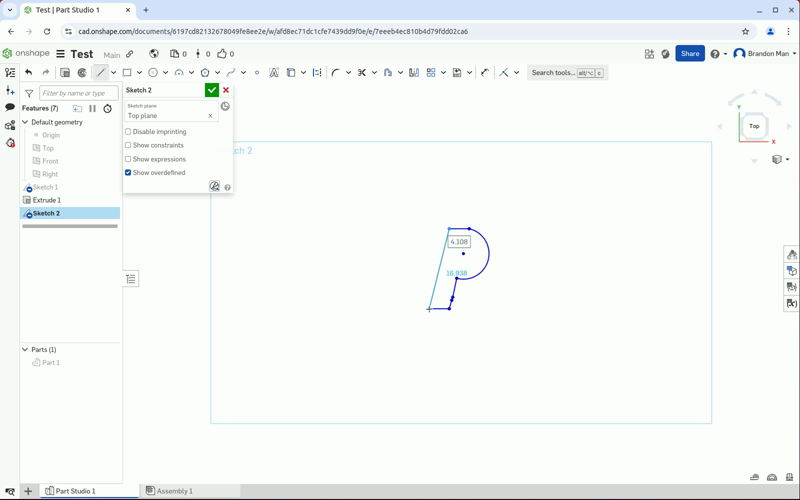
key(esc)
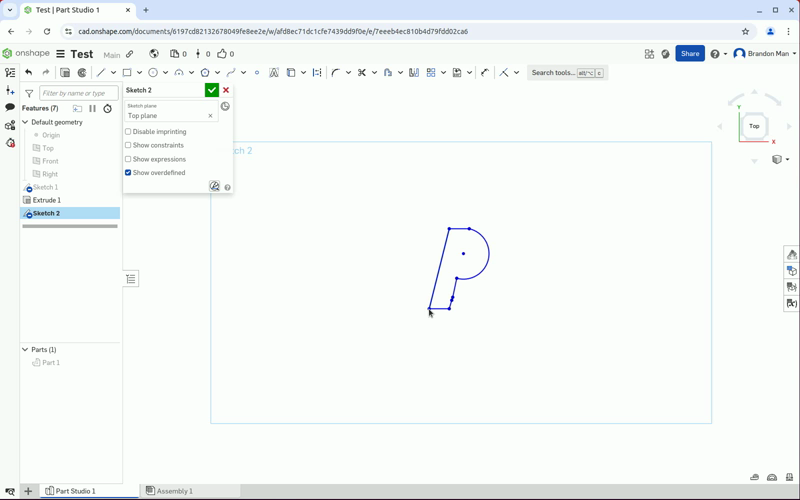
key(a)
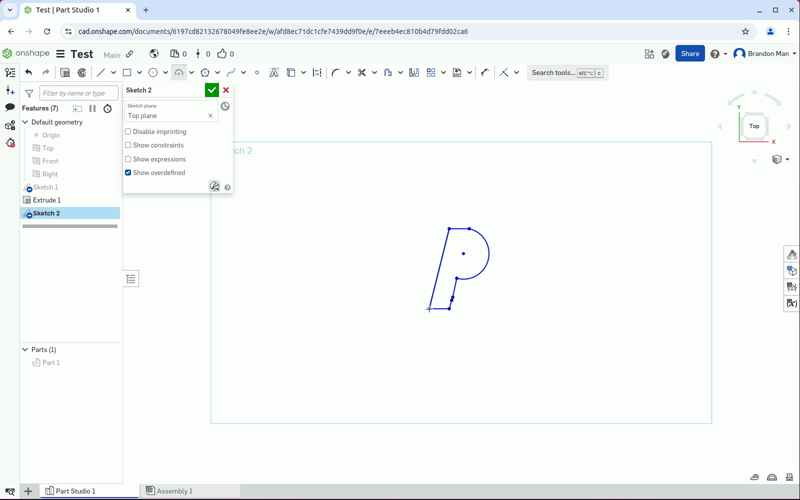
key_down(shift)
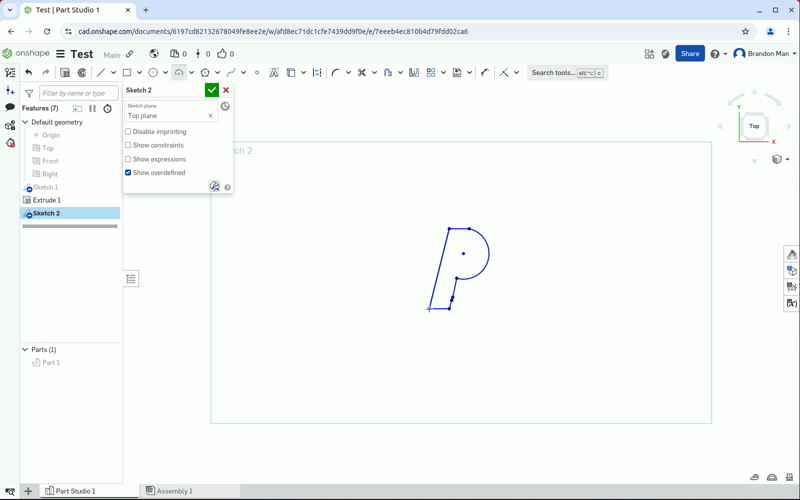
mouse_move(460, 265)
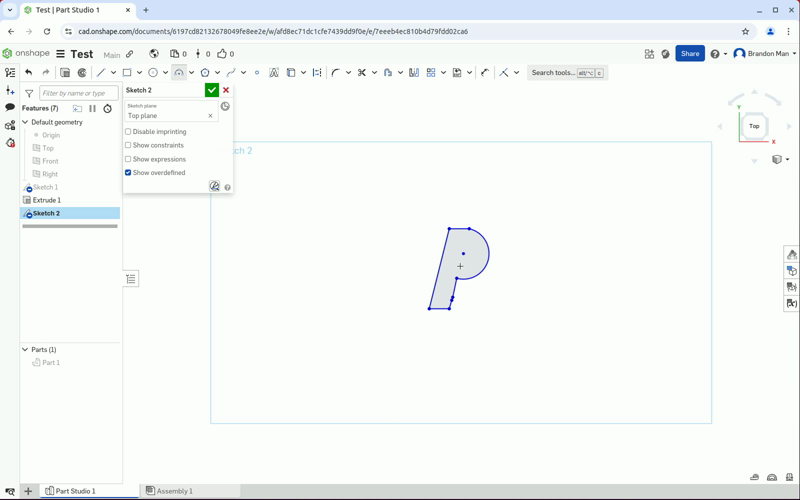
click(460, 265)
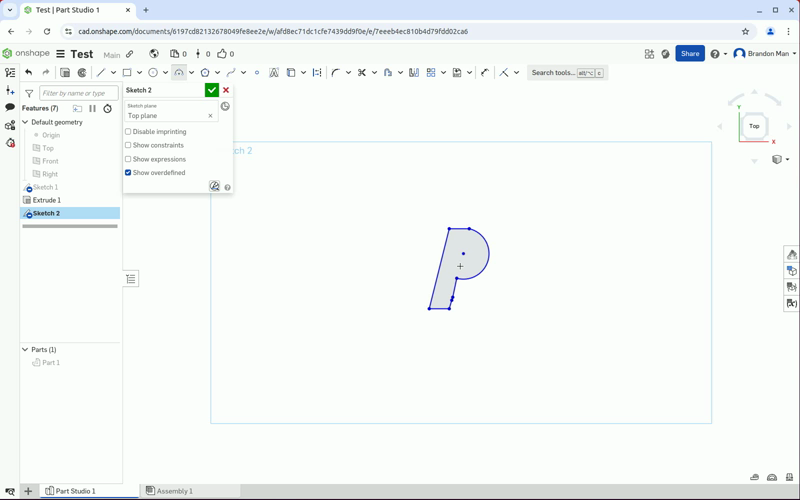
key_up(shift)
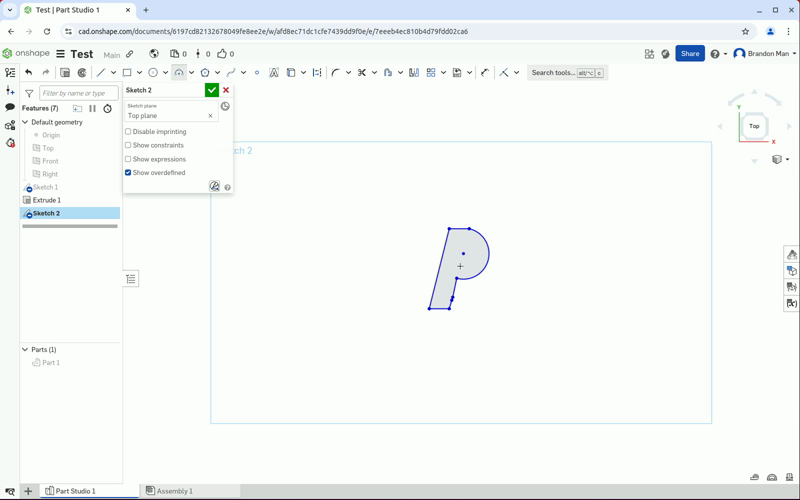
key_down(shift)
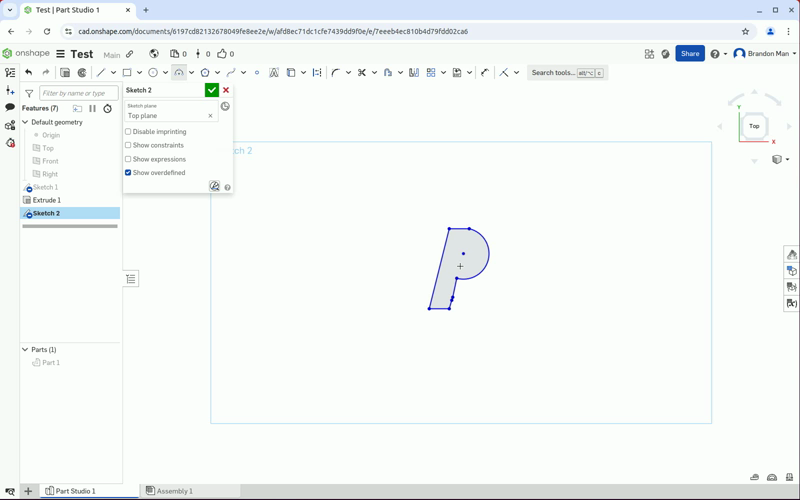
mouse_move(467, 241)
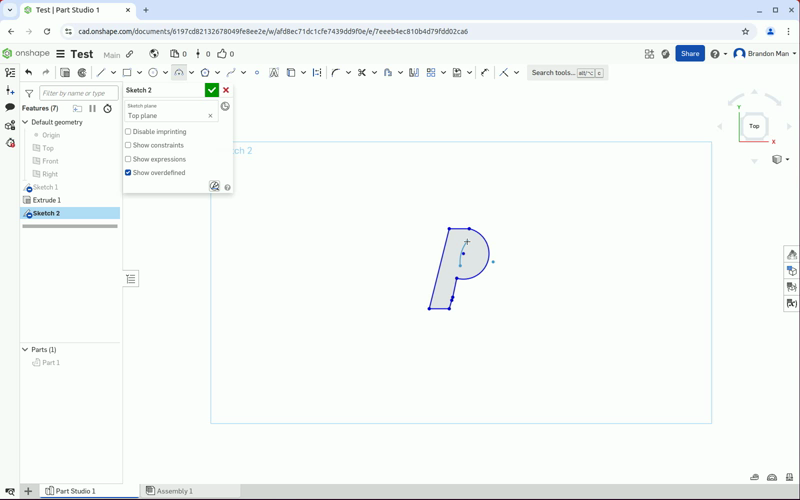
click(467, 241)
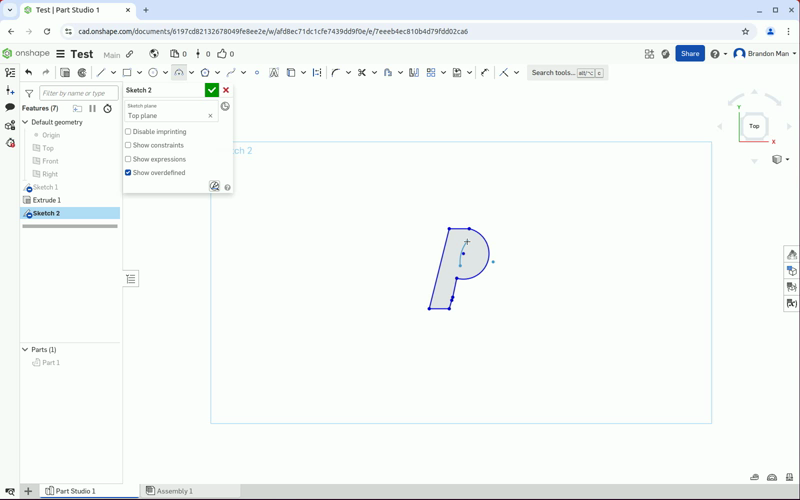
mouse_move(475, 256)
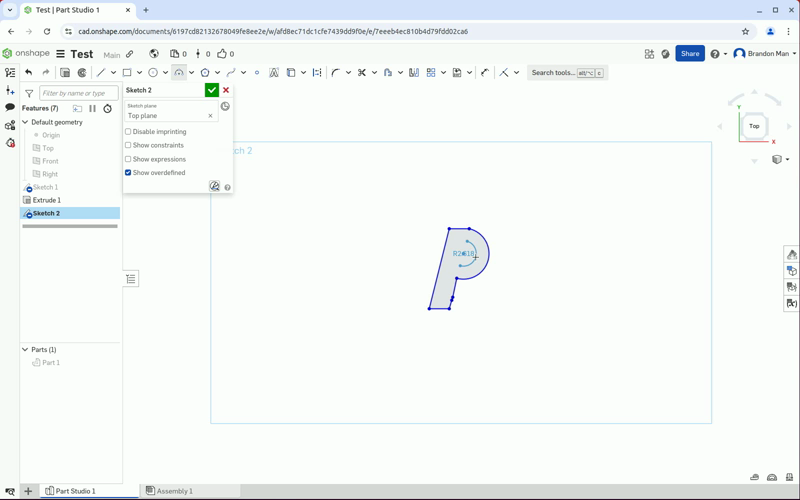
click(475, 256)
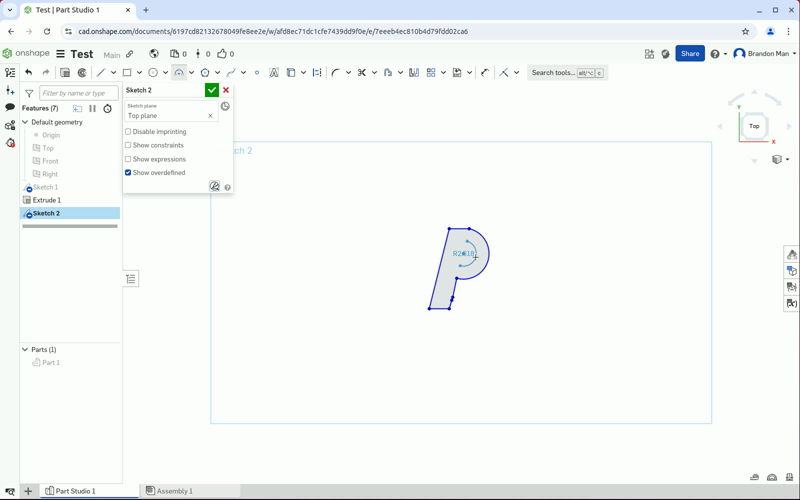
key_up(shift)
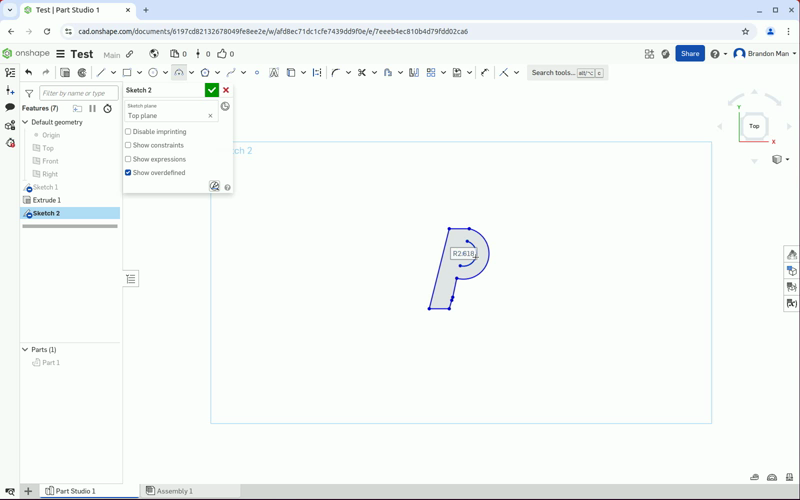
key(esc)
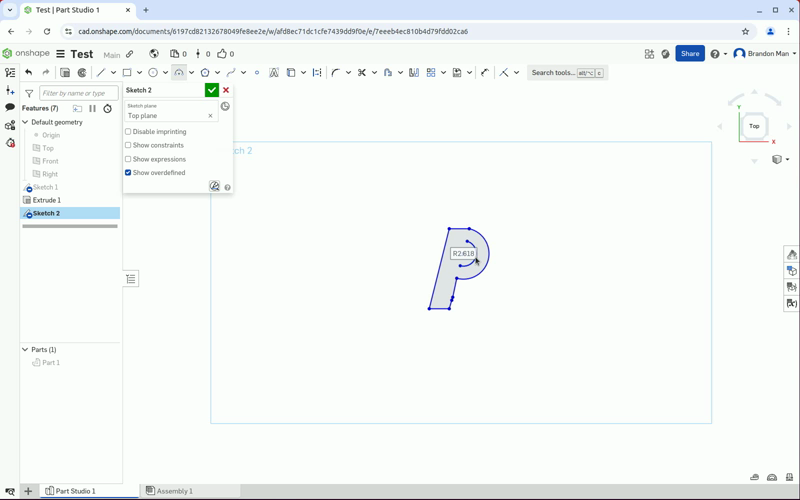
key(l)
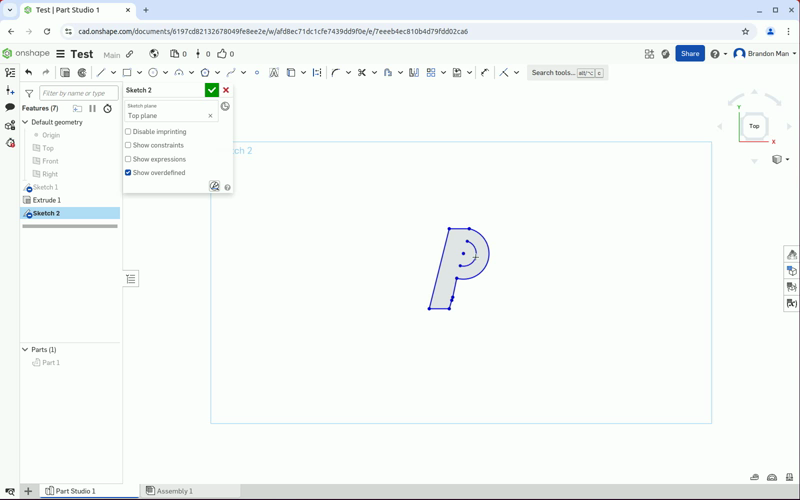
mouse_move(467, 241)
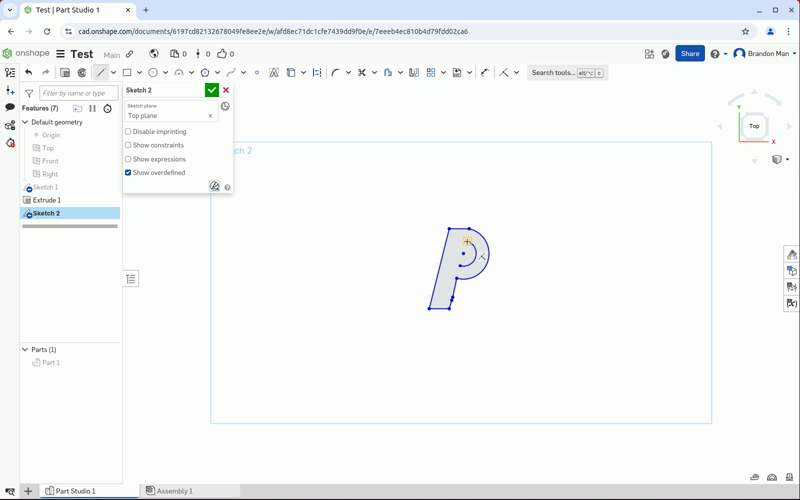
click(467, 241)
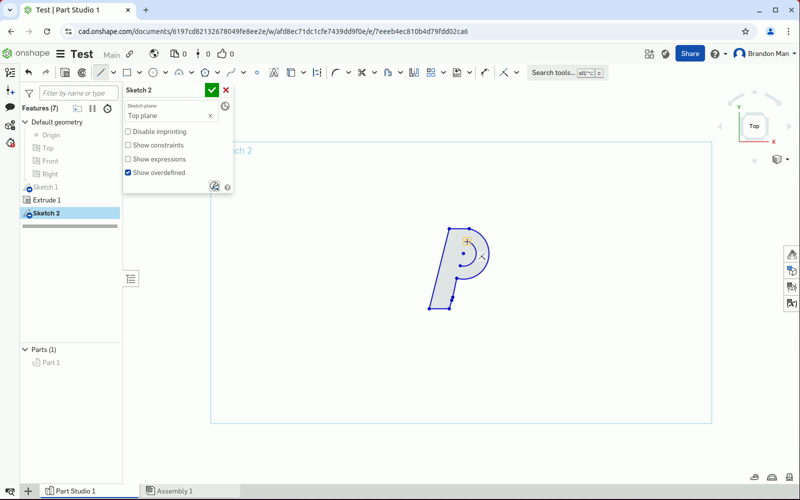
mouse_move(497, 241)
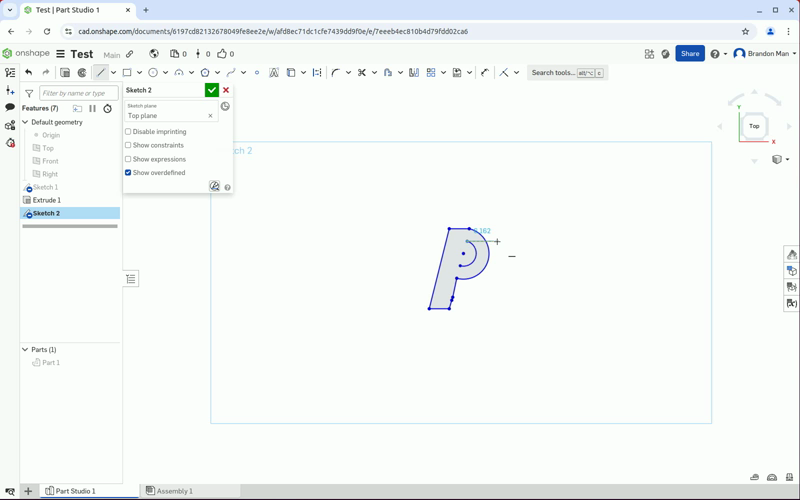
key_down(shift)
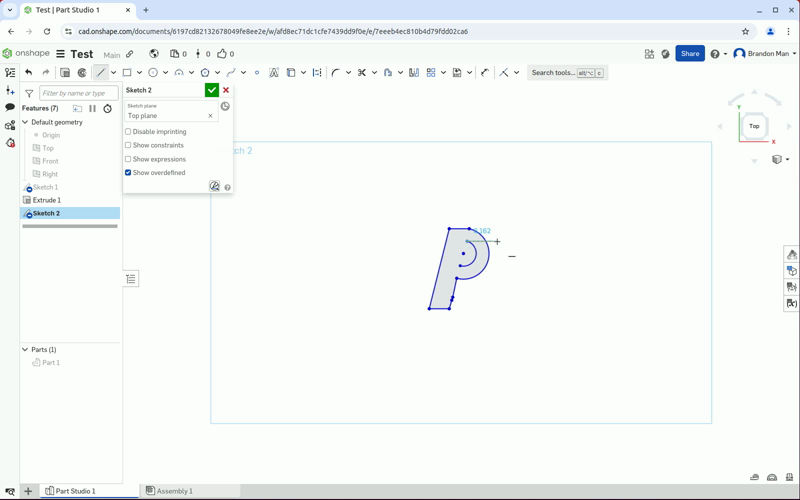
mouse_move(460, 265)
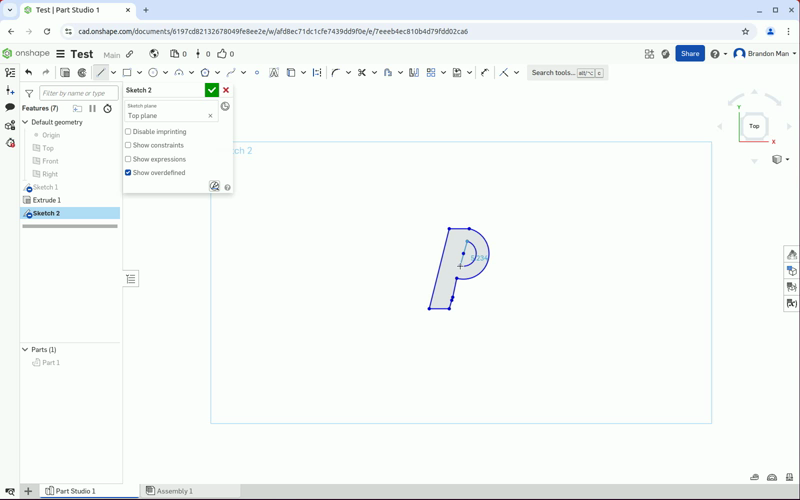
key_up(shift)
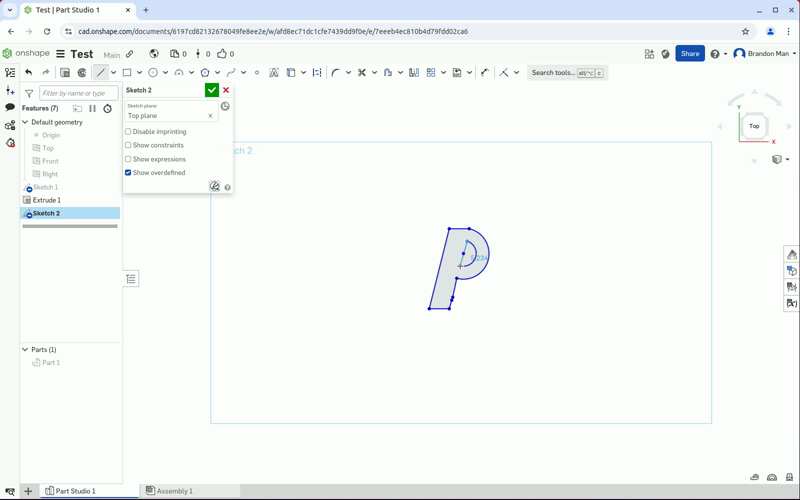
click(460, 265)
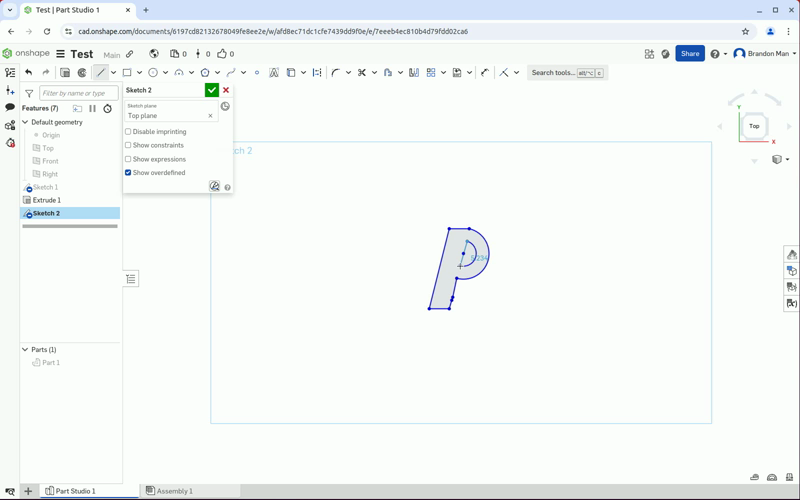
key(esc)
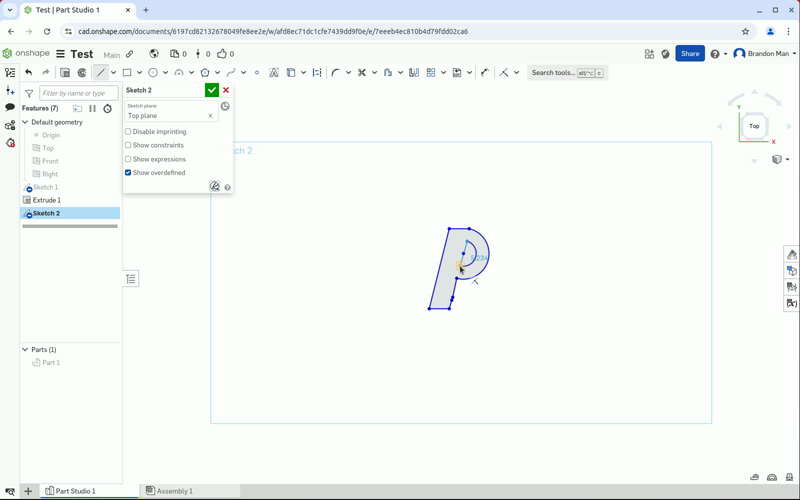
mouse_move(445, 270)
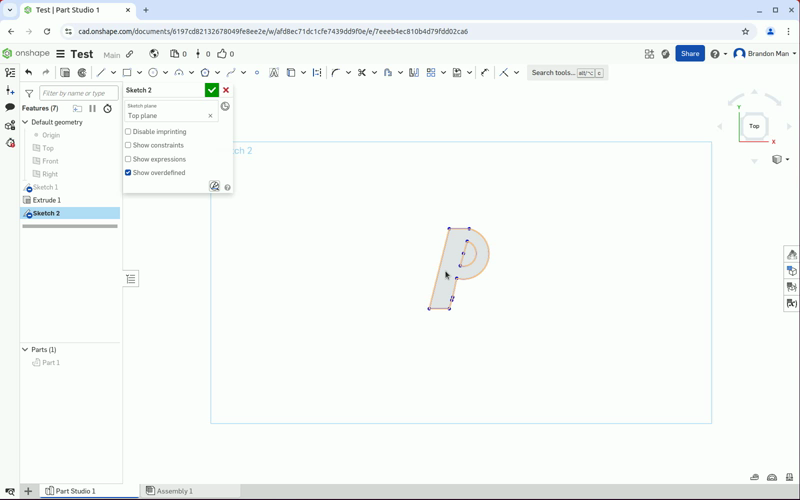
click(445, 270)
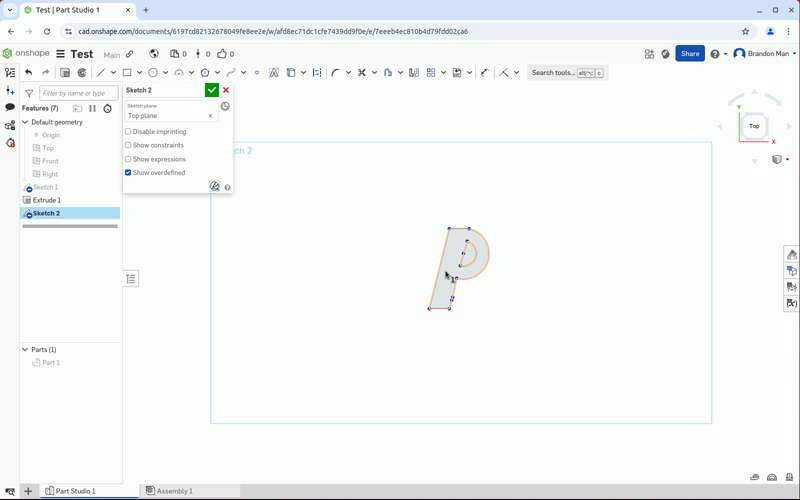
mouse_move(73, 352)
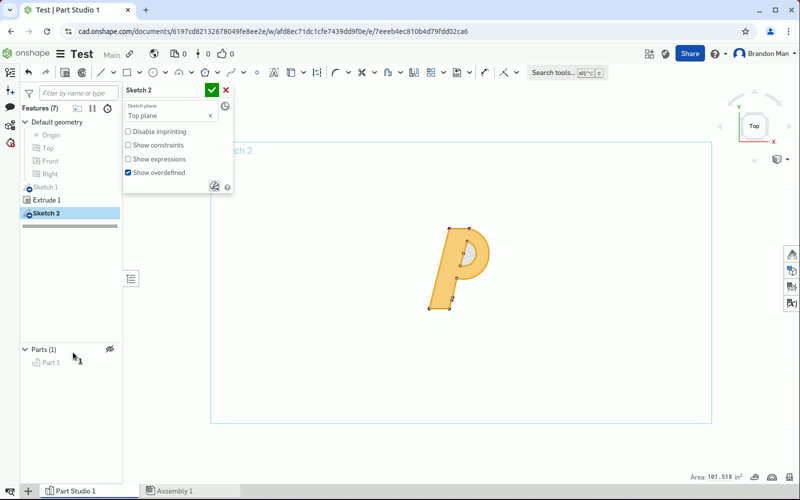
key(shift+y)
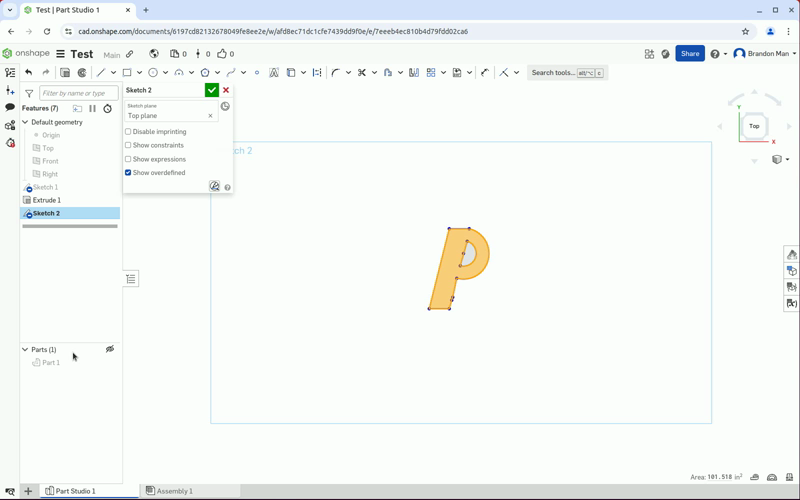
key(shift+e)
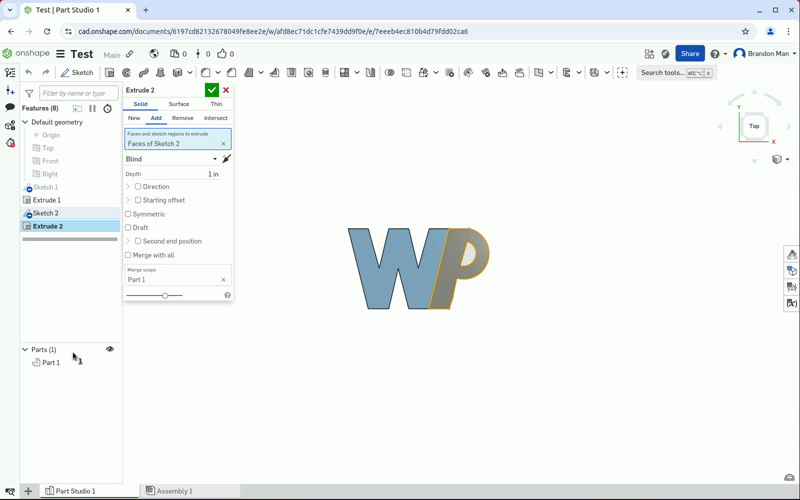
mouse_move(143, 106)
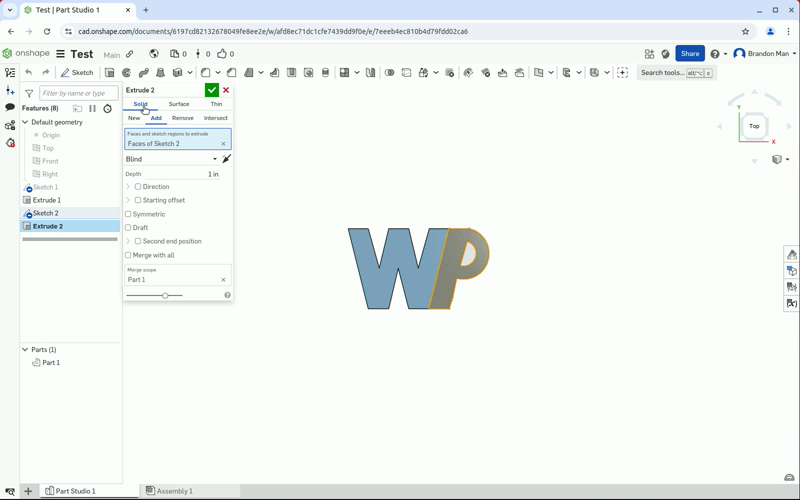
click(143, 106)
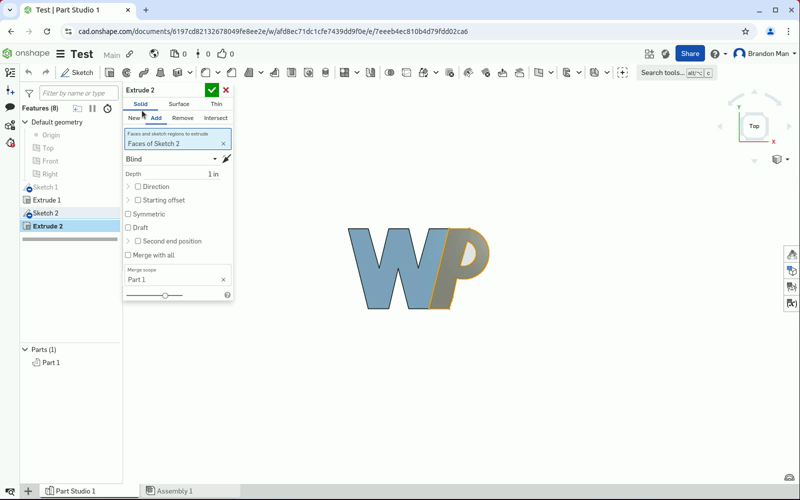
mouse_move(137, 120)
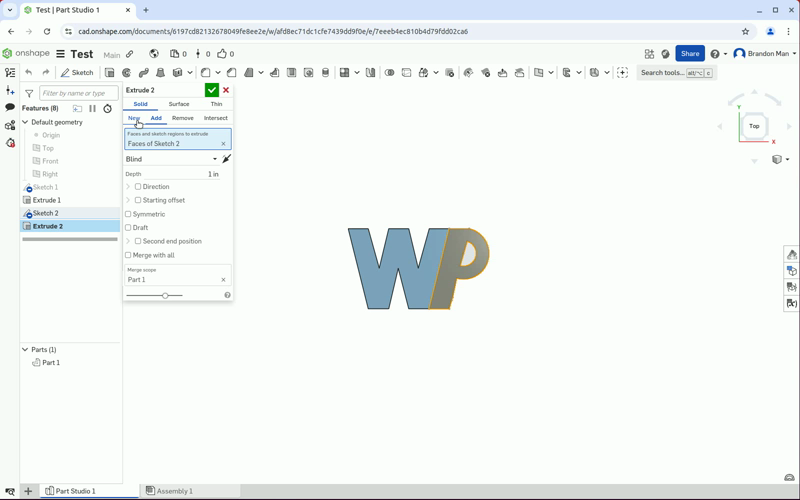
click(137, 120)
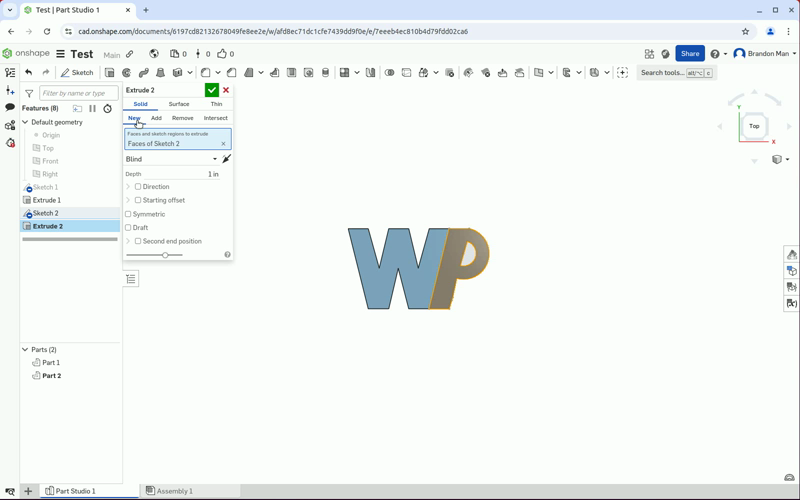
key(tab, 4)
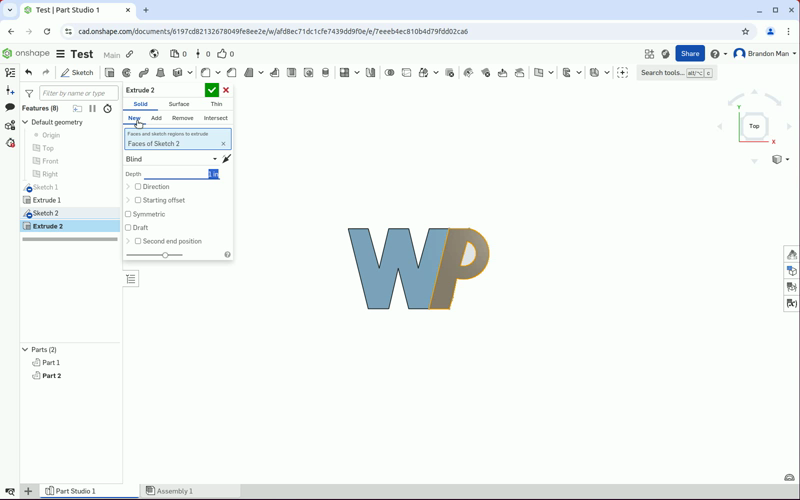
text(5.055)
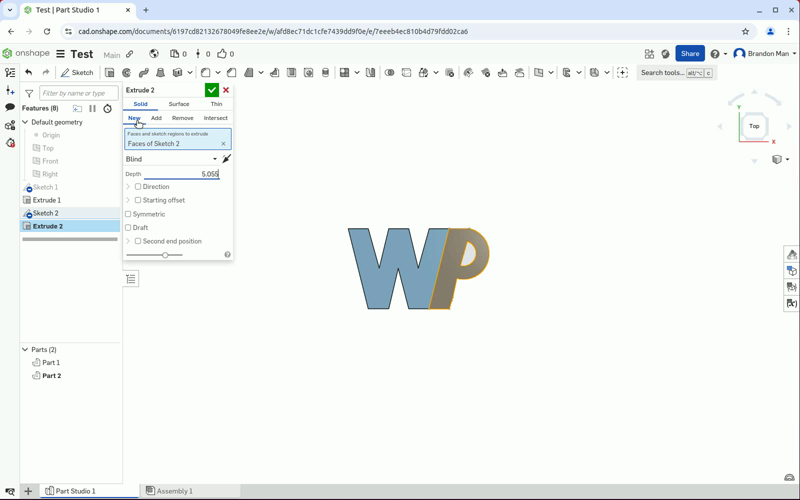
key(enter)
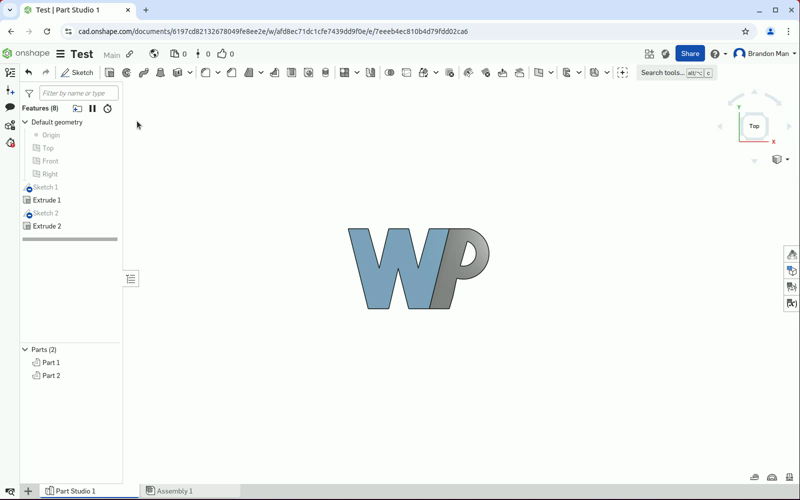
key(shift+h)
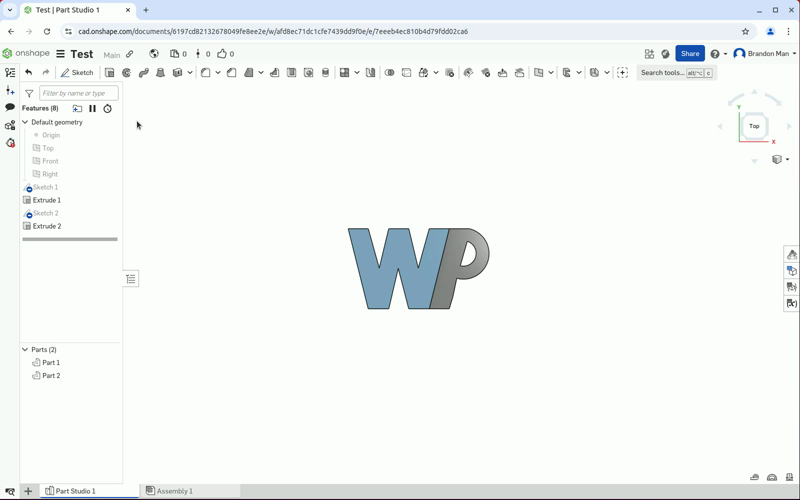
key(shift+h)
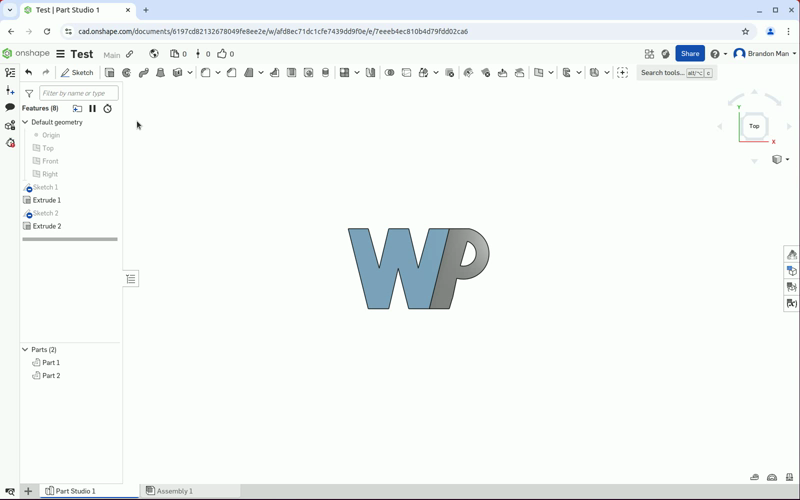
mouse_move(73, 189)
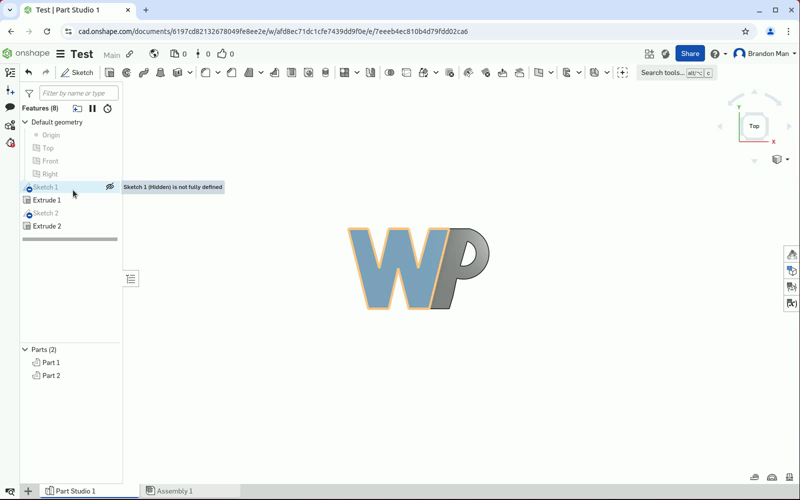
click(73, 189)
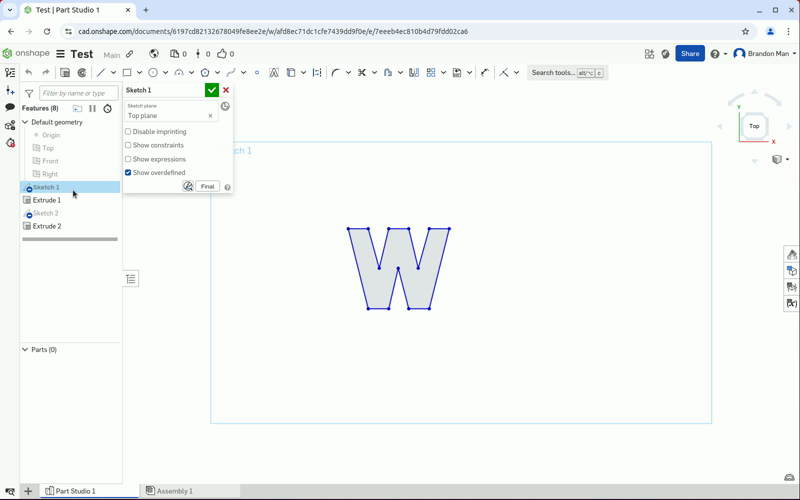
mouse_move(229, 92)
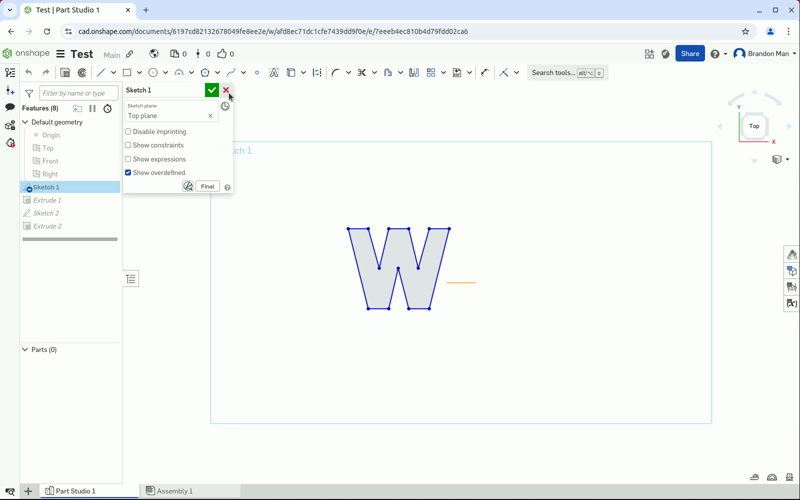
click(229, 92)
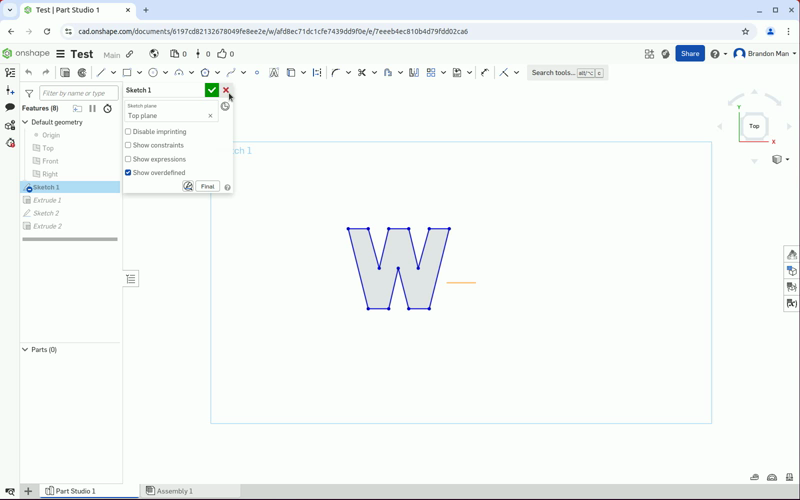
key(shift+s)
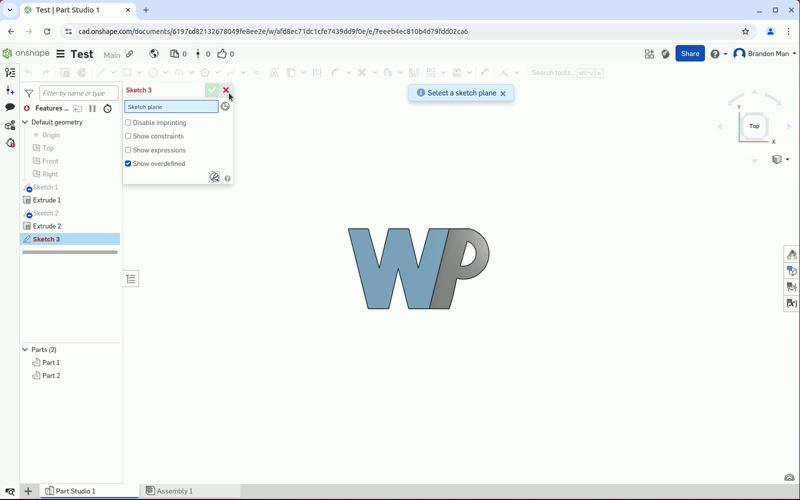
mouse_move(73, 150)
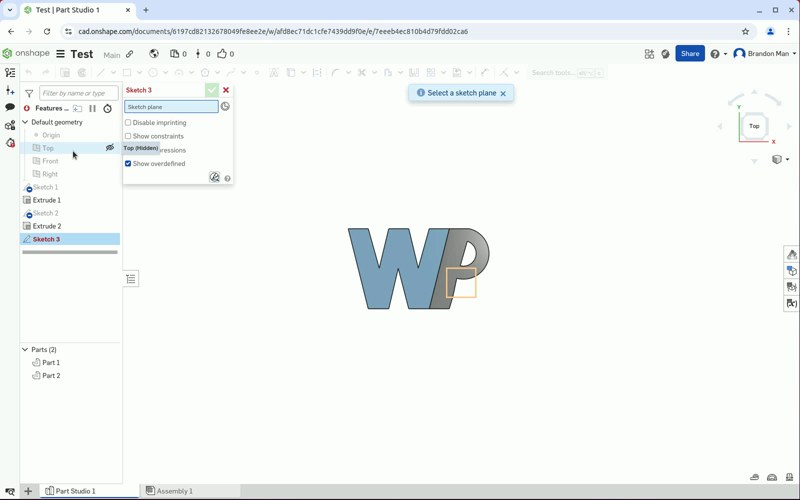
click(73, 150)
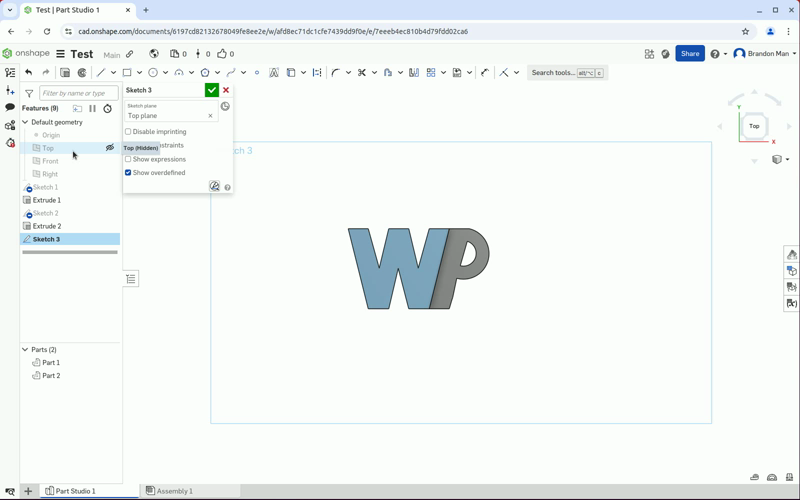
mouse_move(73, 352)
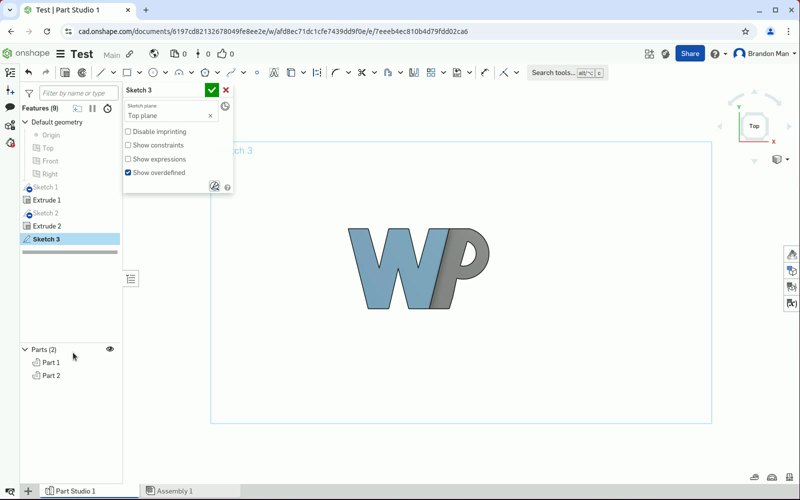
key(y)
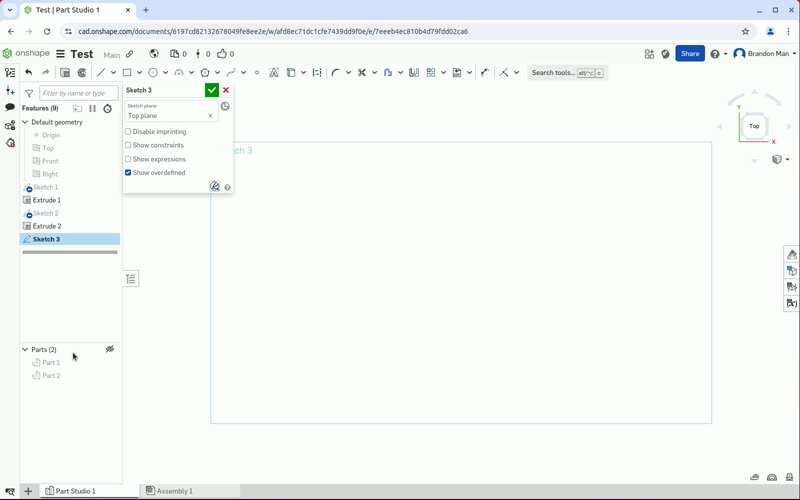
key(l)
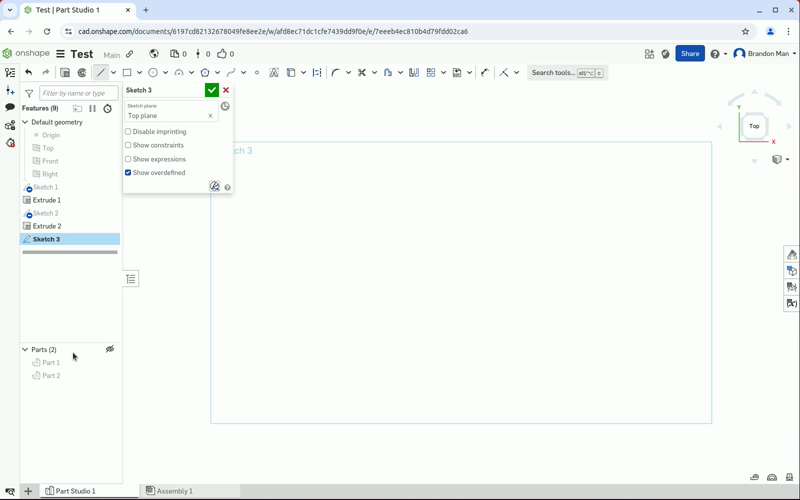
key_down(shift)
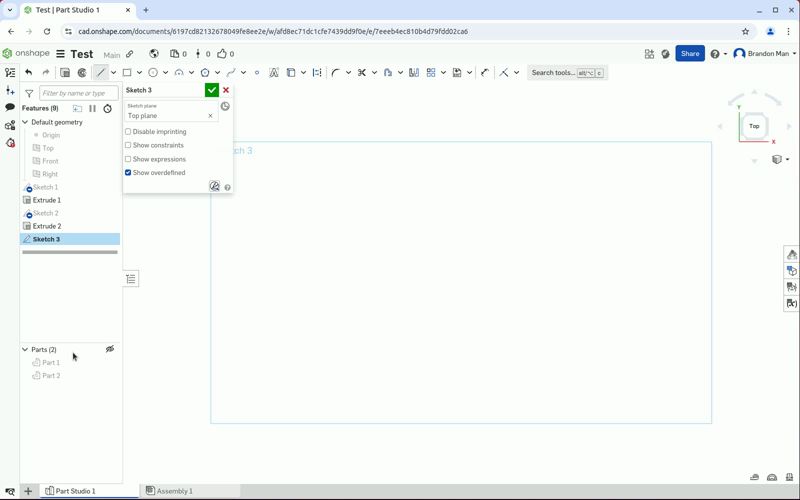
mouse_move(452, 297)
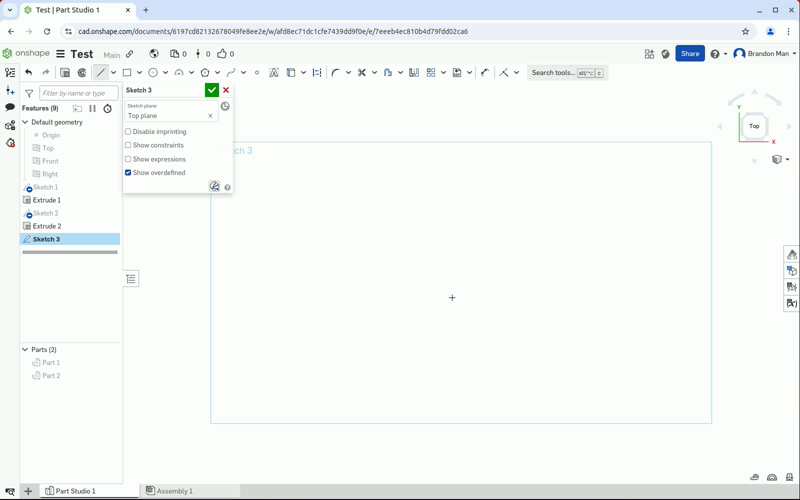
click(452, 297)
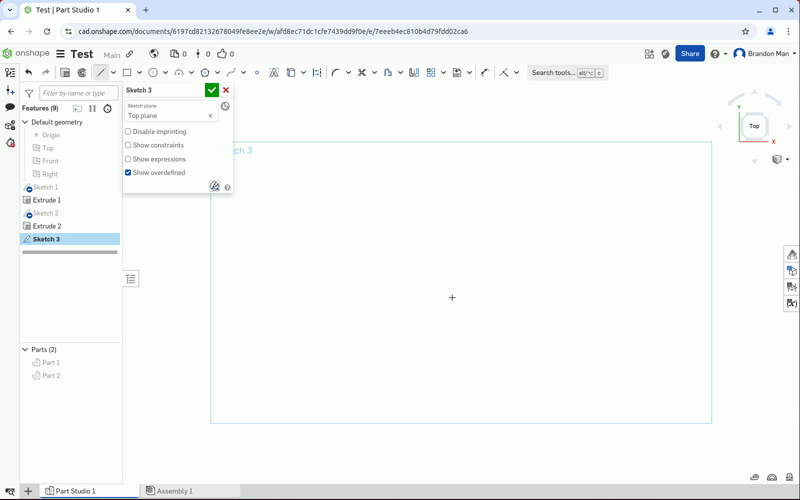
key_up(shift)
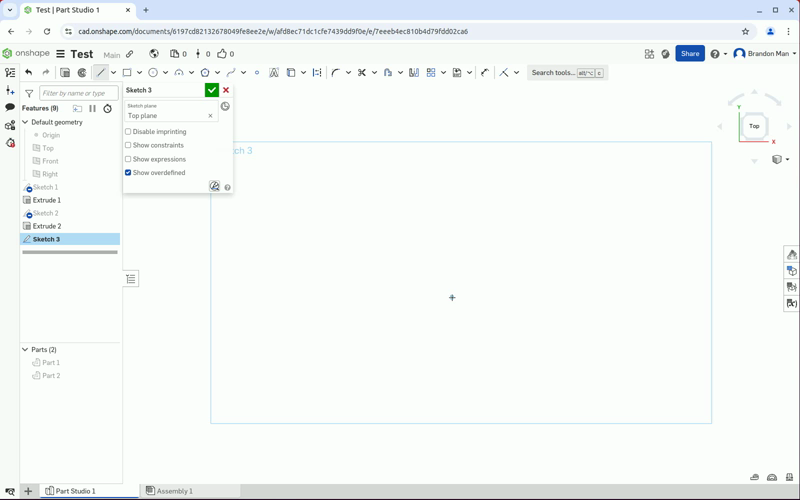
key_down(shift)
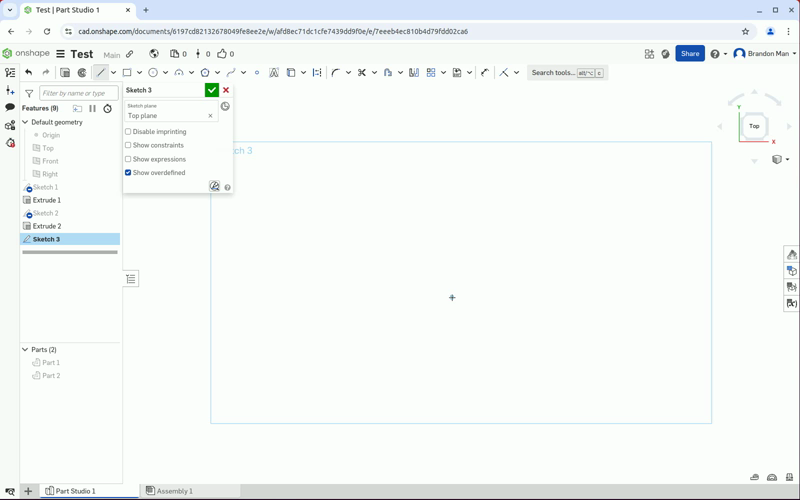
mouse_move(482, 297)
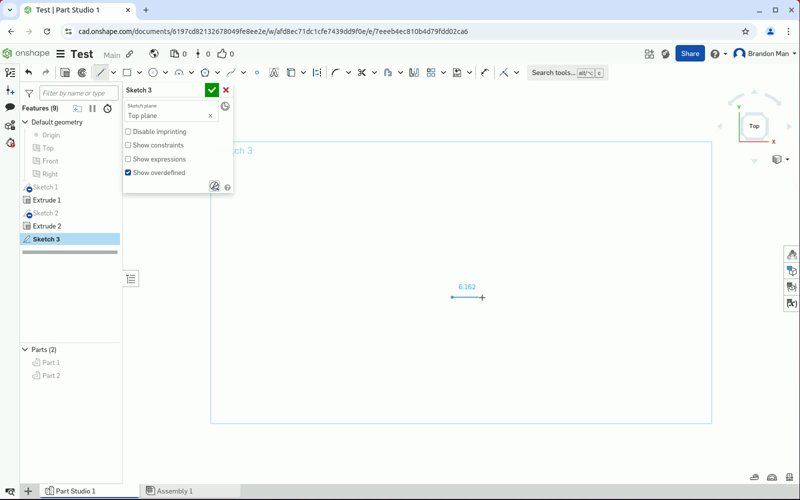
mouse_move(466, 297)
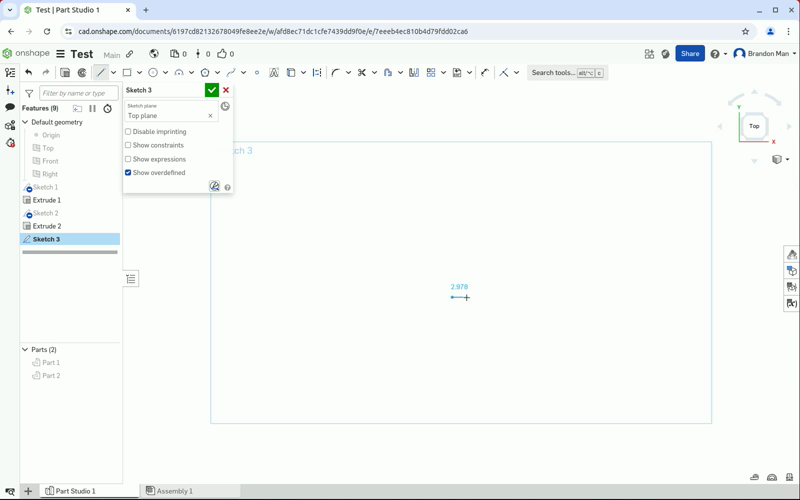
click(466, 297)
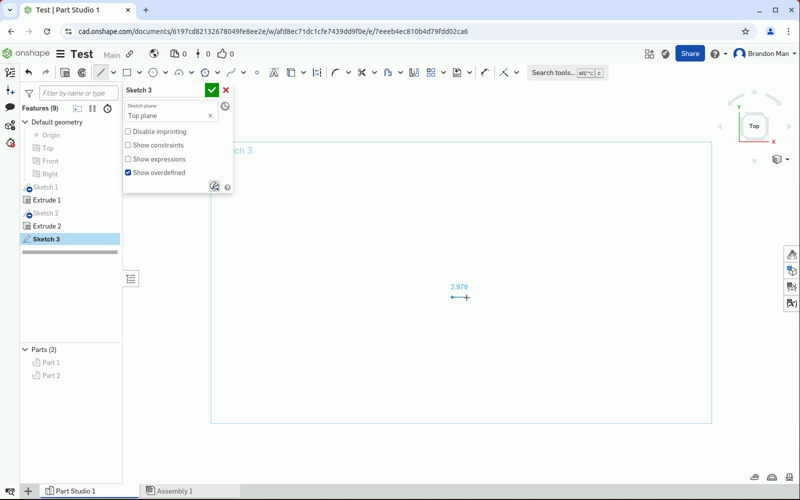
key_up(shift)
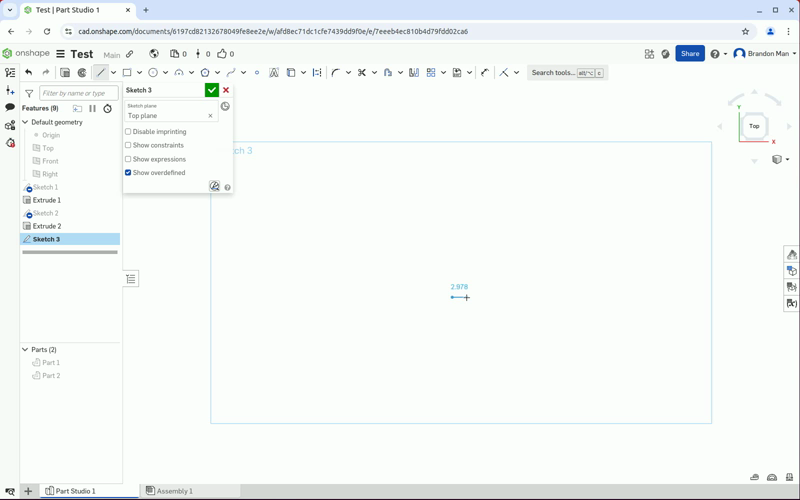
key_down(shift)
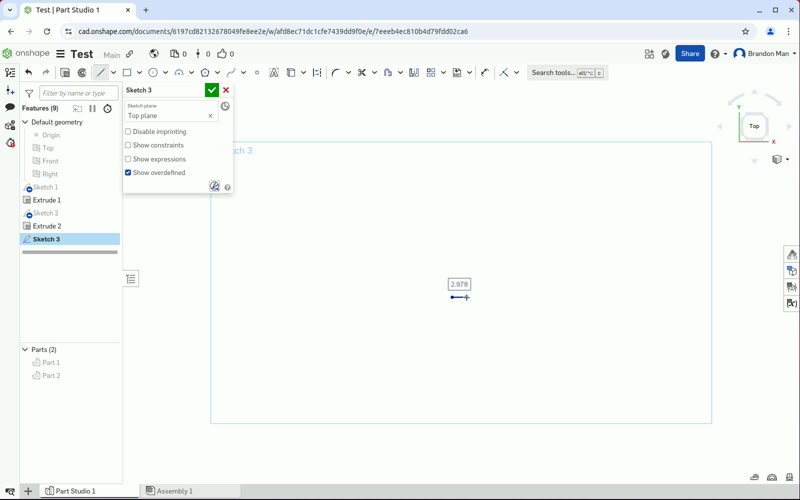
mouse_move(496, 297)
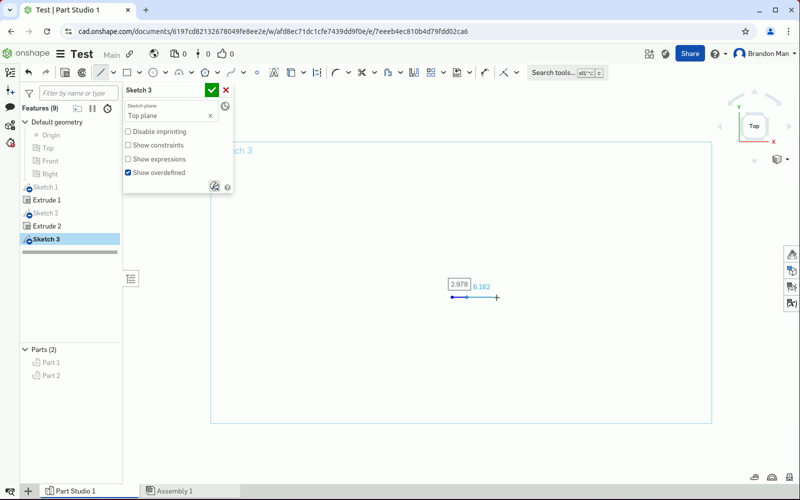
mouse_move(467, 291)
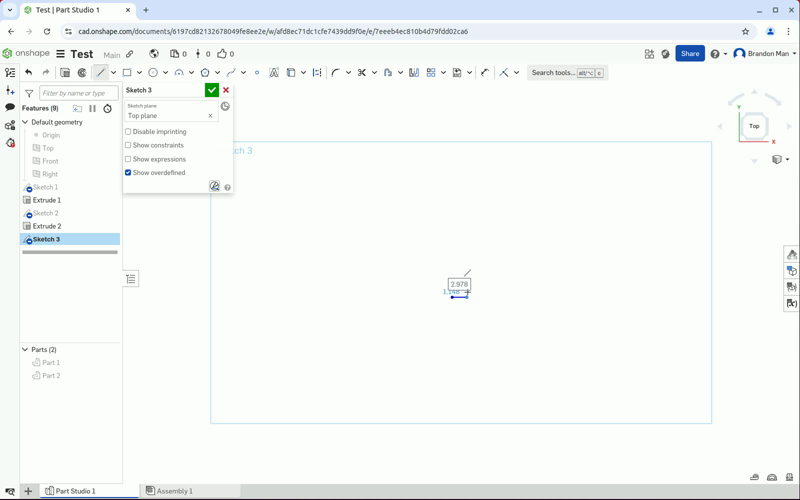
scroll(6)
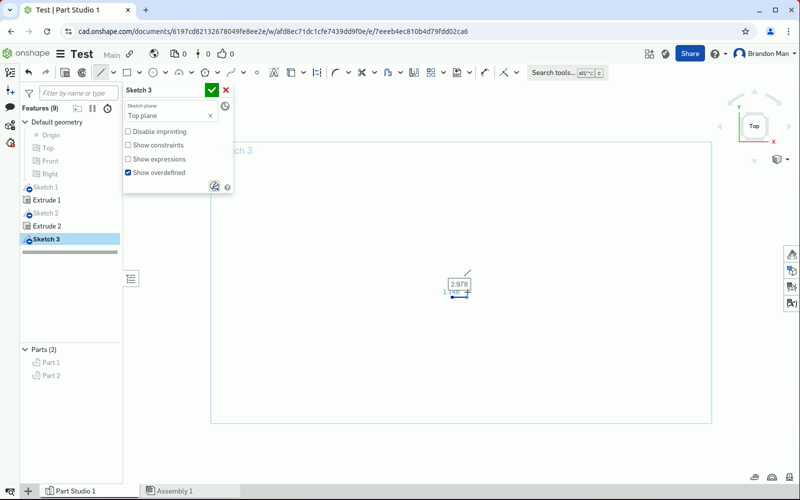
scroll(6)
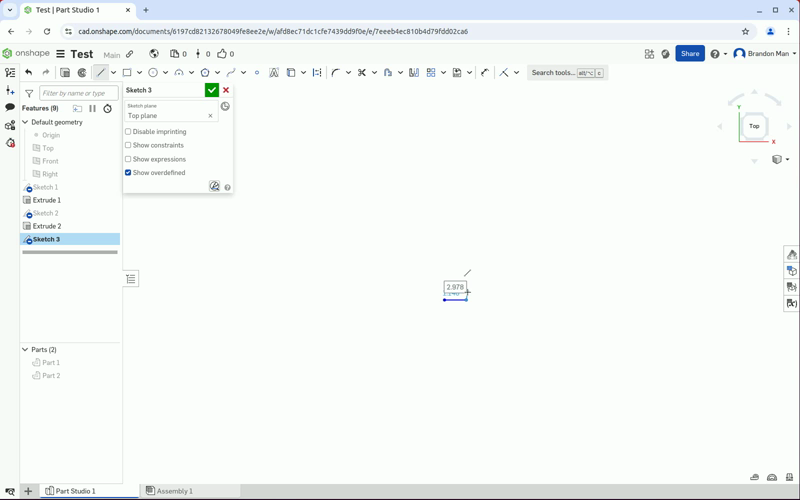
scroll(6)
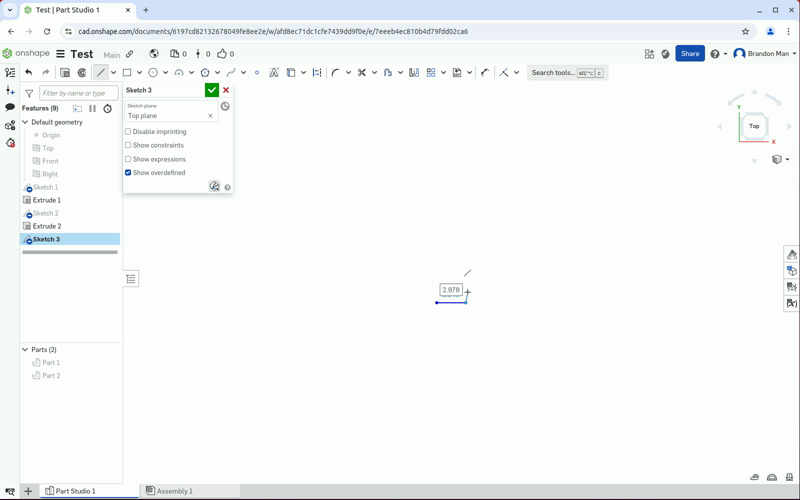
scroll(6)
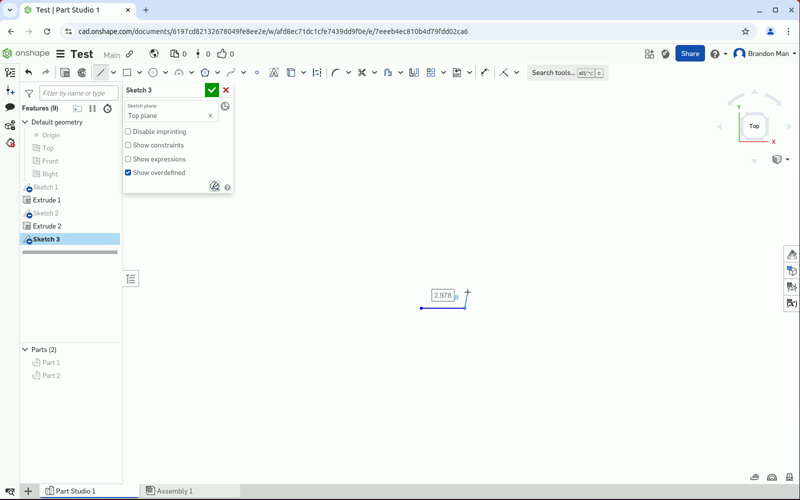
scroll(6)
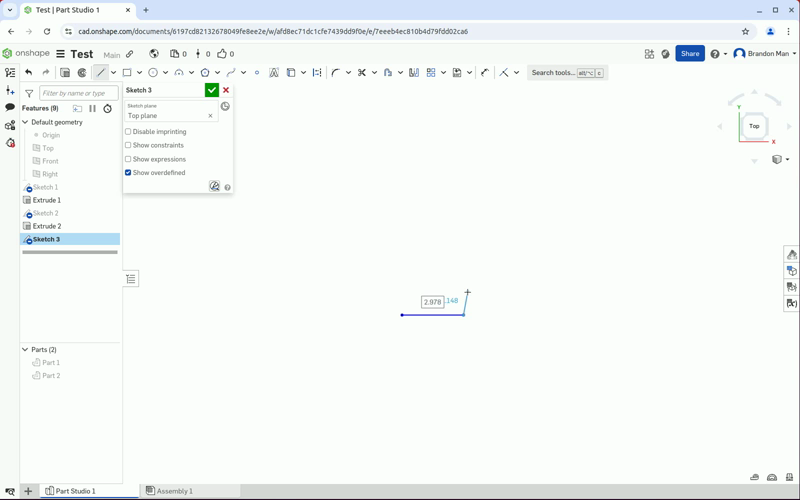
scroll(6)
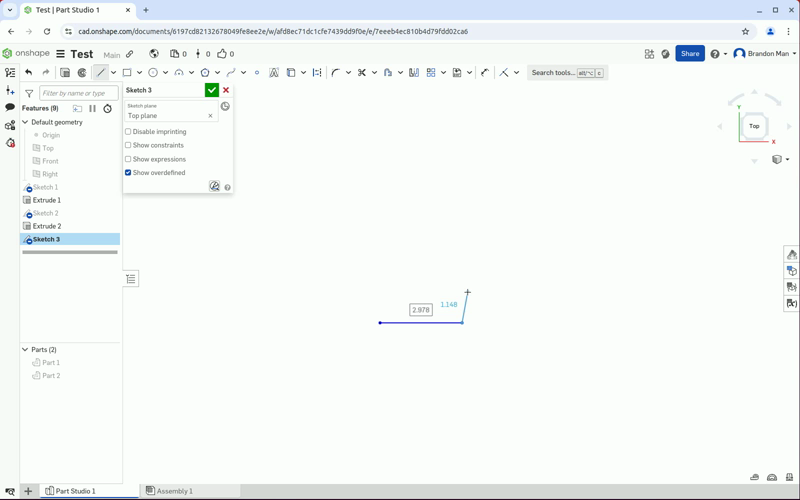
scroll(6)
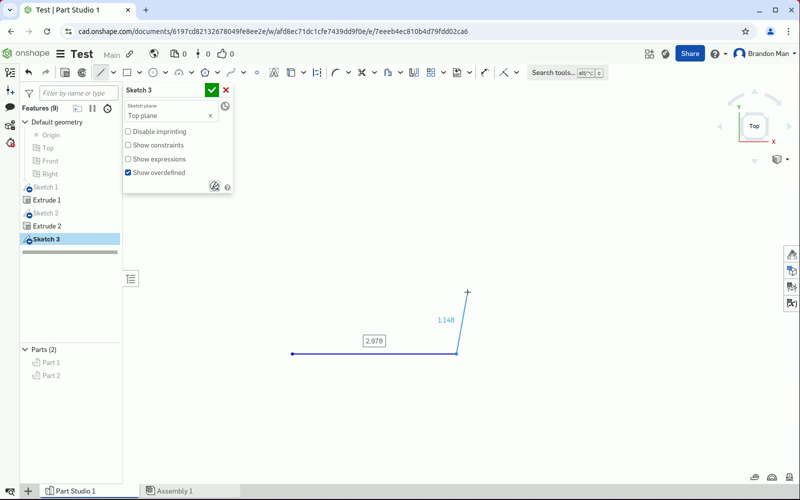
click(467, 291)
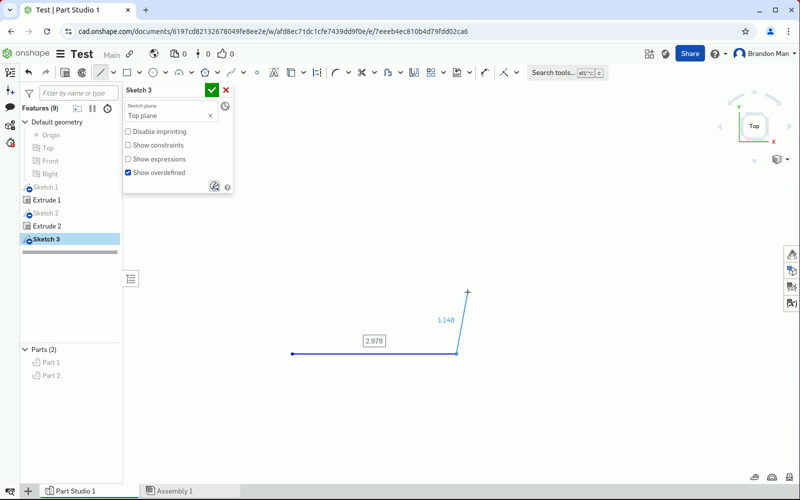
scroll(-6)
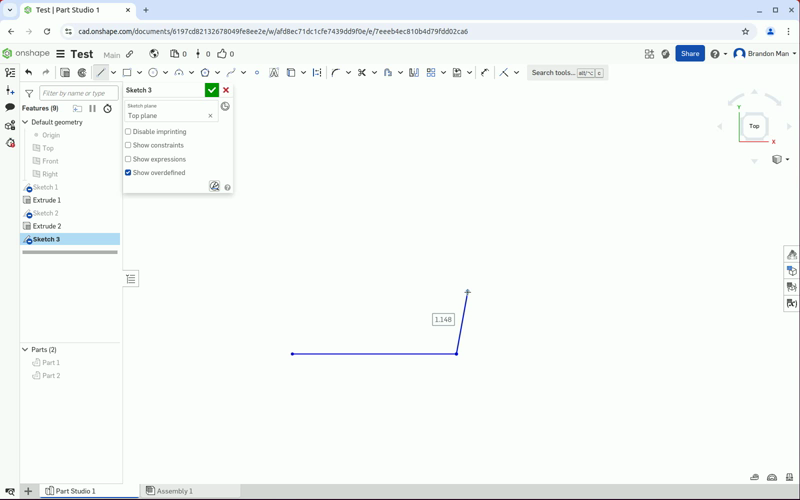
scroll(-6)
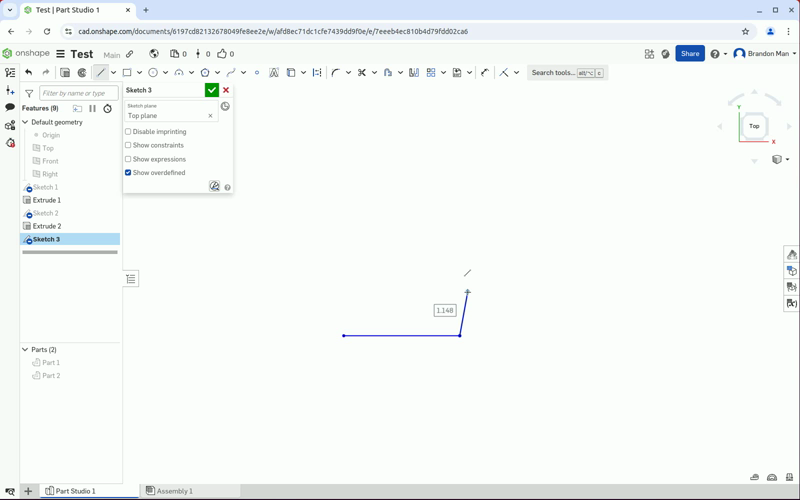
scroll(-6)
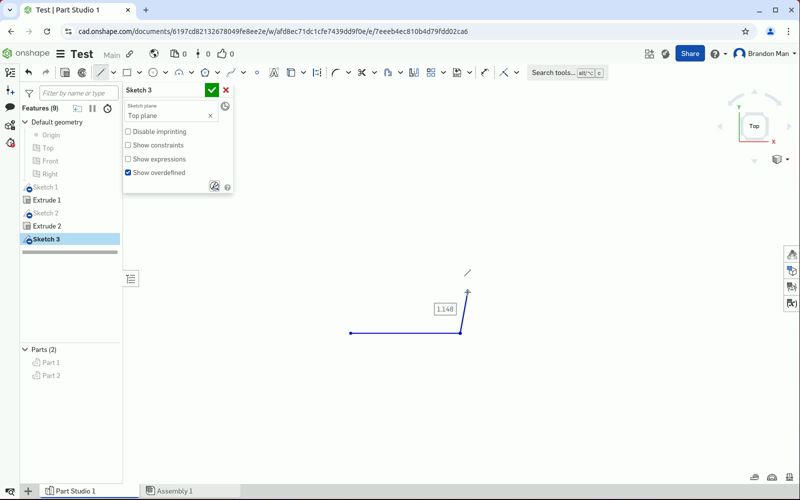
scroll(-6)
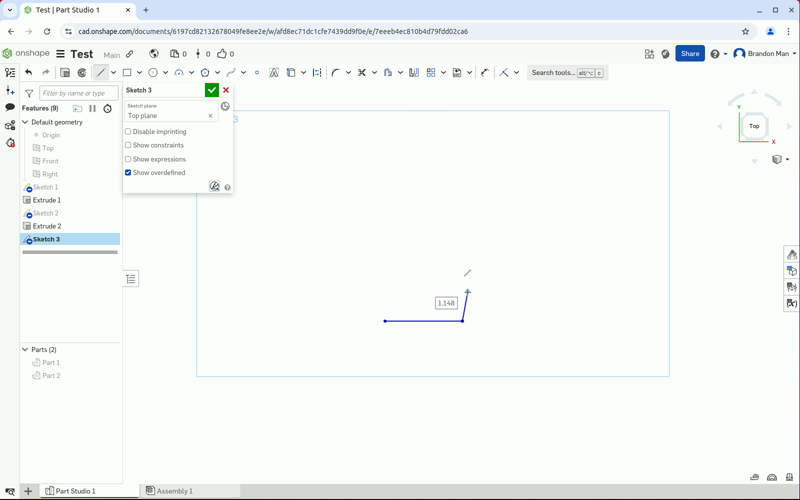
scroll(-6)
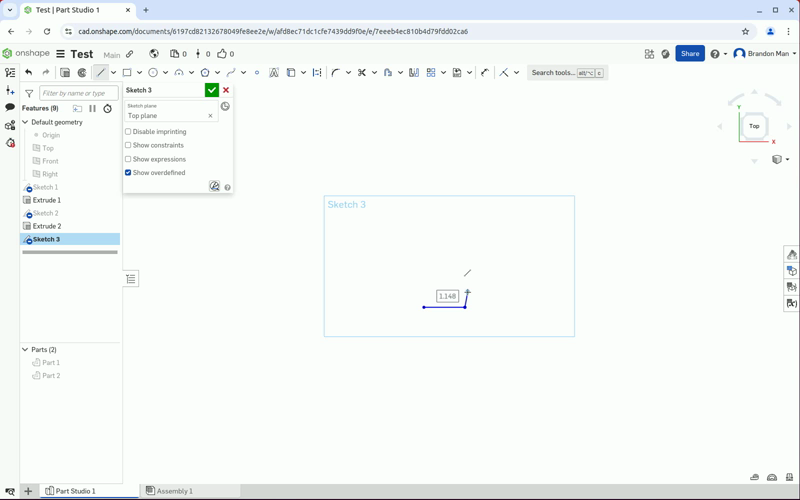
scroll(-6)
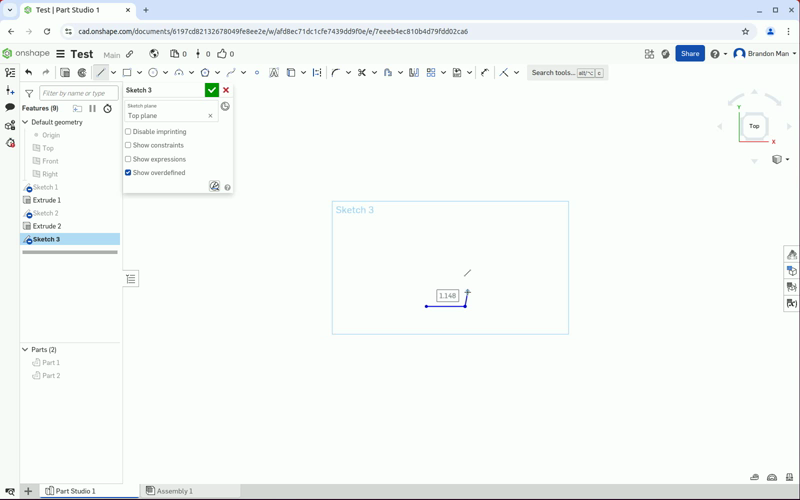
scroll(-6)
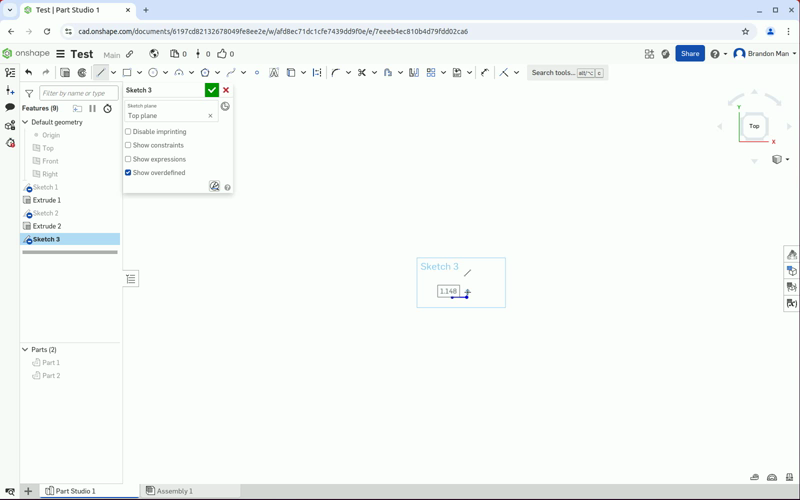
key_up(shift)
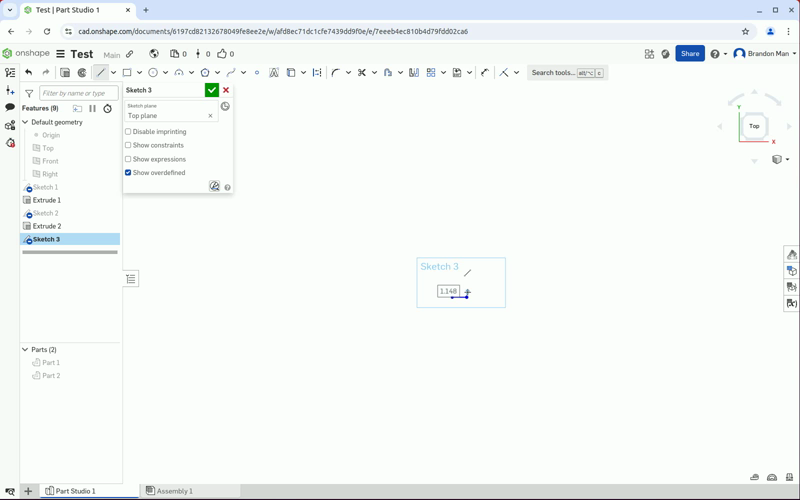
key(esc)
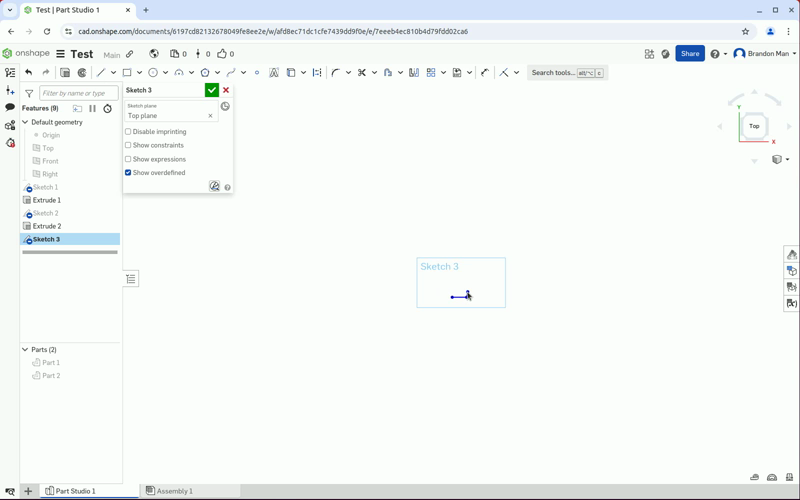
key(a)
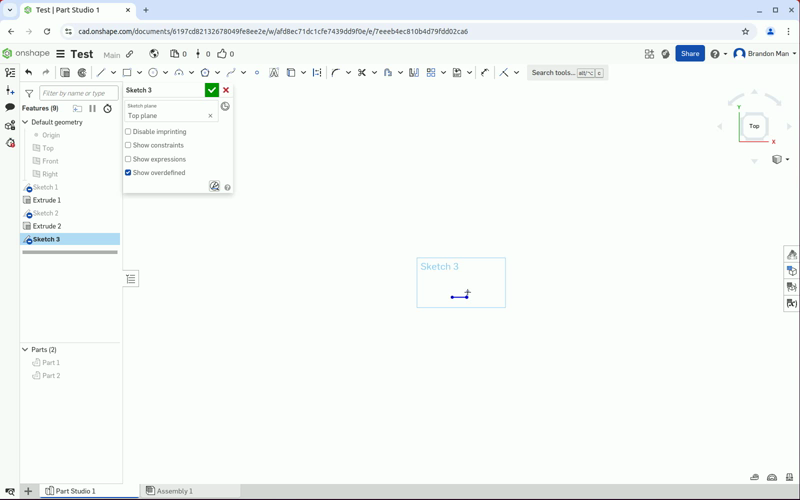
mouse_move(467, 291)
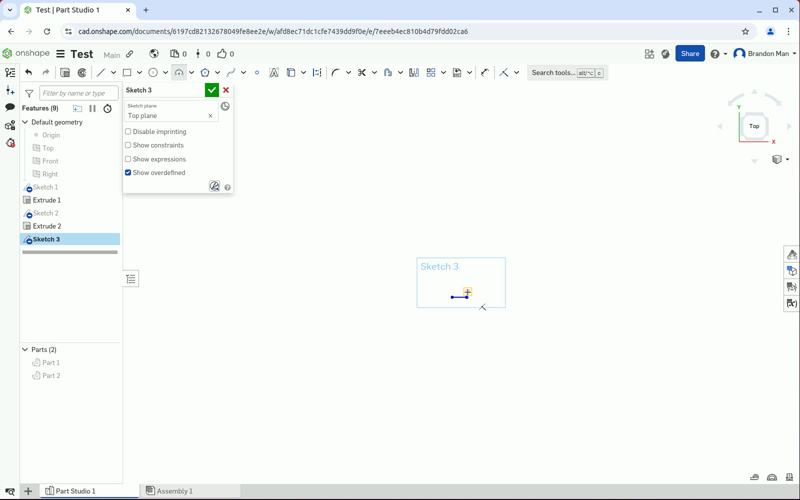
click(467, 291)
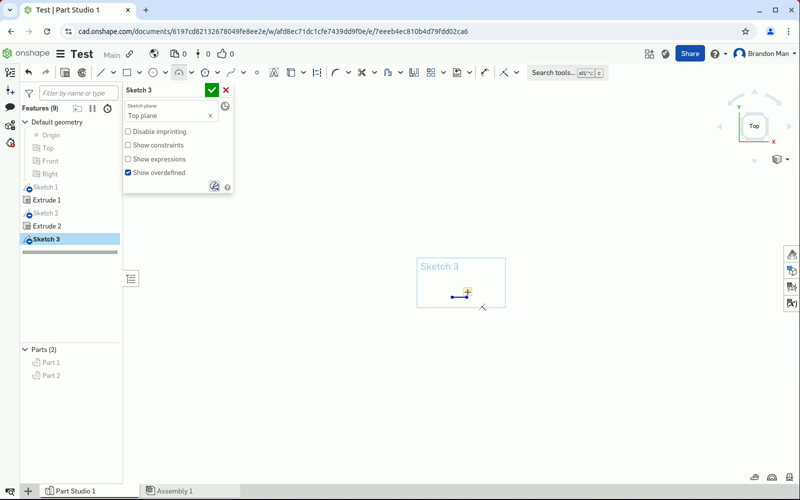
key_down(shift)
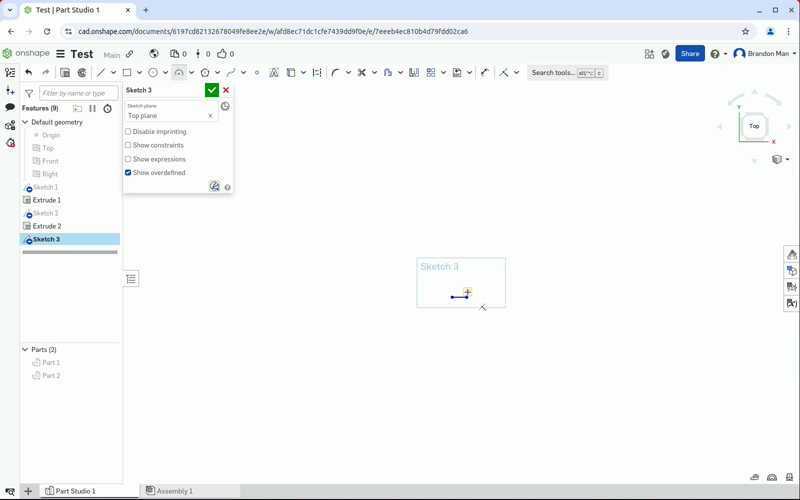
mouse_move(471, 216)
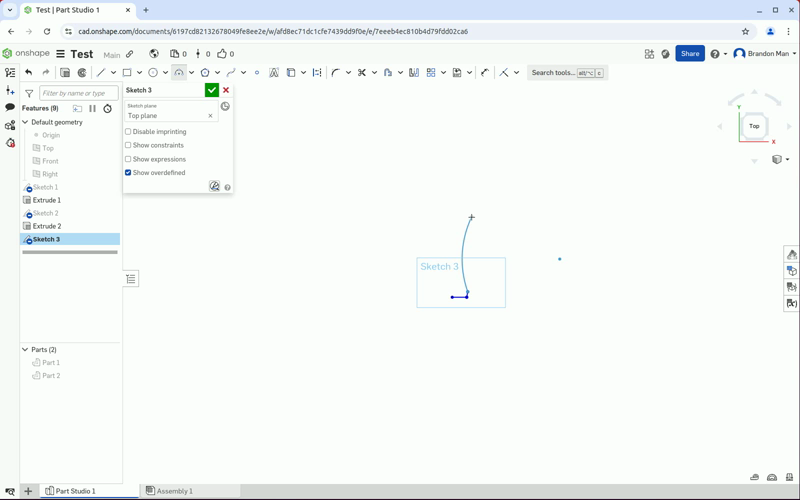
click(471, 216)
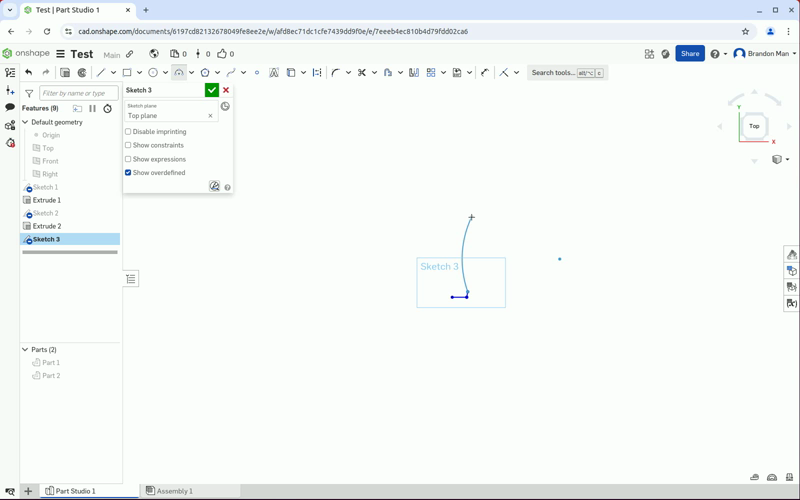
mouse_move(501, 256)
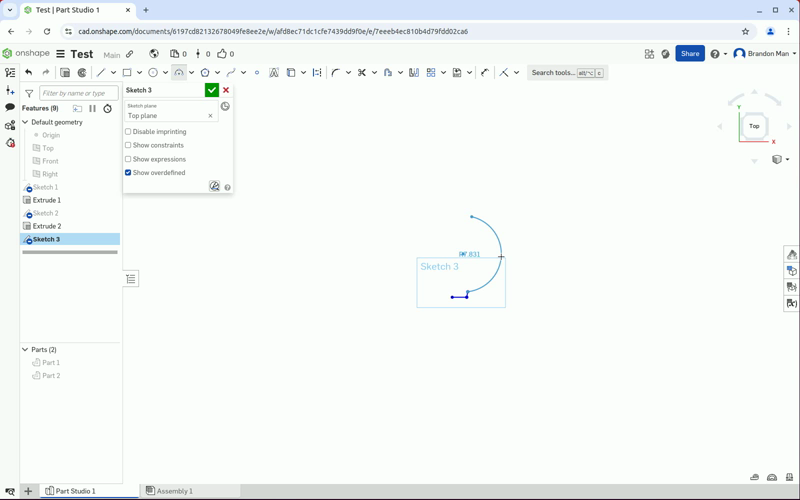
click(501, 256)
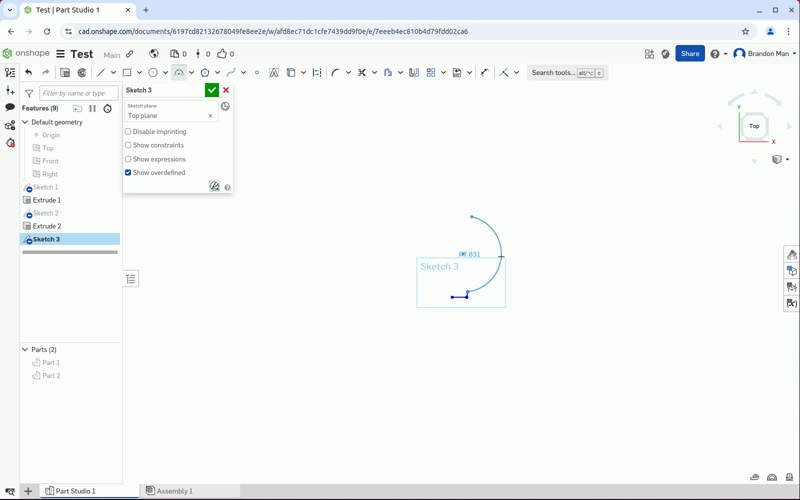
key_up(shift)
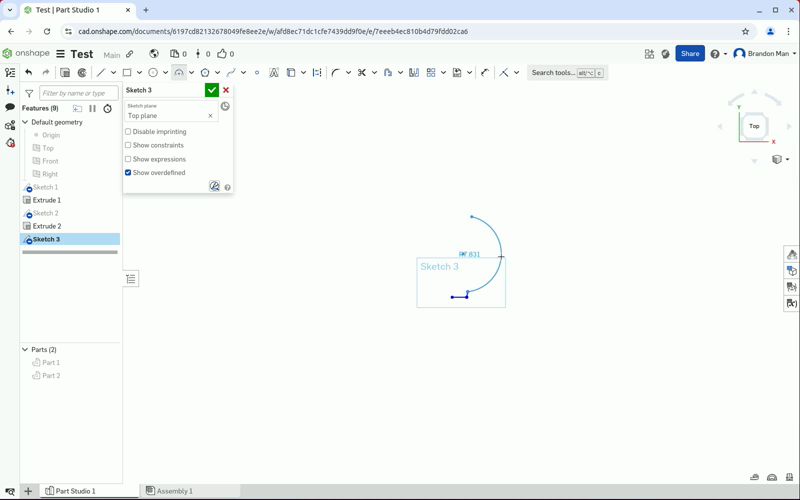
key(esc)
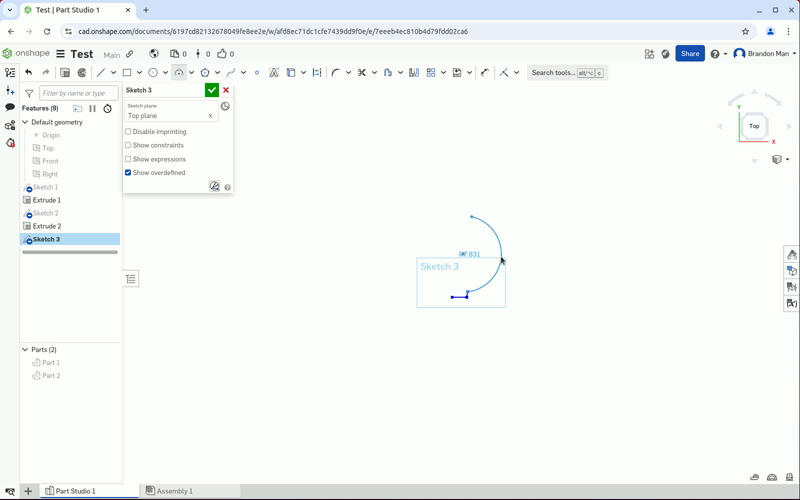
key(l)
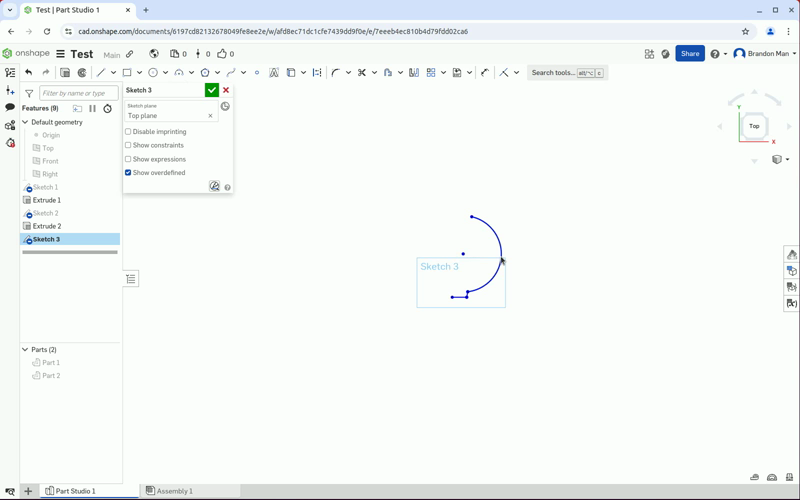
mouse_move(471, 216)
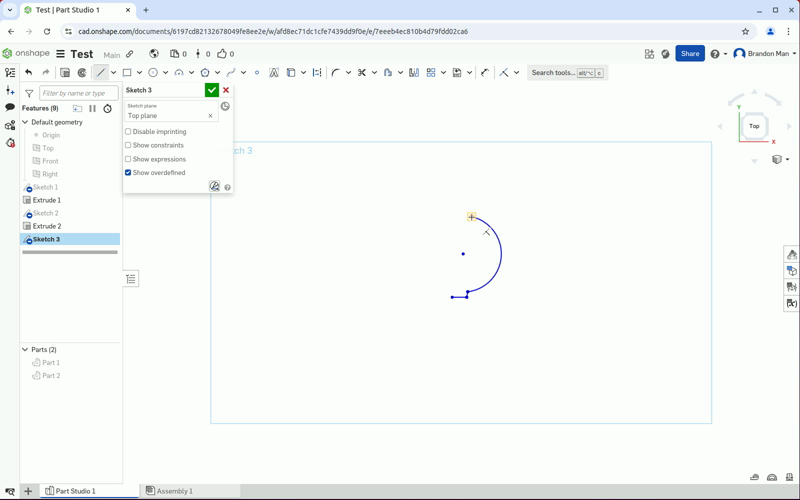
click(471, 216)
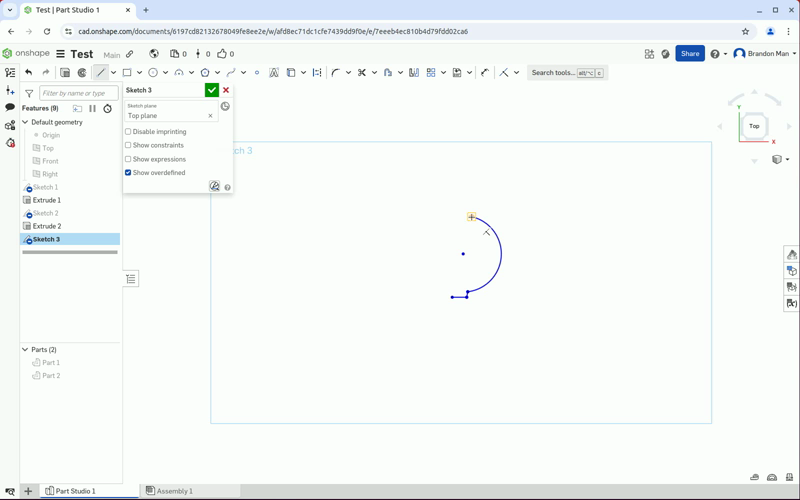
key_down(shift)
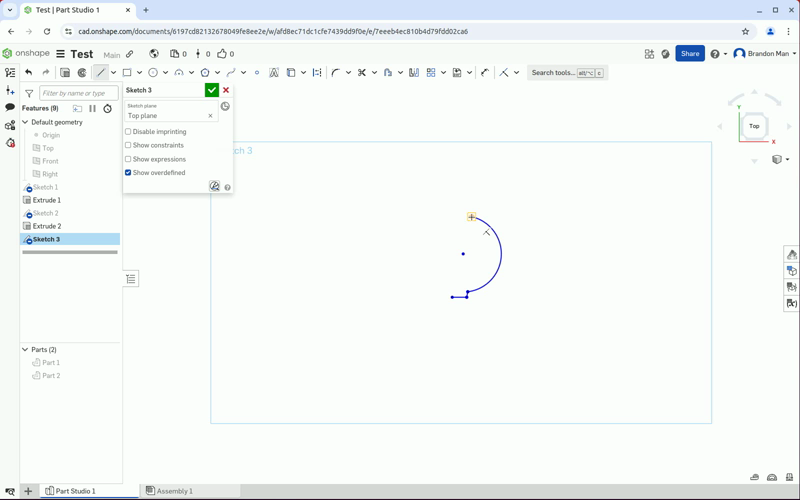
mouse_move(501, 216)
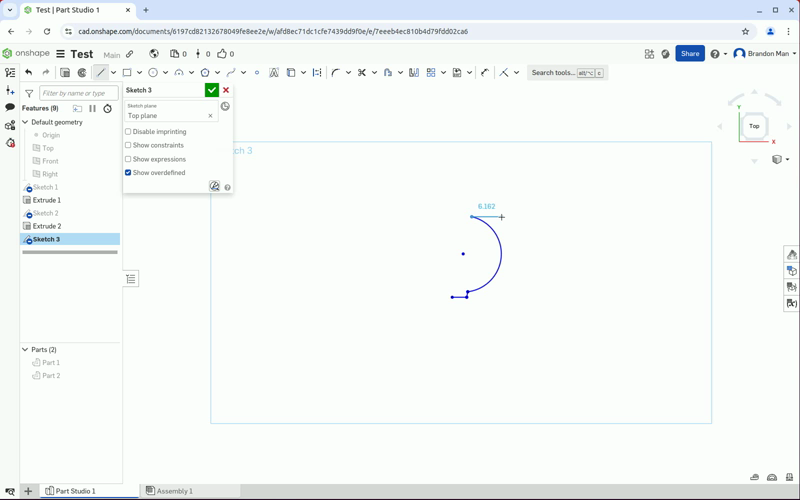
mouse_move(469, 229)
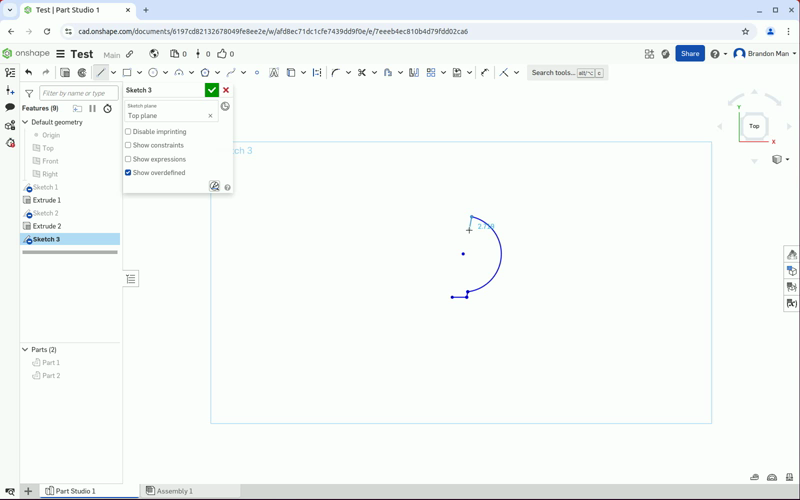
click(469, 229)
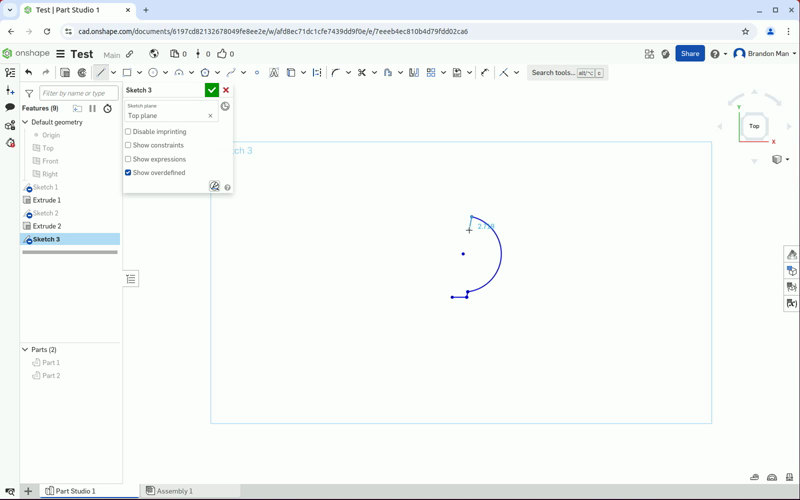
key_up(shift)
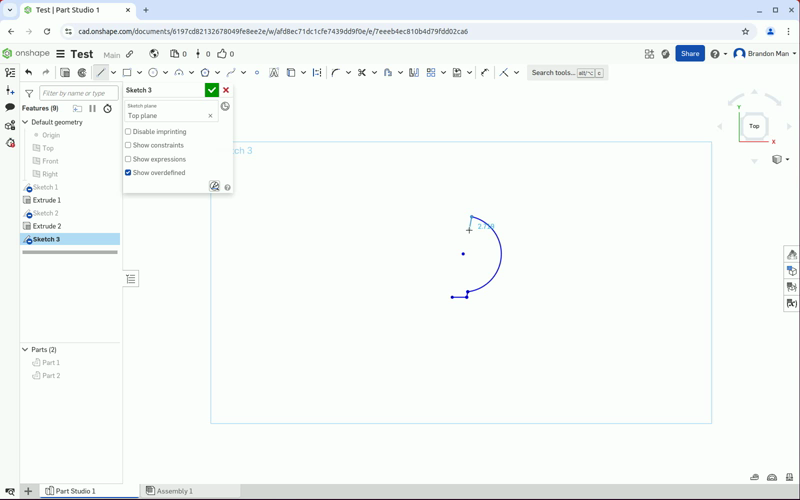
key(esc)
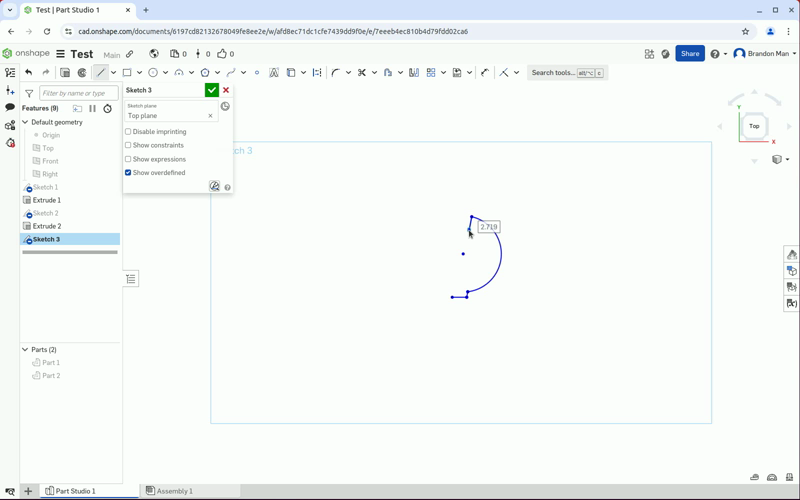
key(a)
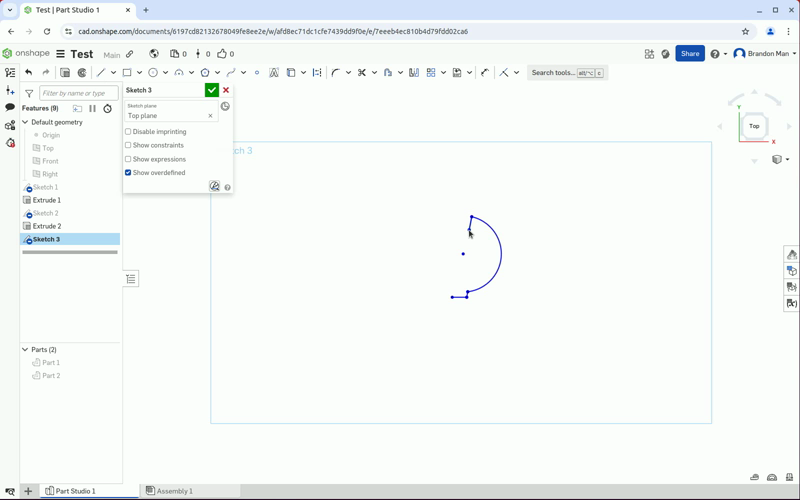
mouse_move(469, 229)
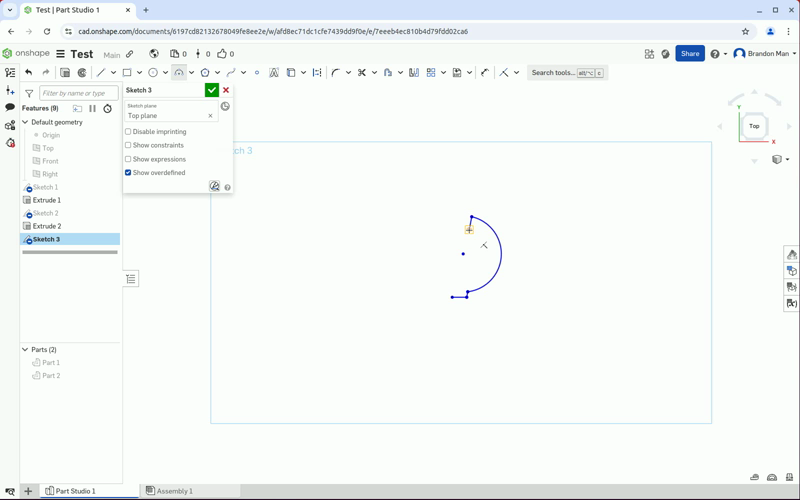
click(469, 229)
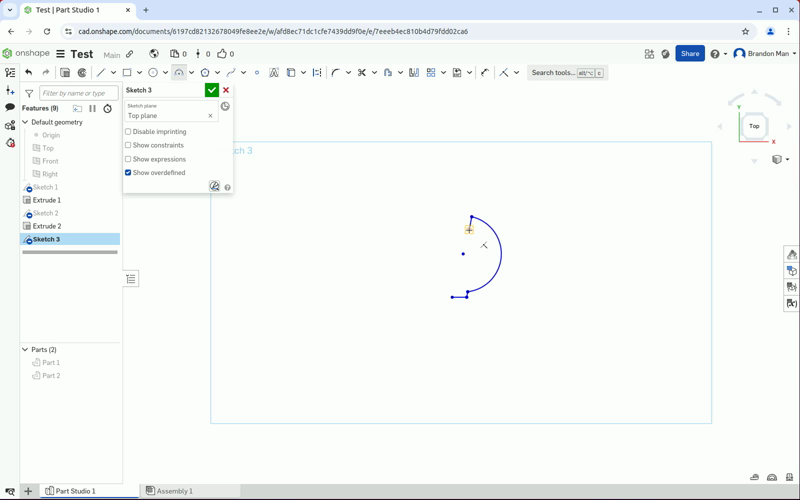
key_down(shift)
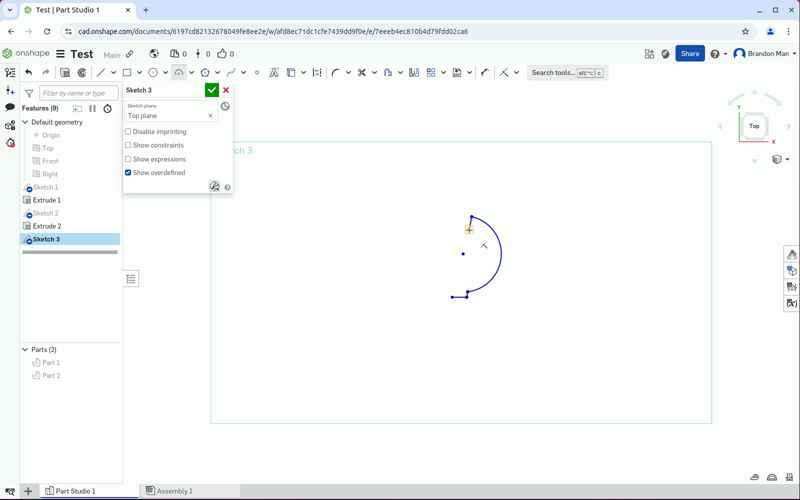
mouse_move(456, 279)
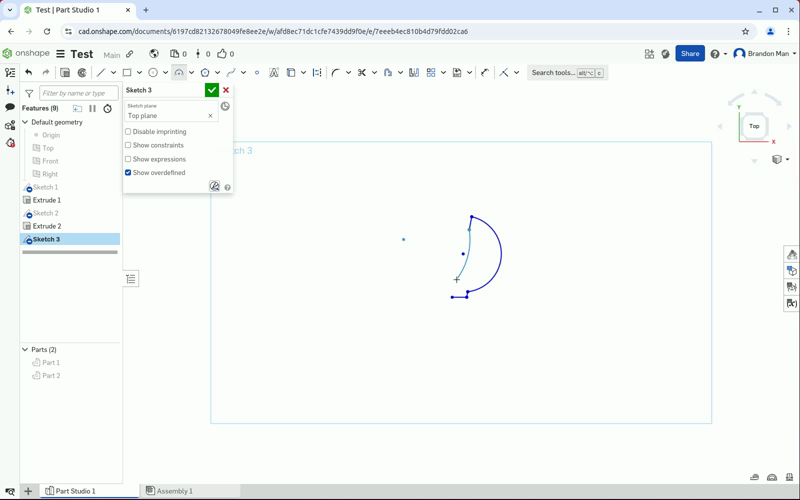
click(456, 279)
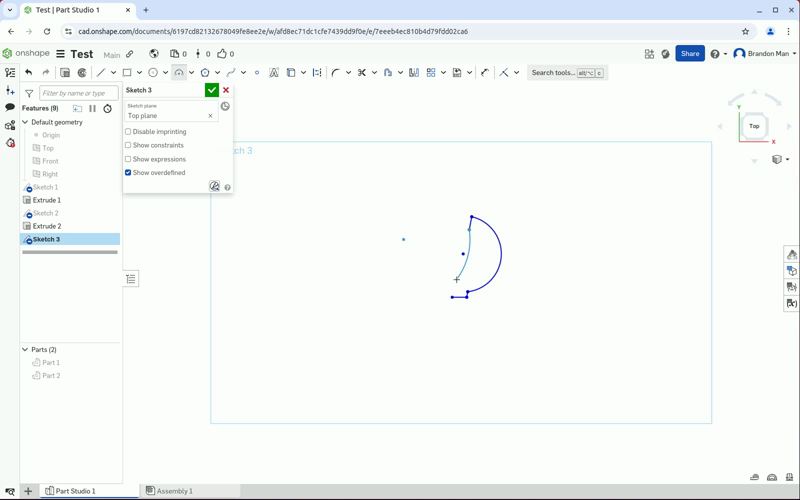
mouse_move(487, 260)
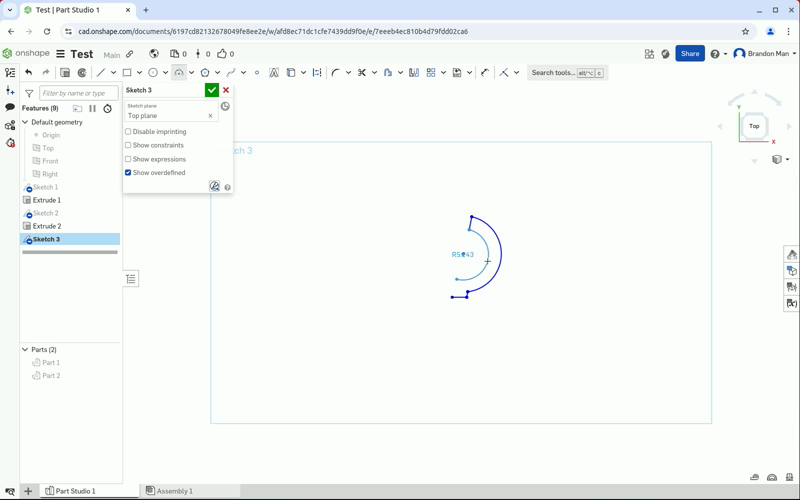
click(487, 260)
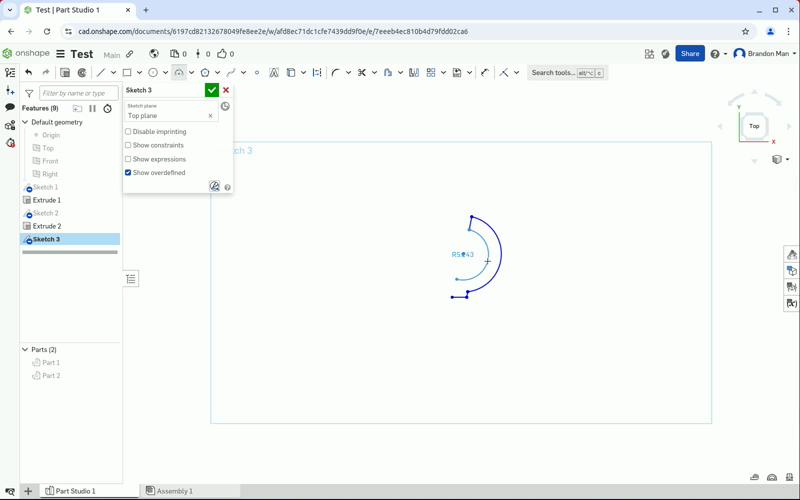
key_up(shift)
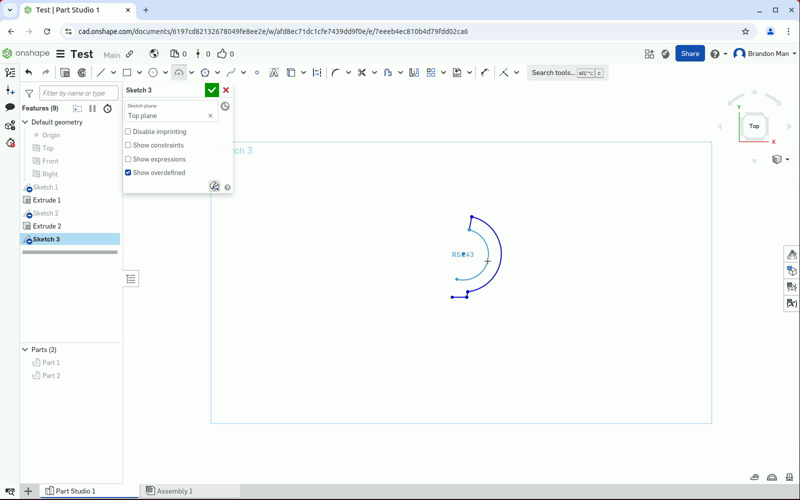
key(esc)
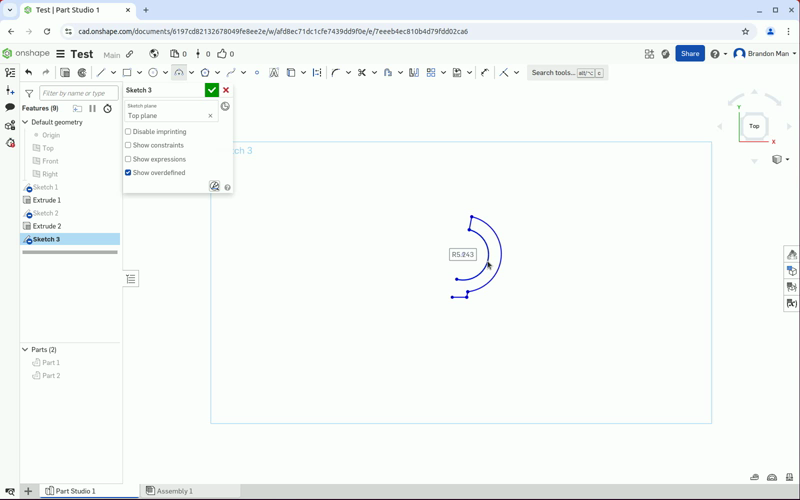
key(l)
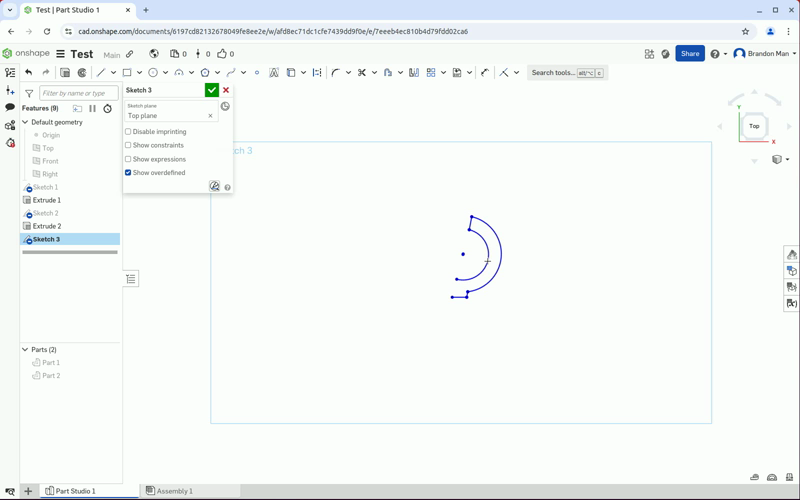
mouse_move(456, 279)
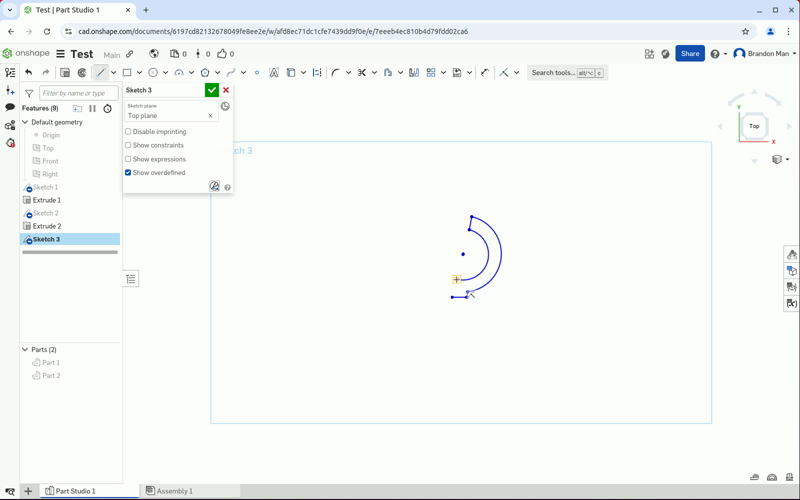
click(456, 279)
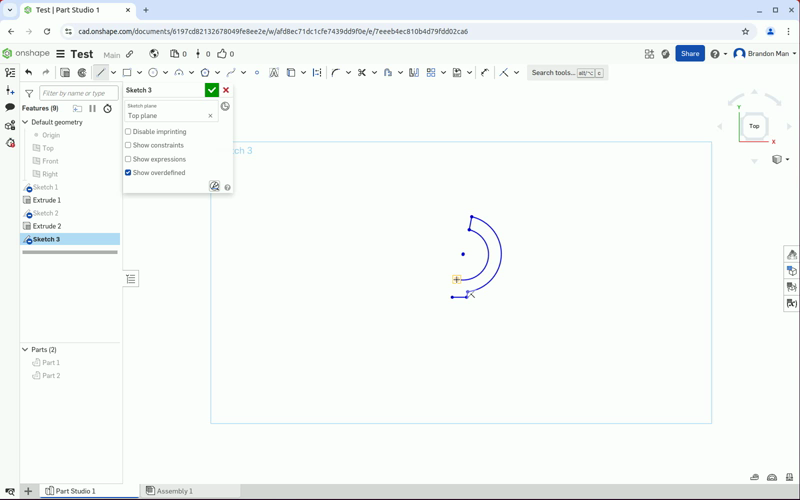
mouse_move(486, 279)
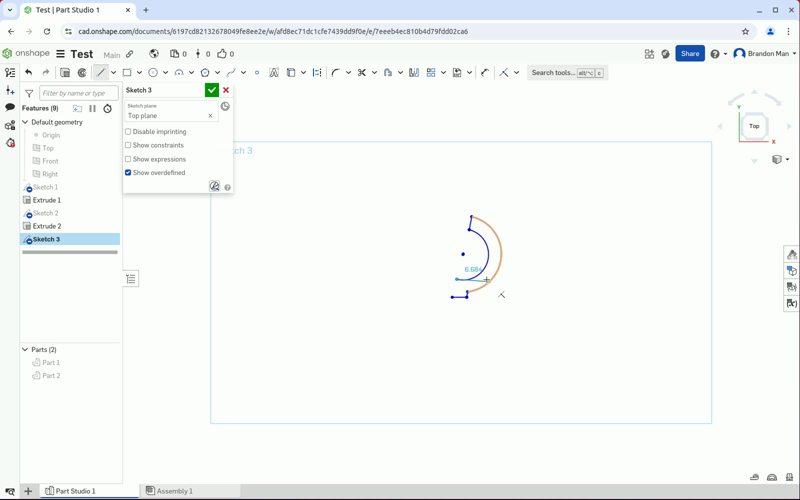
key_down(shift)
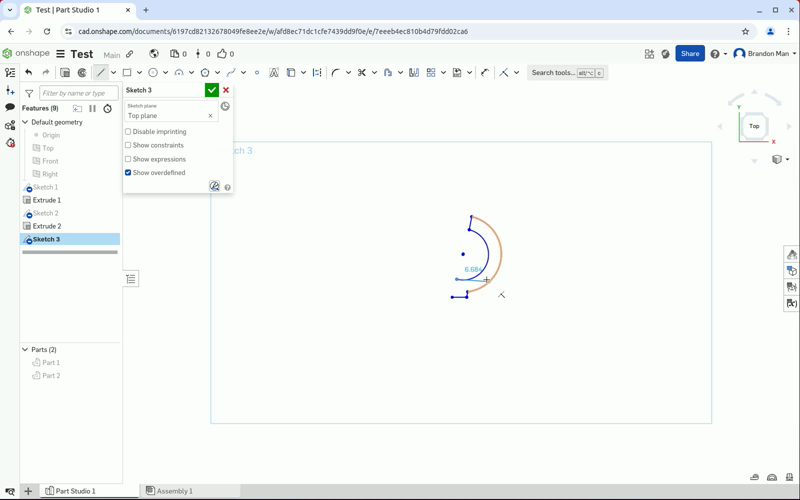
mouse_move(452, 297)
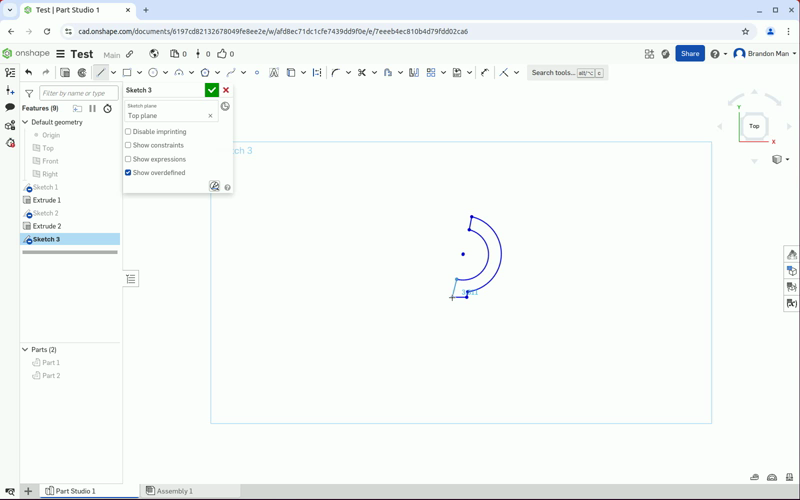
key_up(shift)
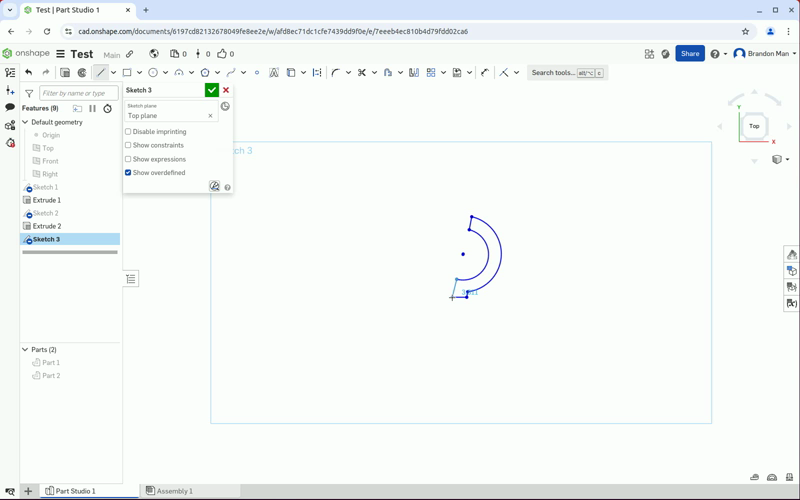
click(452, 297)
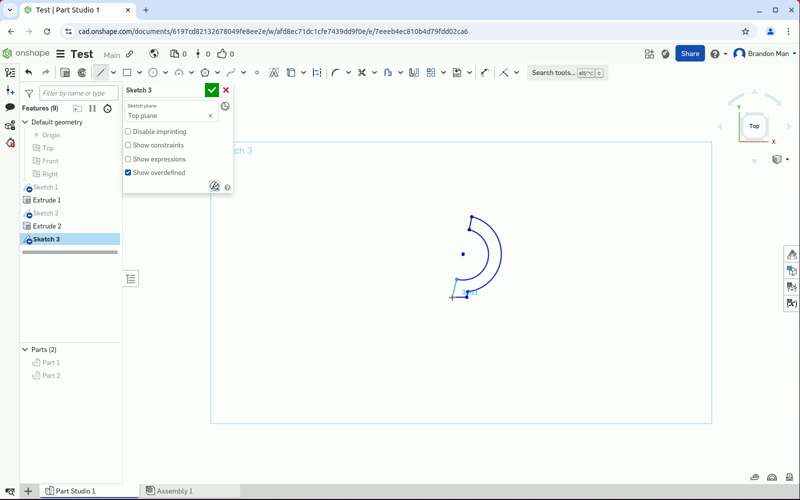
key(esc)
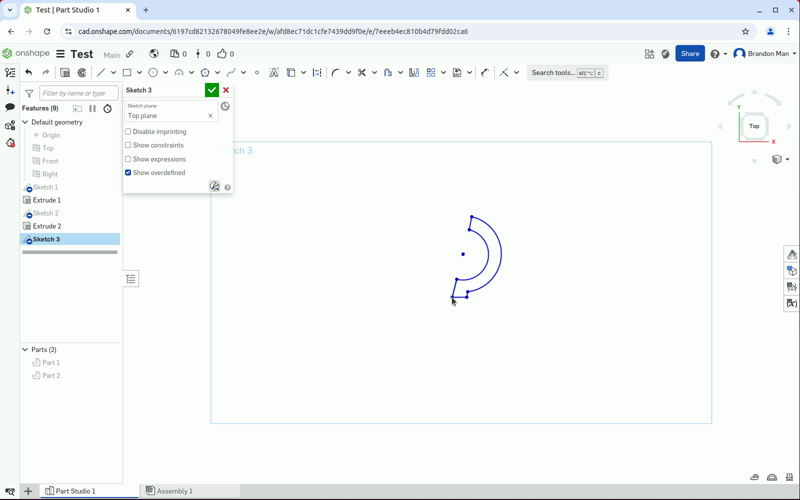
mouse_move(482, 281)
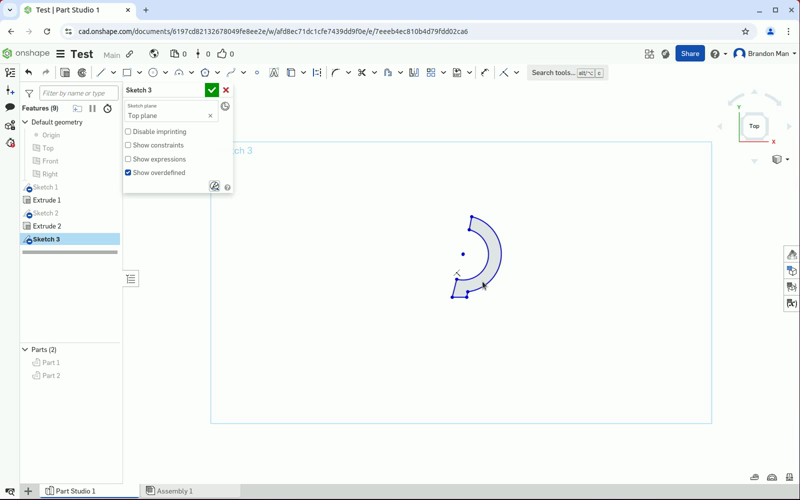
scroll(6)
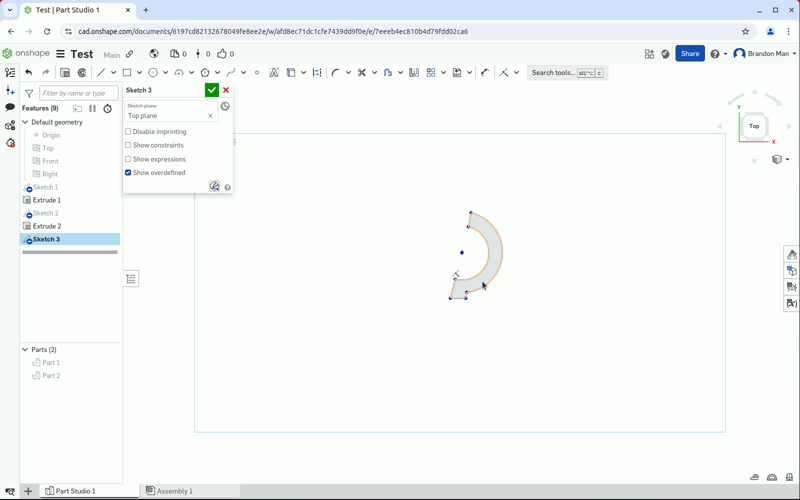
scroll(6)
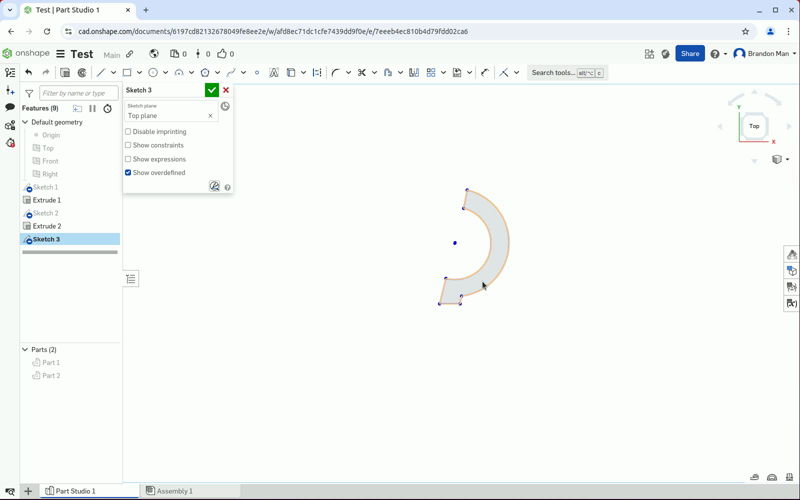
scroll(6)
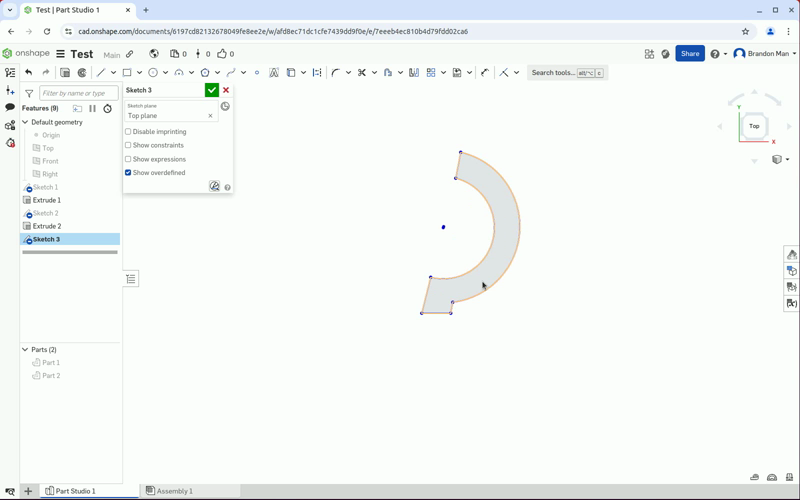
scroll(6)
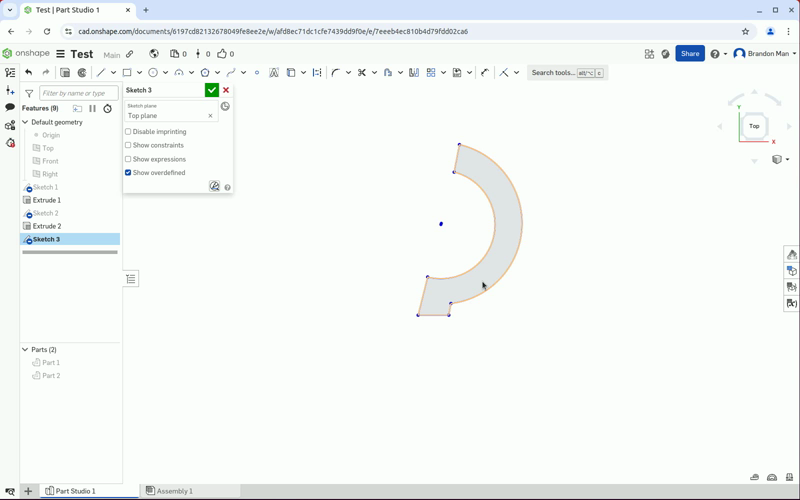
scroll(6)
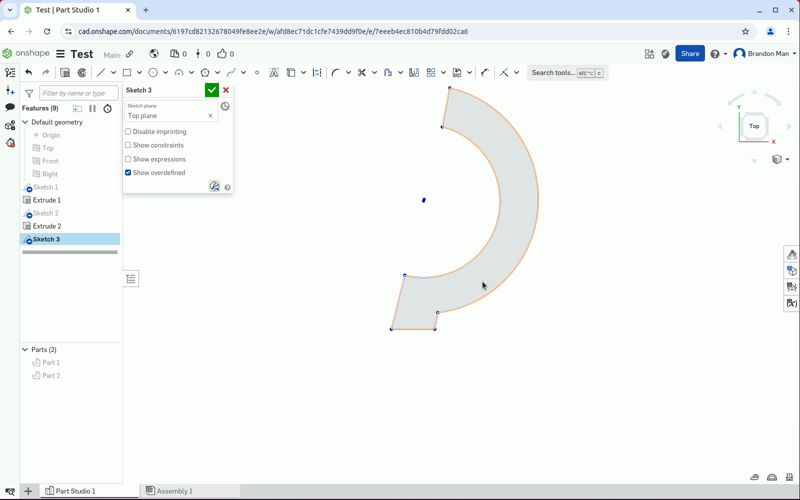
scroll(6)
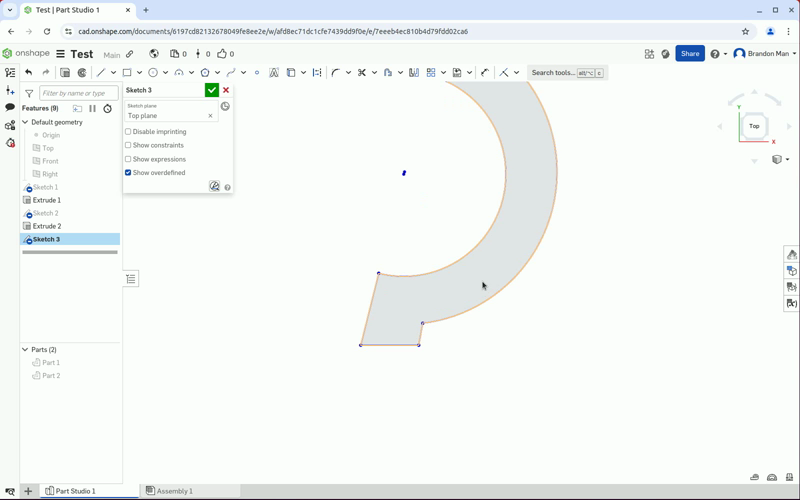
scroll(6)
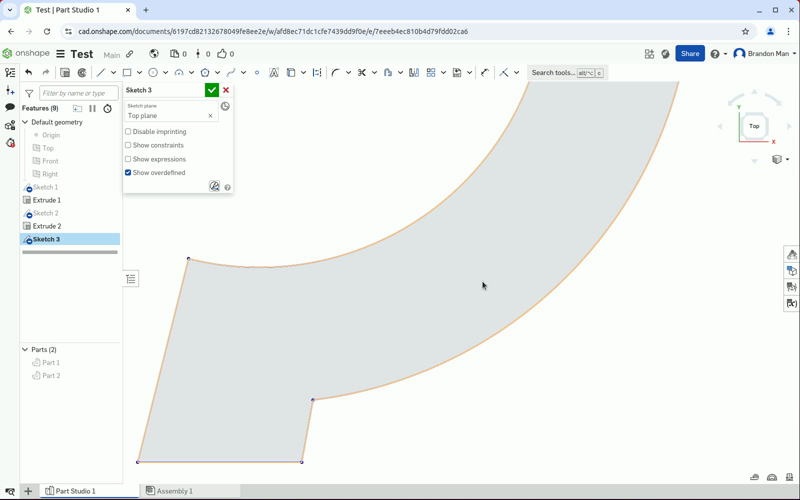
click(482, 281)
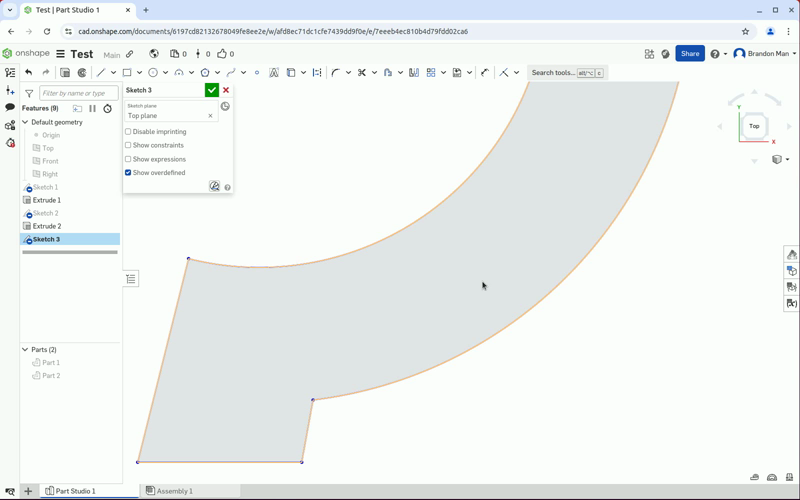
scroll(-6)
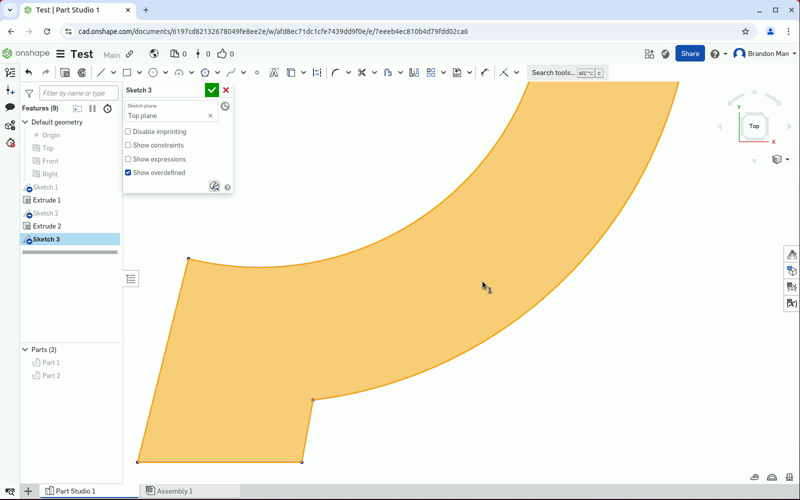
scroll(-6)
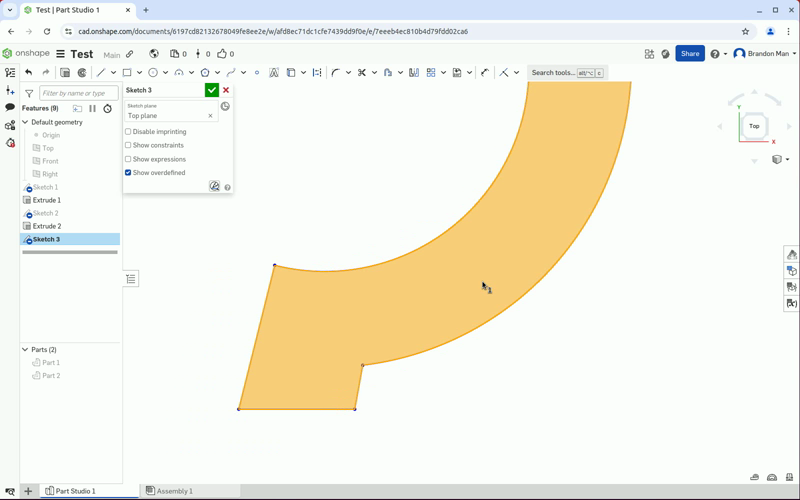
scroll(-6)
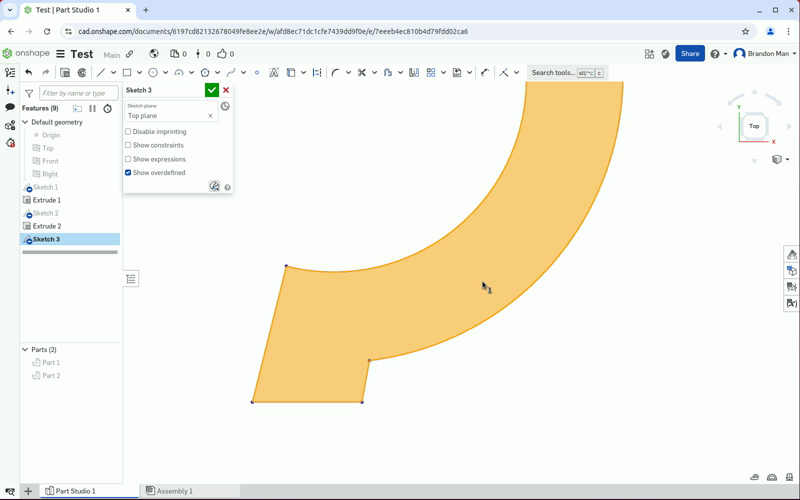
scroll(-6)
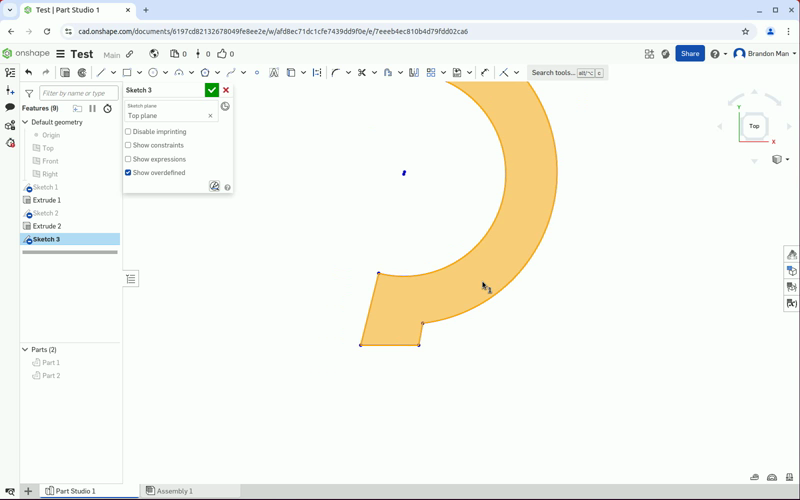
scroll(-6)
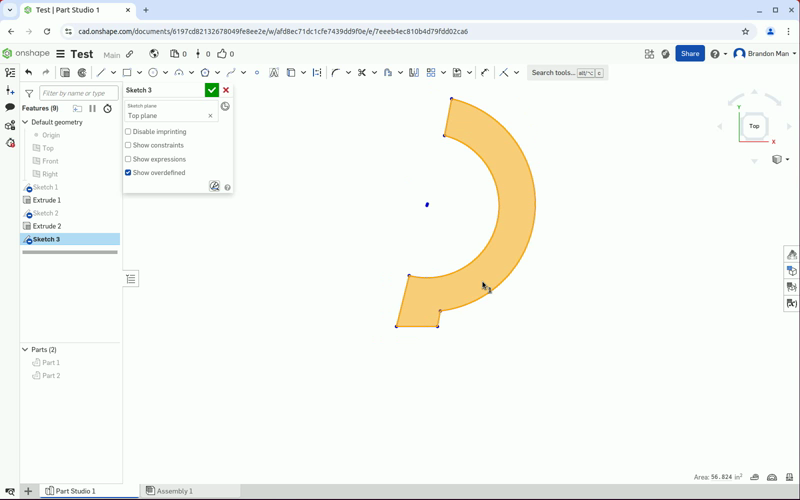
scroll(-6)
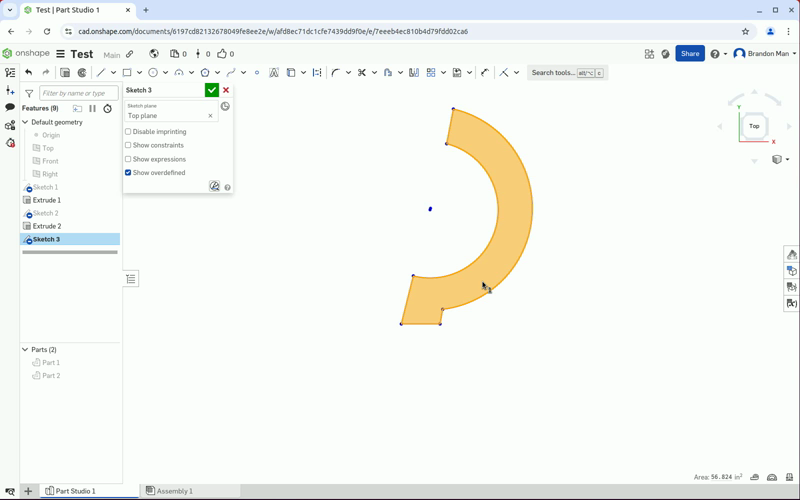
scroll(-6)
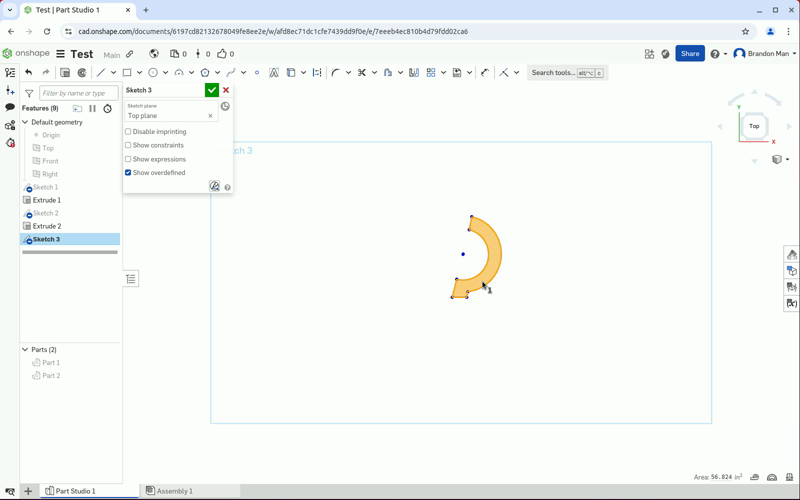
mouse_move(73, 352)
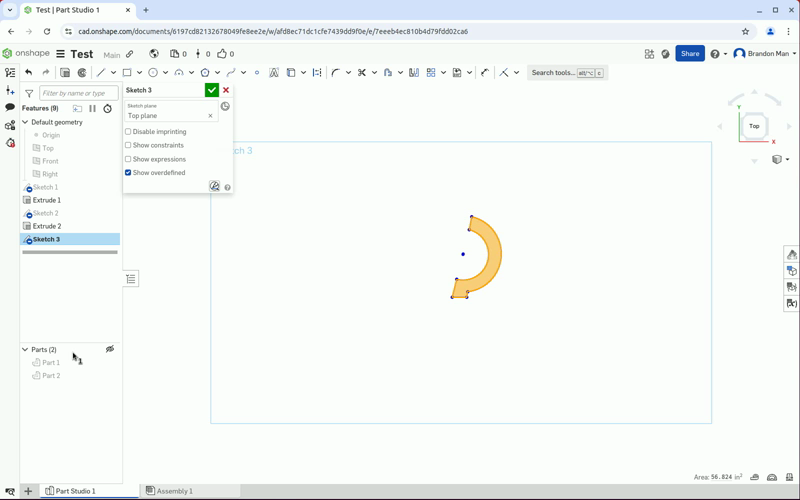
key(shift+y)
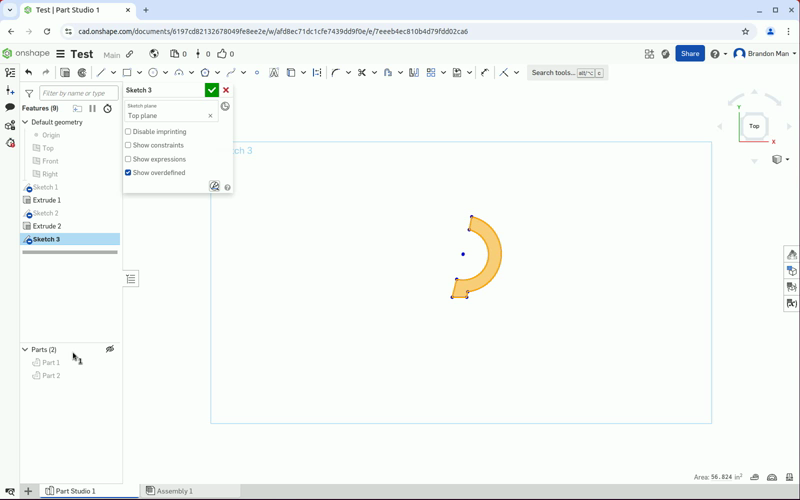
key(shift+e)
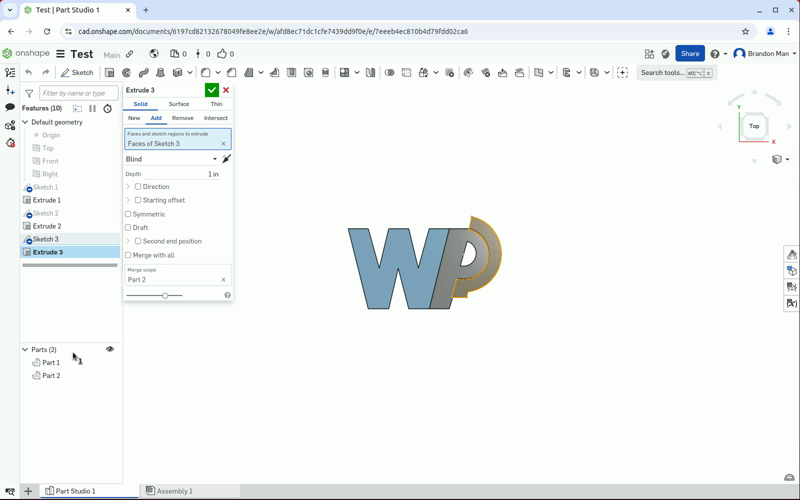
mouse_move(143, 106)
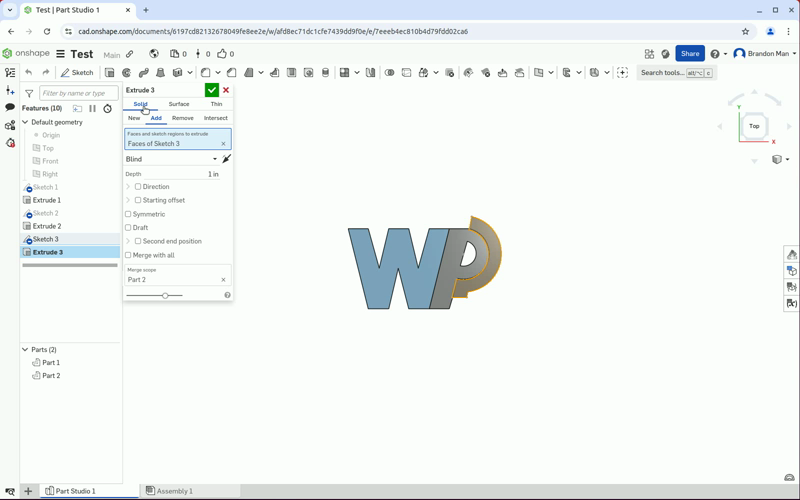
click(143, 106)
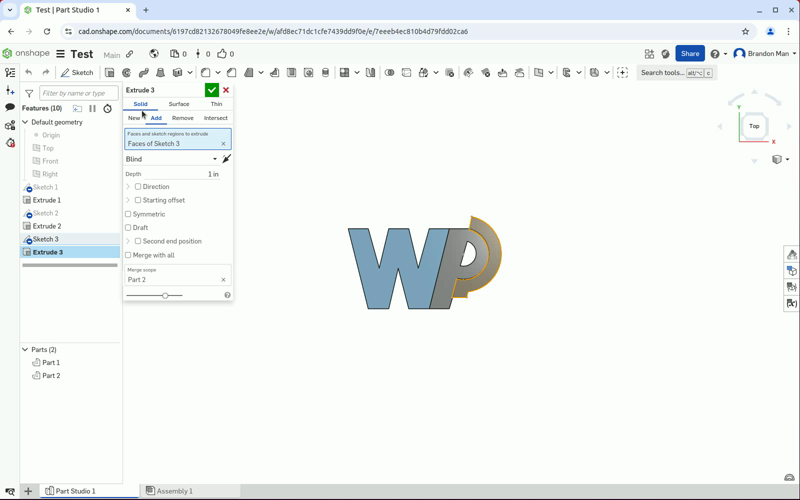
mouse_move(137, 120)
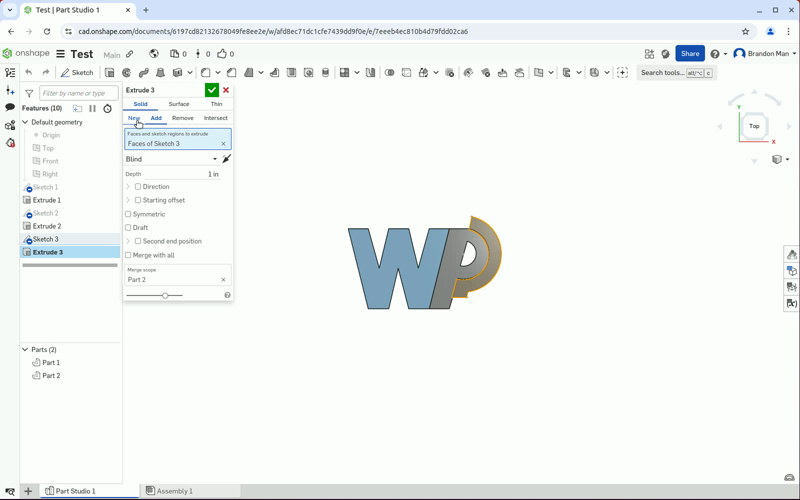
click(137, 120)
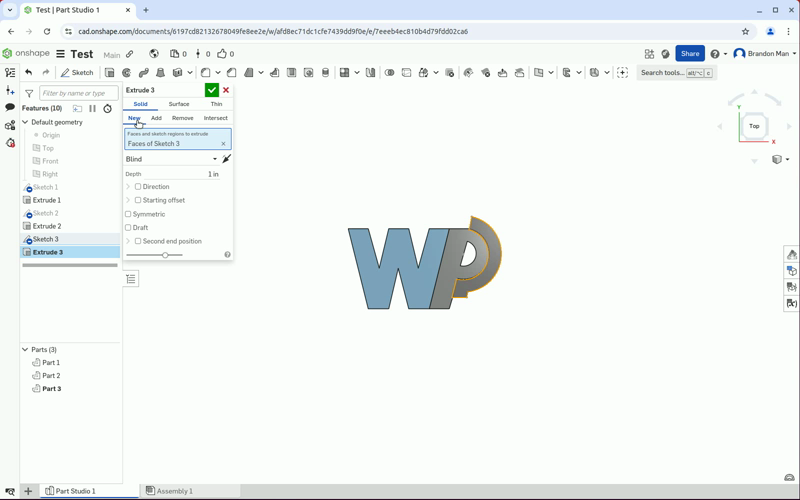
key(tab, 4)
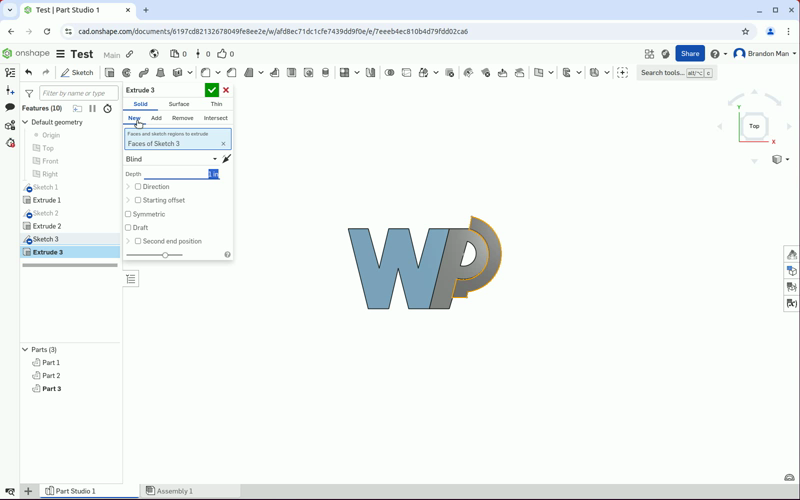
text(2.407)
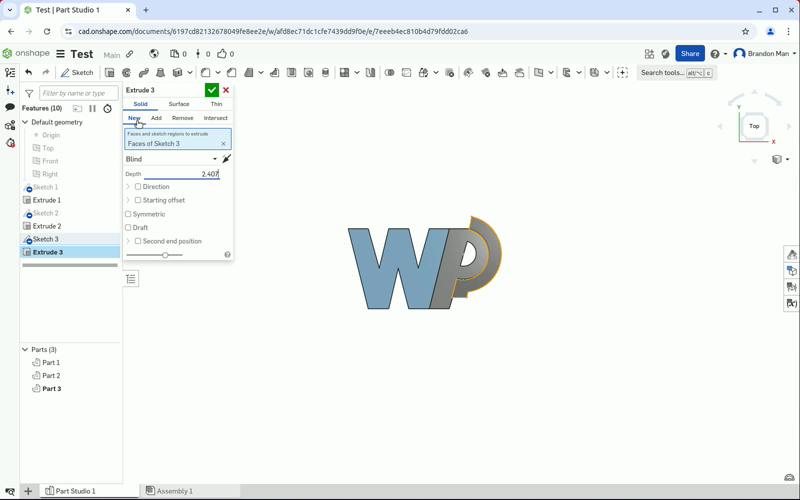
key(enter)
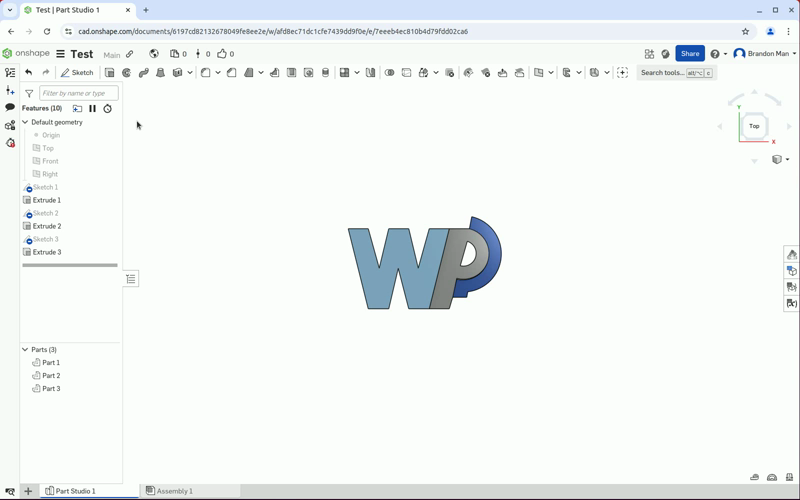
key(shift+h)
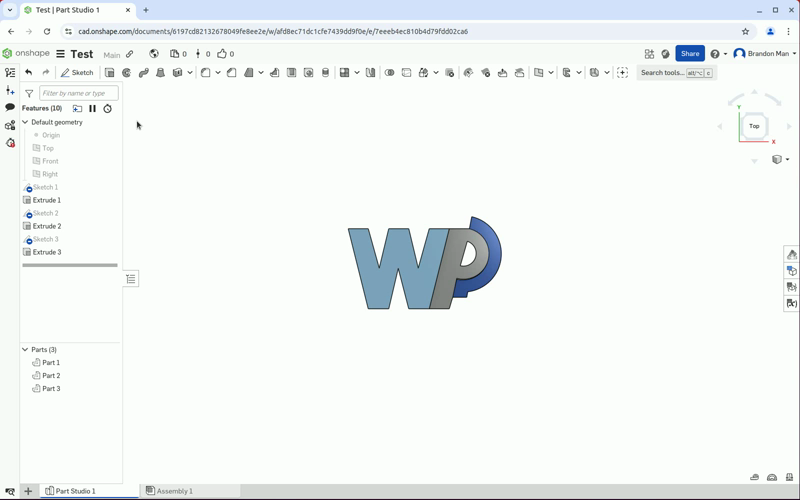
key(shift+h)
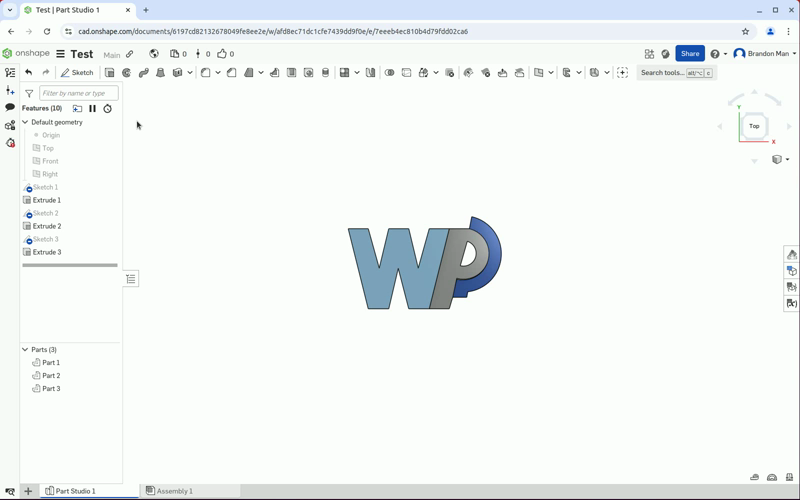
mouse_move(73, 189)
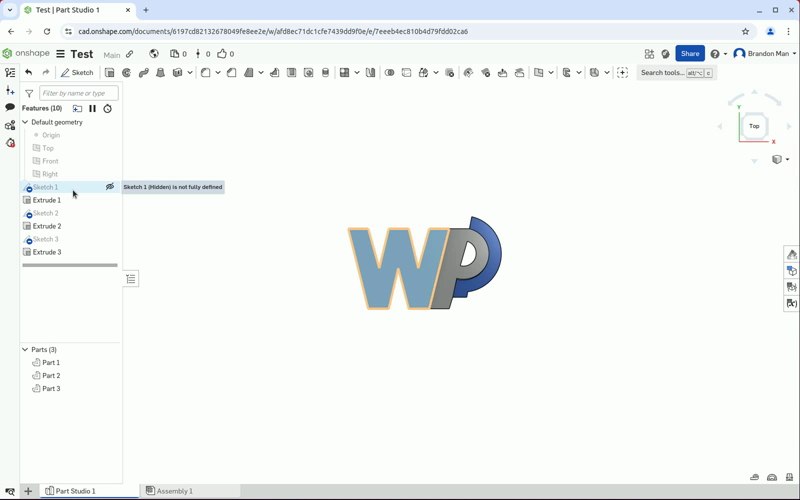
click(73, 189)
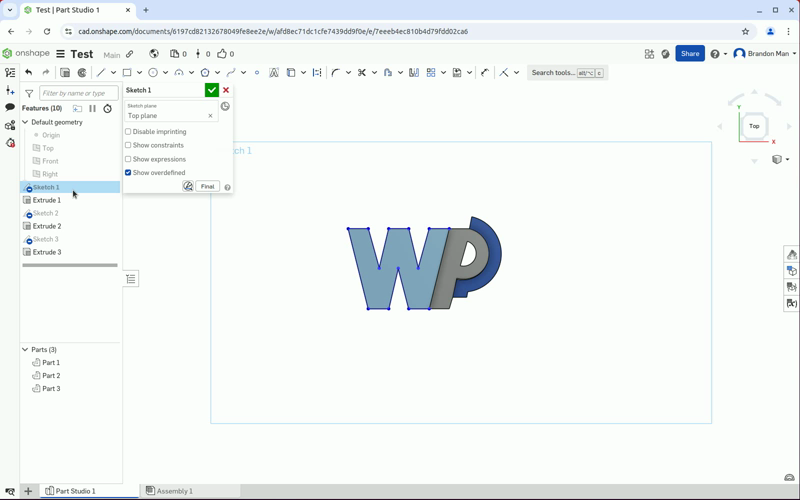
mouse_move(229, 92)
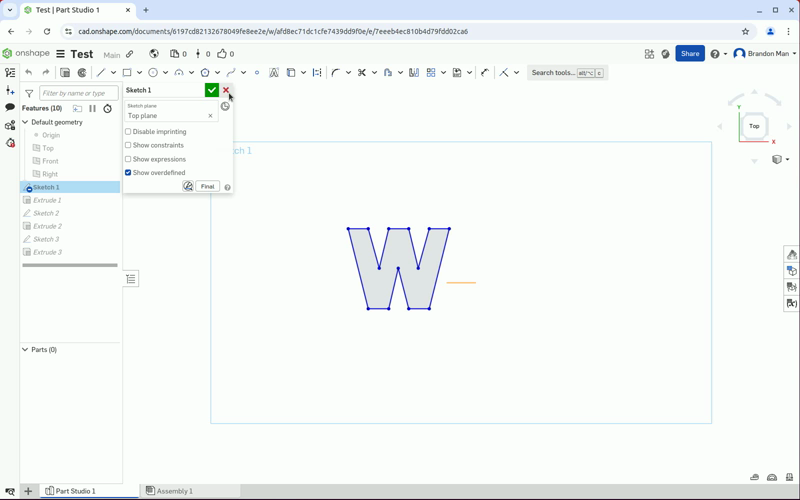
click(229, 92)
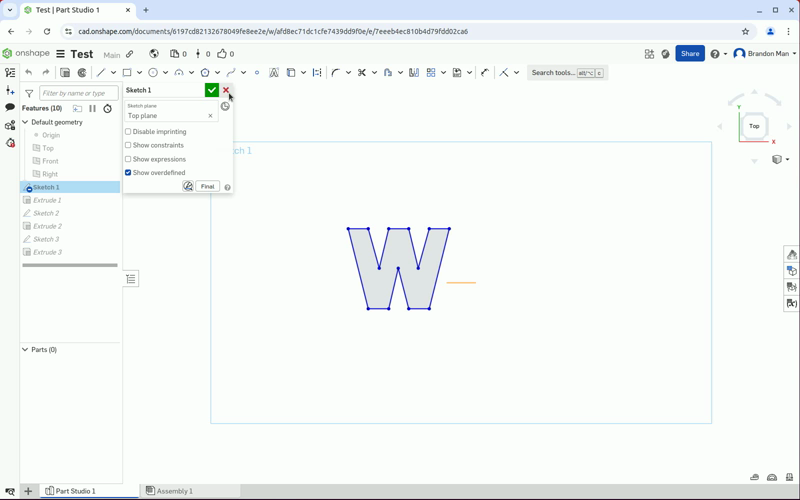
key(shift+s)
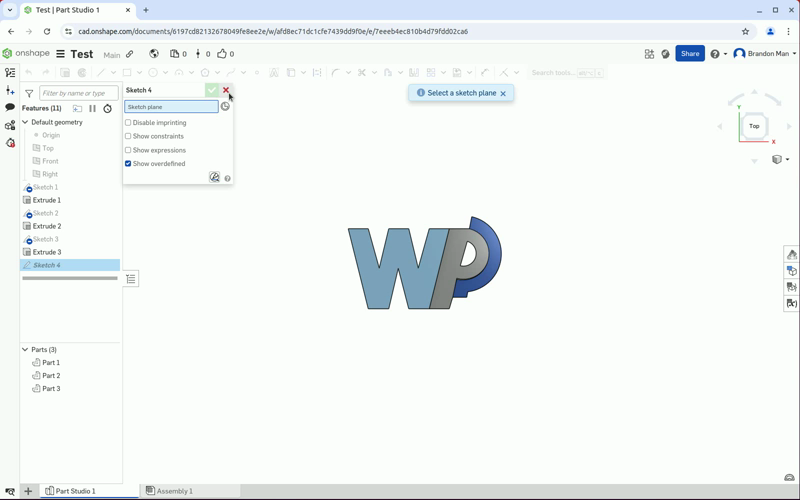
mouse_move(73, 150)
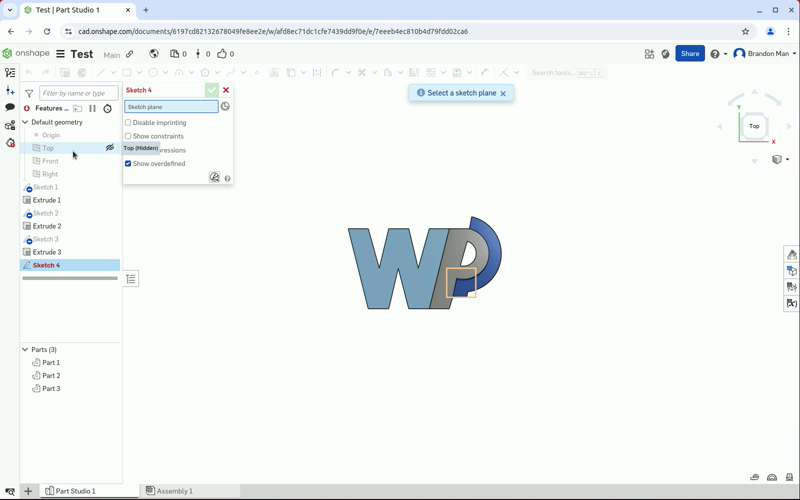
click(73, 150)
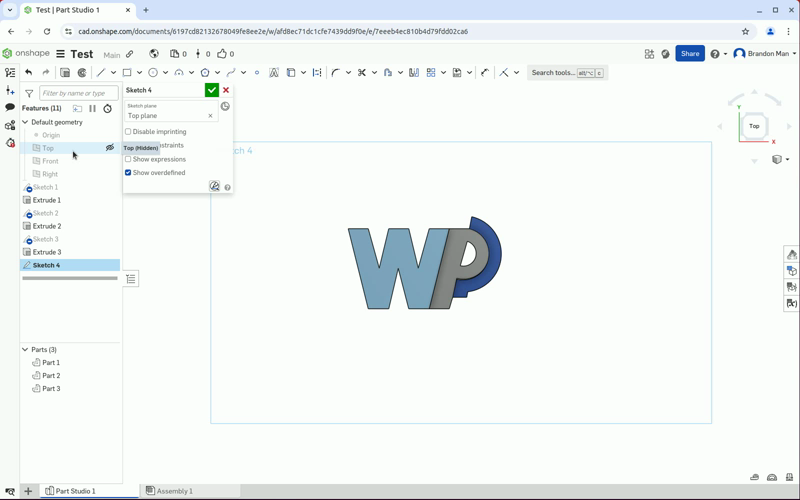
mouse_move(73, 352)
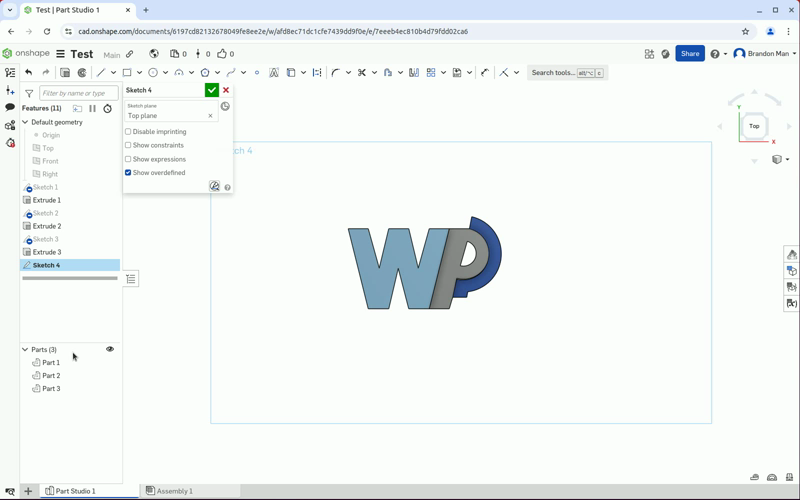
key(y)
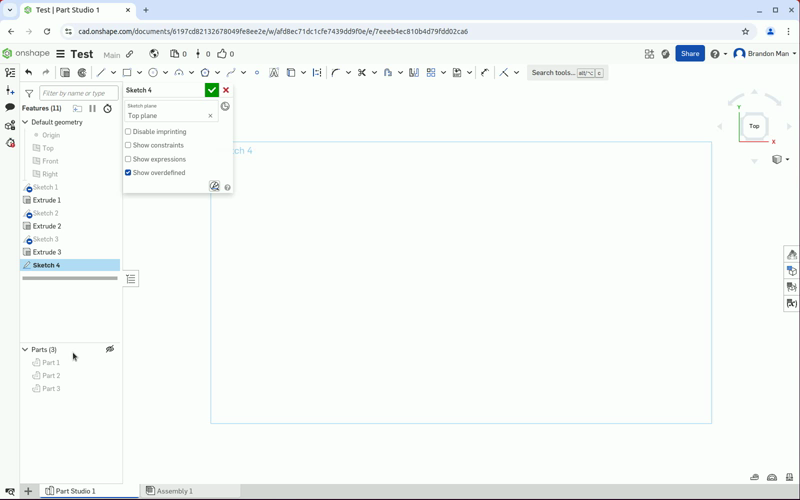
key(l)
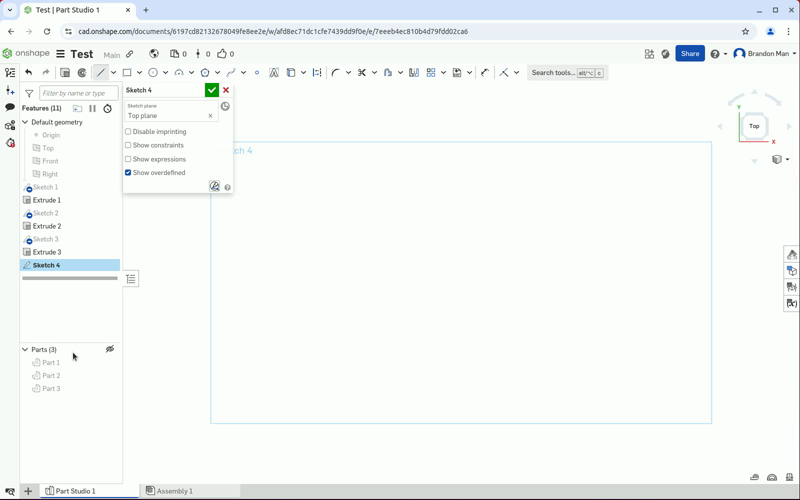
key_down(shift)
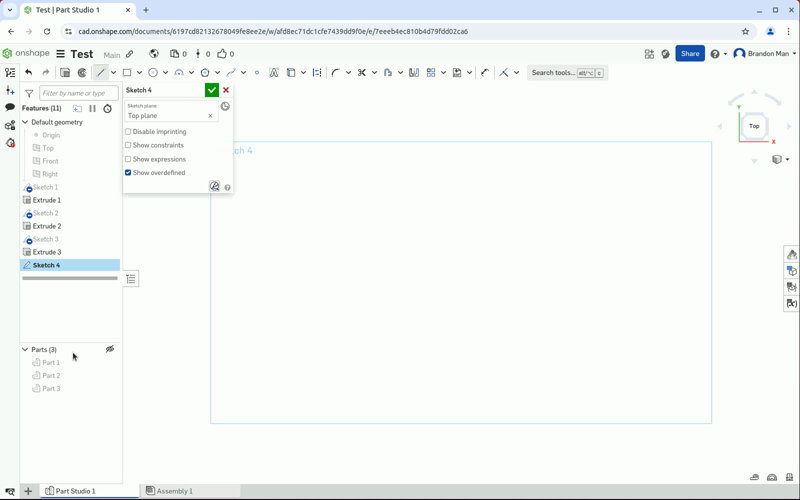
mouse_move(449, 308)
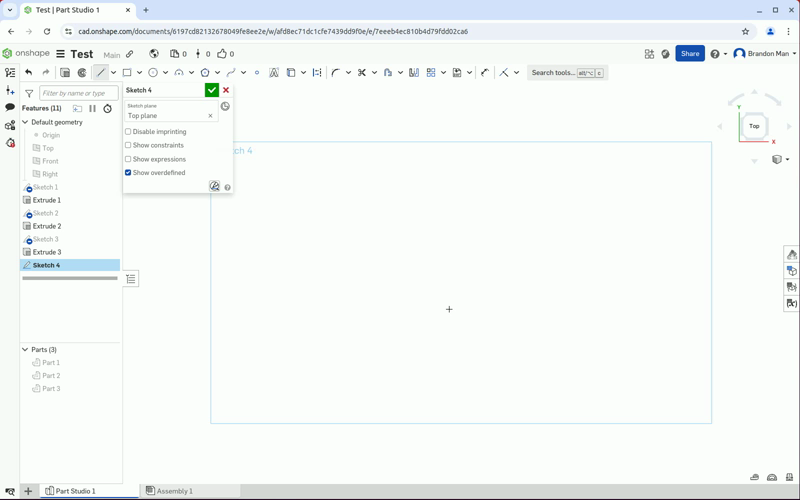
click(449, 308)
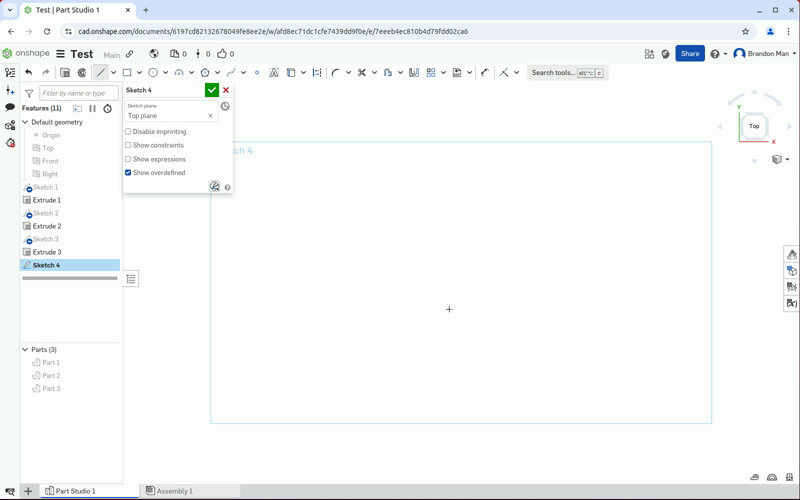
key_up(shift)
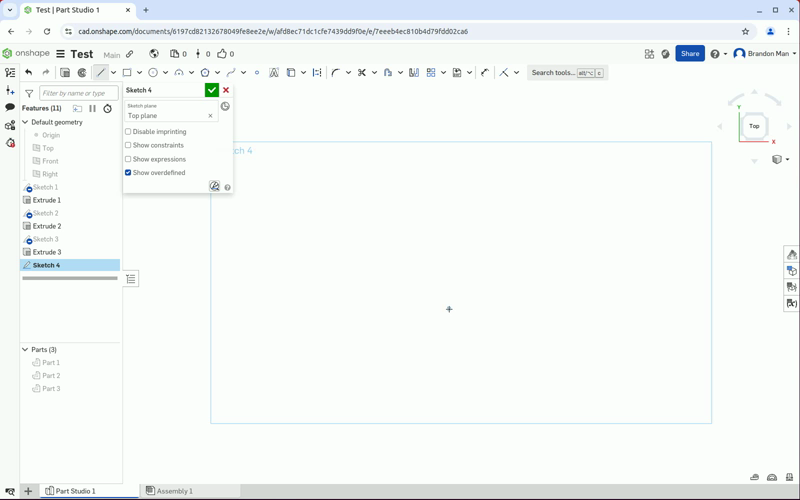
key_down(shift)
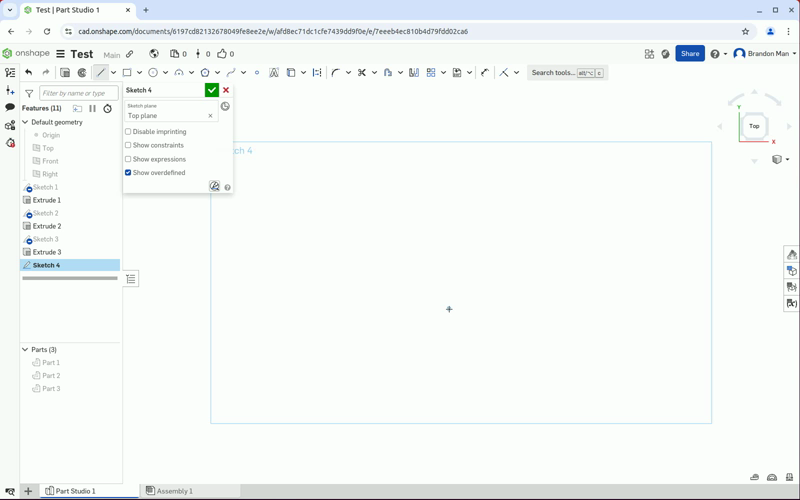
mouse_move(479, 308)
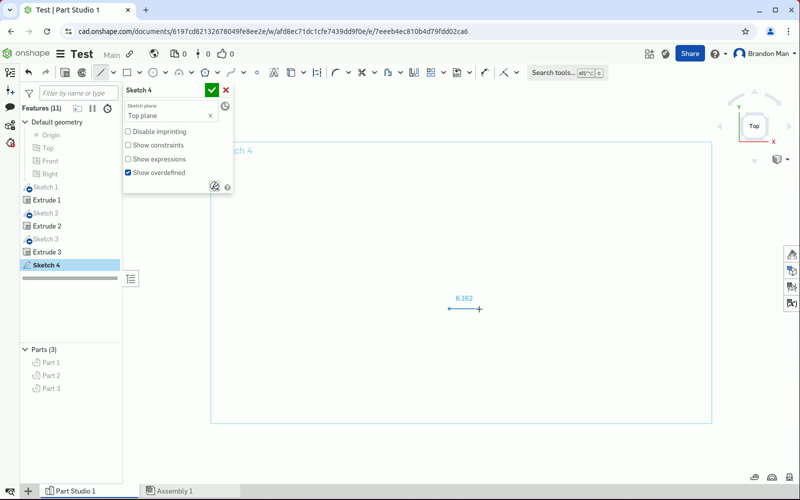
mouse_move(464, 308)
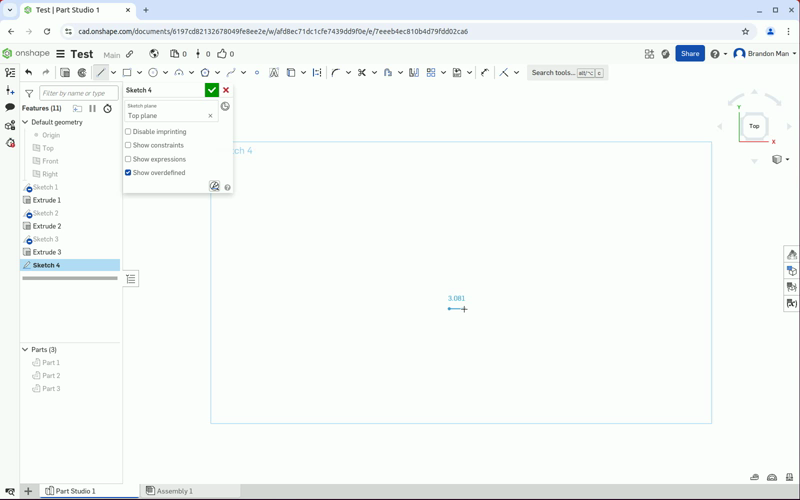
click(464, 308)
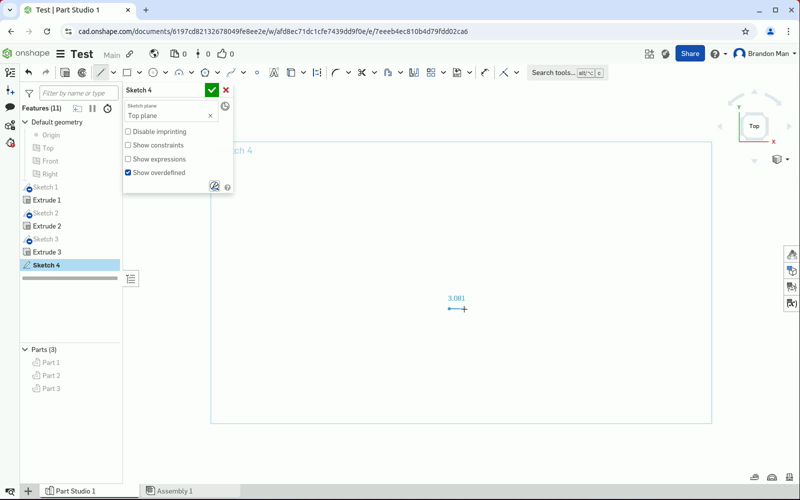
key_up(shift)
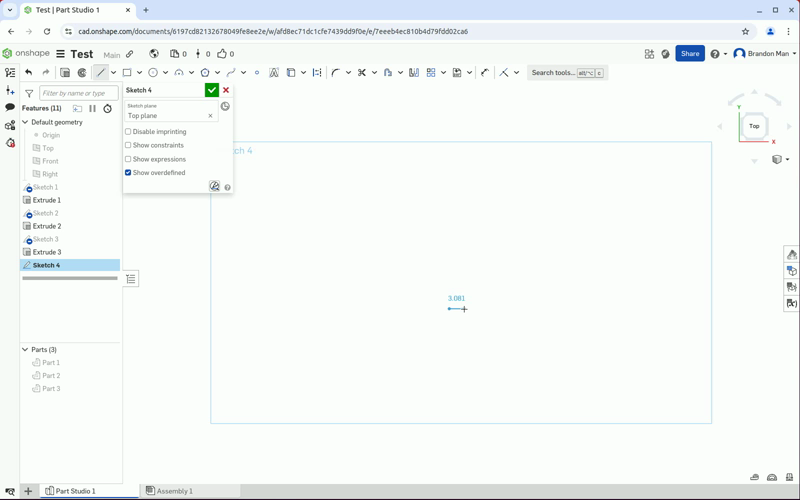
key_down(shift)
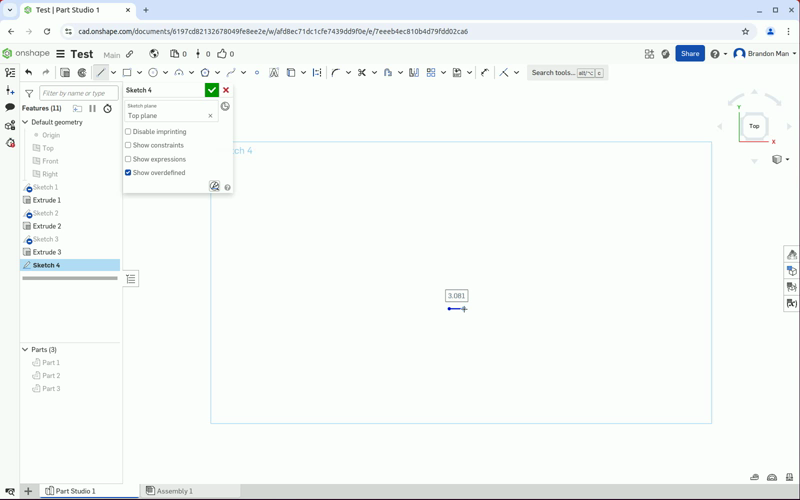
mouse_move(494, 308)
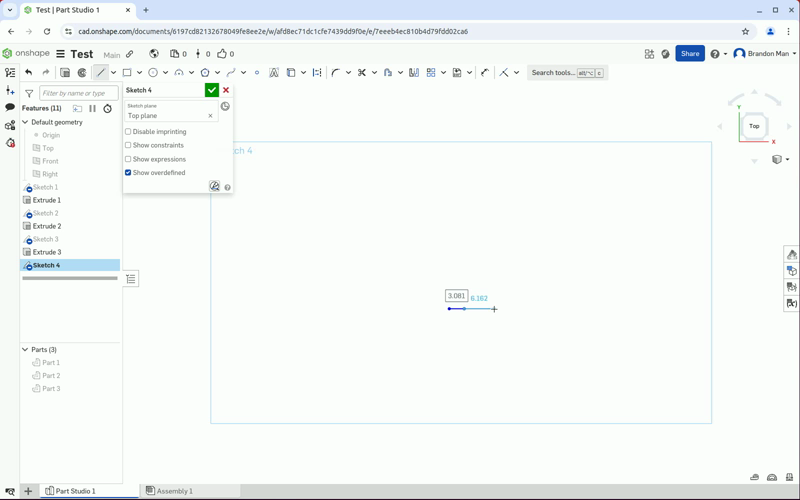
mouse_move(466, 300)
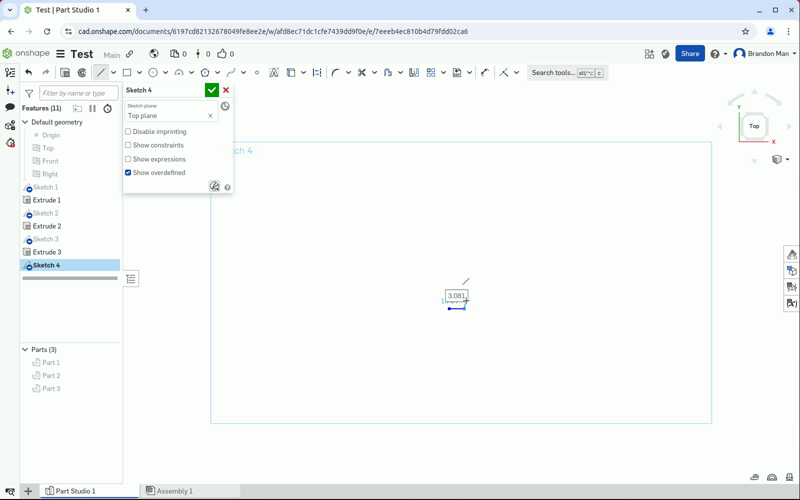
click(466, 300)
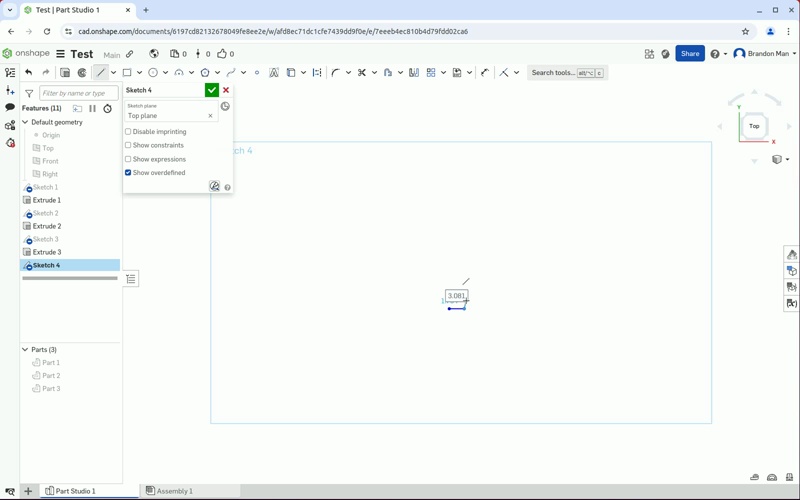
key_up(shift)
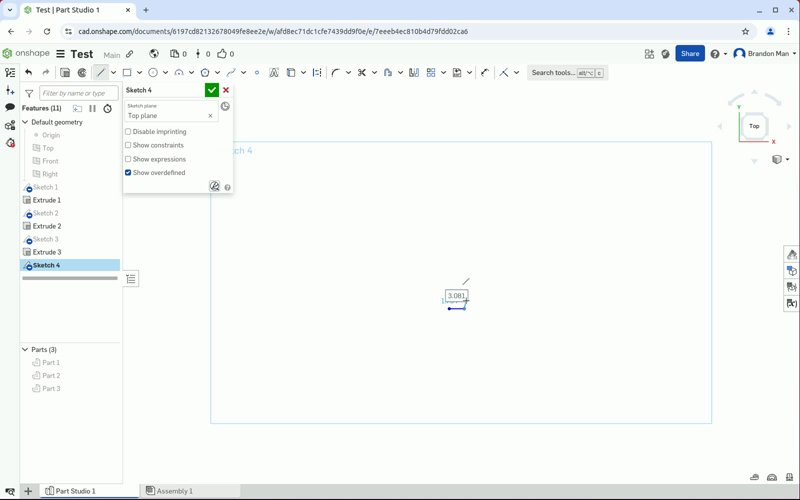
key_down(shift)
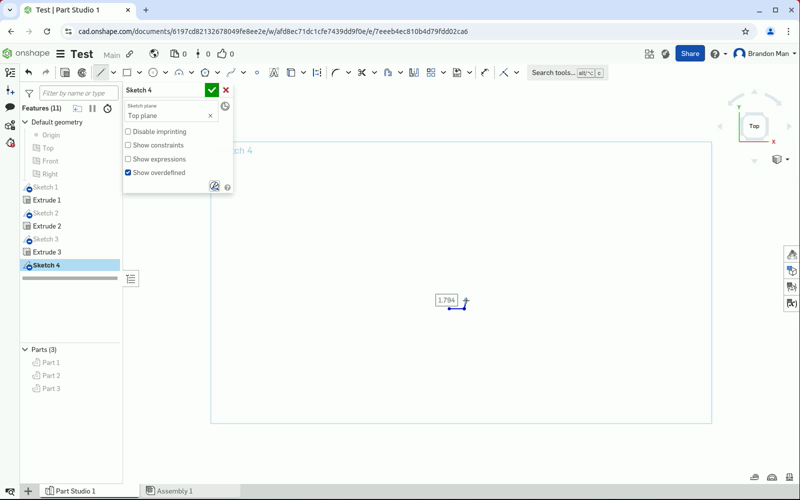
mouse_move(496, 300)
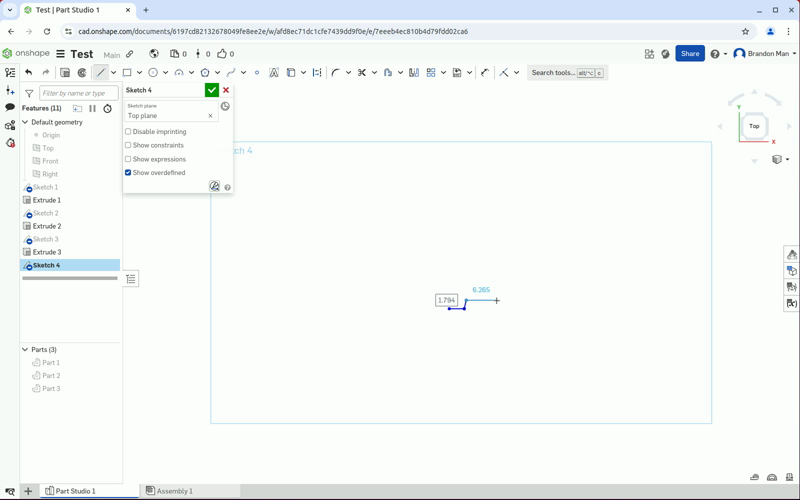
mouse_move(451, 300)
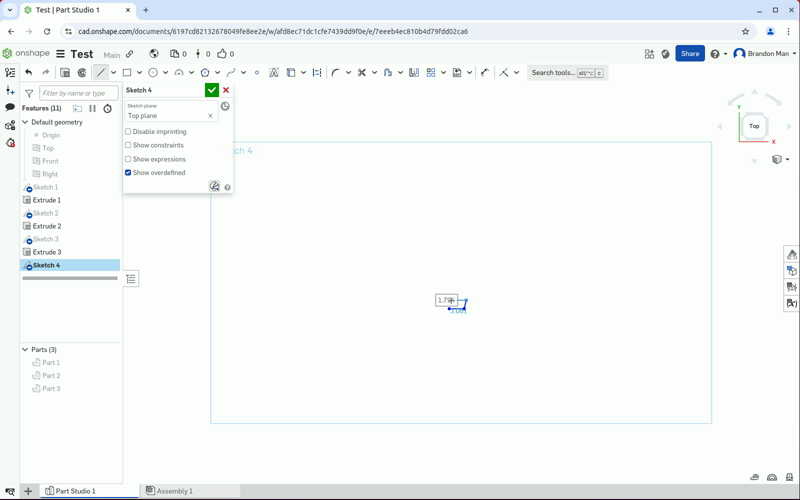
click(451, 300)
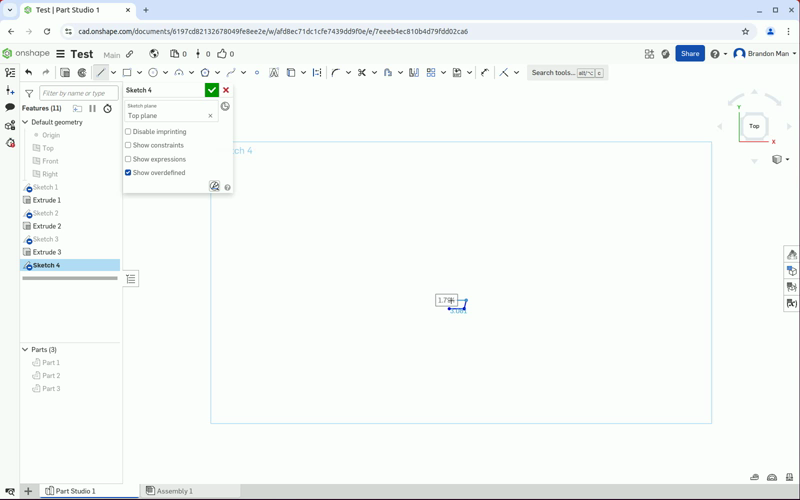
key_up(shift)
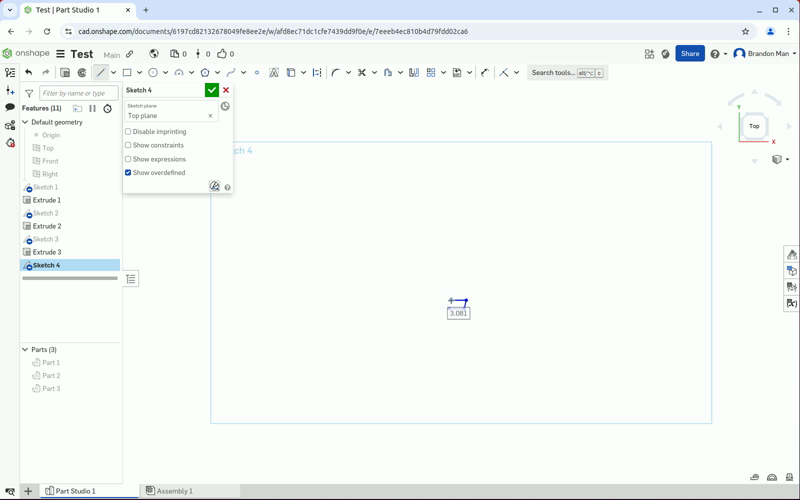
mouse_move(481, 300)
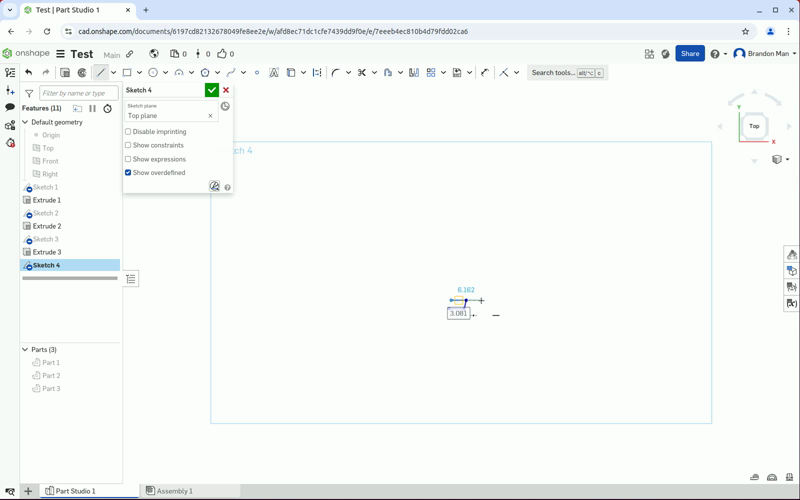
key_down(shift)
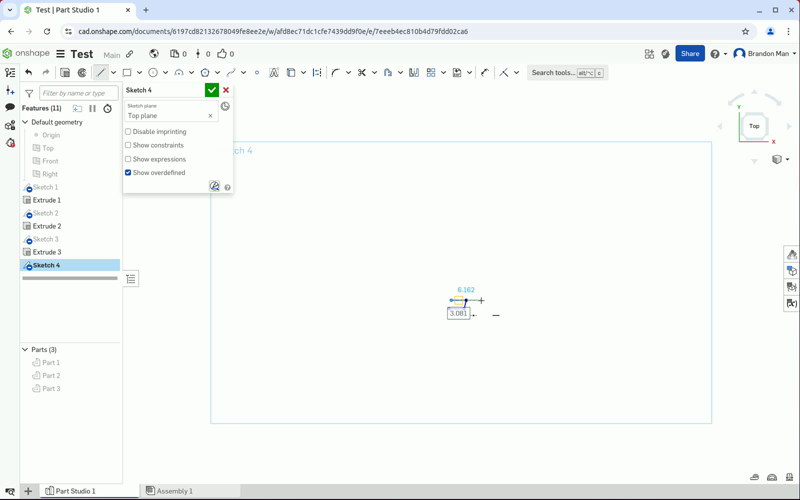
mouse_move(449, 308)
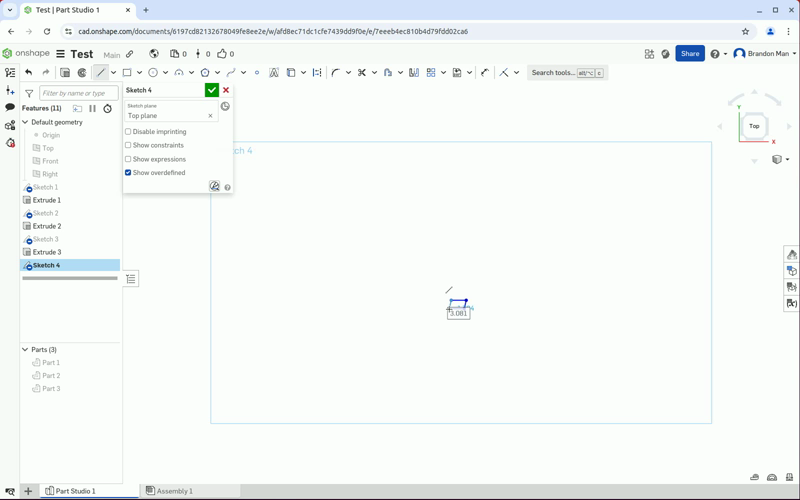
key_up(shift)
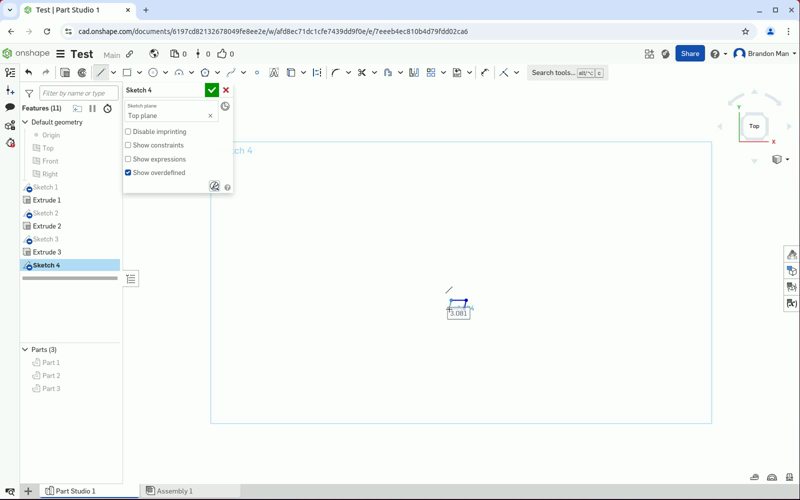
click(449, 308)
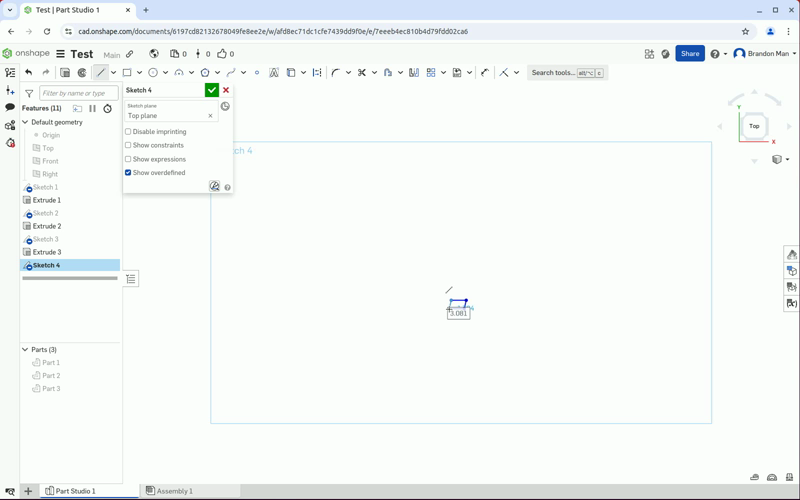
key(esc)
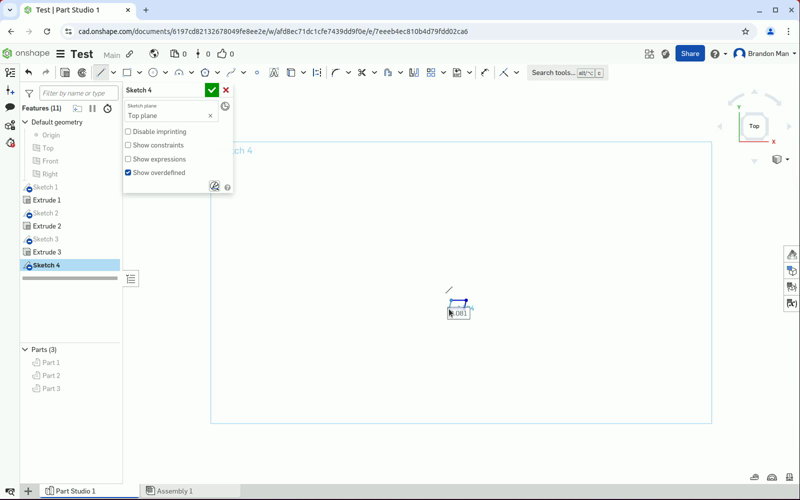
mouse_move(460, 300)
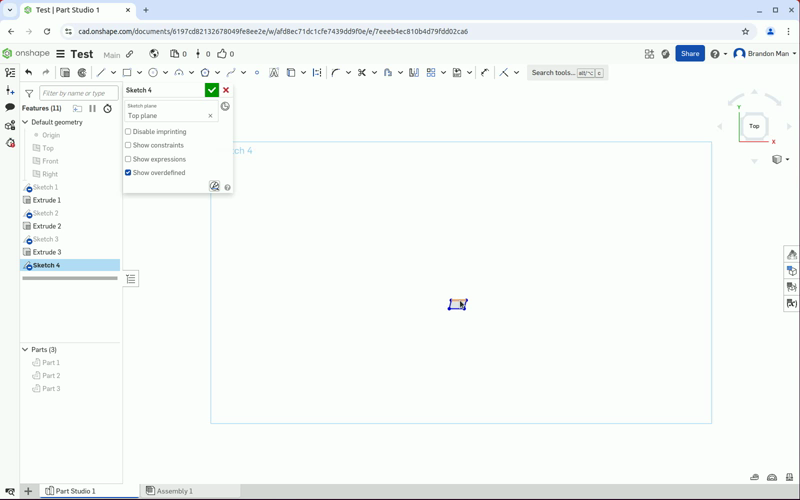
scroll(6)
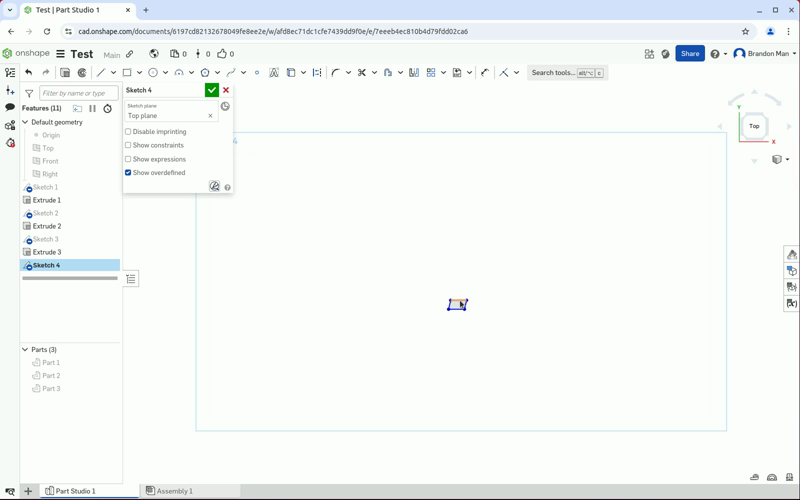
scroll(6)
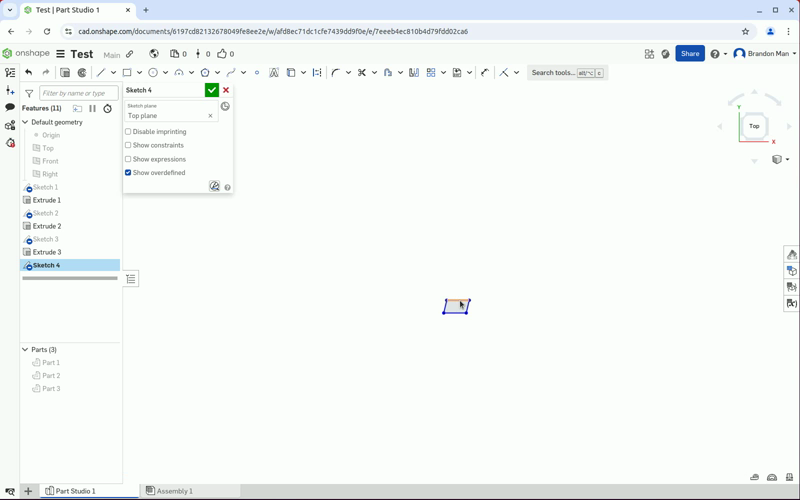
scroll(6)
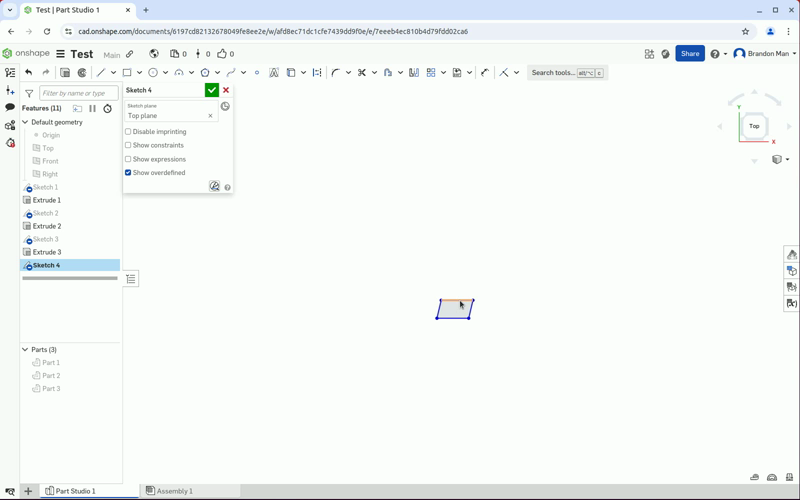
scroll(6)
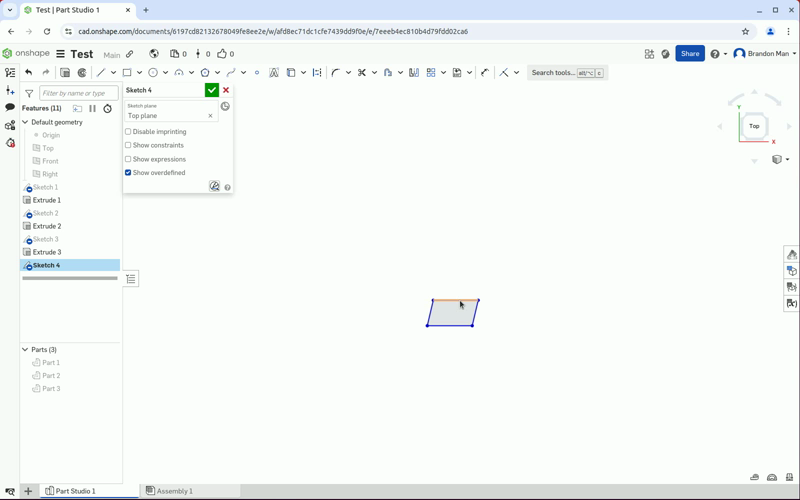
scroll(6)
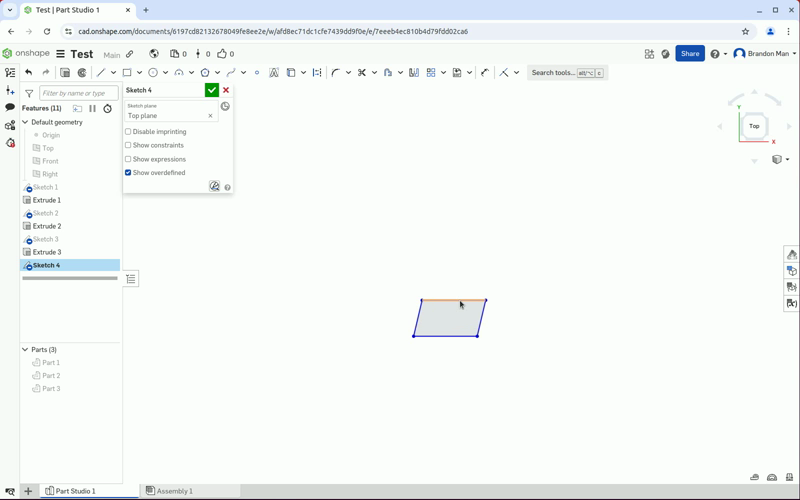
scroll(6)
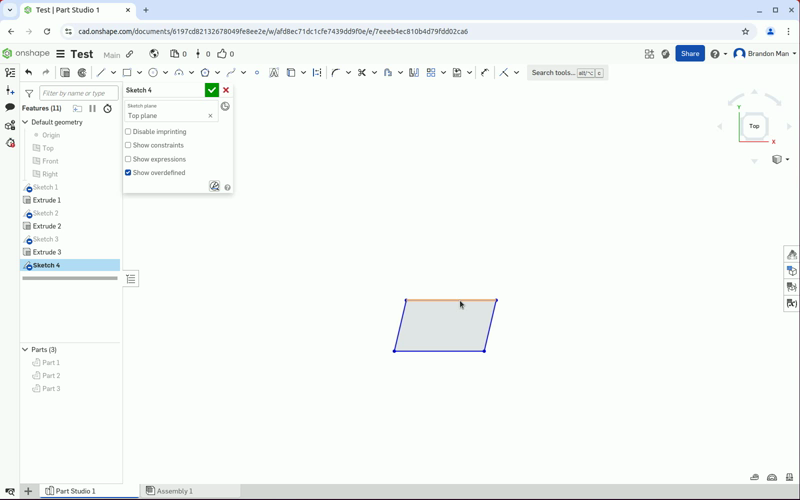
scroll(6)
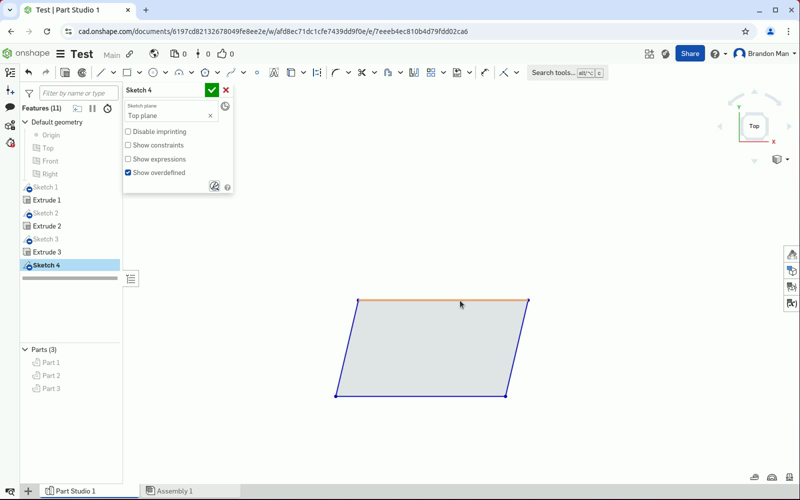
click(460, 300)
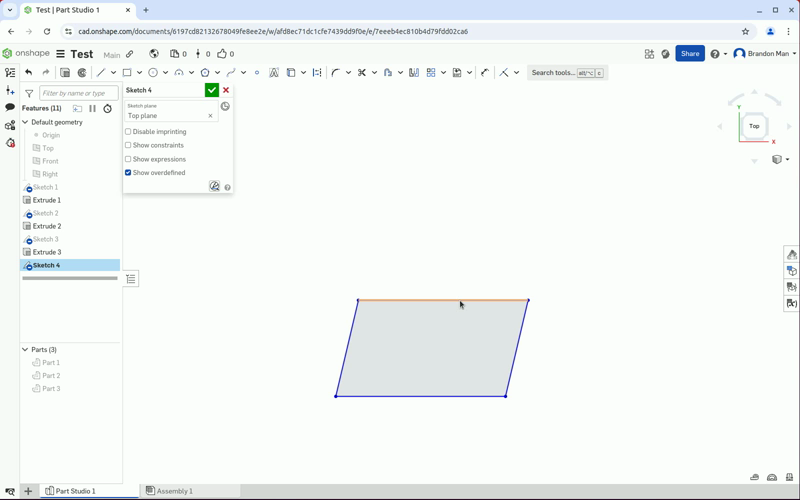
scroll(-6)
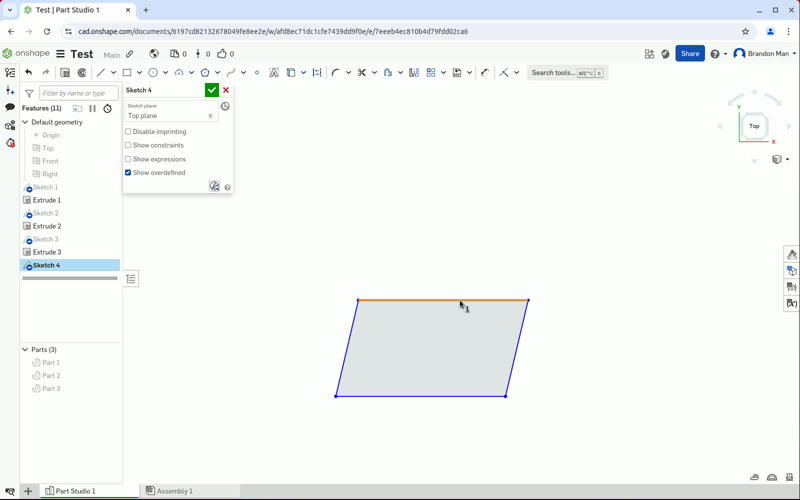
scroll(-6)
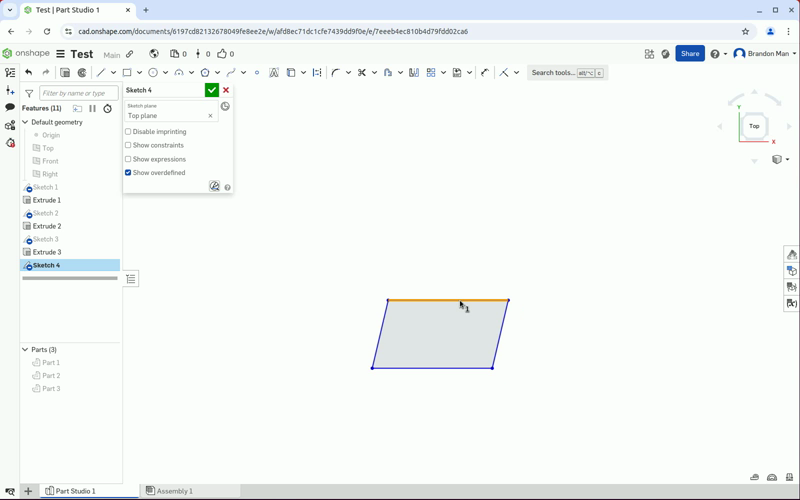
scroll(-6)
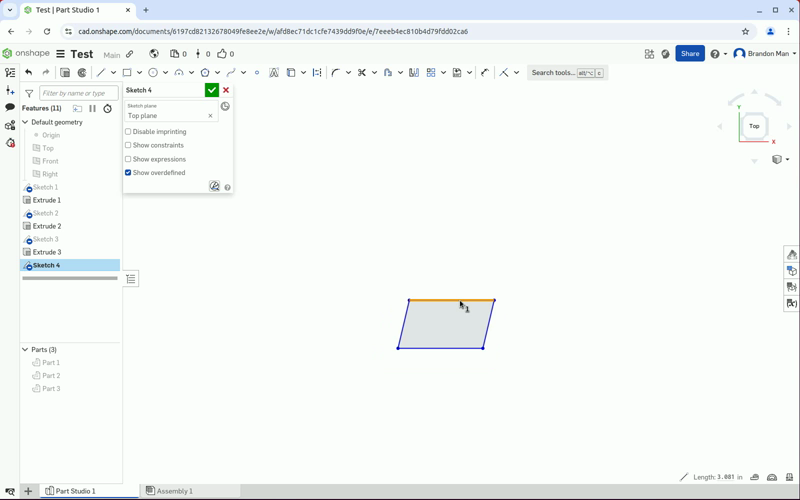
scroll(-6)
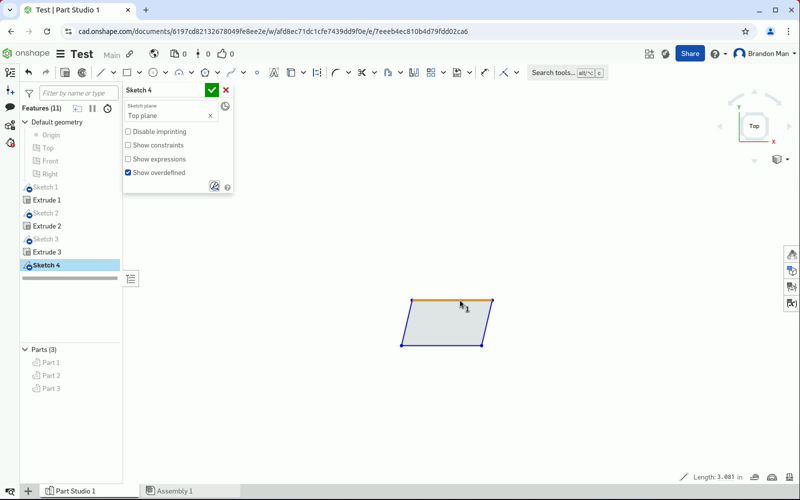
scroll(-6)
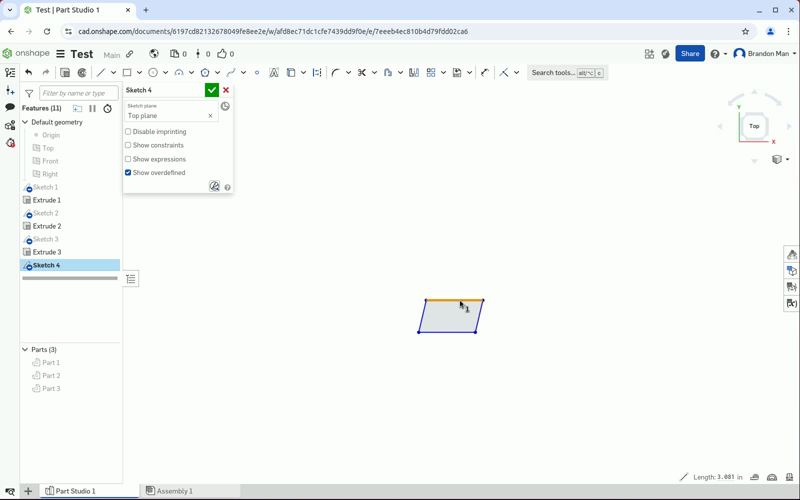
scroll(-6)
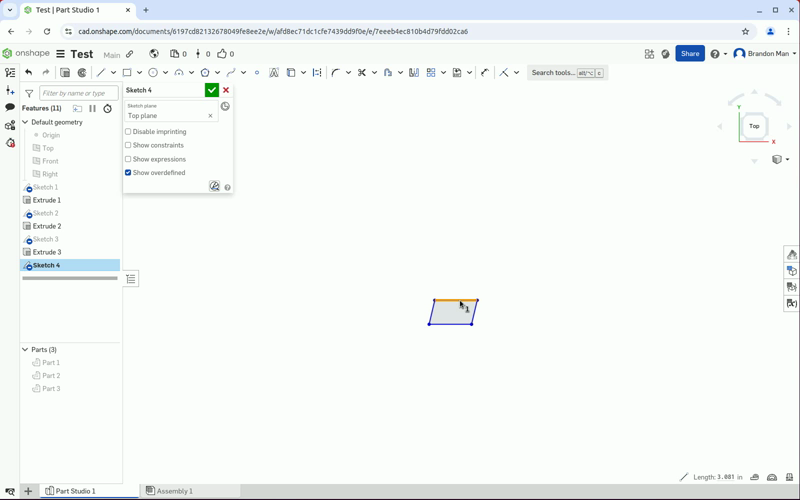
scroll(-6)
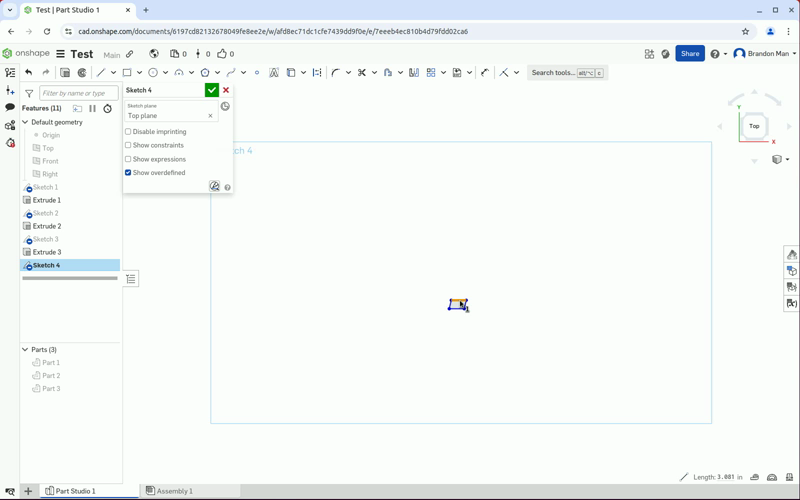
mouse_move(73, 352)
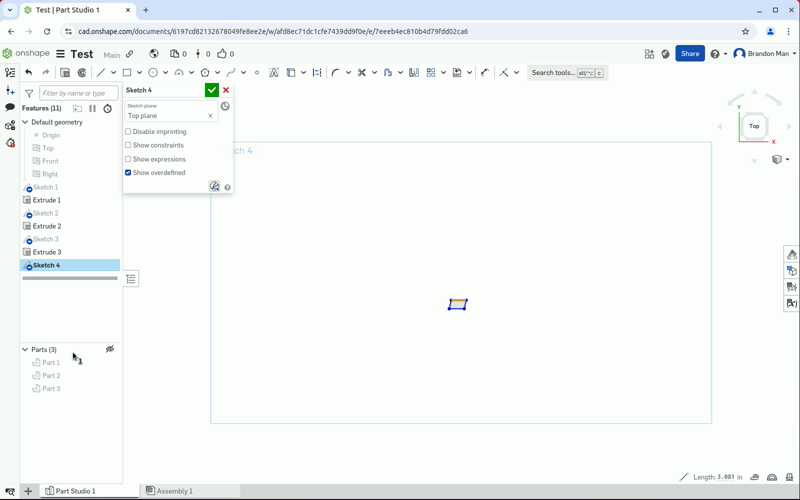
key(shift+y)
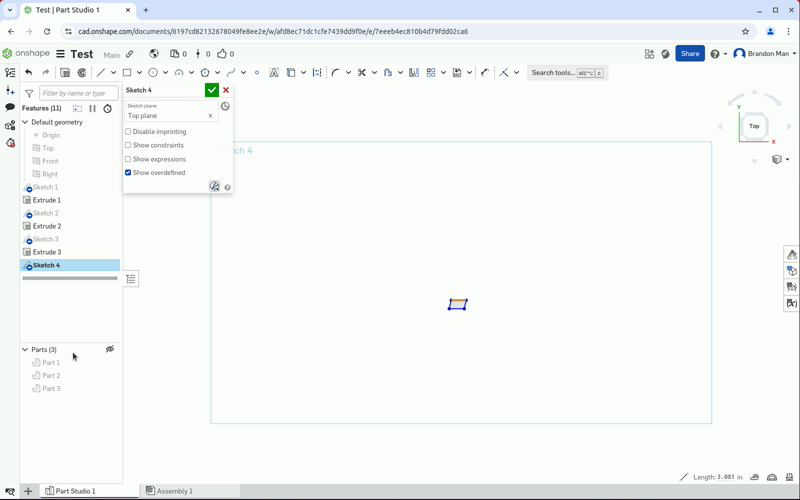
key(shift+e)
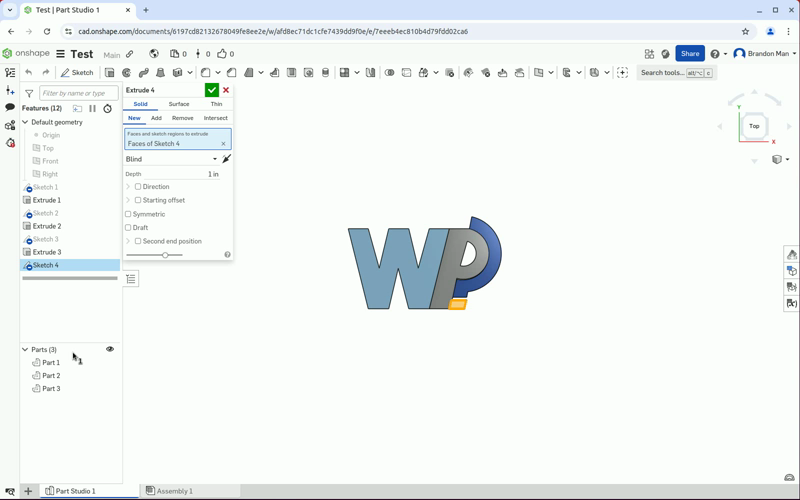
mouse_move(143, 106)
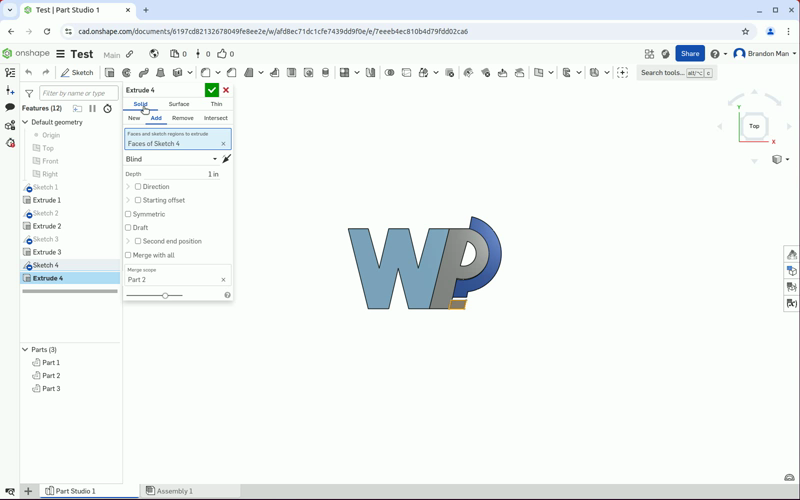
click(143, 106)
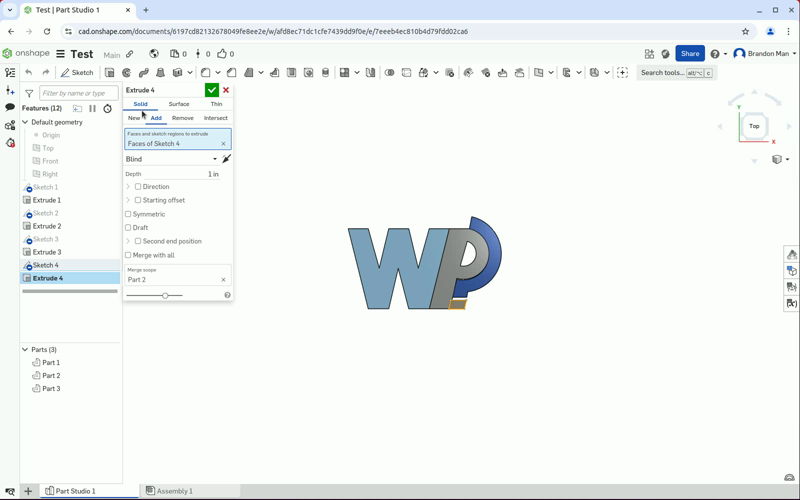
mouse_move(137, 120)
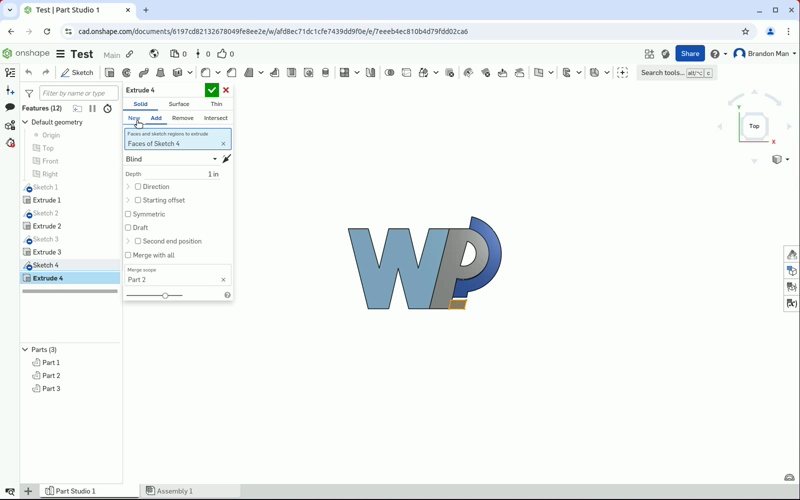
click(137, 120)
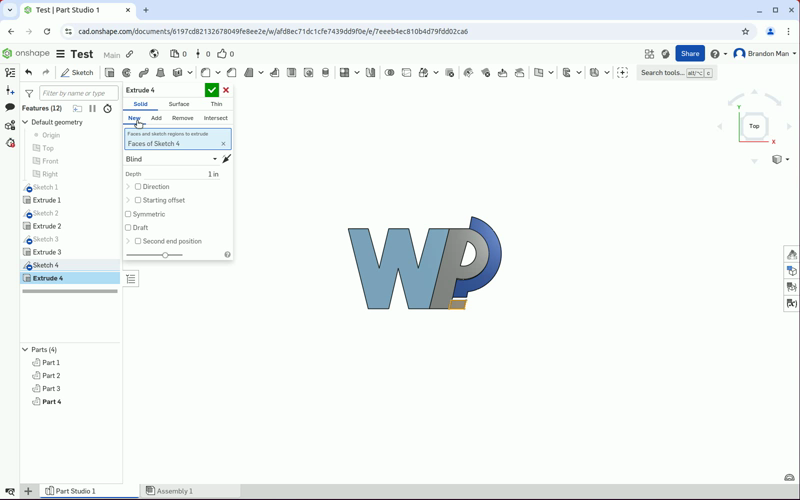
key(tab, 4)
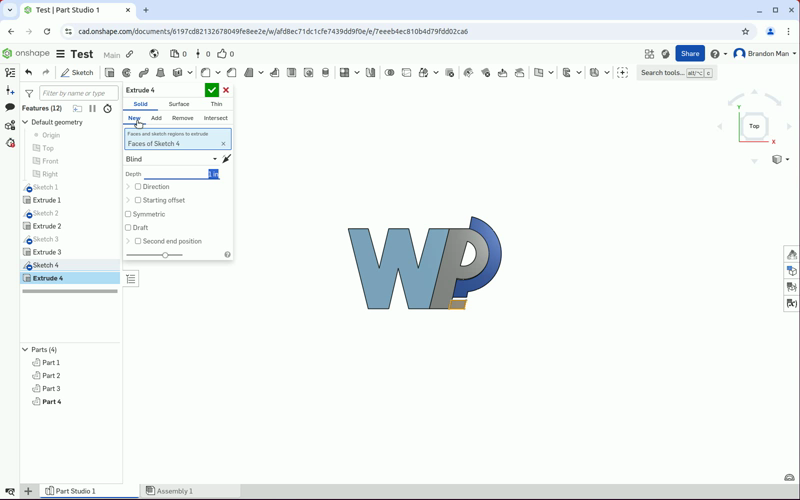
text(2.407)
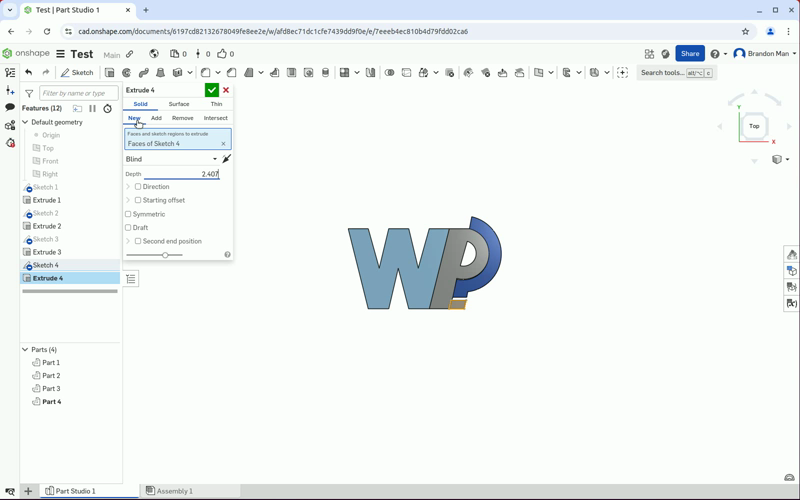
key(enter)
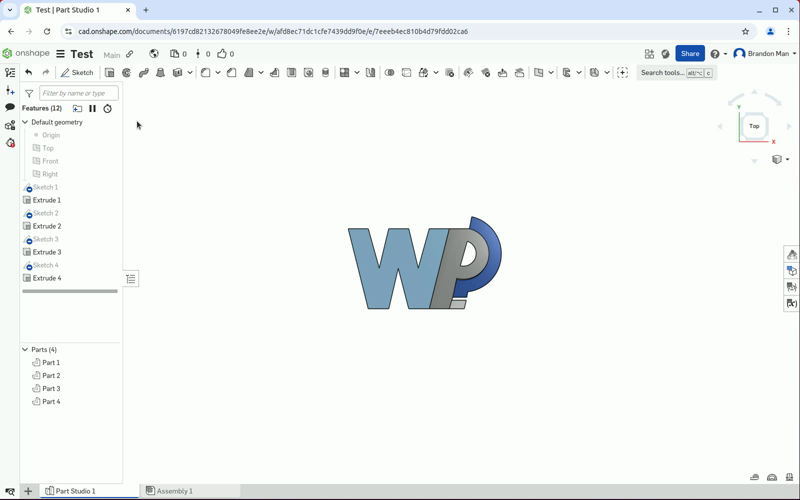
key(shift+h)
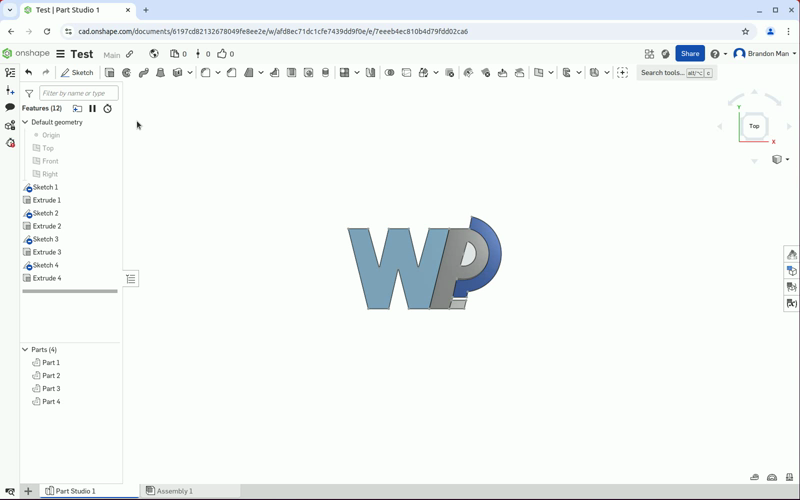
key(shift+h)
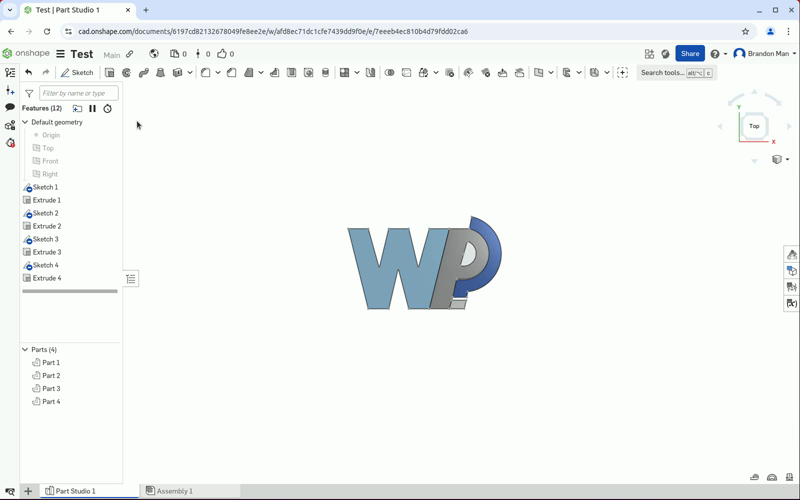
key(shift+7)
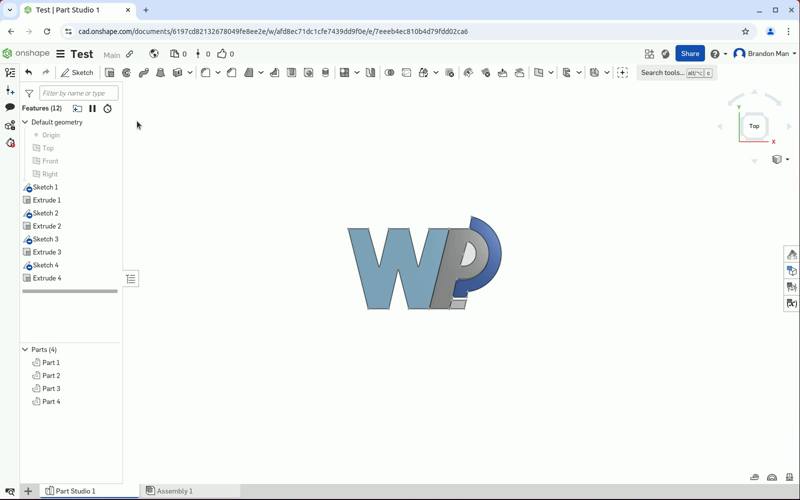
key(up, 3)
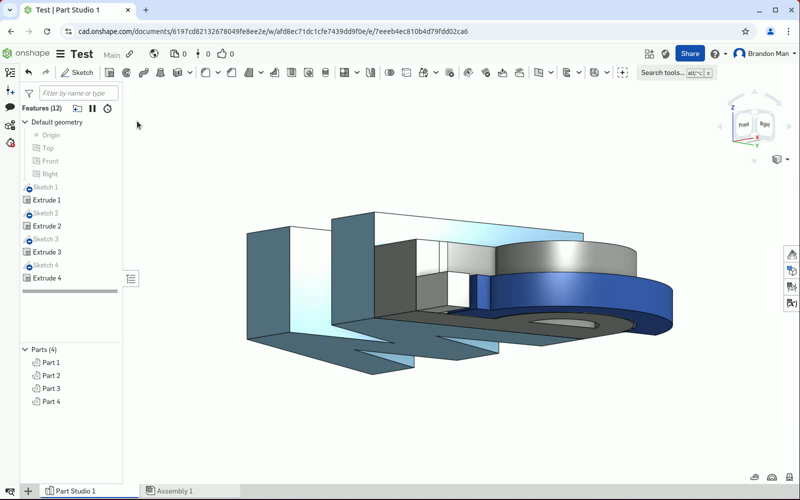
key(left, 3)
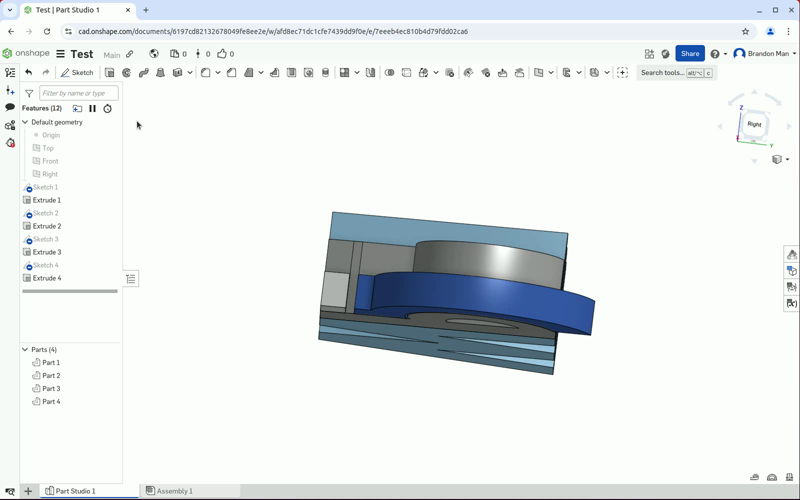
key(right, 3)
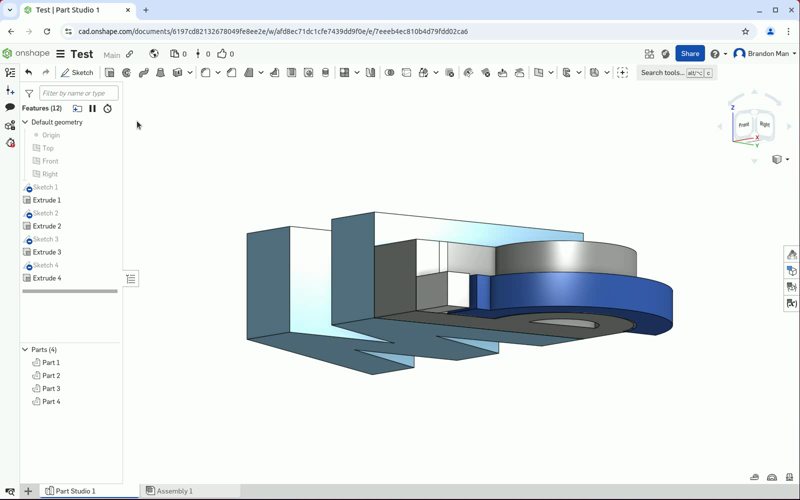
key(down, 3)
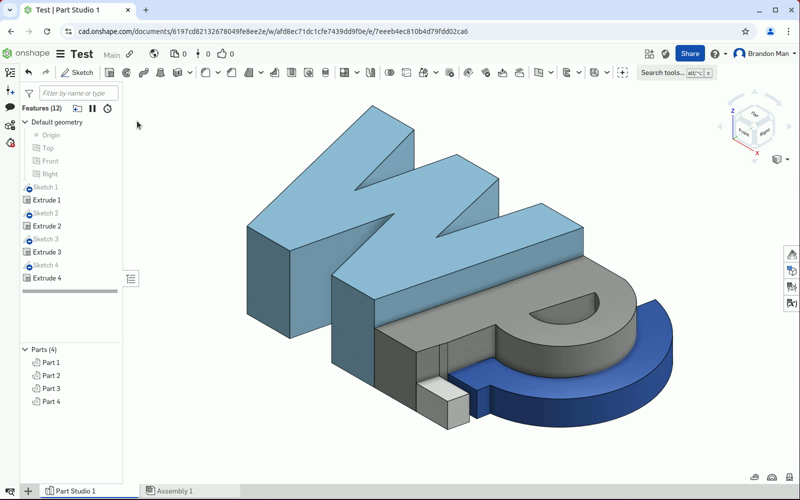
mouse_move(73, 189)
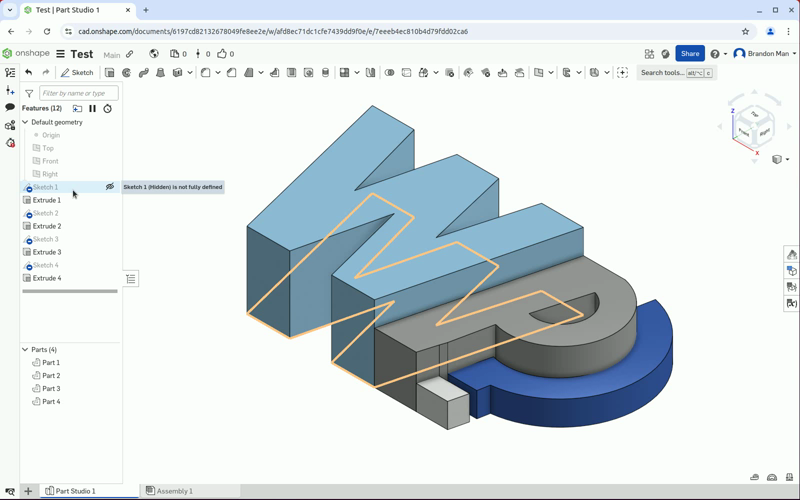
click(73, 189)